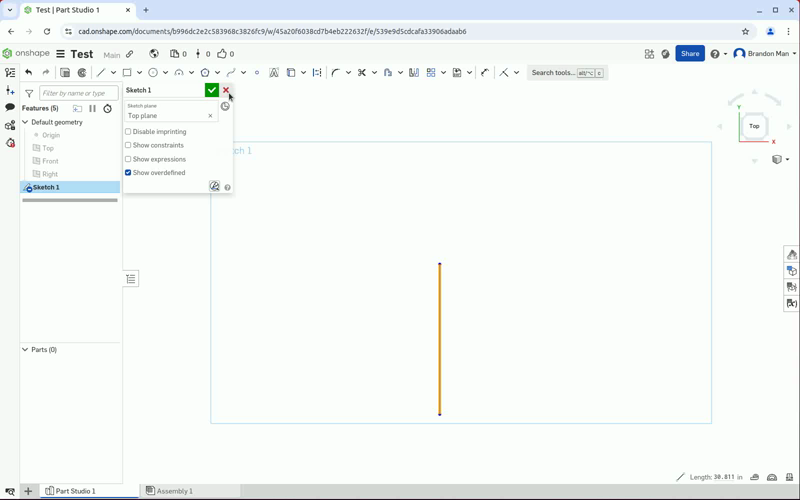
key(shift+h)
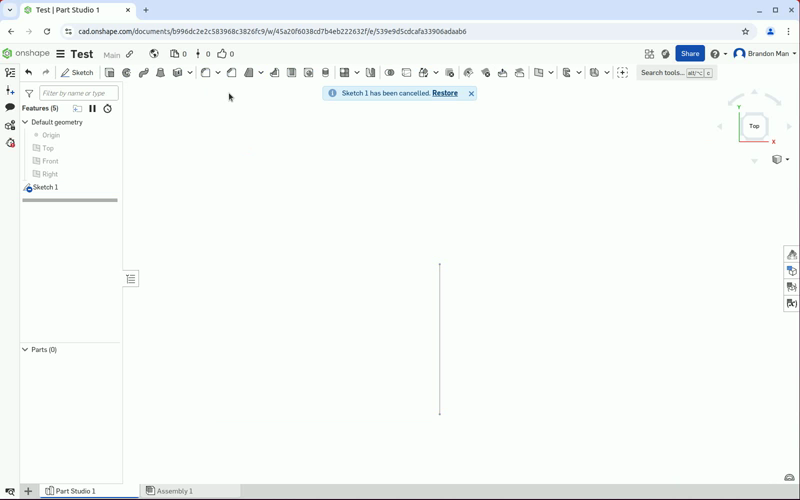
key(shift+s)
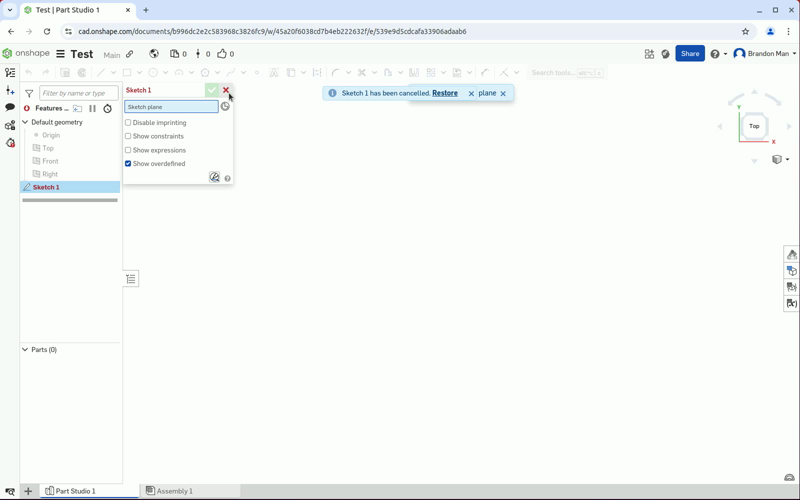
mouse_move(73, 150)
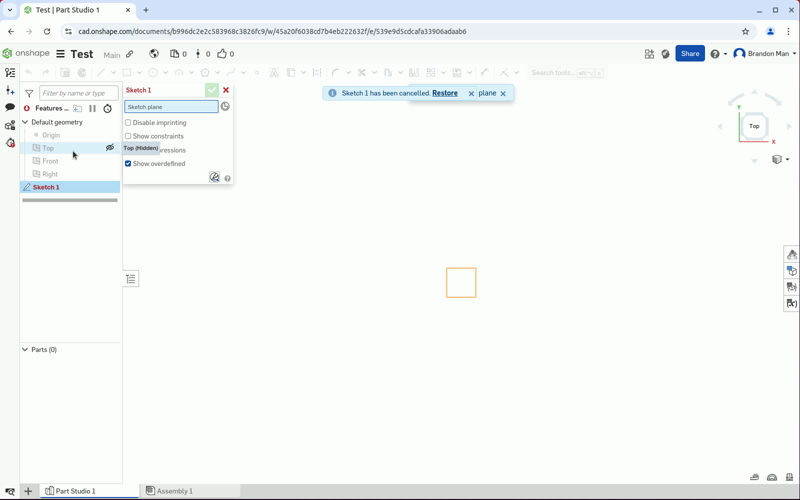
click(73, 150)
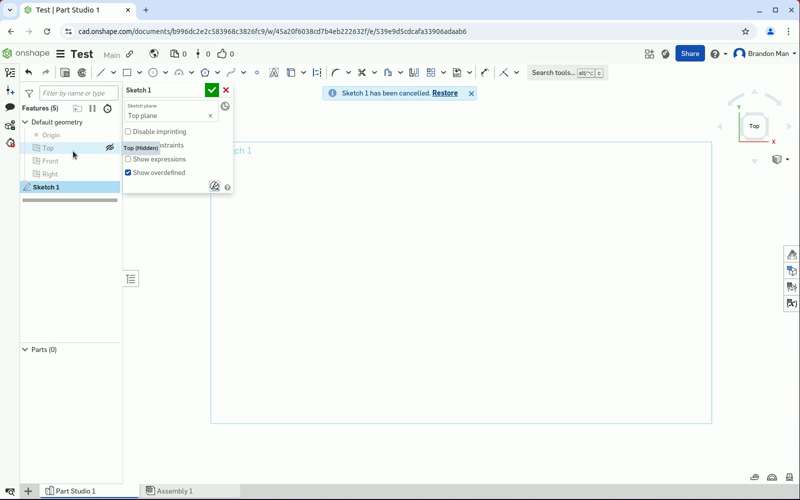
mouse_move(73, 352)
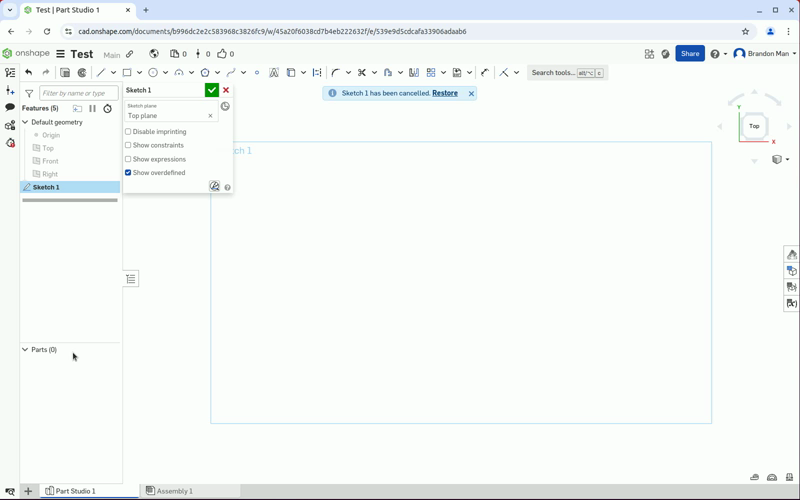
key(y)
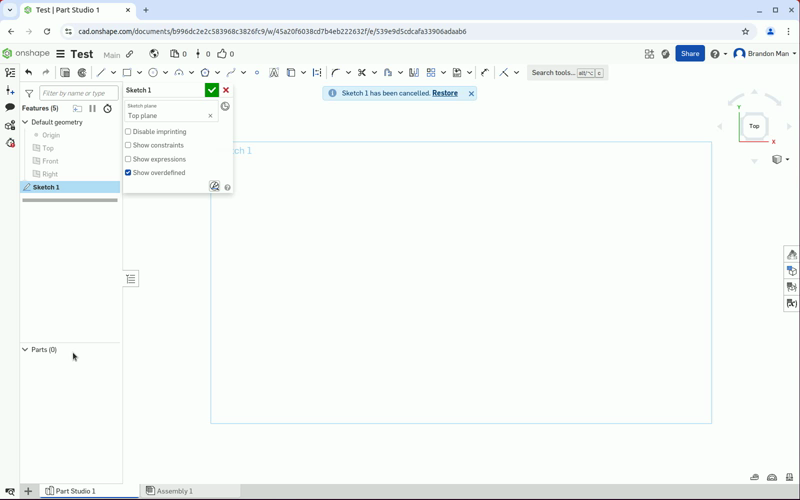
key(l)
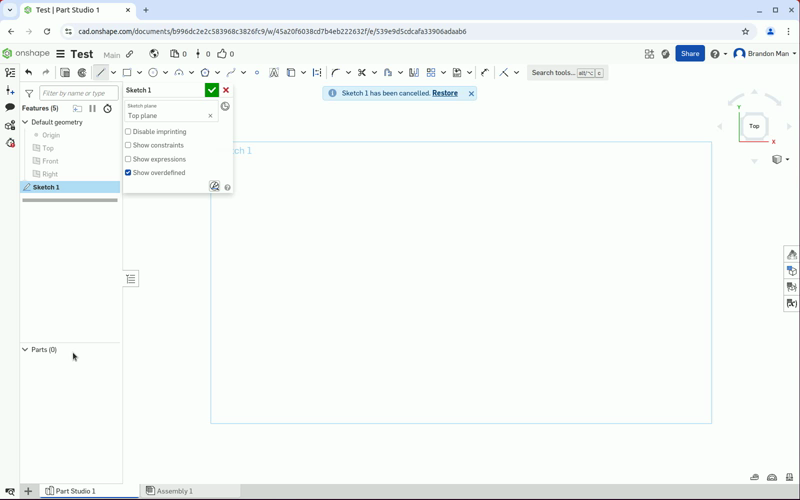
key_down(shift)
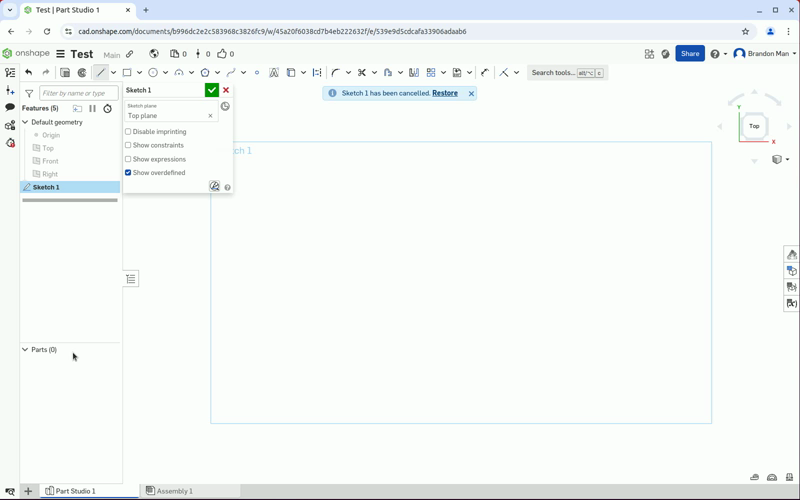
mouse_move(351, 335)
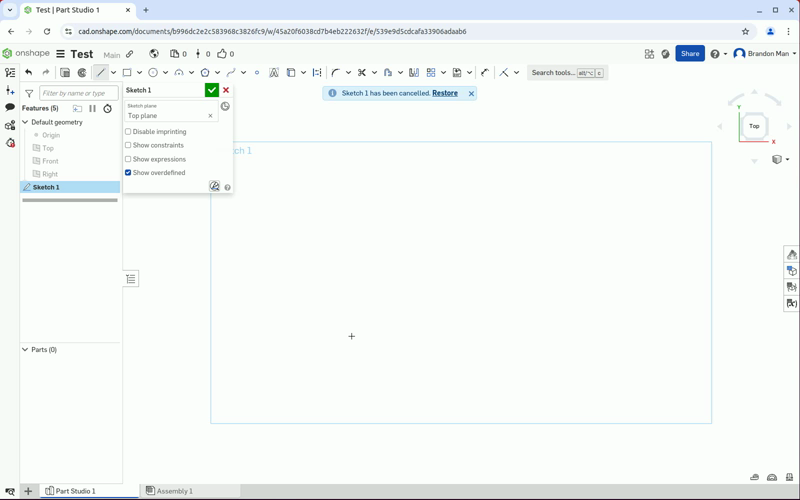
click(351, 335)
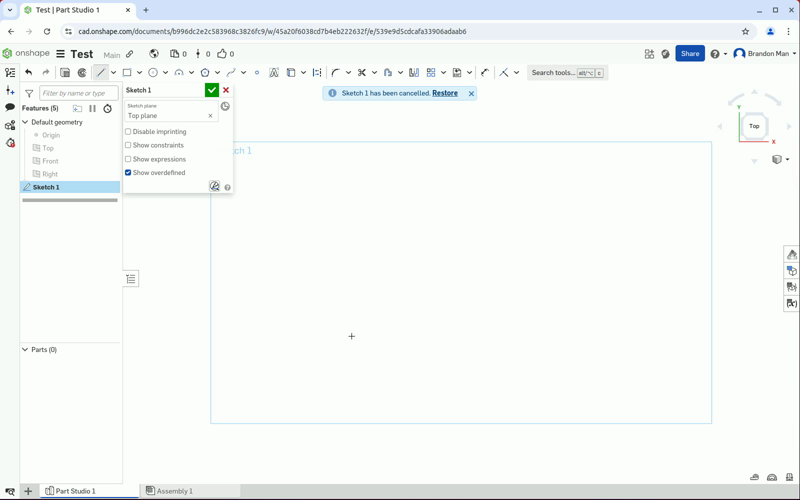
key_up(shift)
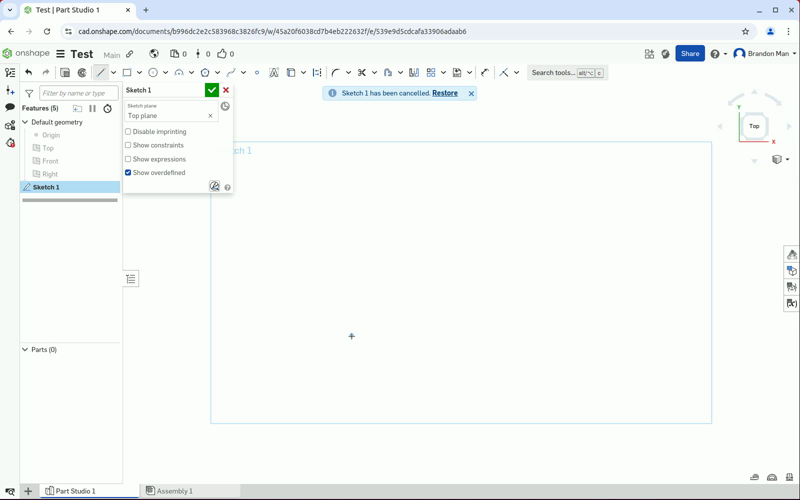
key_down(shift)
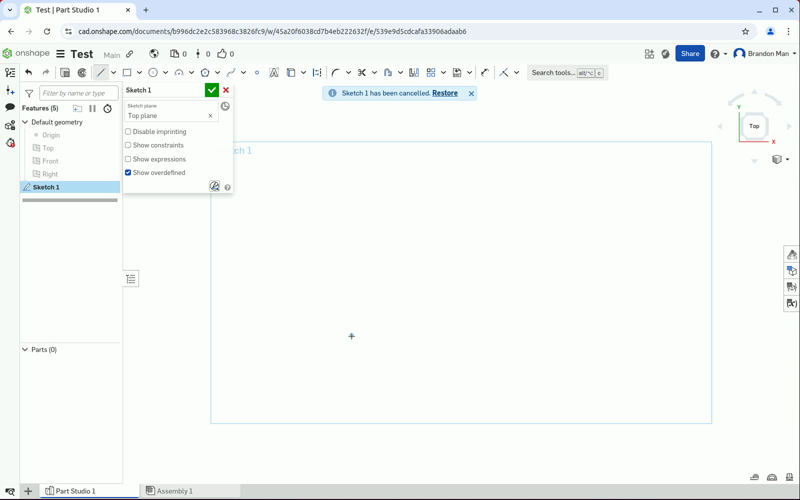
mouse_move(569, 335)
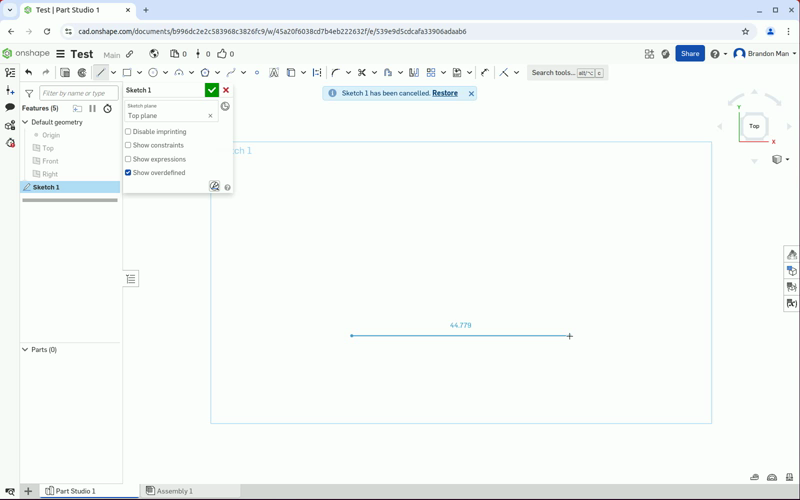
click(569, 335)
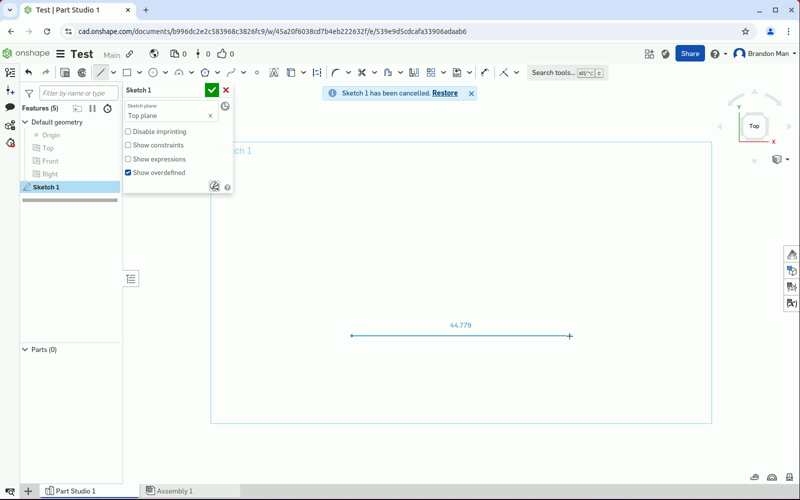
key_up(shift)
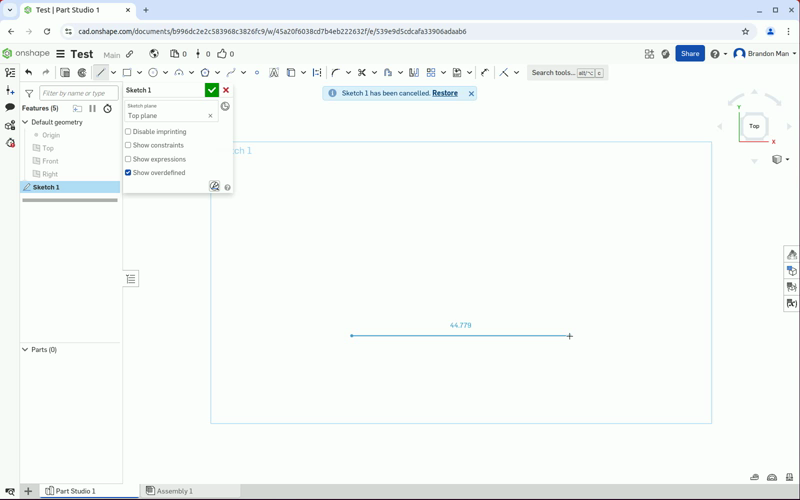
key_down(shift)
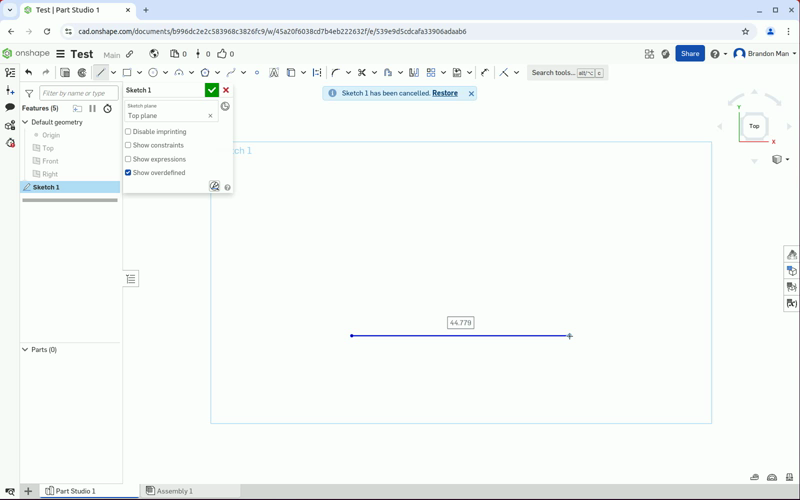
mouse_move(569, 230)
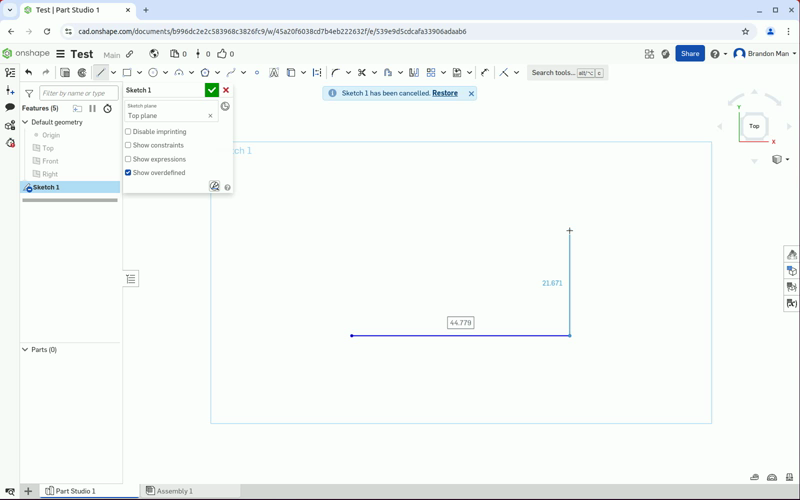
click(569, 230)
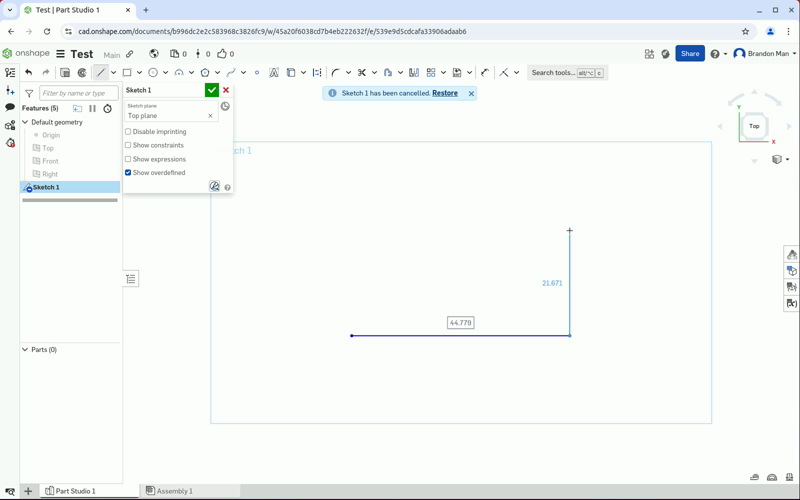
key_up(shift)
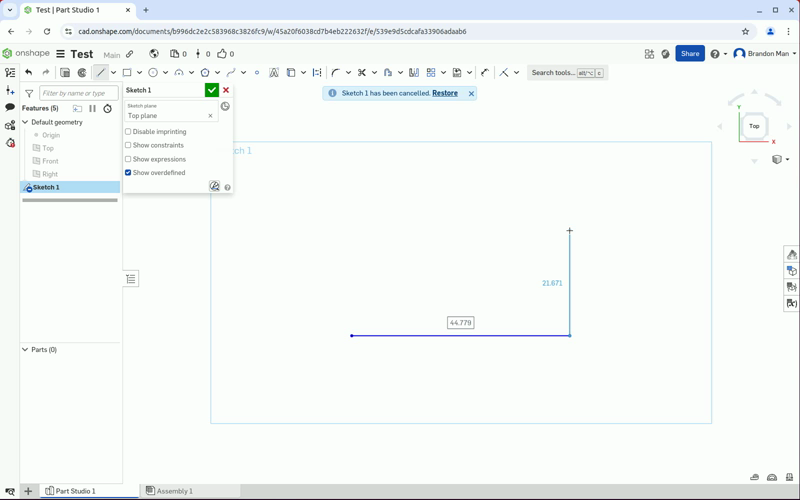
key_down(shift)
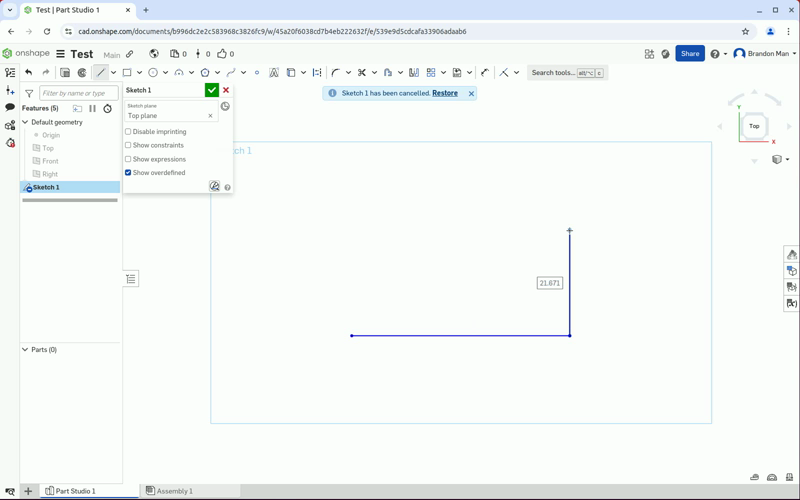
mouse_move(351, 230)
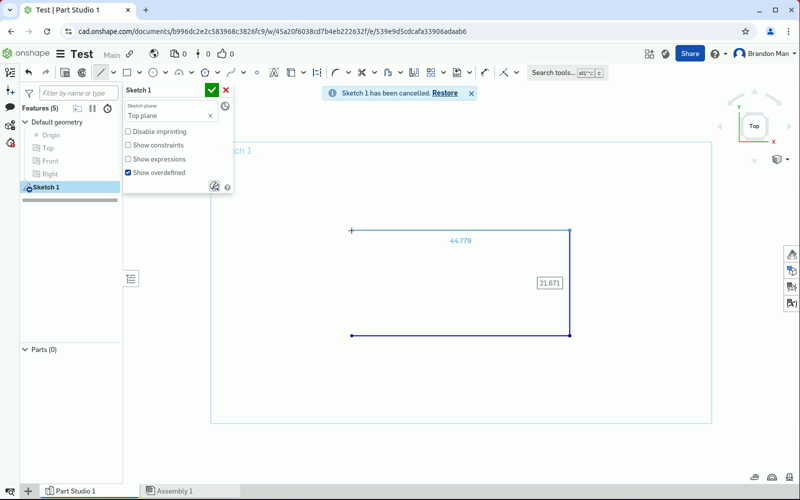
click(351, 230)
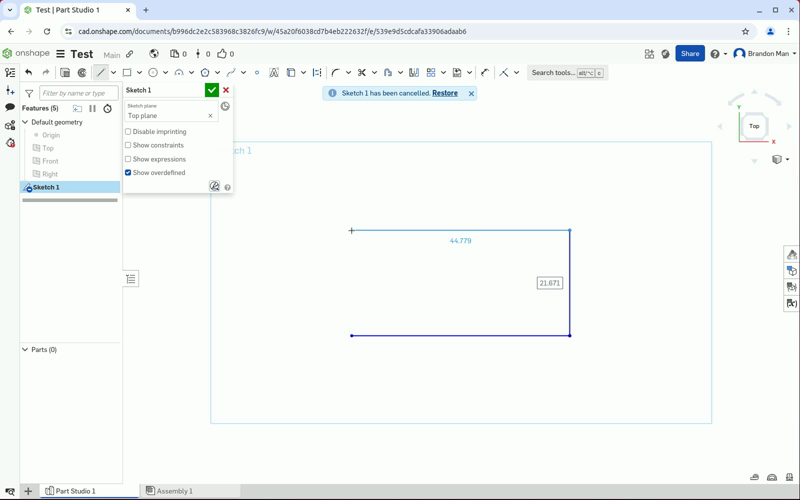
key_up(shift)
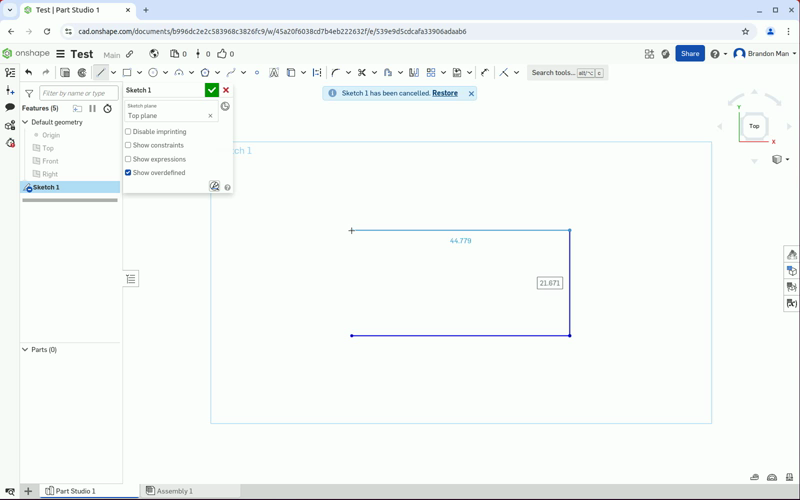
key_down(shift)
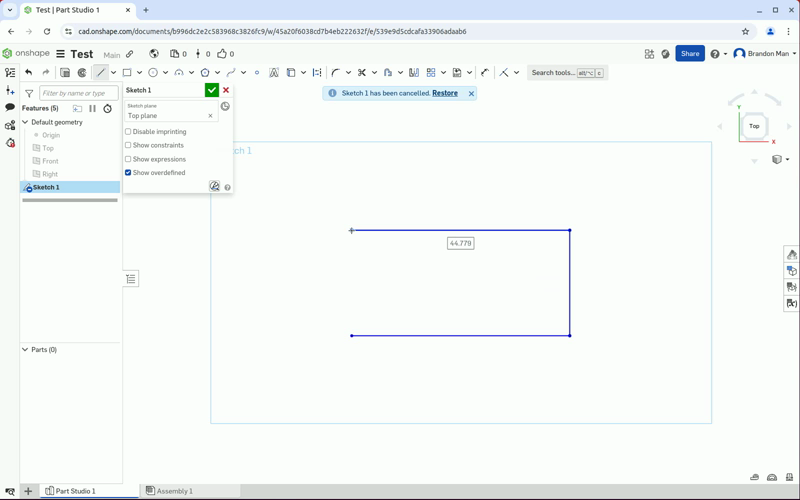
mouse_move(351, 335)
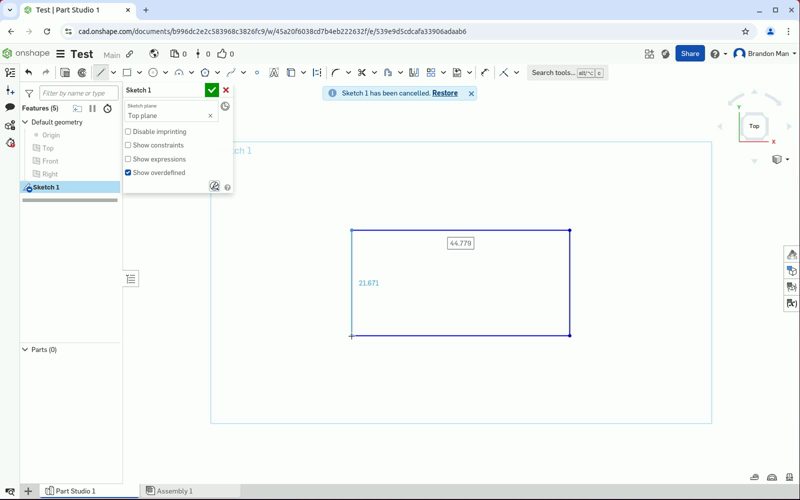
key_up(shift)
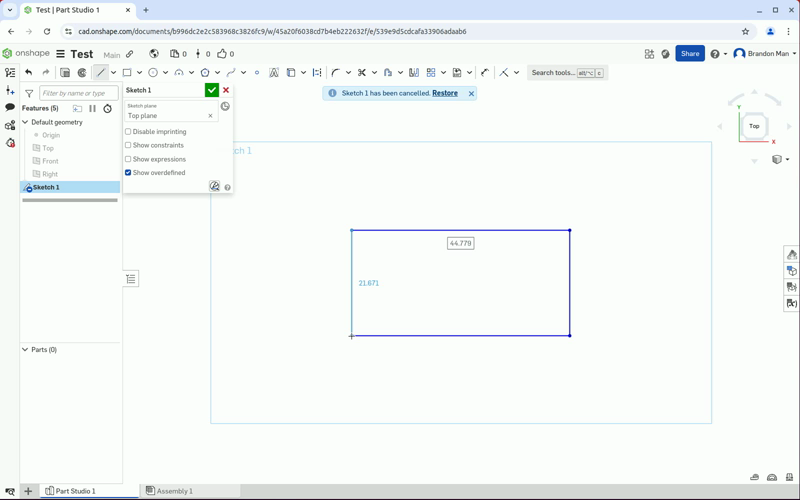
click(351, 335)
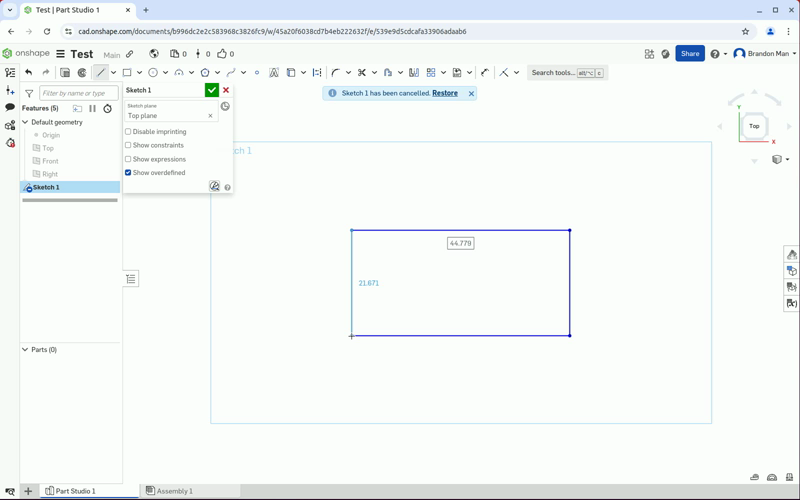
key(esc)
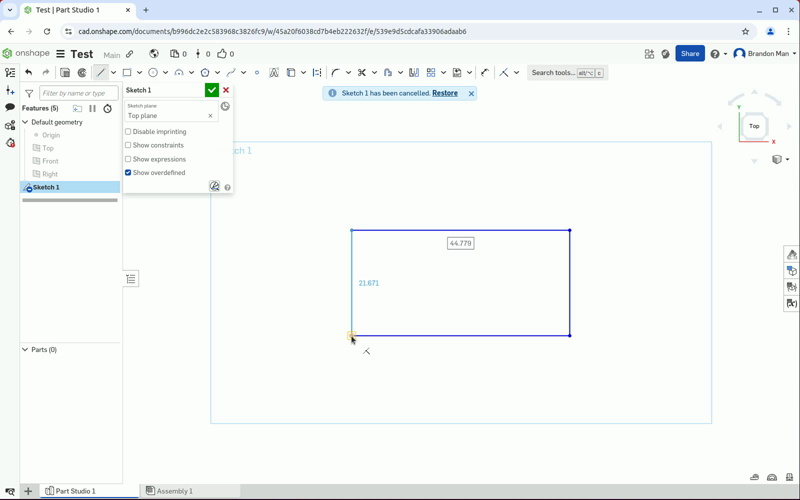
mouse_move(382, 293)
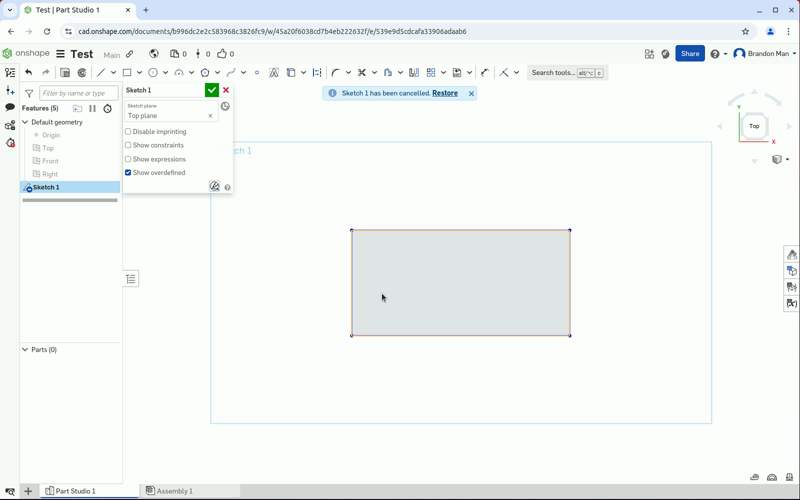
click(382, 293)
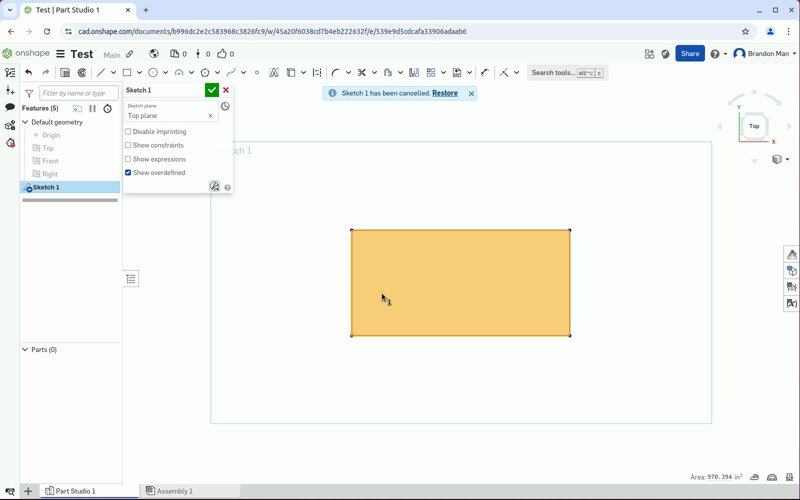
mouse_move(73, 352)
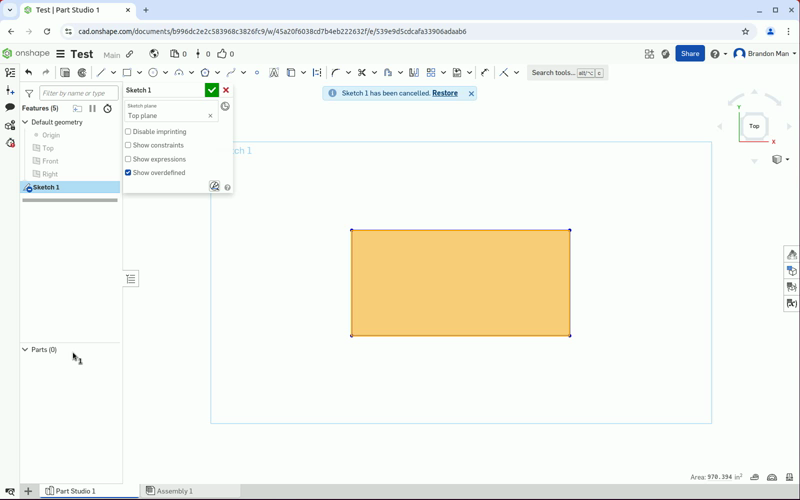
key(shift+y)
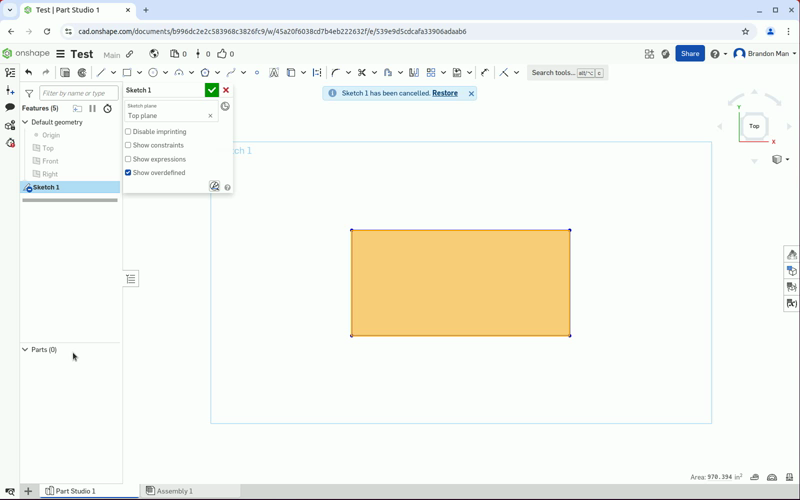
key(shift+e)
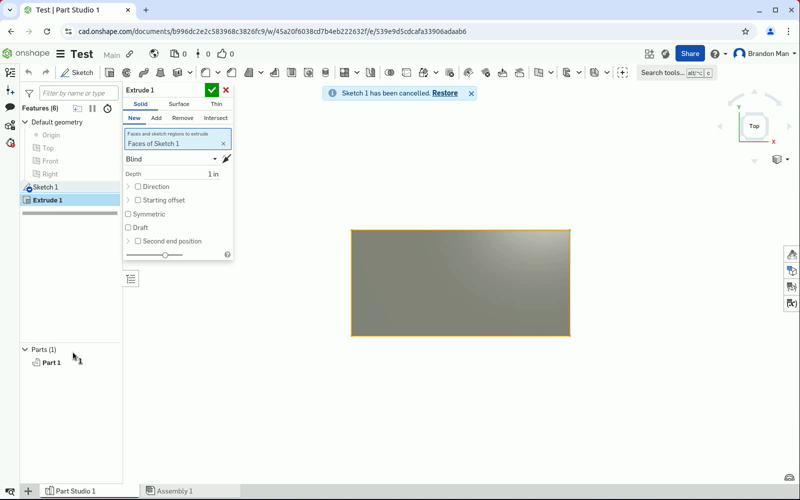
mouse_move(143, 106)
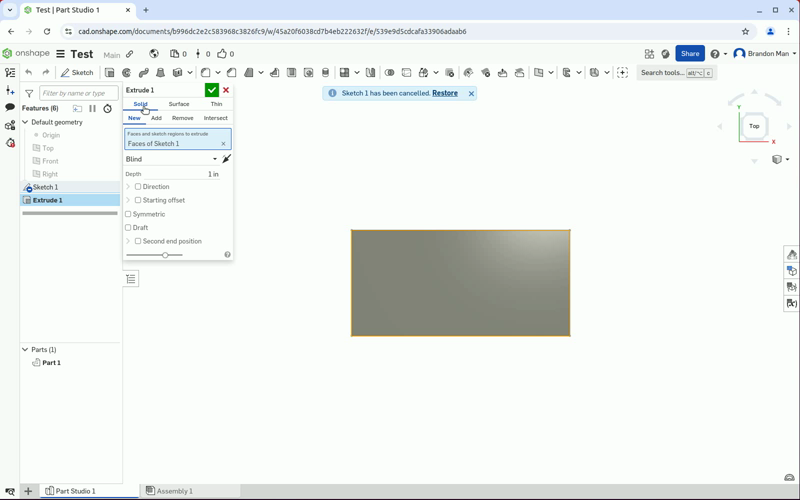
click(143, 106)
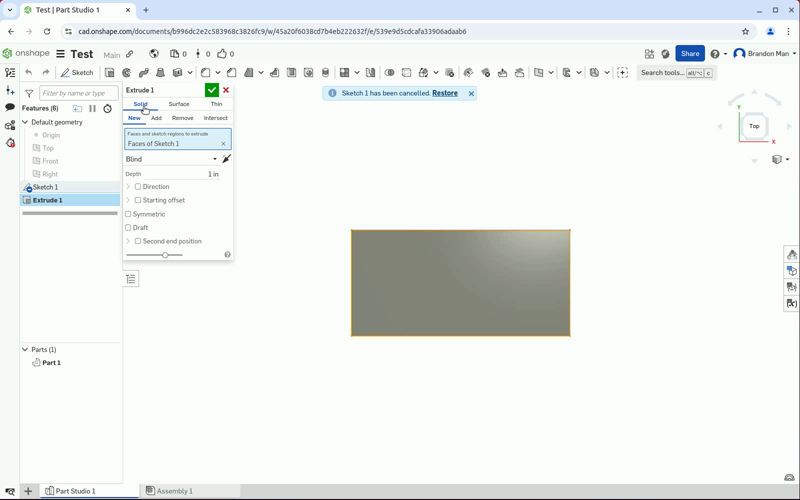
mouse_move(137, 120)
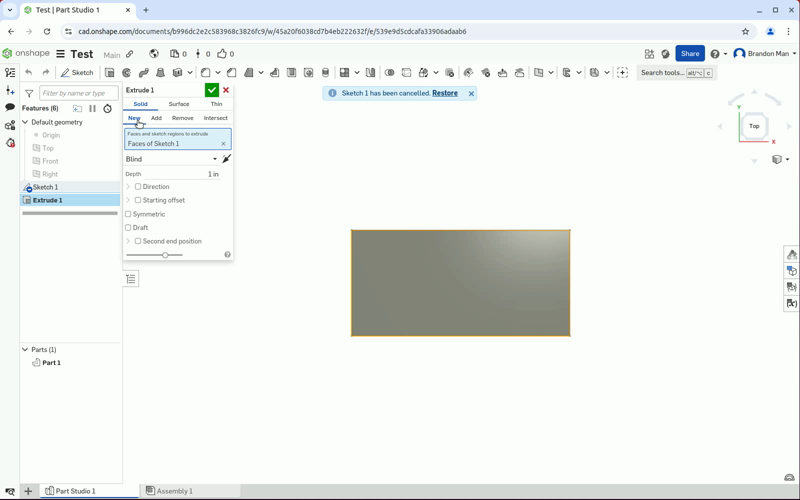
click(137, 120)
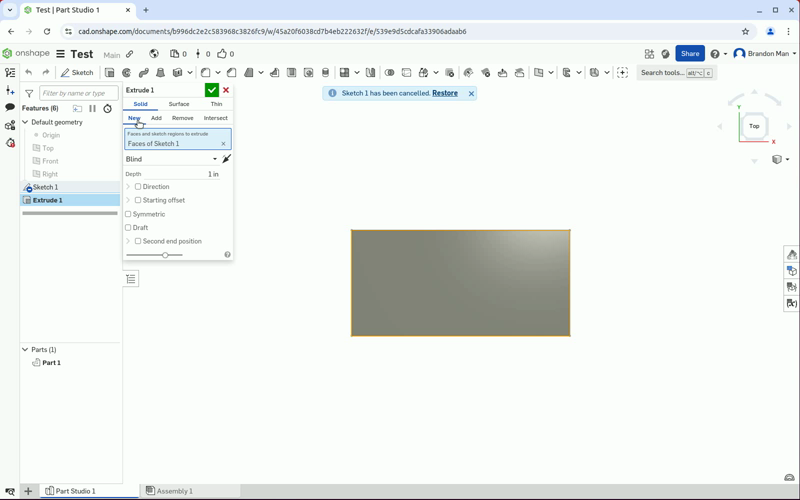
key(tab, 4)
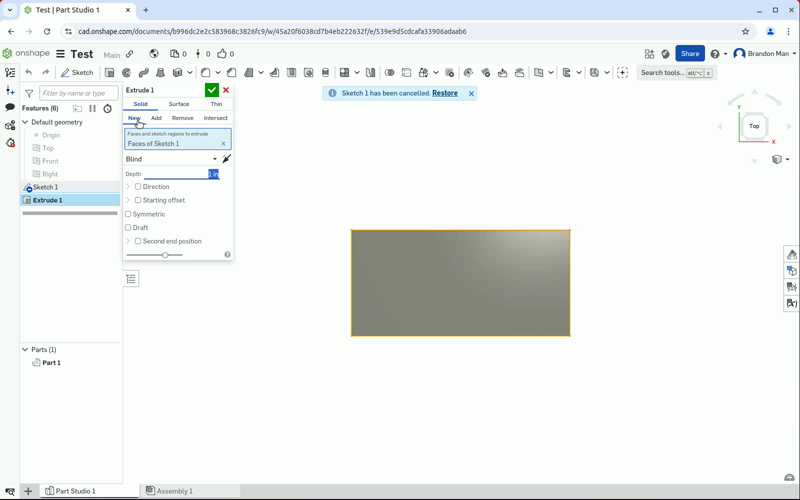
text(4.574)
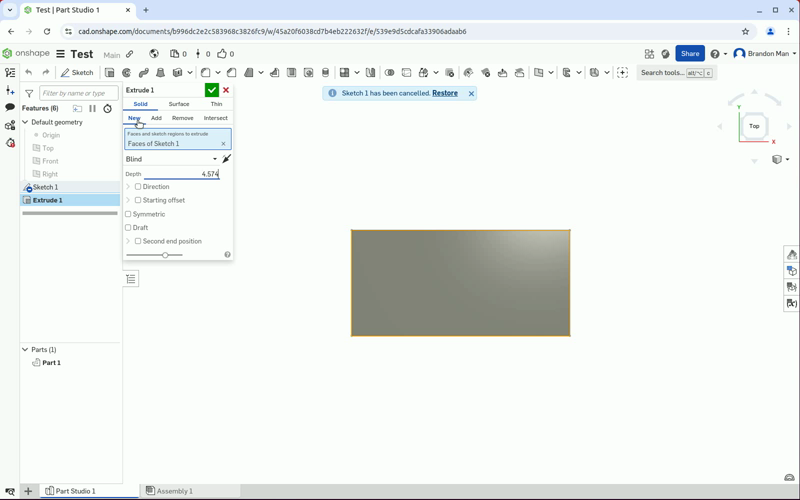
key(enter)
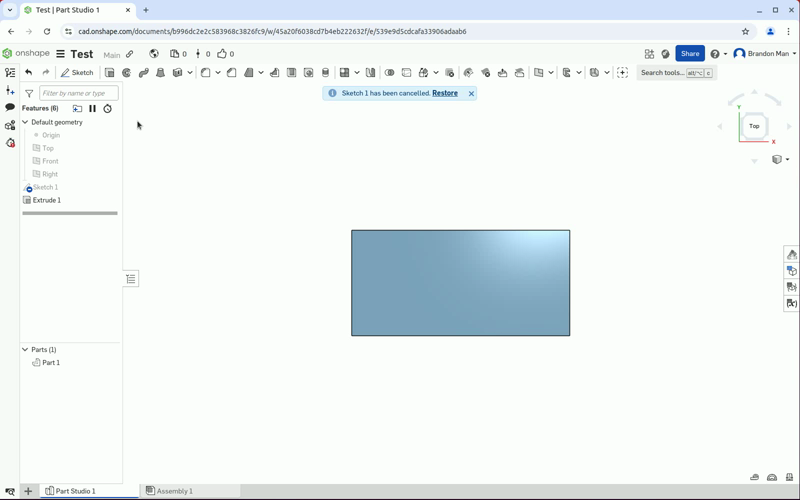
key(shift+h)
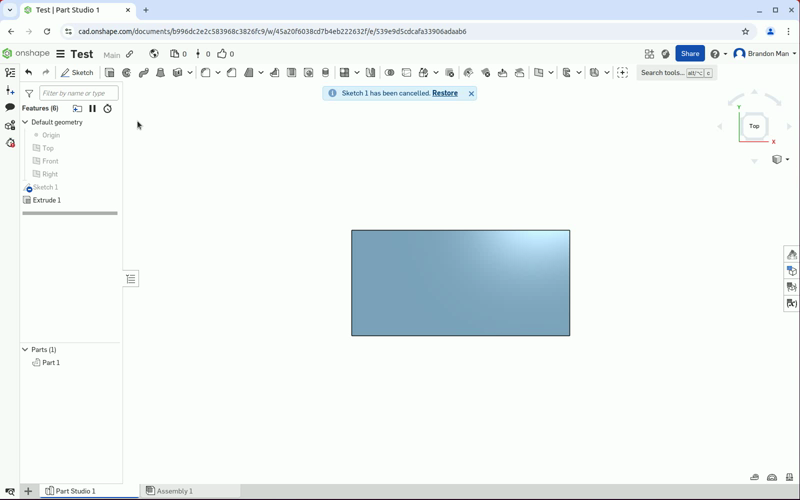
key(shift+h)
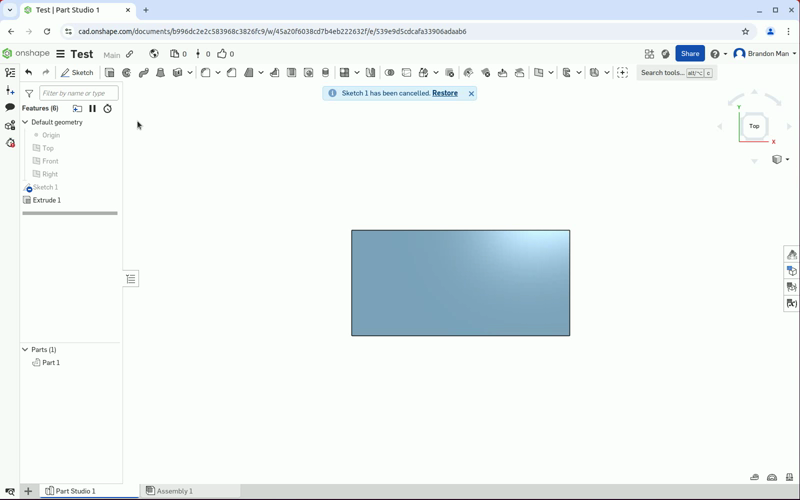
mouse_move(73, 189)
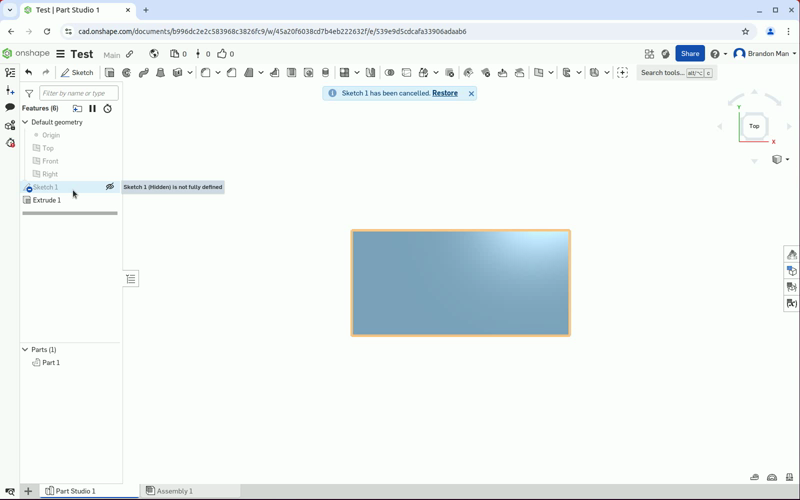
click(73, 189)
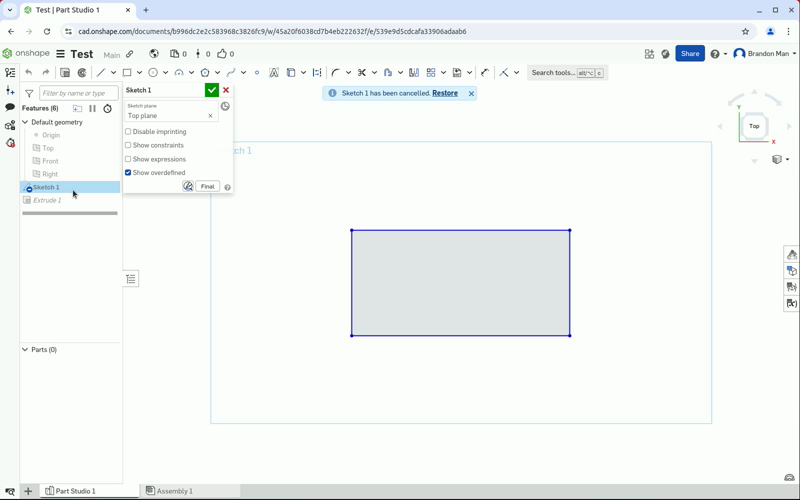
mouse_move(229, 92)
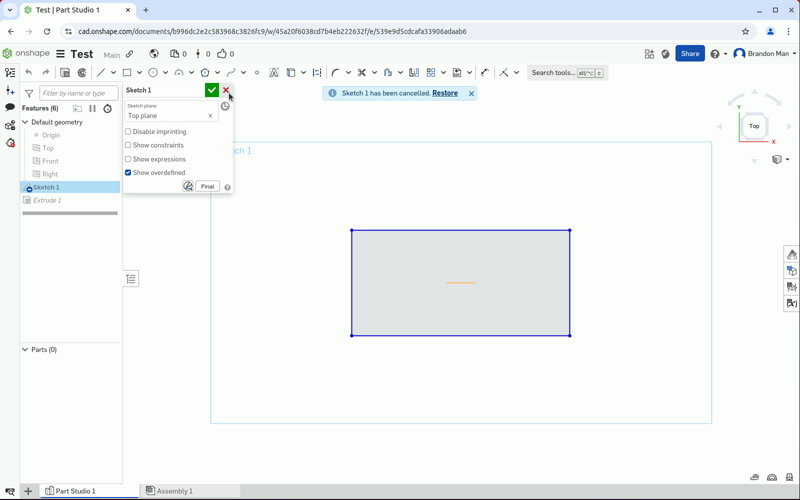
click(229, 92)
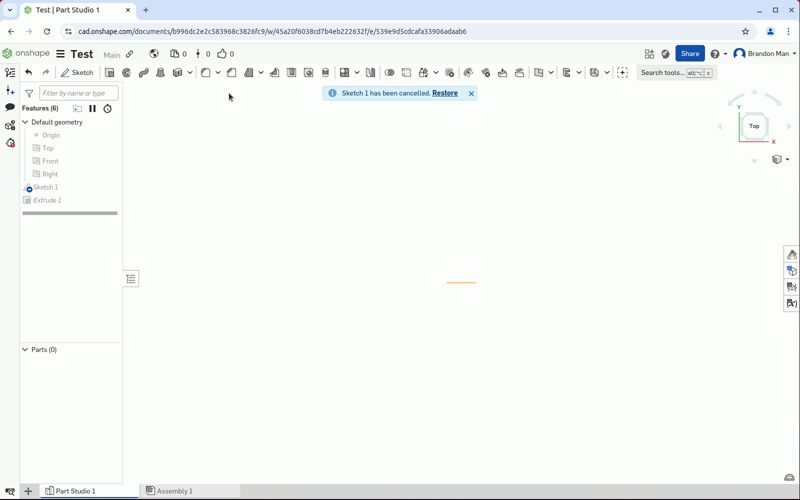
mouse_move(73, 352)
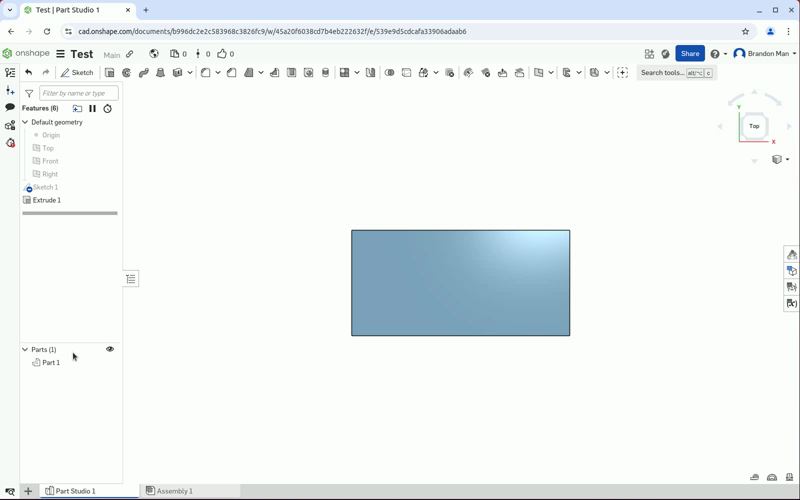
key(y)
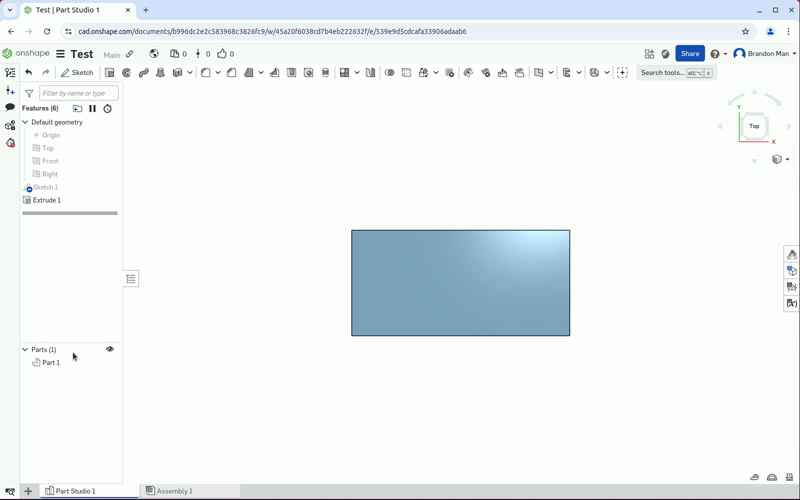
key(shift+p)
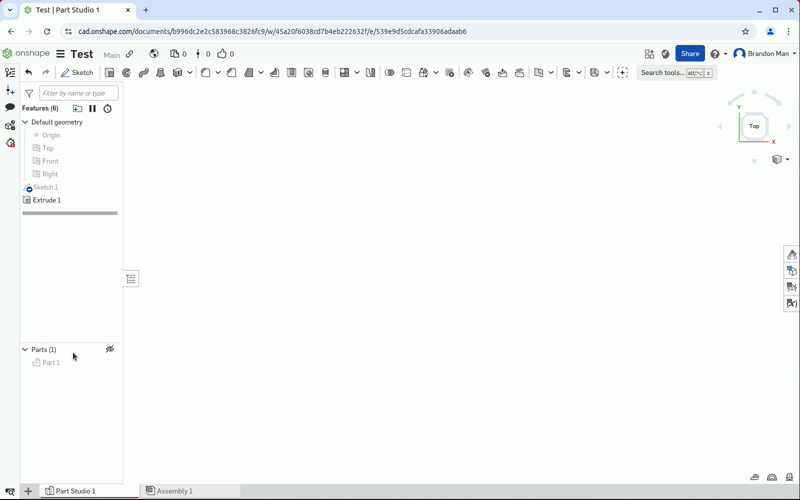
key(space)
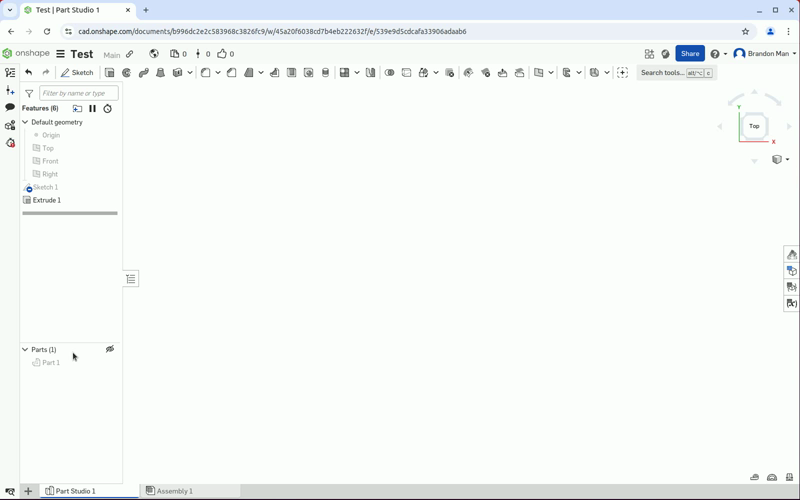
key_down(shift)
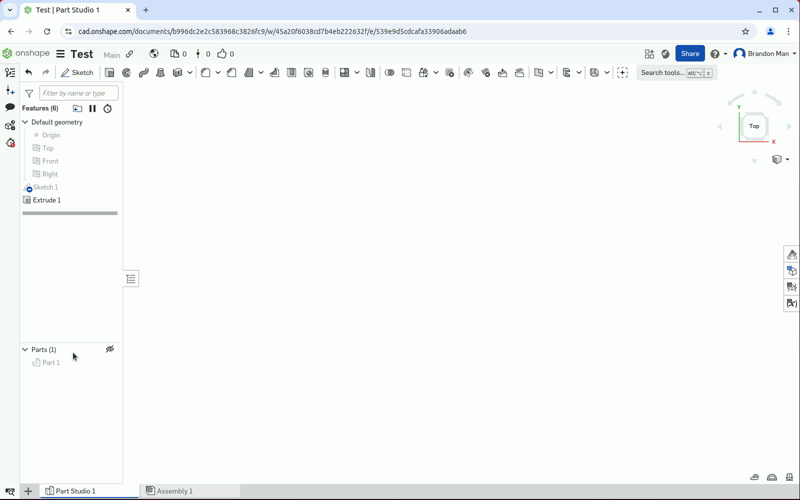
key(up)
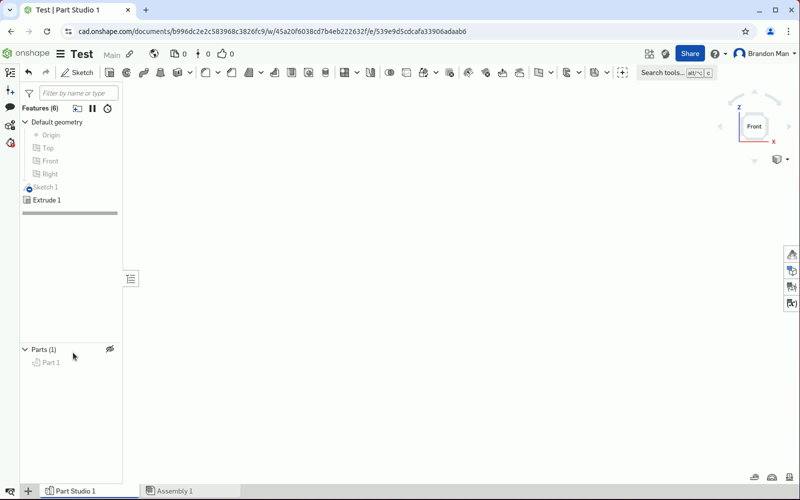
key_up(shift)
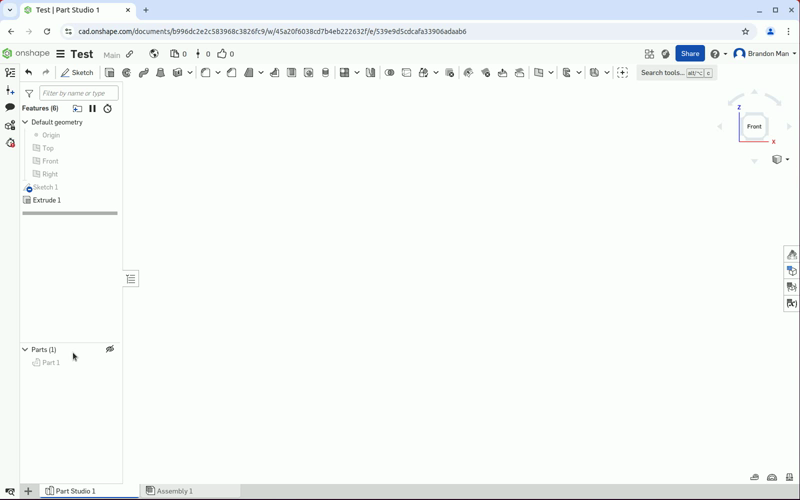
key(space)
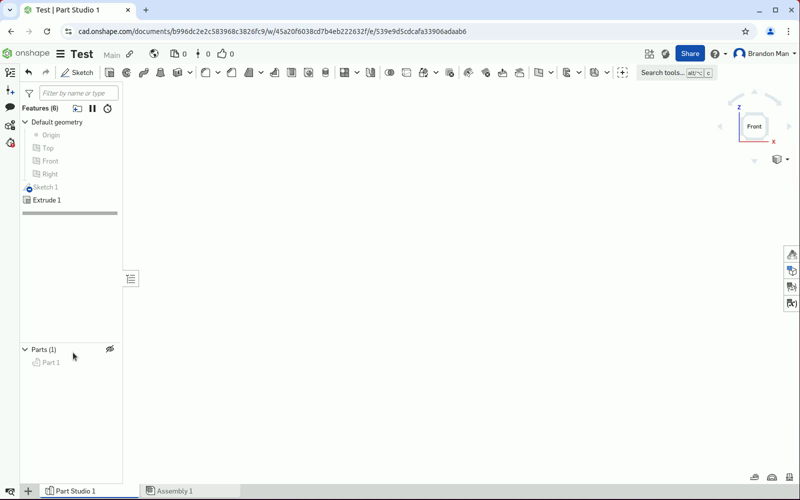
key_down(shift)
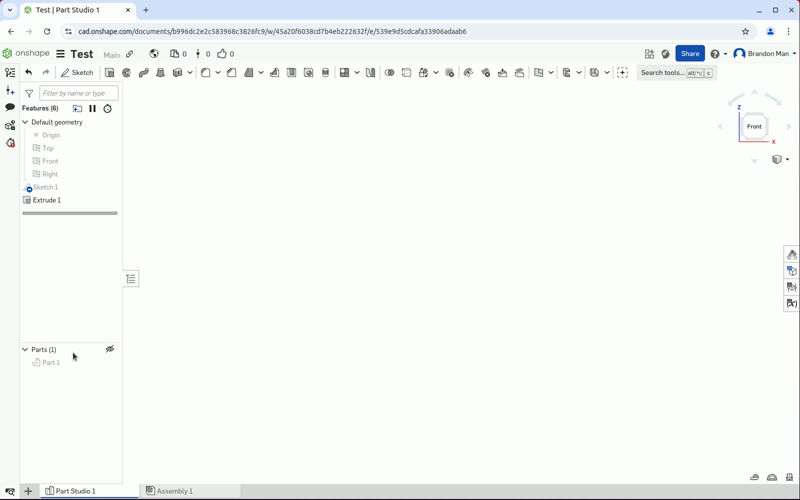
key(left)
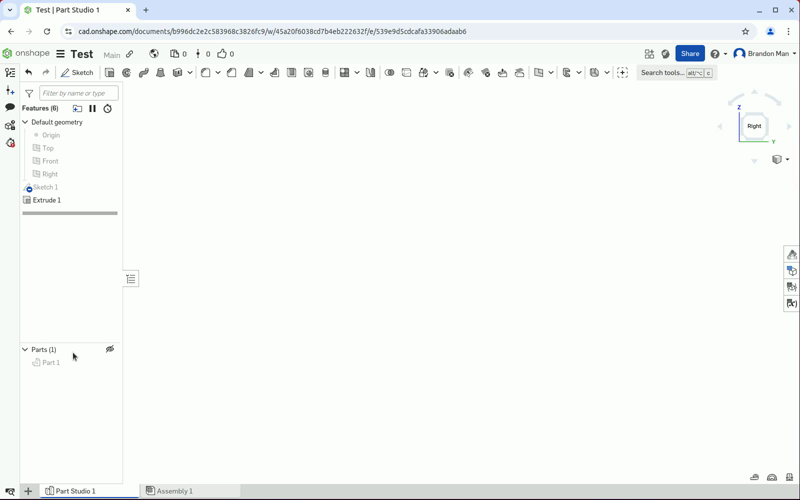
key_up(shift)
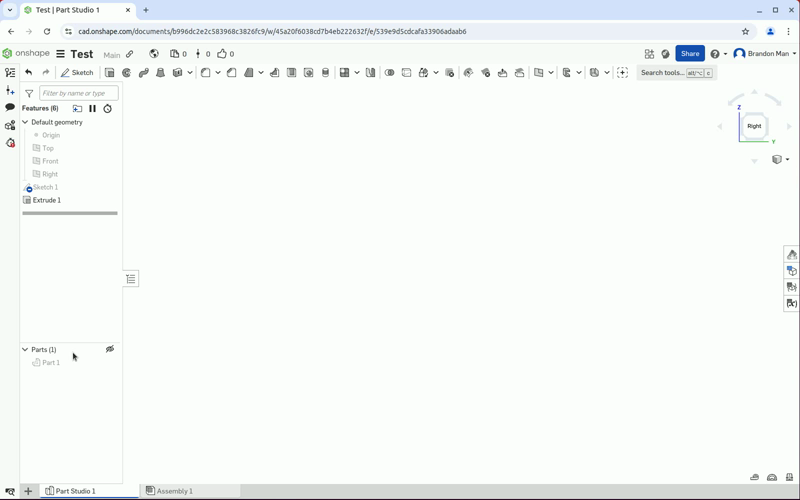
mouse_move(73, 352)
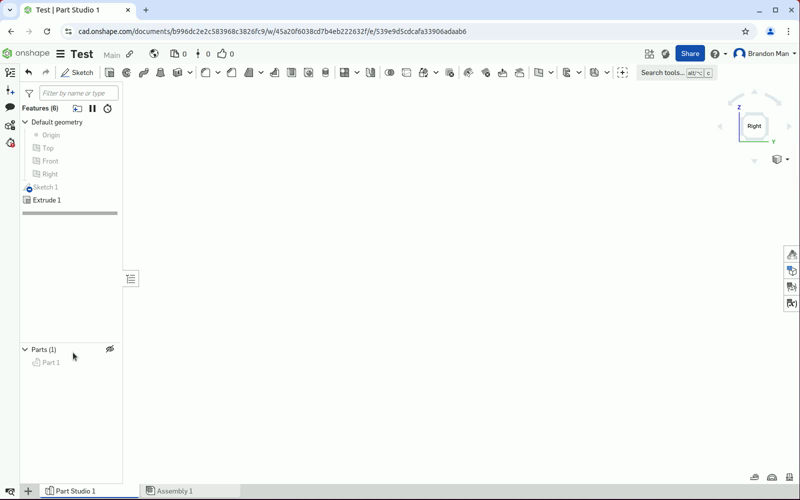
key(shift+y)
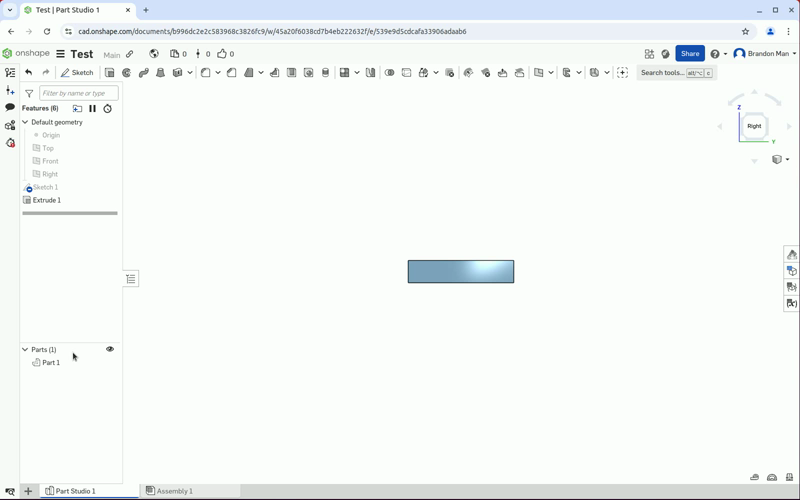
mouse_move(541, 75)
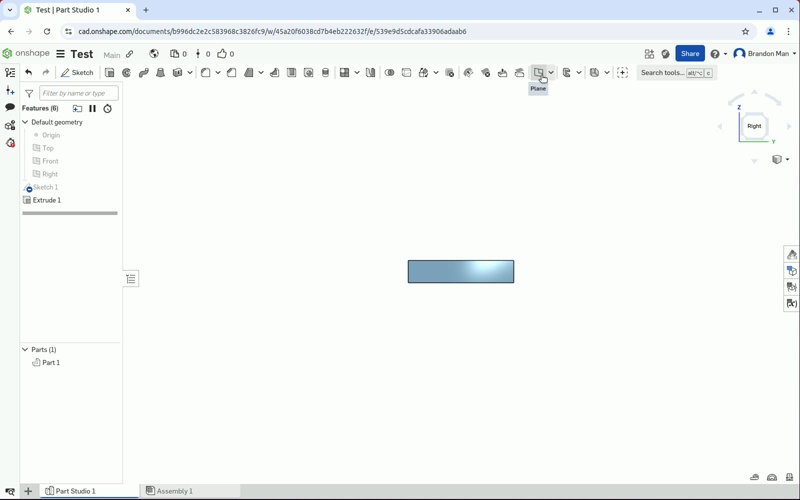
click(541, 75)
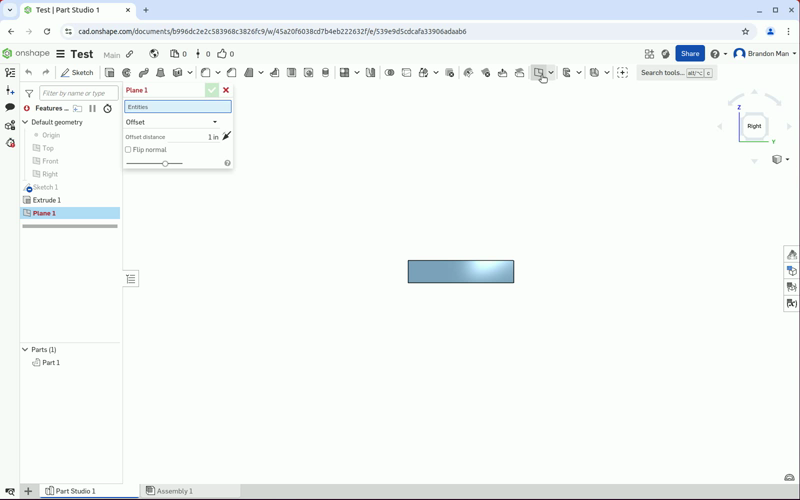
mouse_move(73, 176)
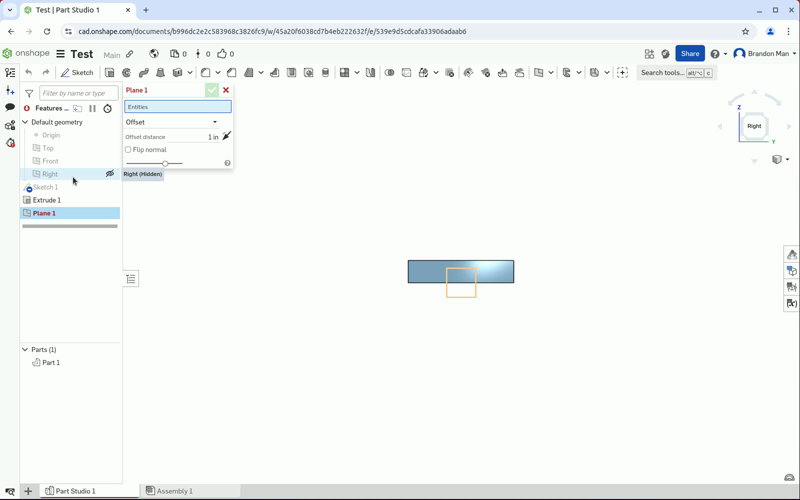
click(73, 176)
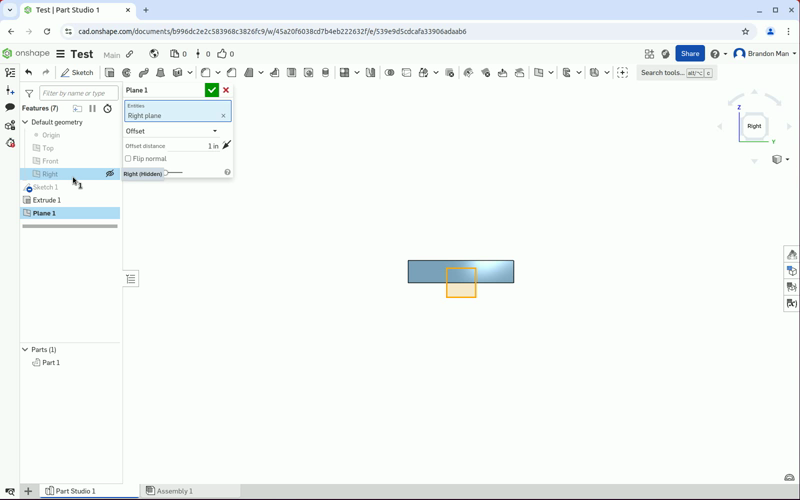
key(tab, 2)
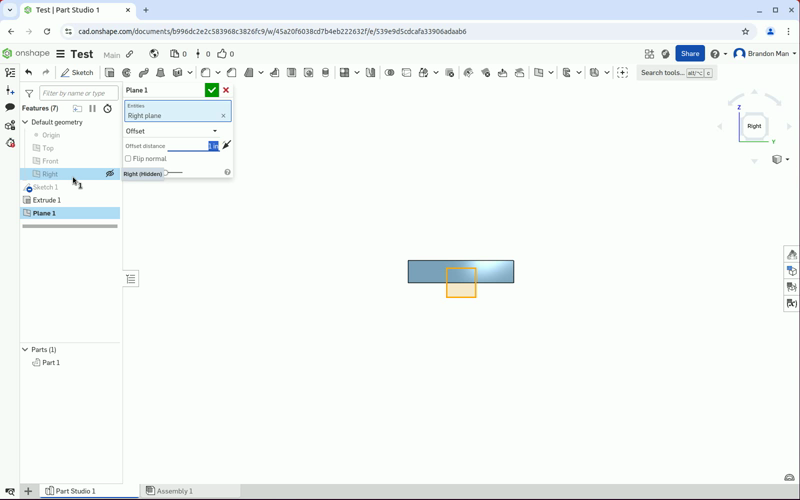
text(22.4)
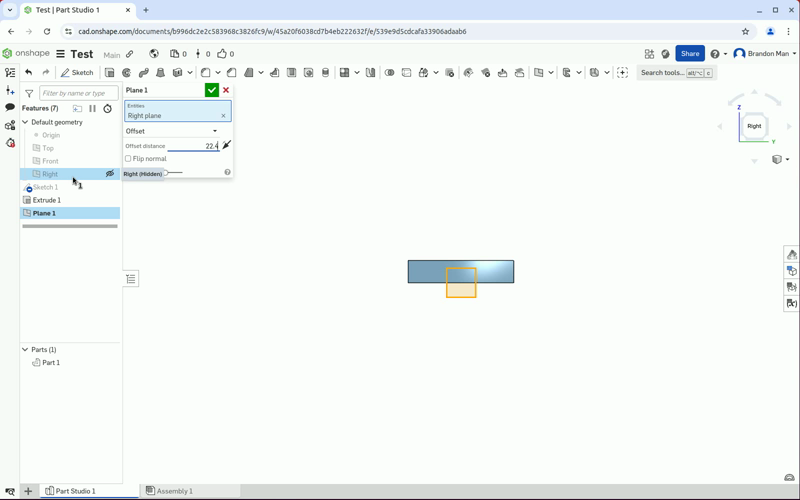
key(enter, 2)
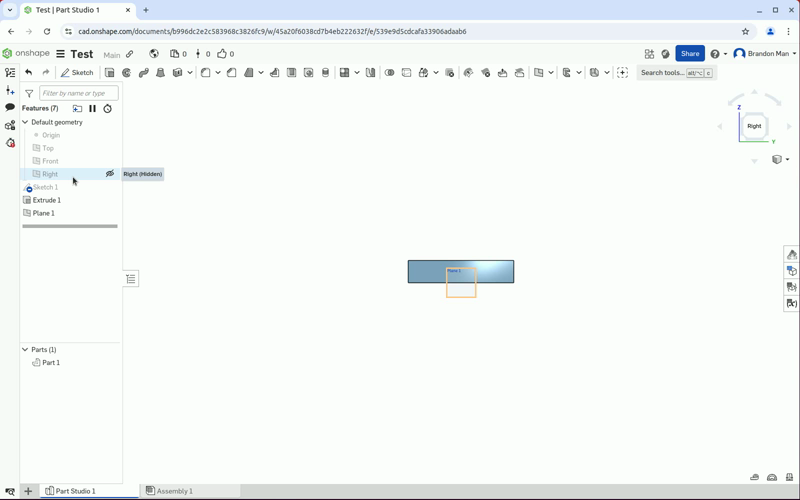
key(shift+s)
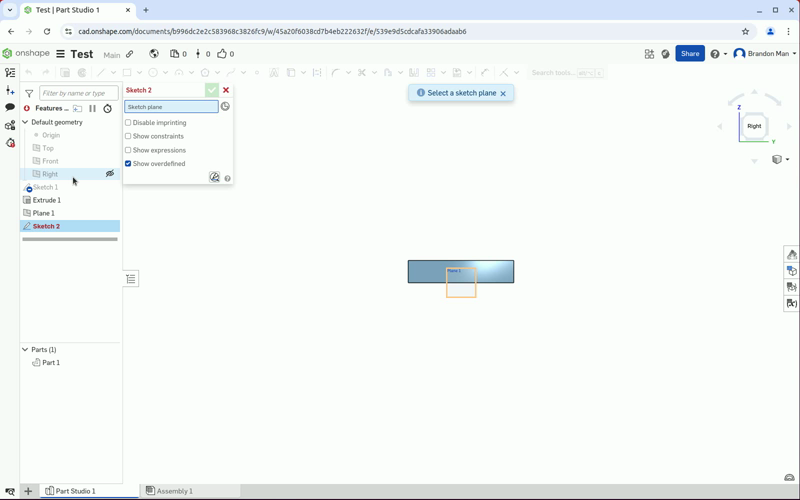
mouse_move(73, 215)
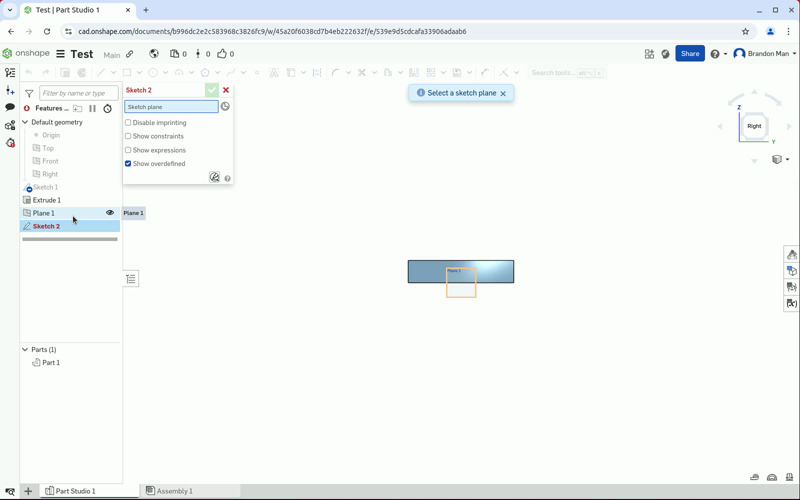
click(73, 215)
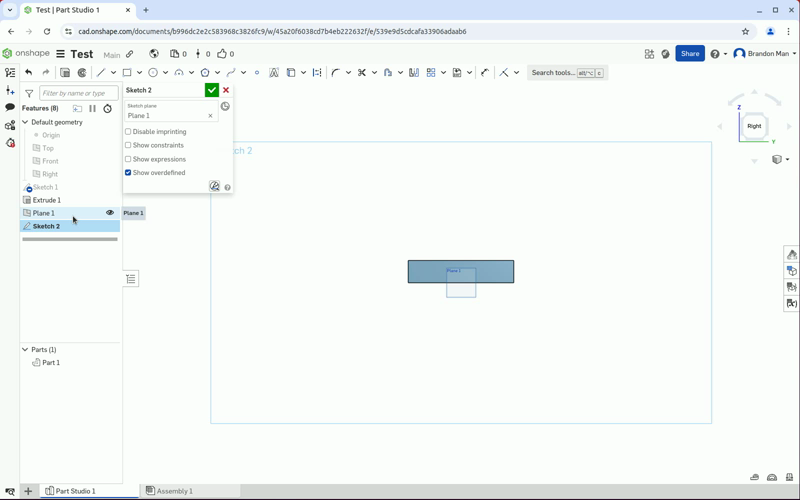
mouse_move(73, 352)
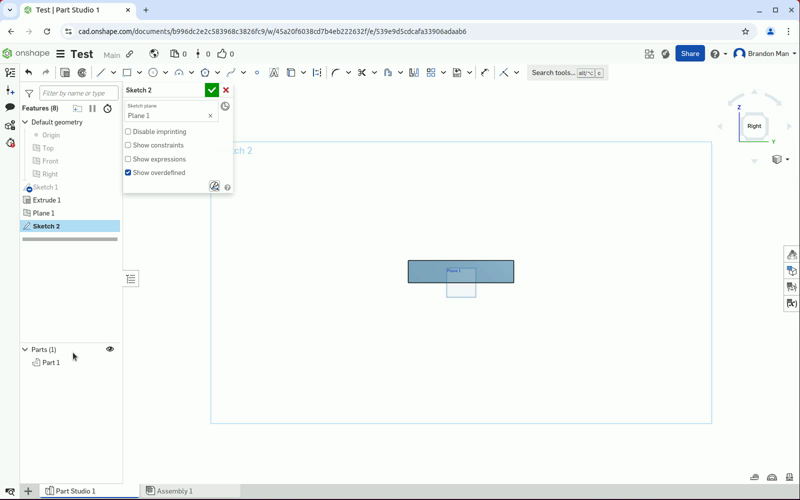
key(y)
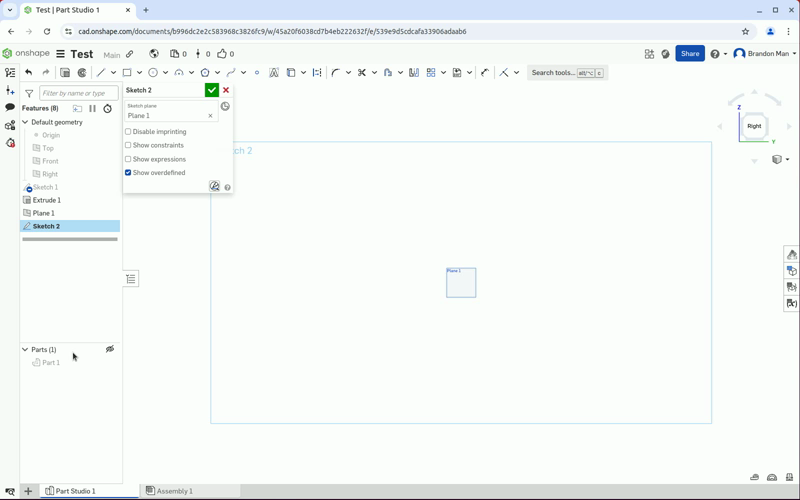
key(l)
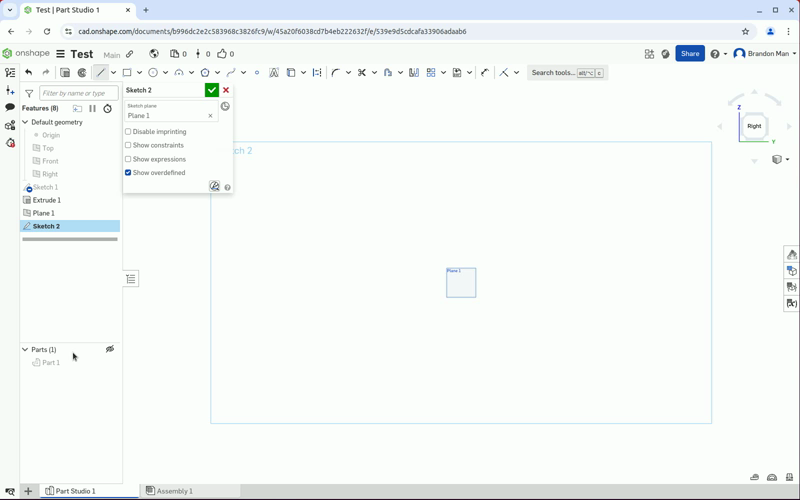
key_down(shift)
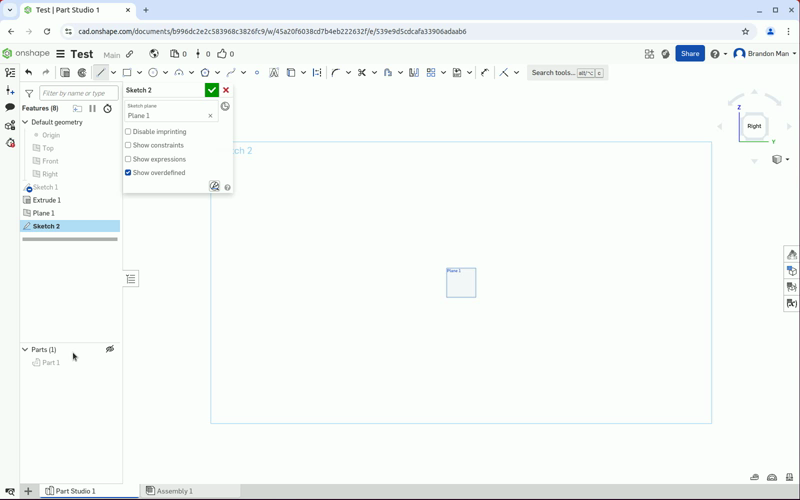
mouse_move(407, 282)
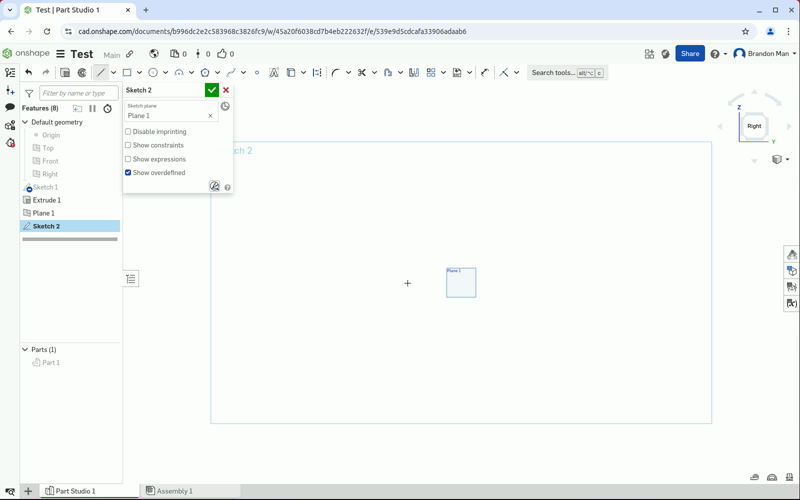
click(407, 282)
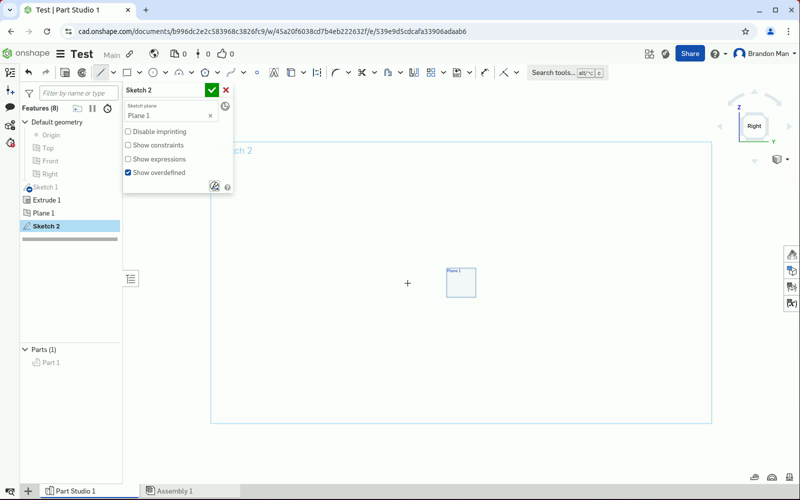
key_up(shift)
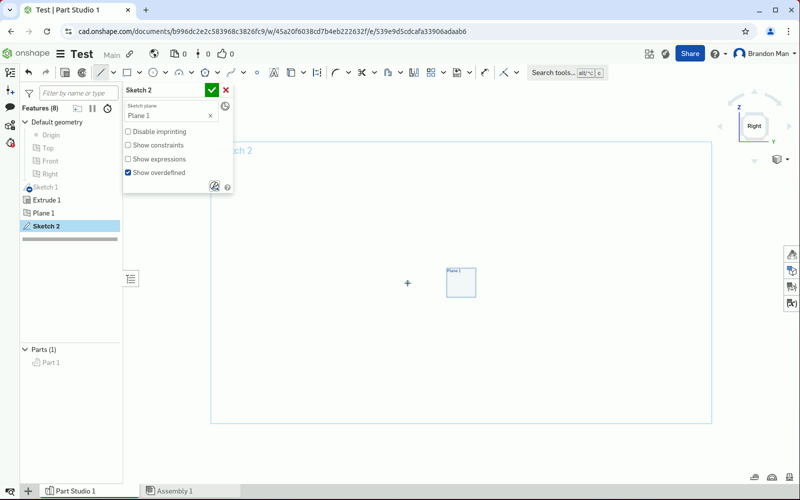
key_down(shift)
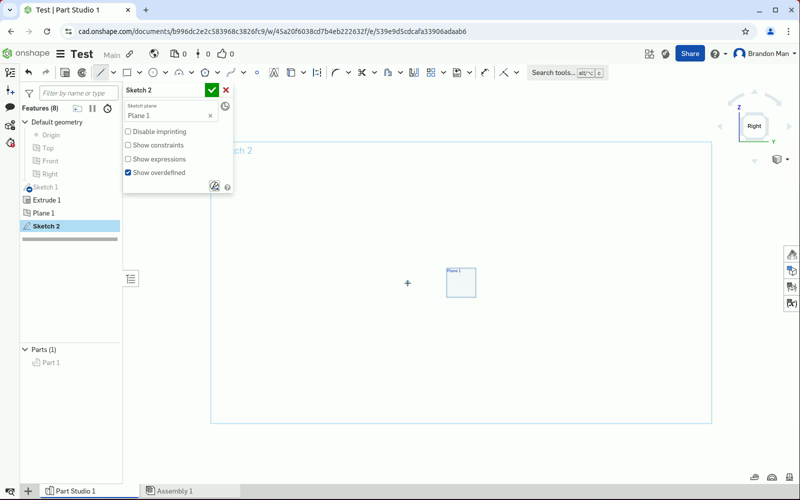
mouse_move(513, 282)
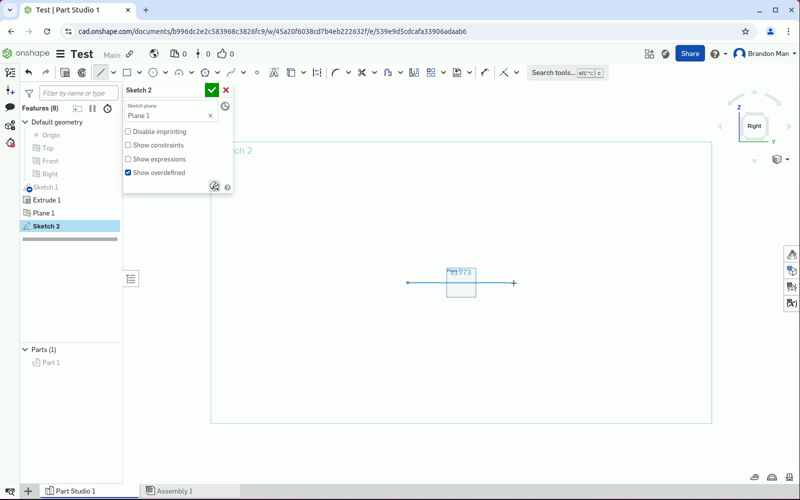
click(513, 282)
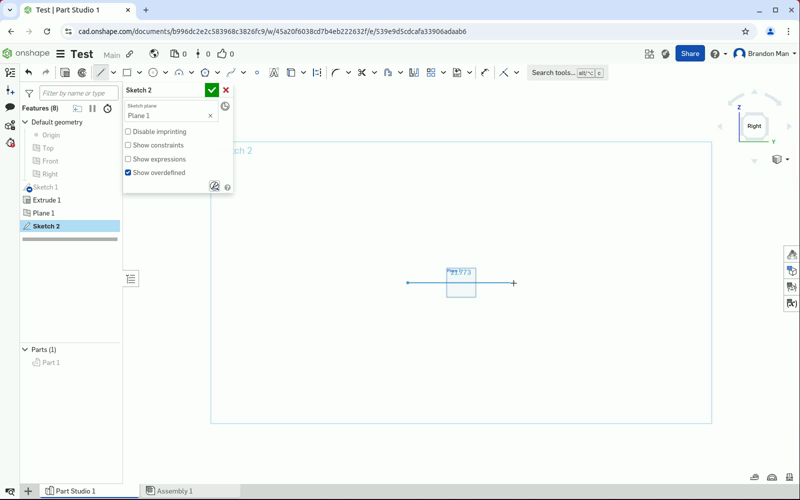
key_up(shift)
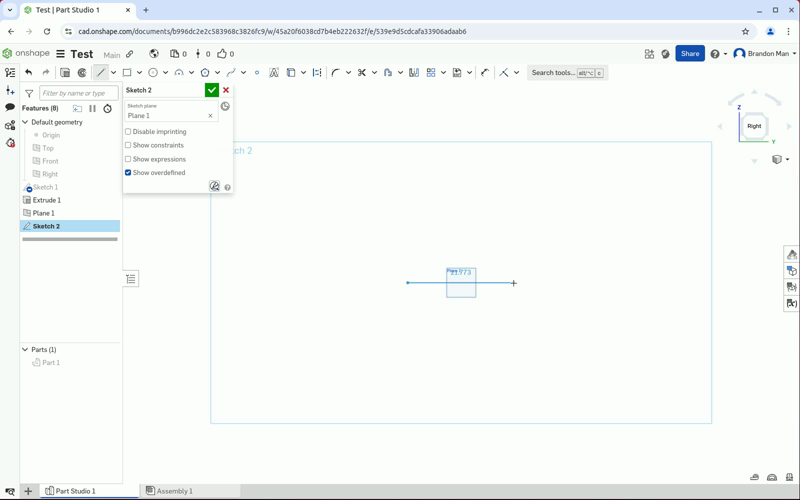
key_down(shift)
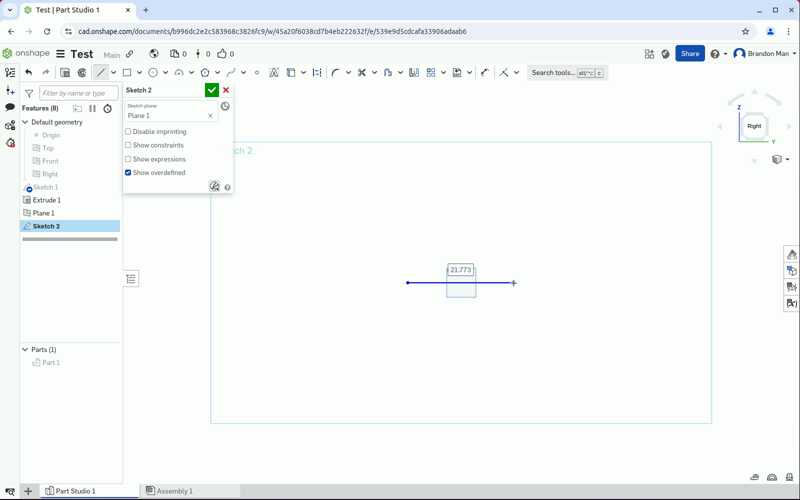
mouse_move(543, 282)
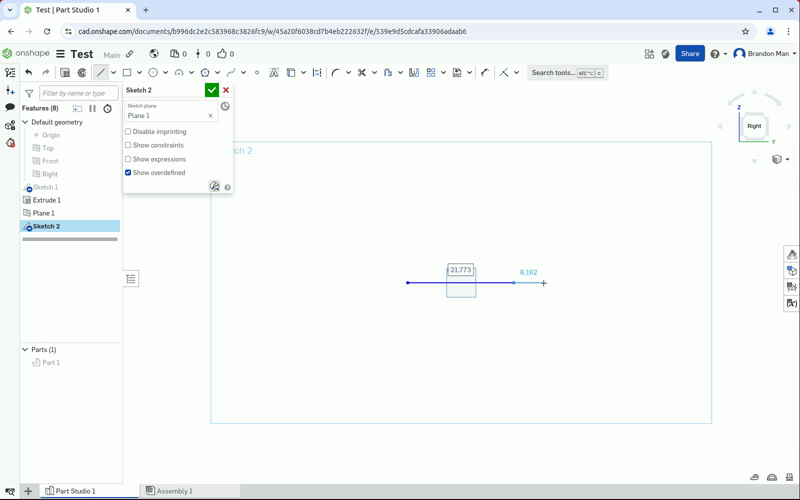
mouse_move(513, 260)
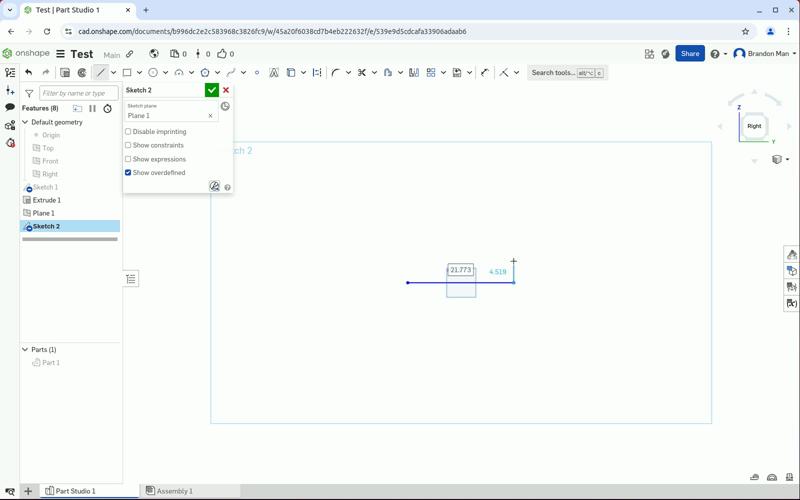
click(513, 260)
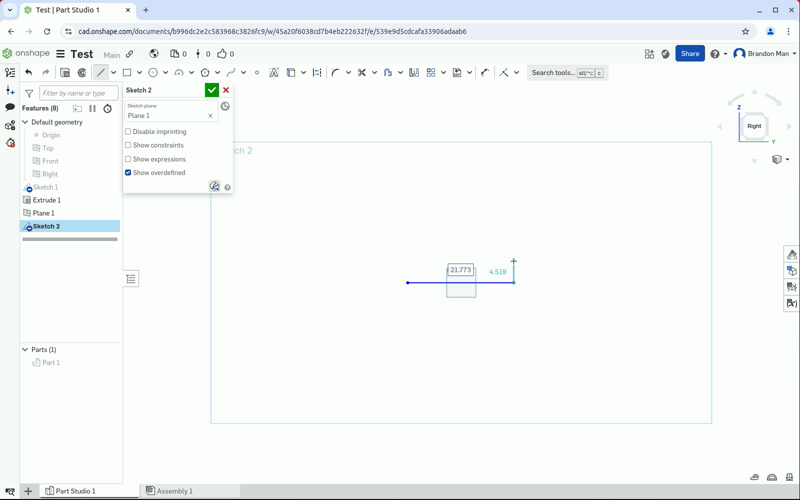
key_up(shift)
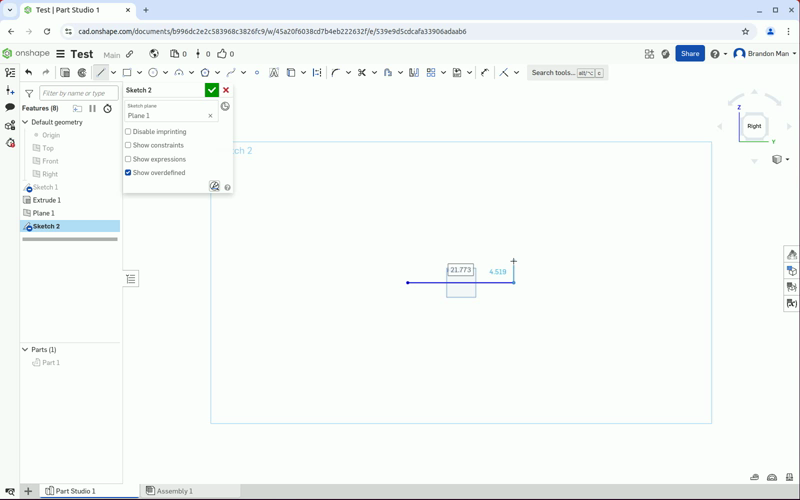
key_down(shift)
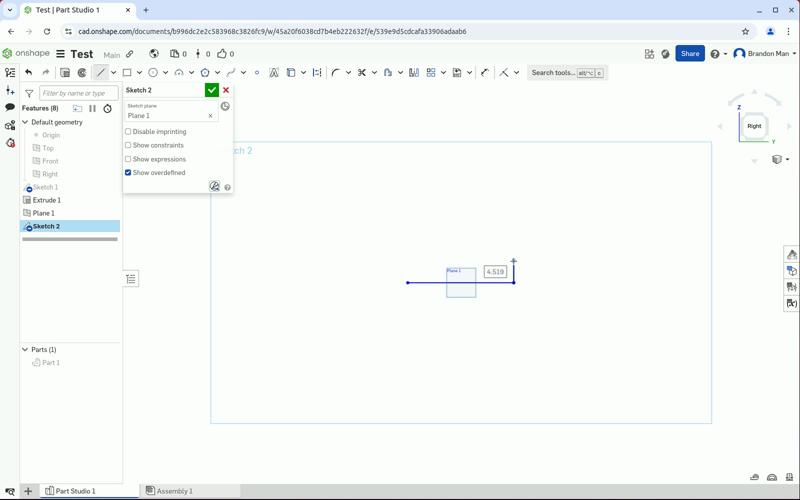
mouse_move(407, 260)
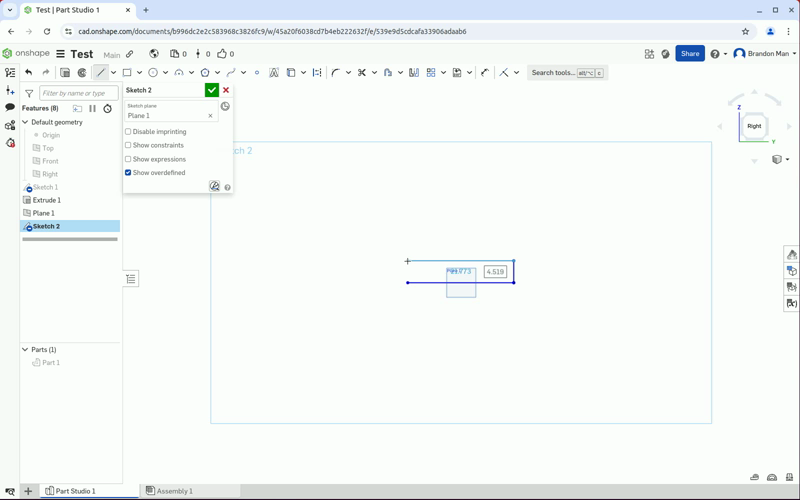
click(407, 260)
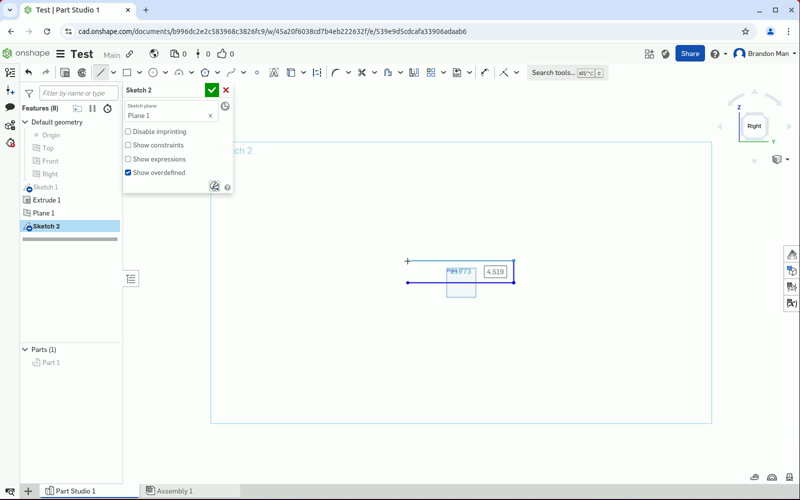
key_up(shift)
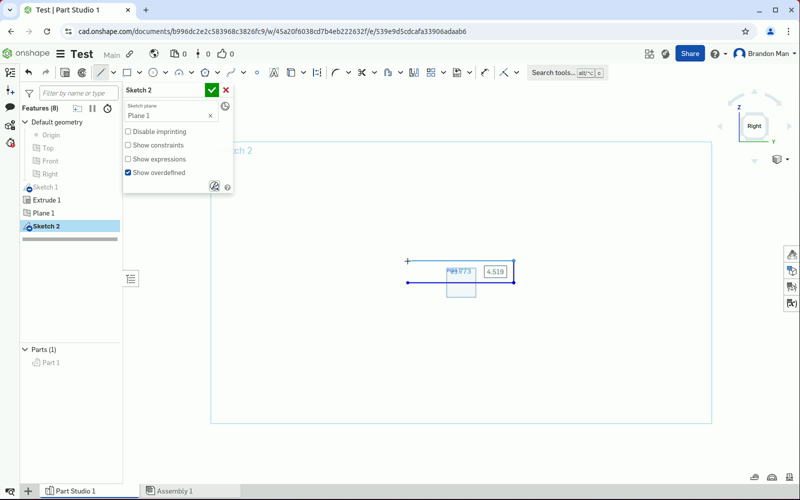
mouse_move(437, 260)
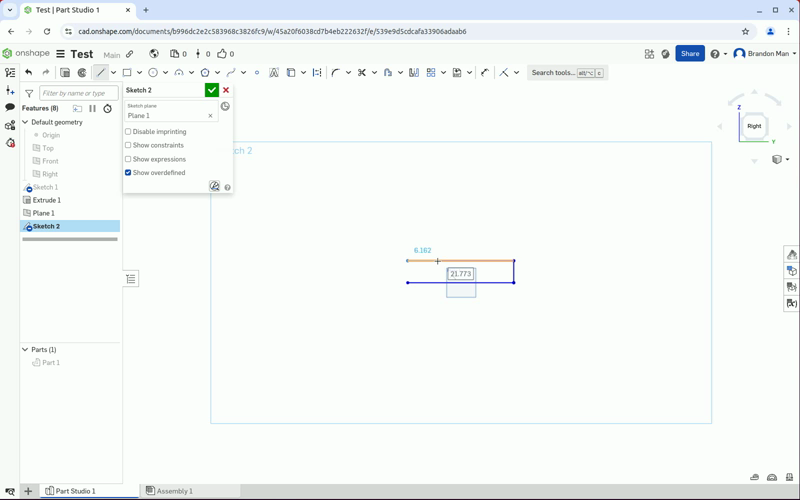
key_down(shift)
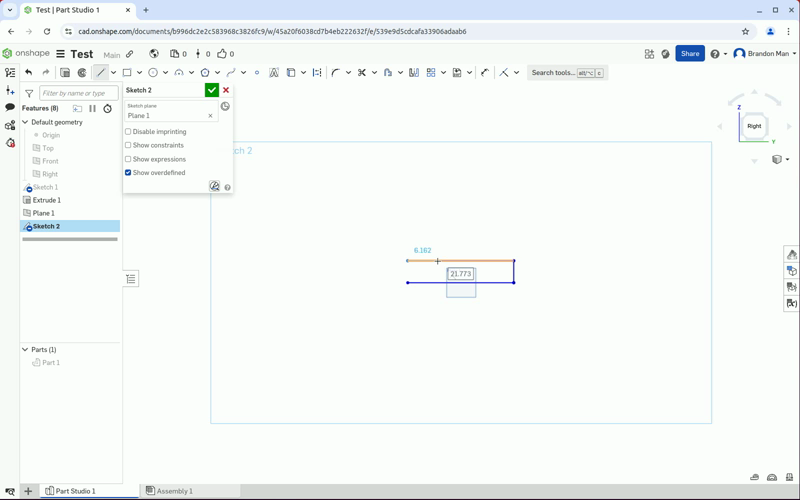
mouse_move(407, 282)
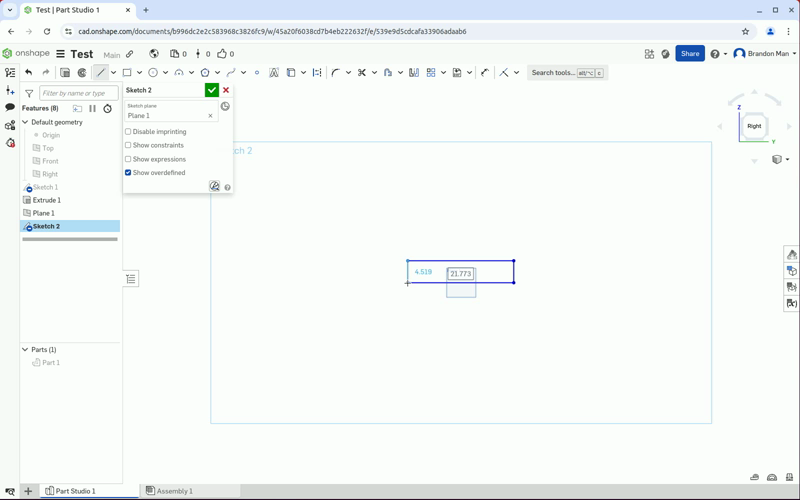
key_up(shift)
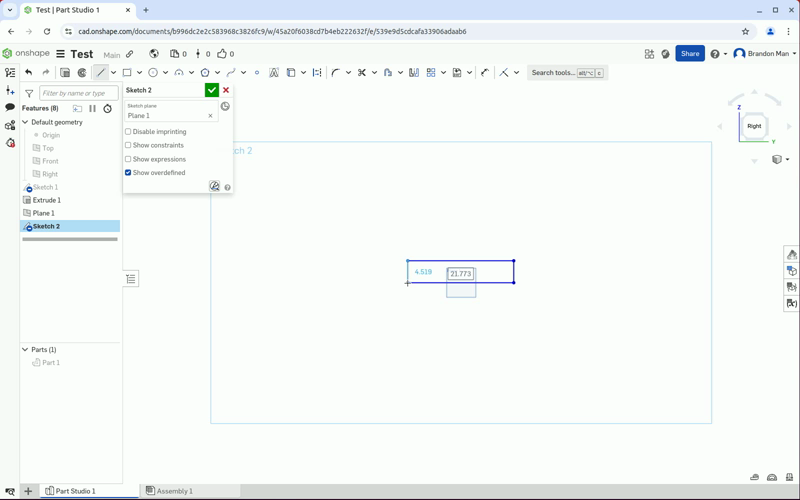
click(407, 282)
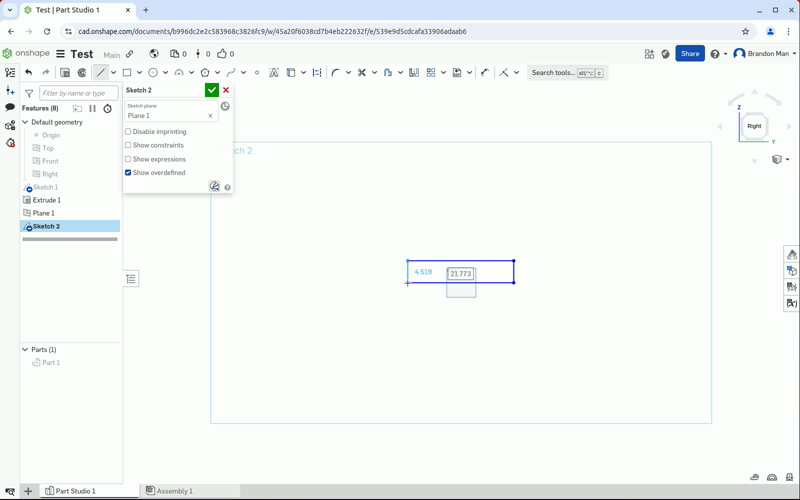
key(esc)
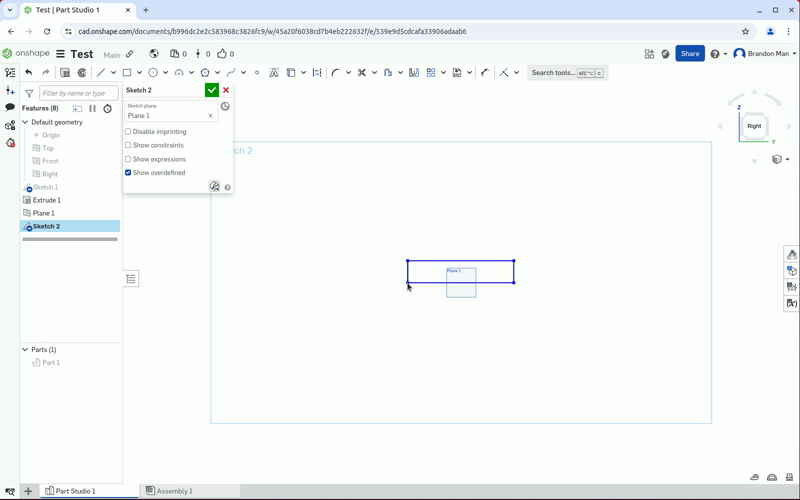
mouse_move(454, 264)
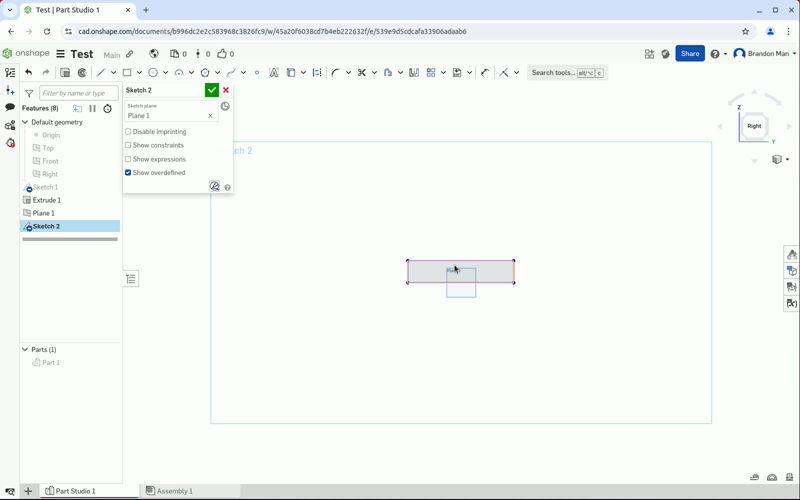
click(454, 264)
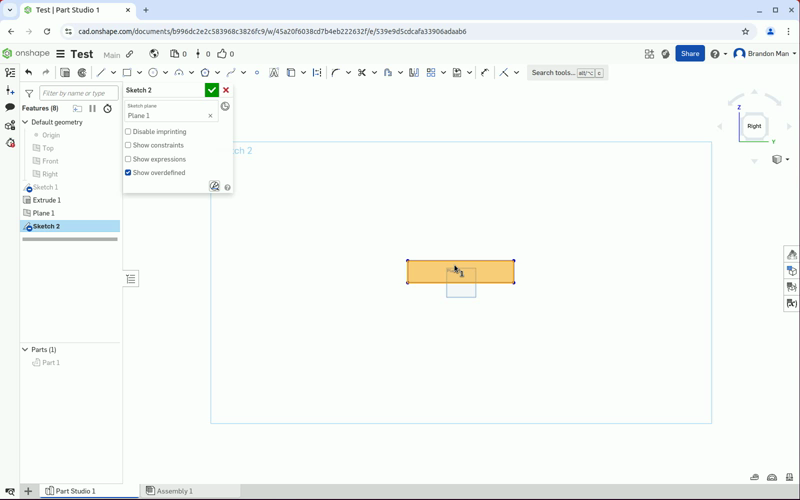
mouse_move(73, 352)
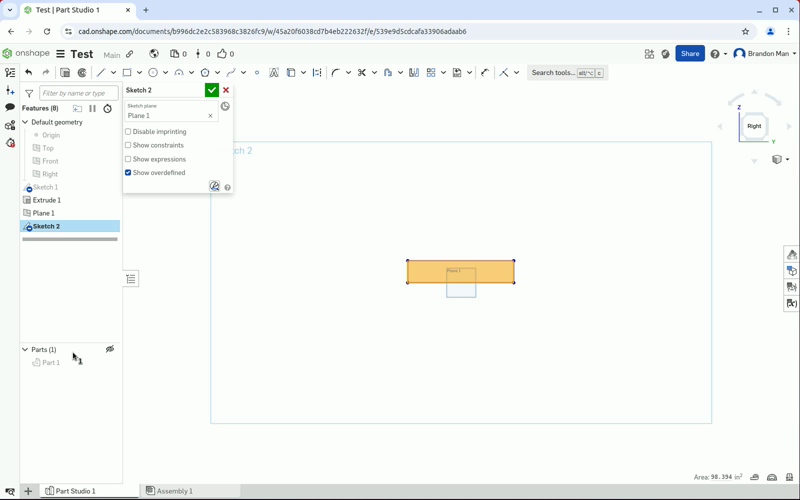
key(shift+y)
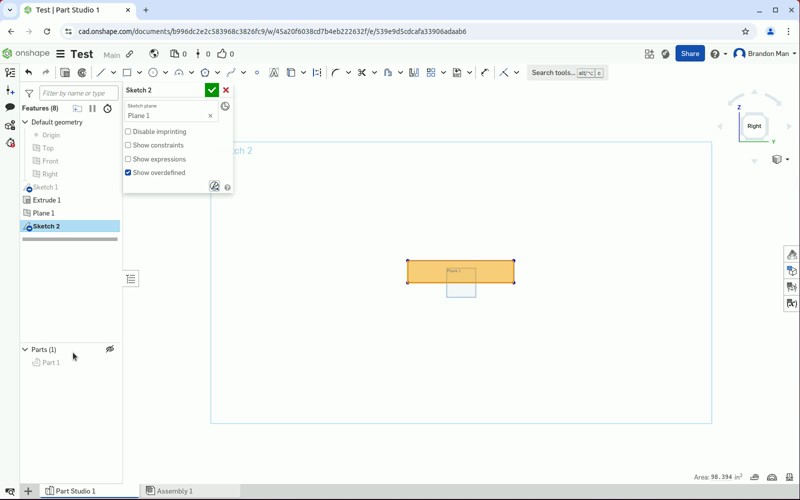
key(shift+e)
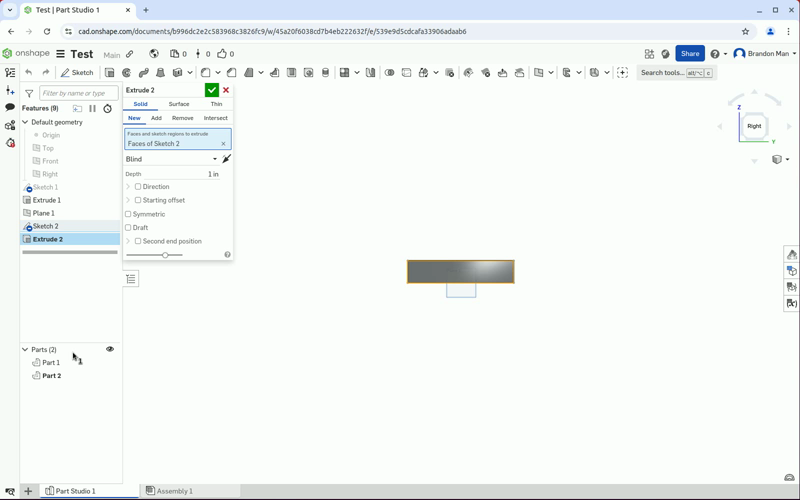
mouse_move(143, 106)
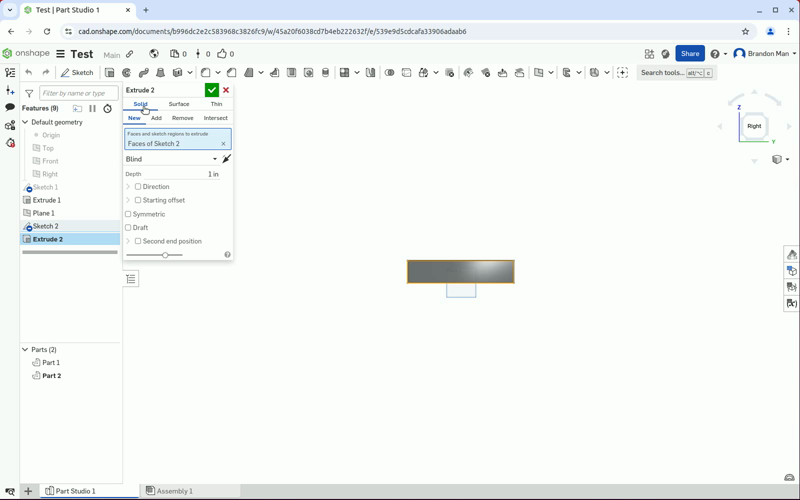
click(143, 106)
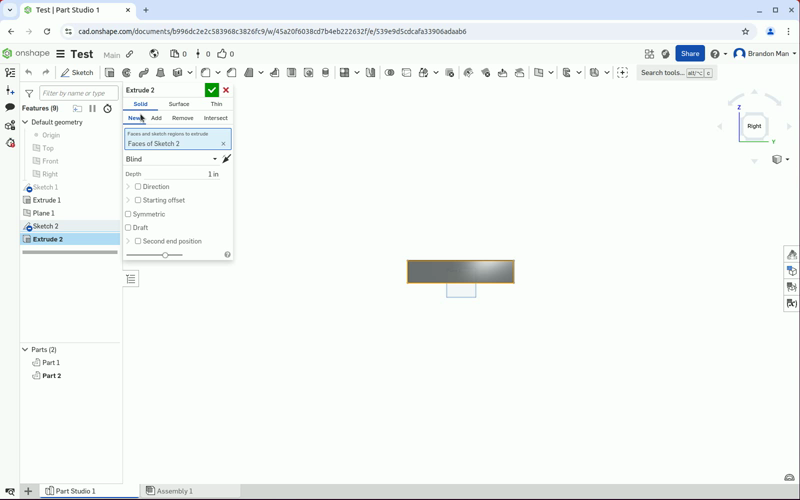
mouse_move(137, 120)
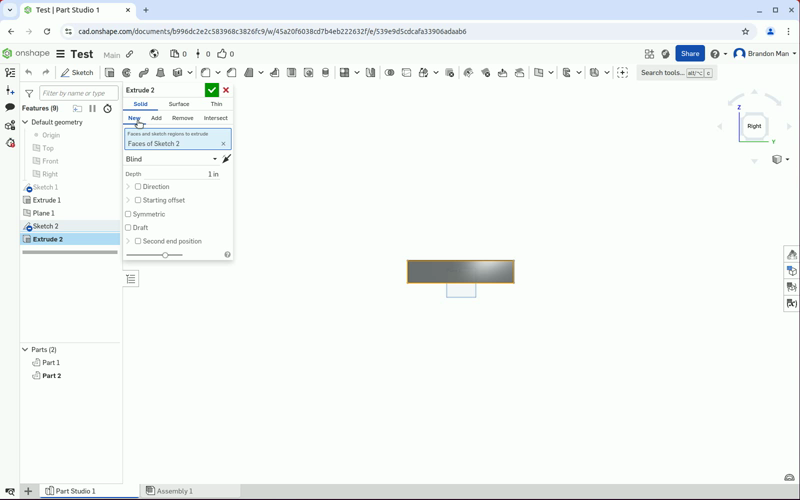
click(137, 120)
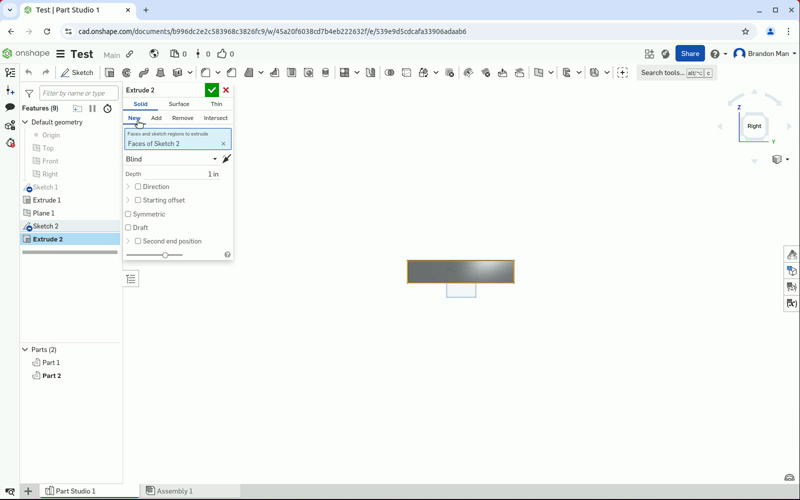
key(tab, 4)
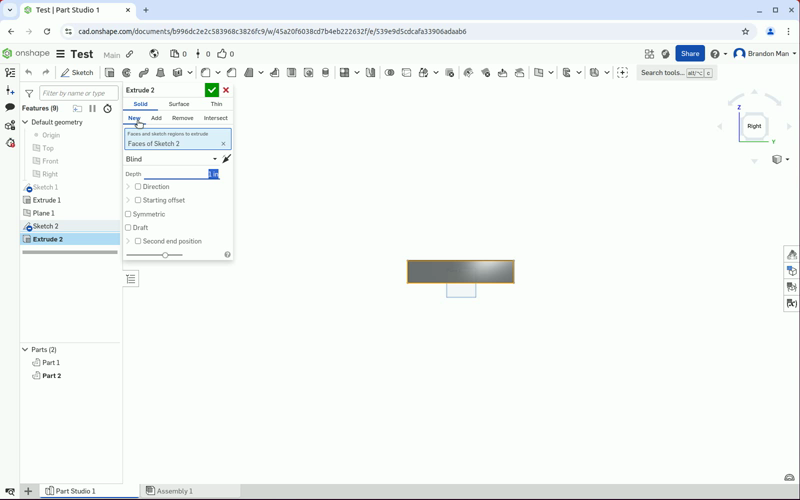
text(0.722)
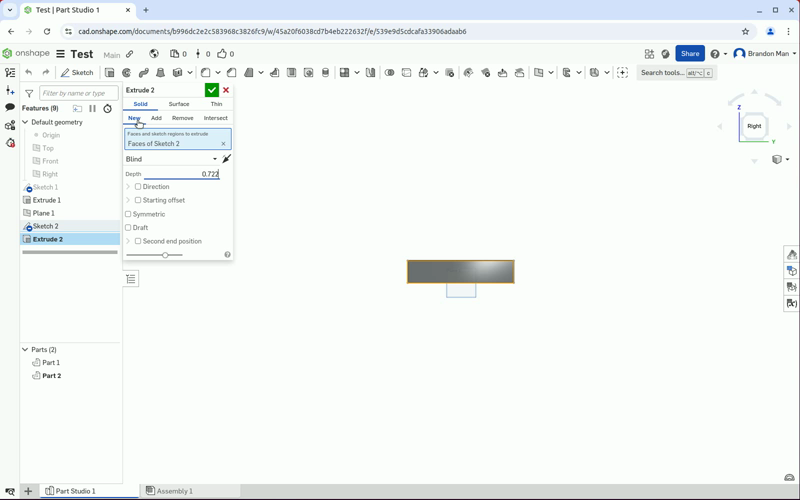
key(enter)
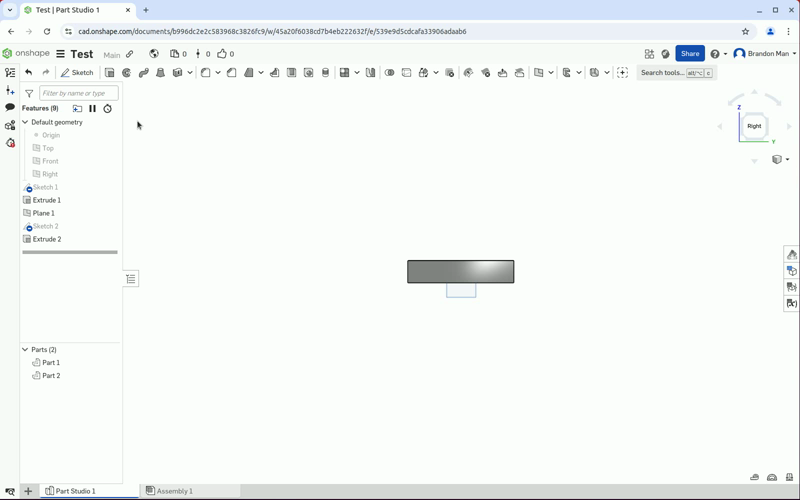
key(shift+h)
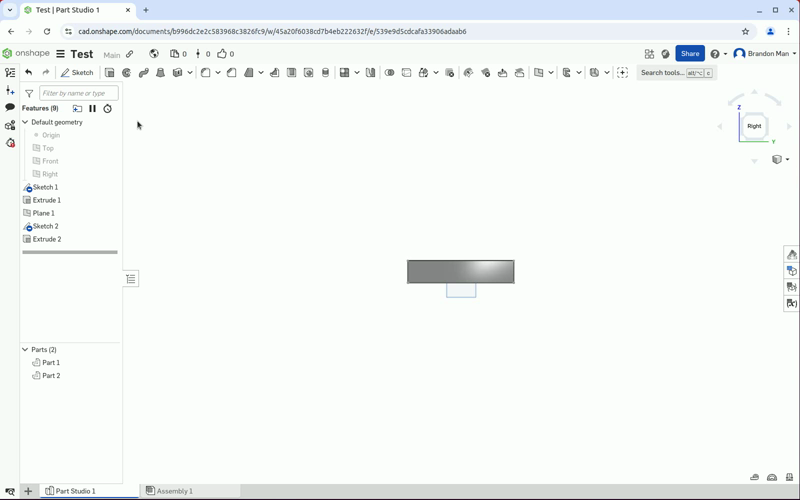
key(shift+h)
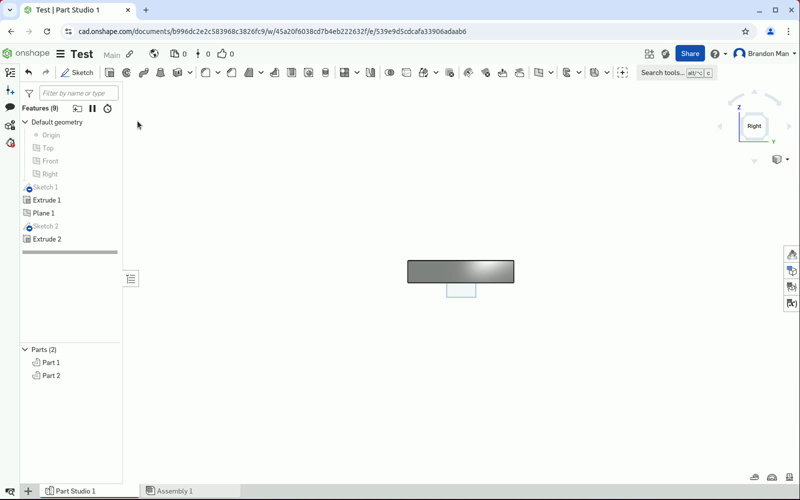
mouse_move(73, 189)
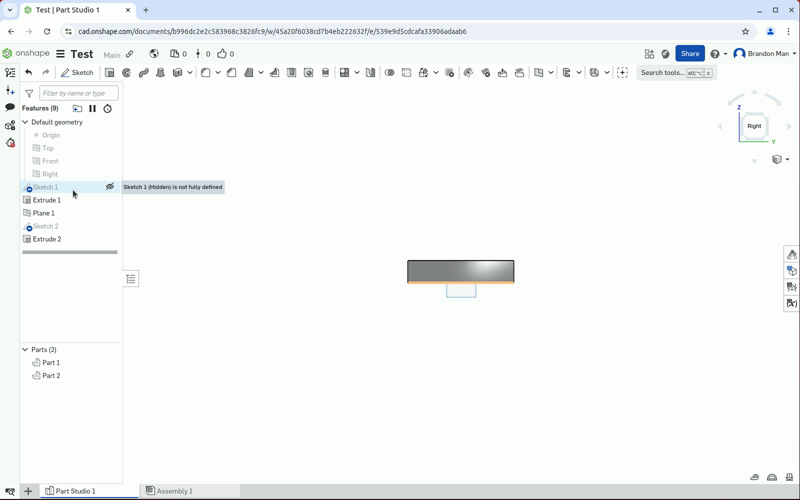
click(73, 189)
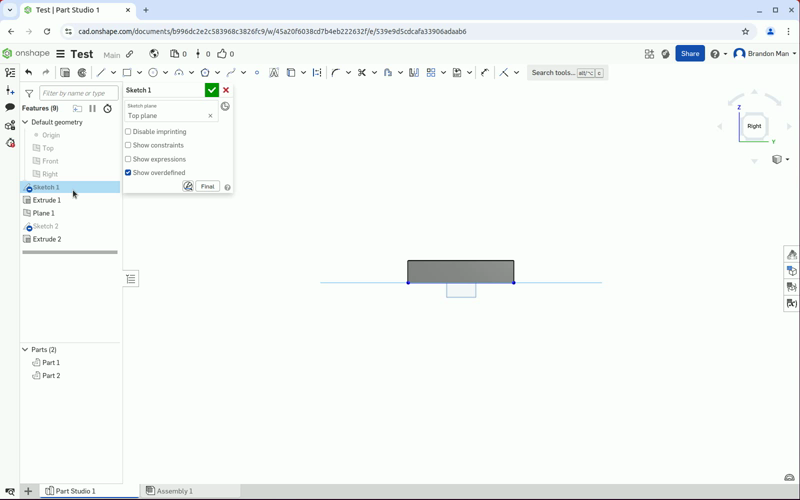
mouse_move(229, 92)
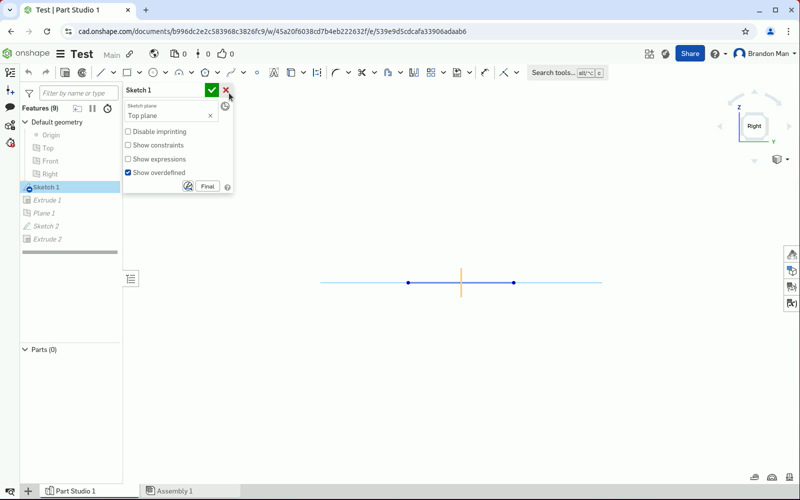
click(229, 92)
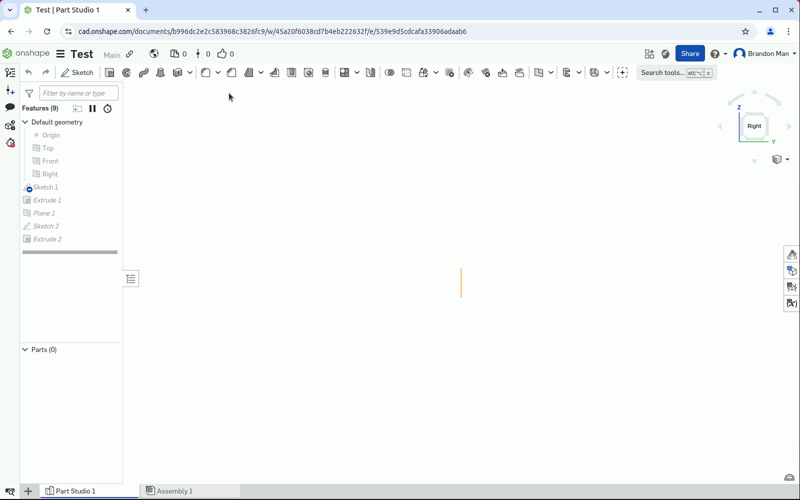
key(shift+s)
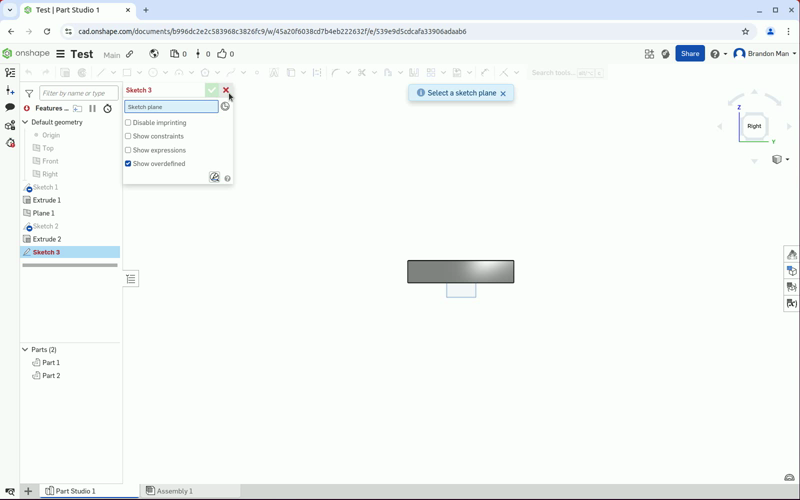
mouse_move(73, 215)
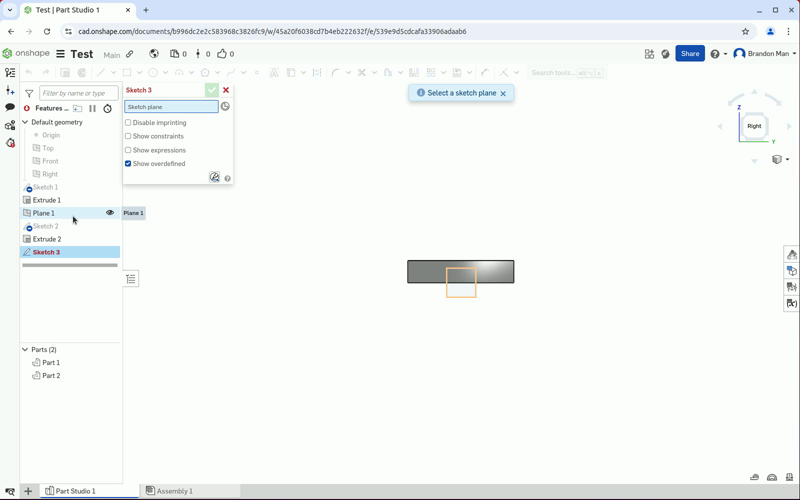
click(73, 215)
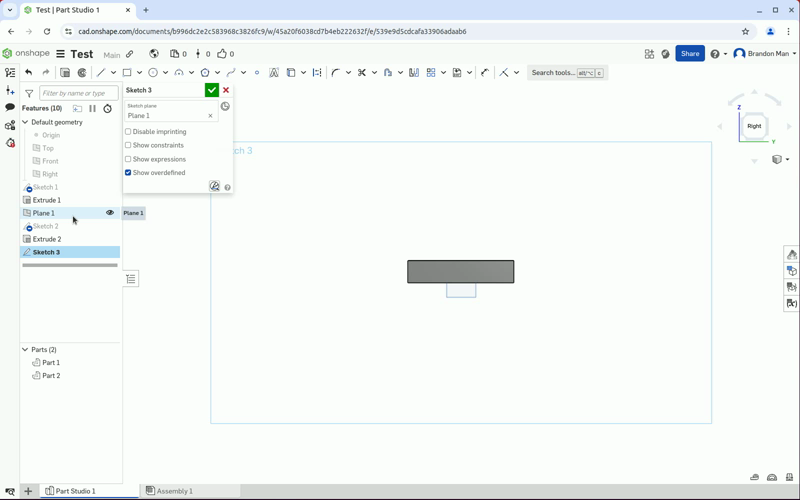
mouse_move(73, 352)
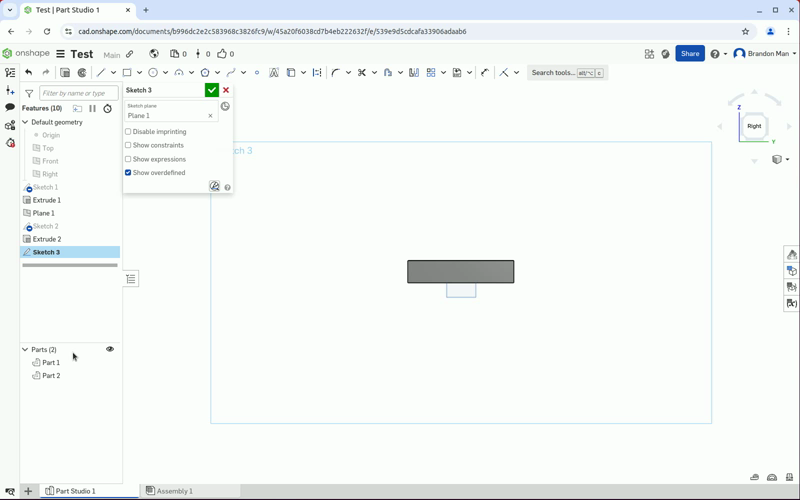
key(y)
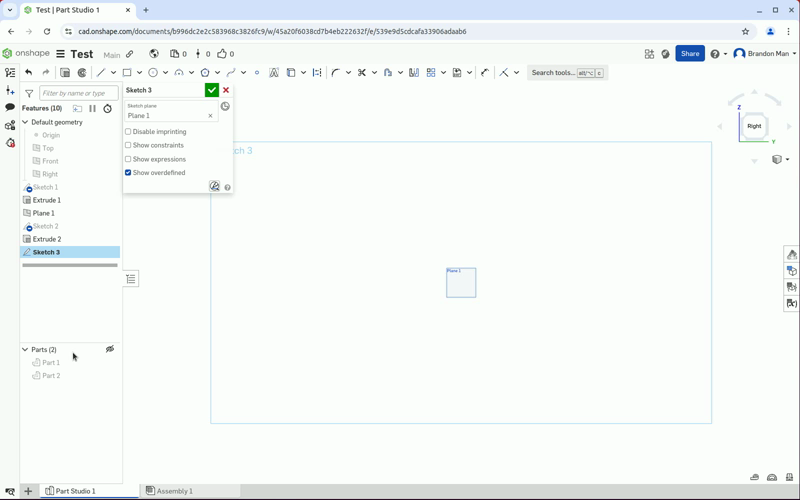
key(l)
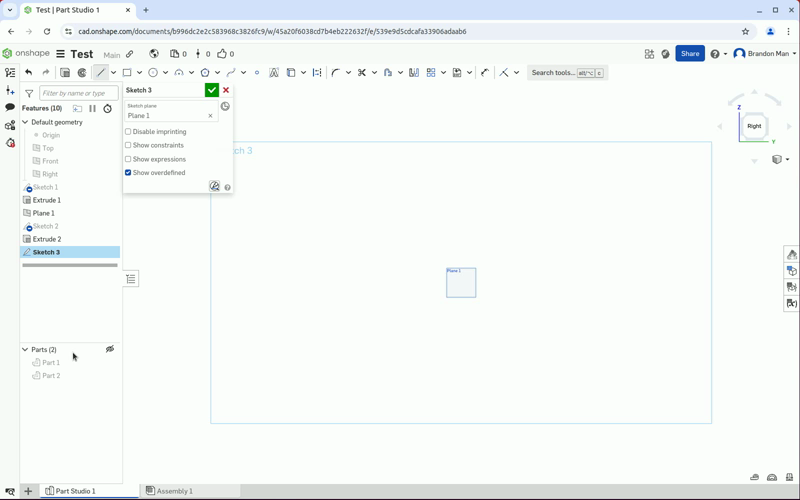
key_down(shift)
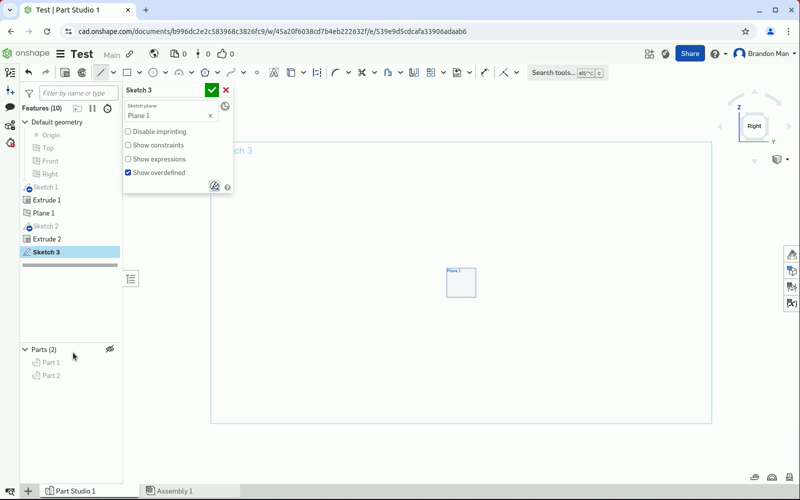
mouse_move(407, 260)
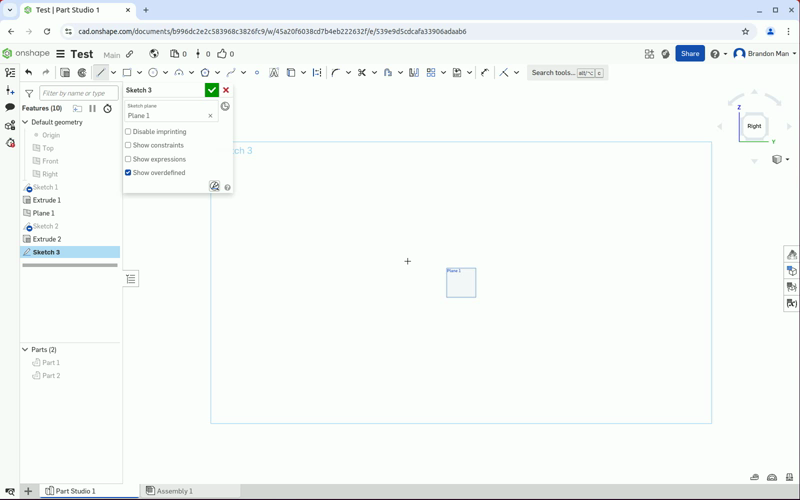
click(407, 260)
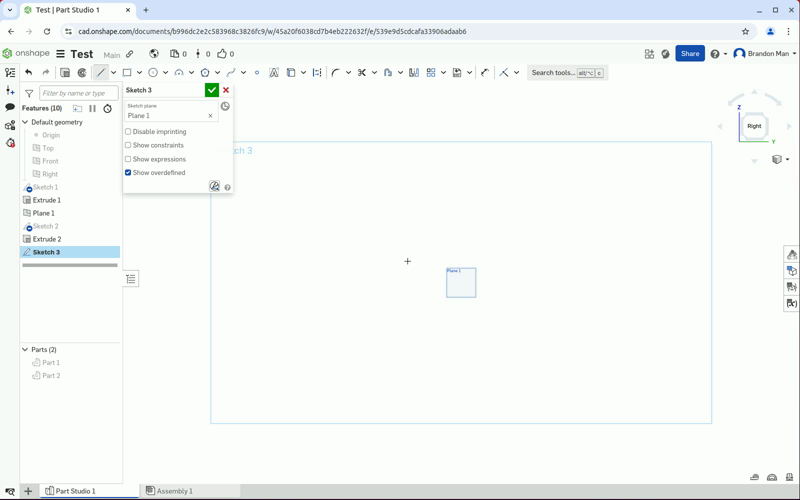
key_up(shift)
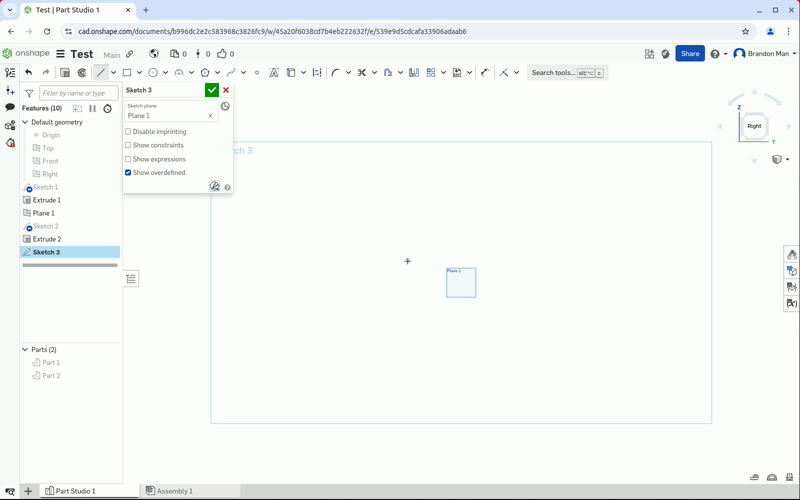
key_down(shift)
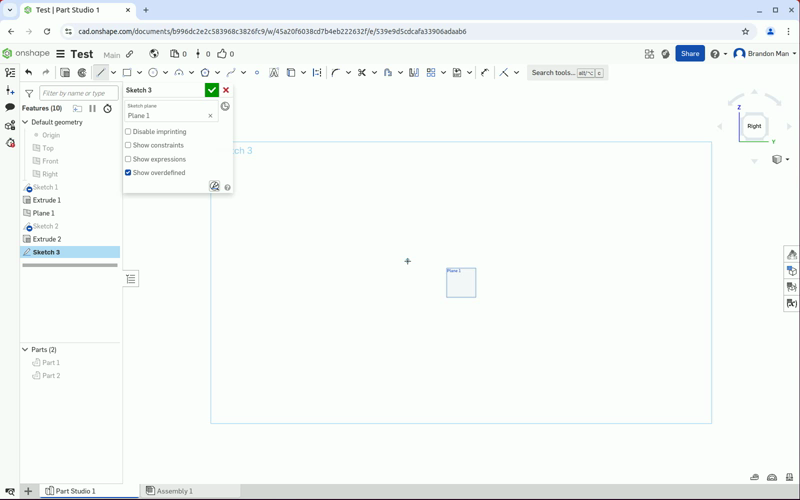
mouse_move(513, 260)
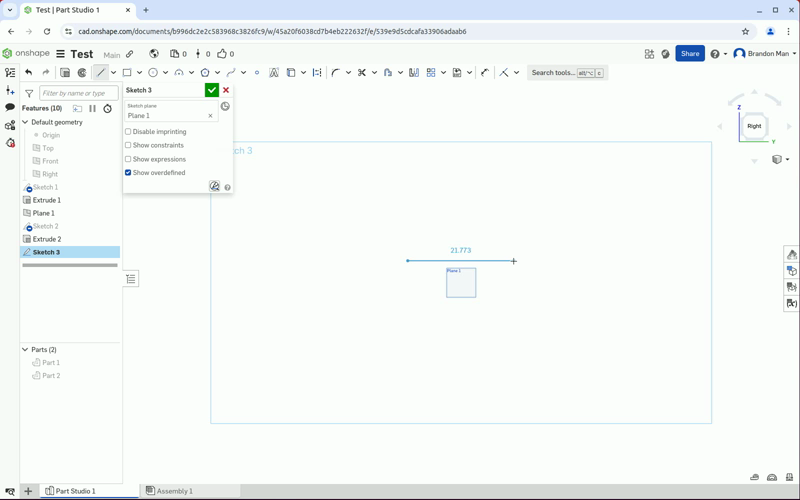
click(513, 260)
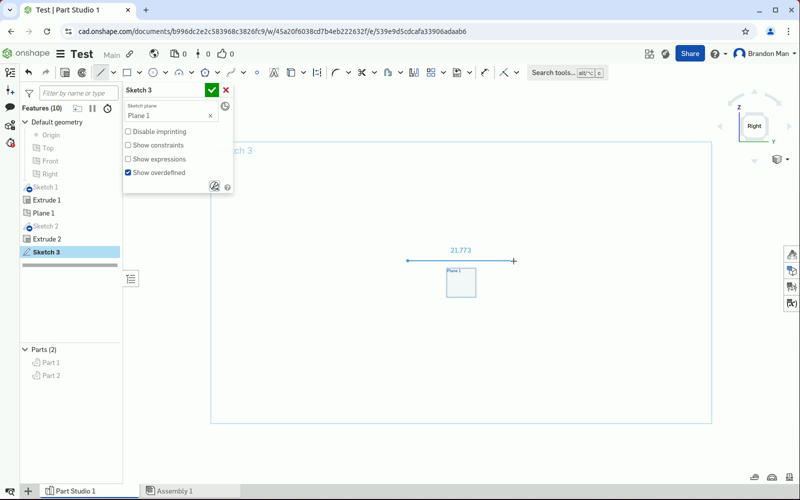
key_up(shift)
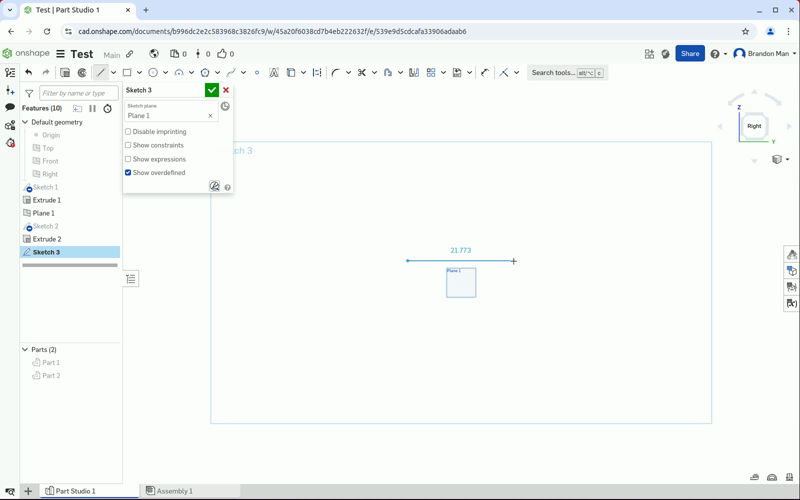
key_down(shift)
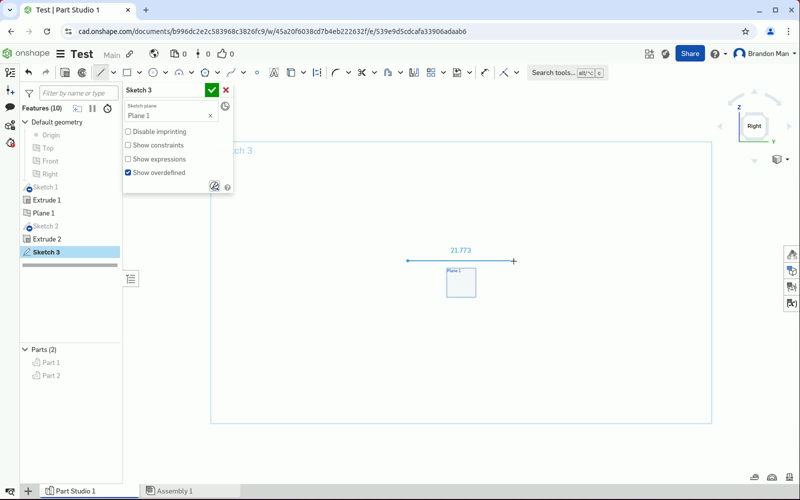
mouse_move(543, 260)
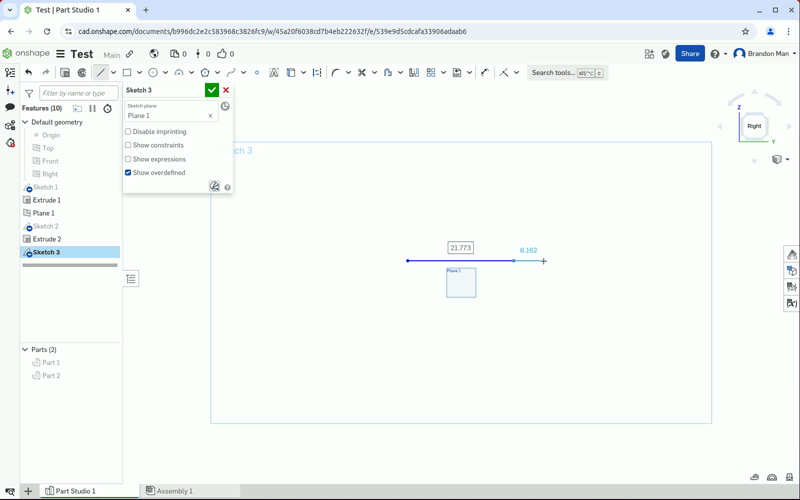
mouse_move(513, 257)
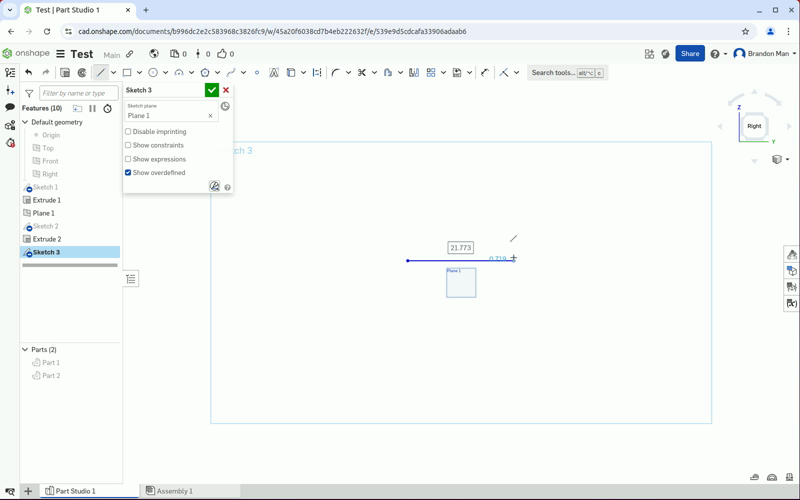
scroll(6)
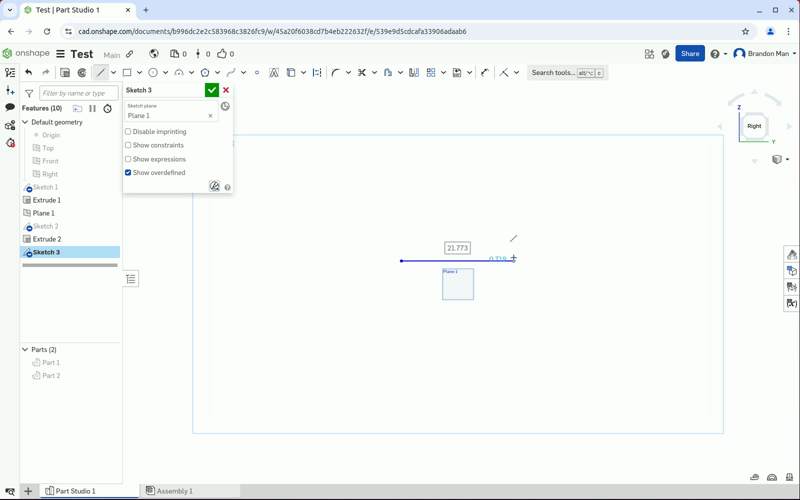
scroll(6)
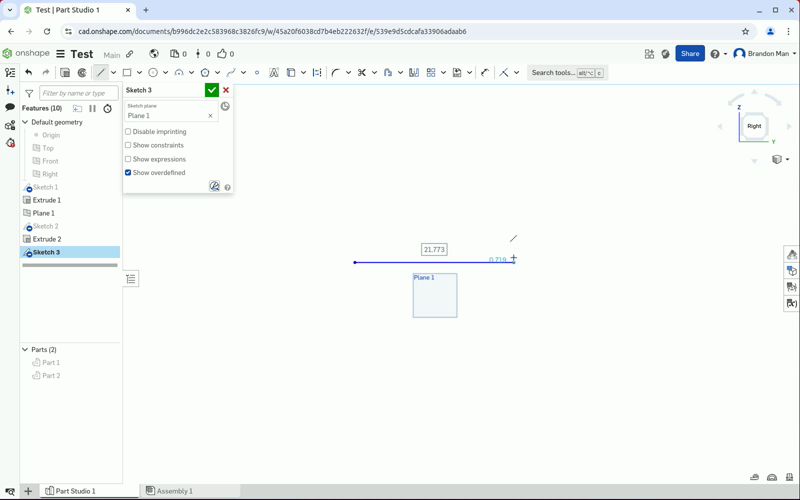
scroll(6)
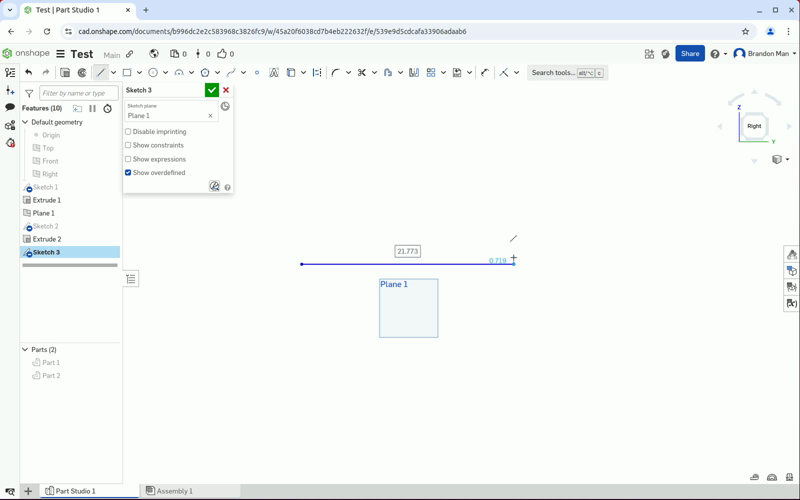
scroll(6)
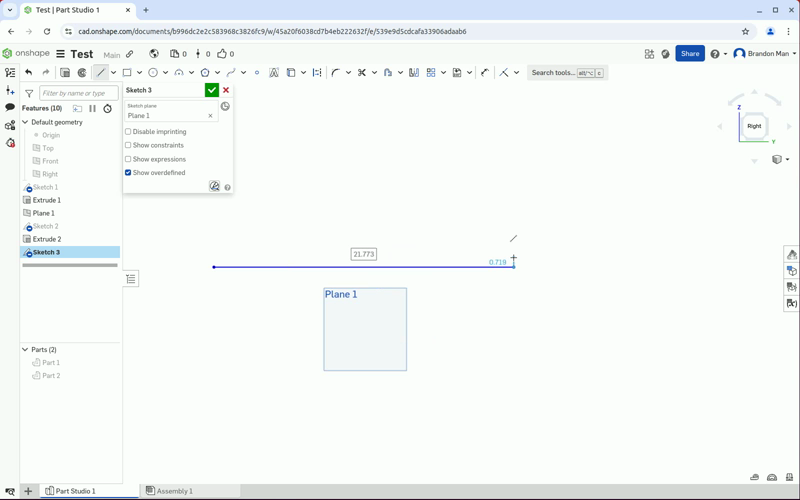
scroll(6)
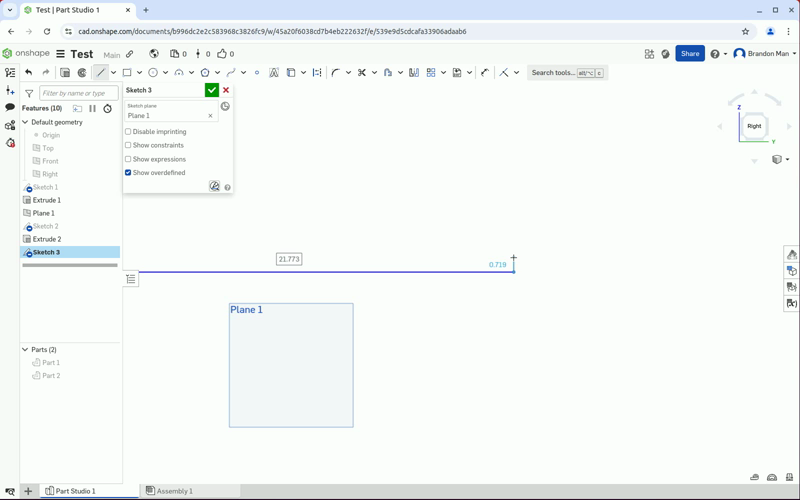
scroll(6)
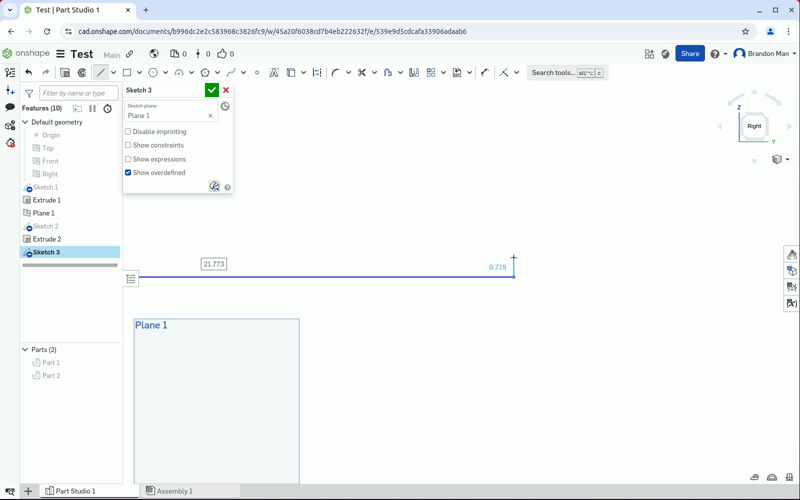
scroll(6)
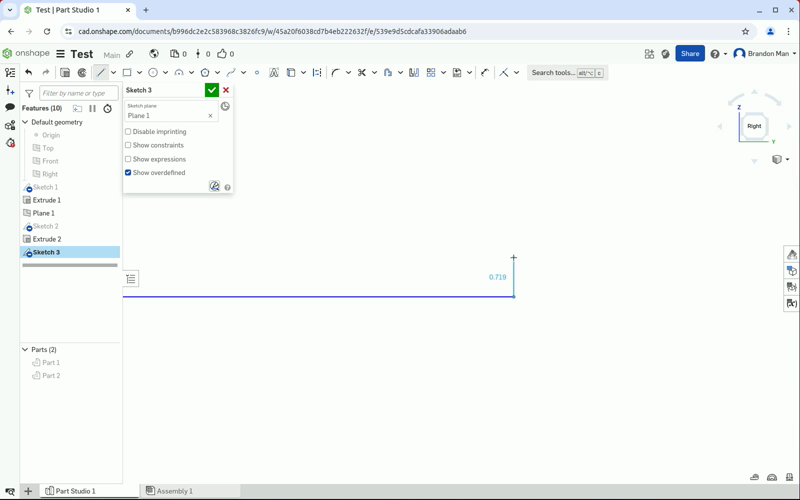
click(513, 257)
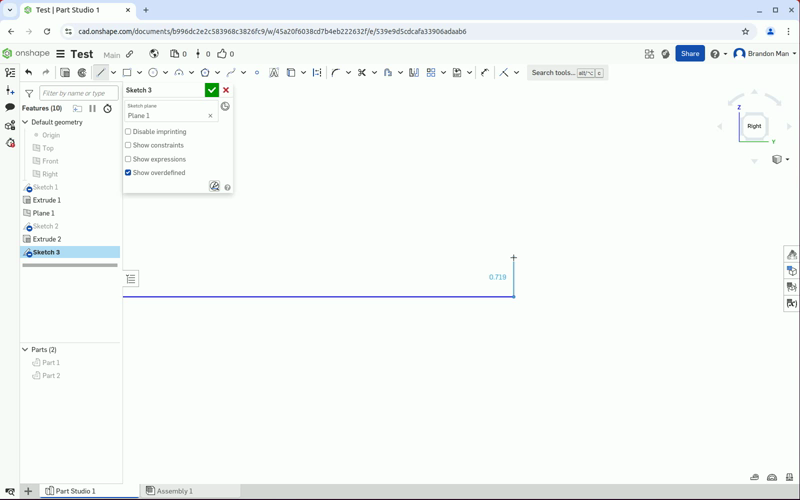
scroll(-6)
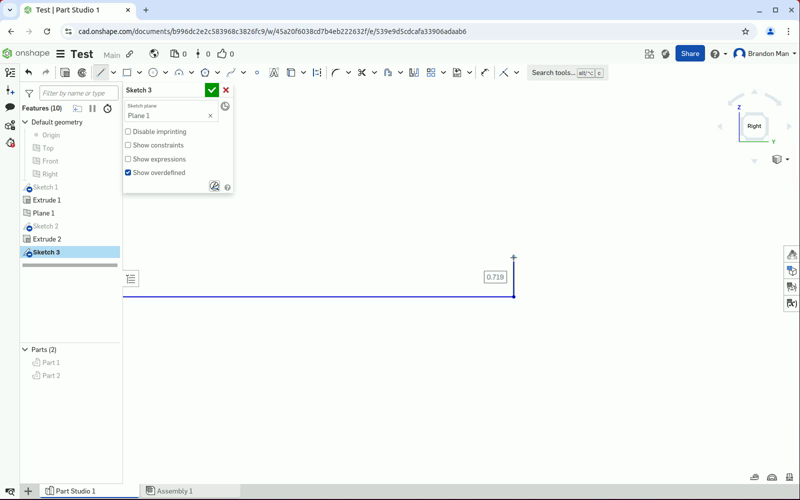
scroll(-6)
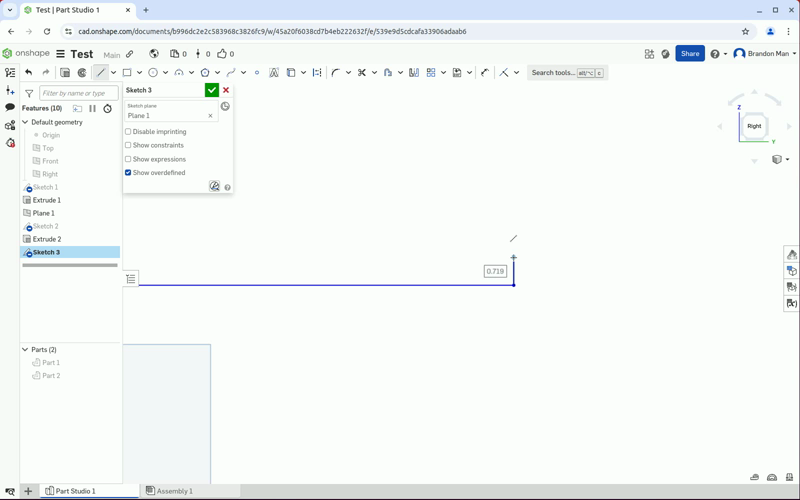
scroll(-6)
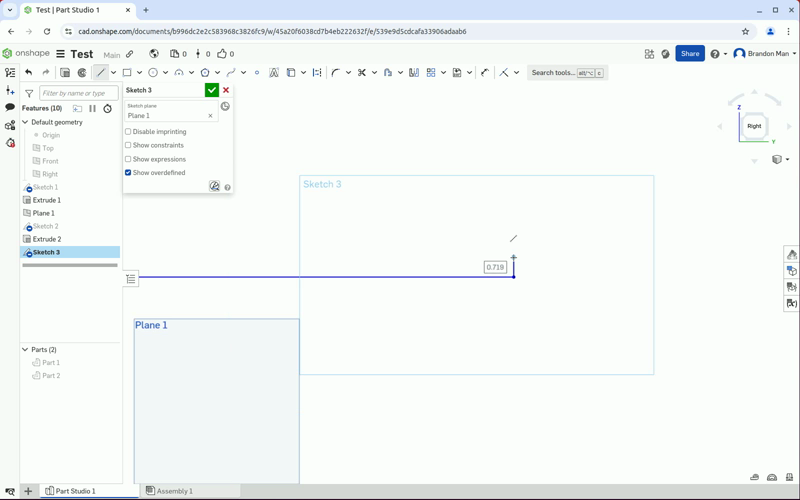
scroll(-6)
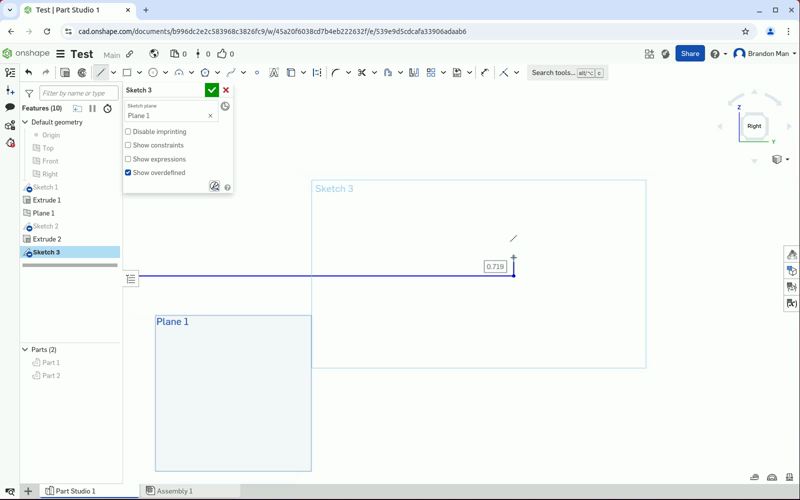
scroll(-6)
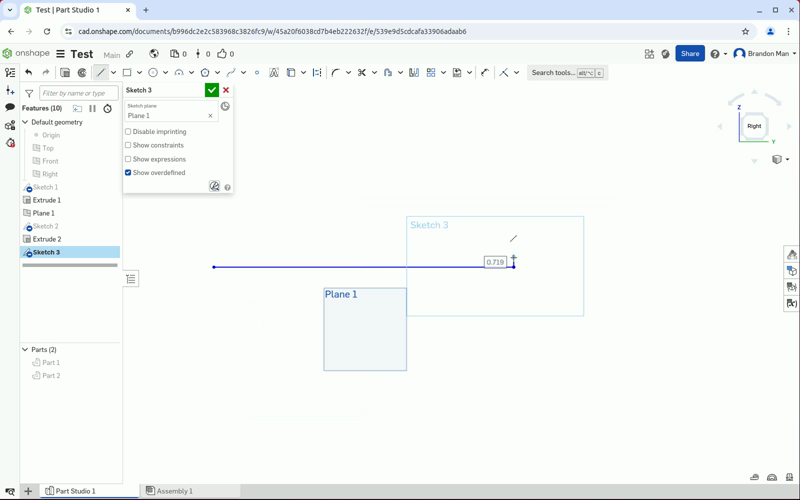
scroll(-6)
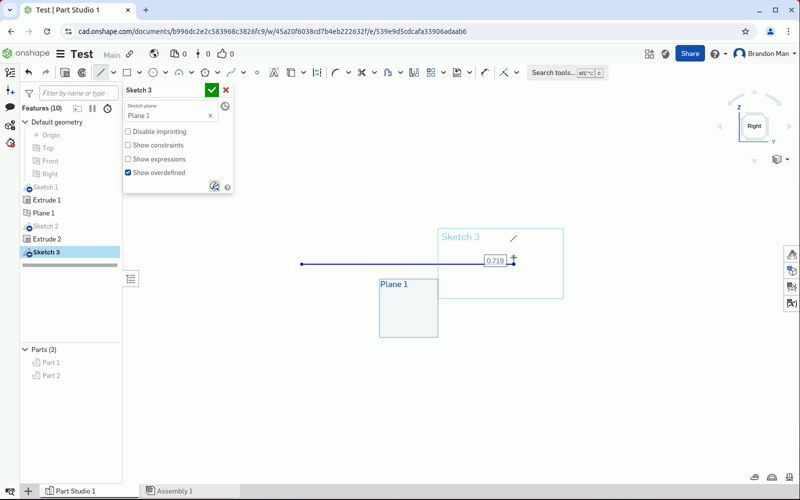
scroll(-6)
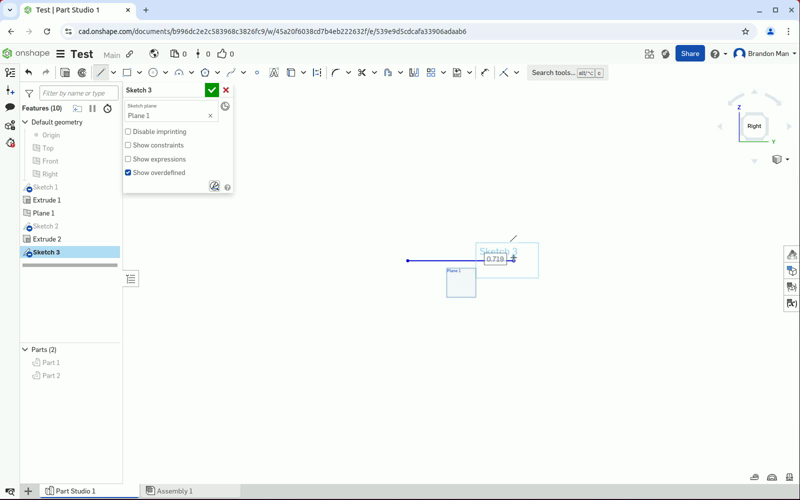
key_up(shift)
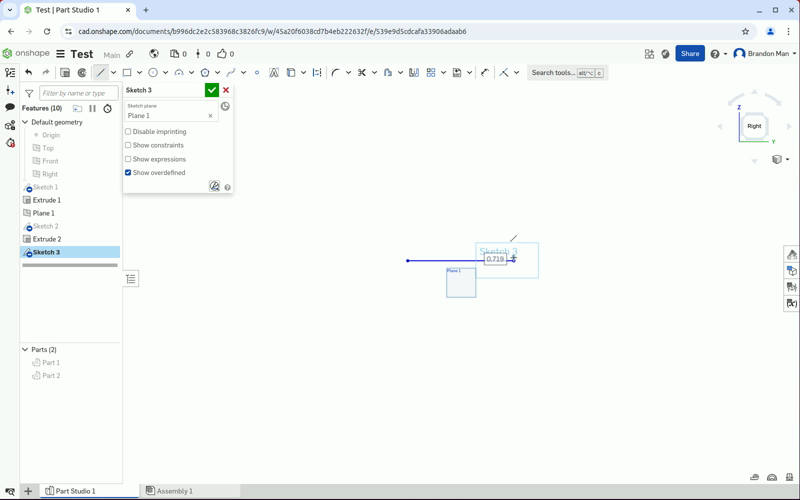
key_down(shift)
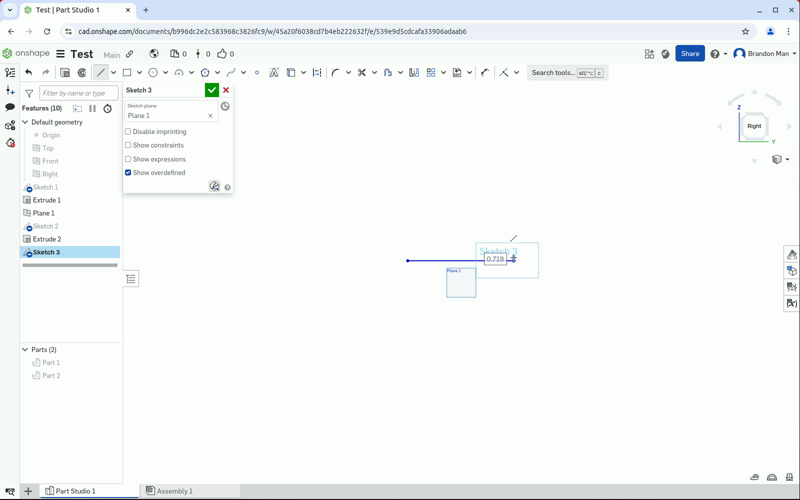
mouse_move(407, 257)
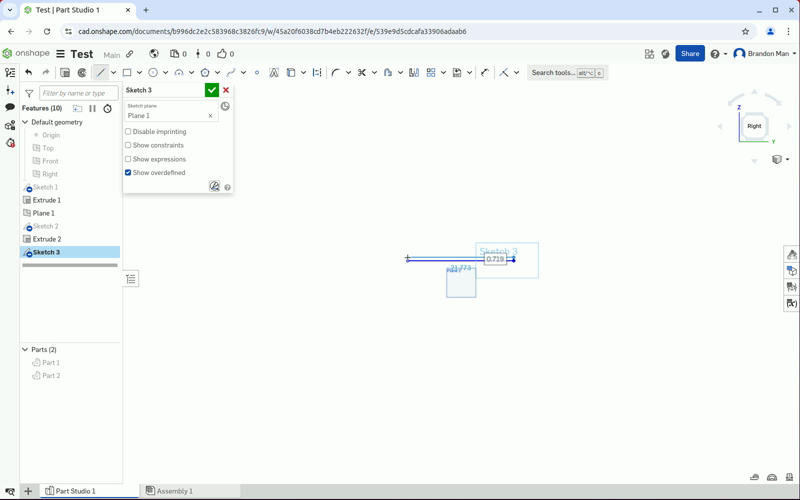
scroll(6)
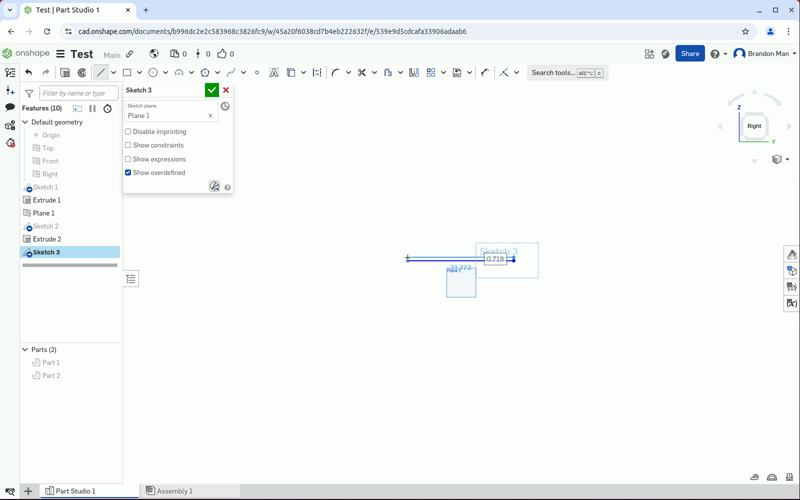
scroll(6)
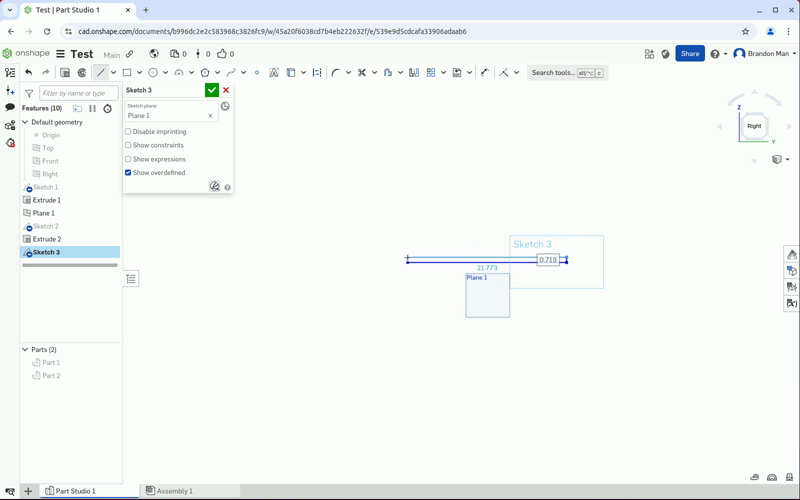
scroll(6)
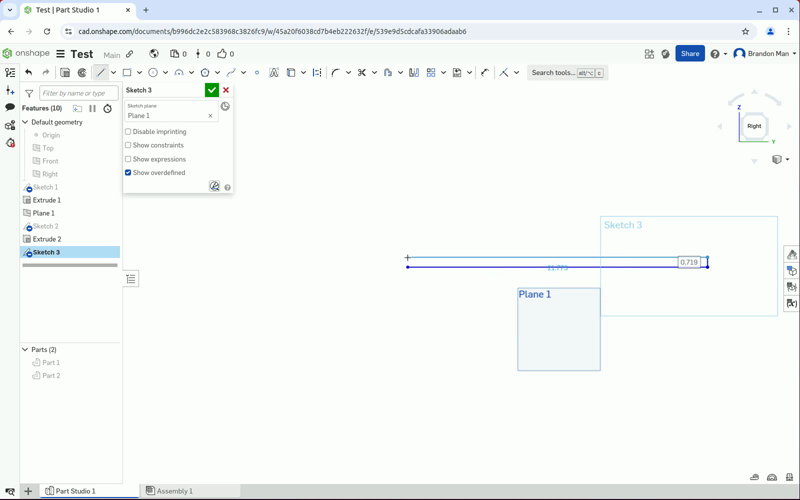
scroll(6)
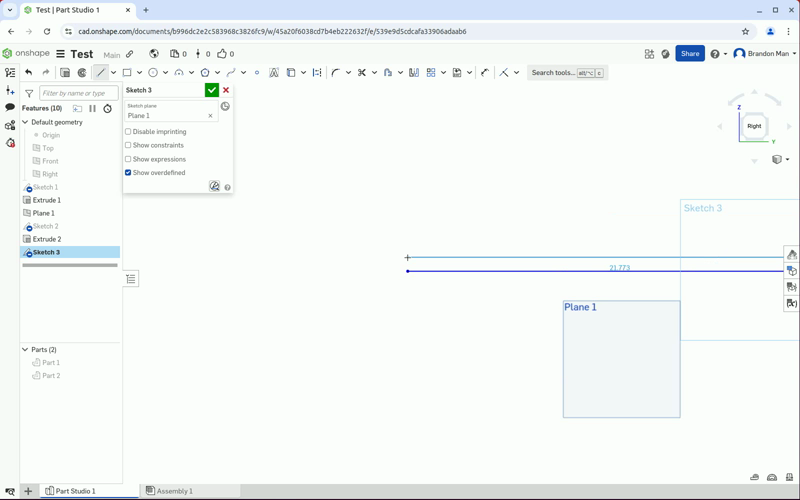
scroll(6)
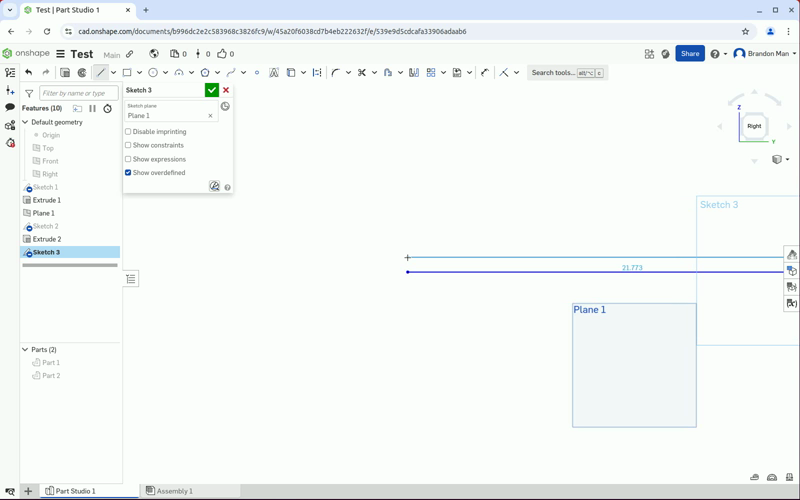
scroll(6)
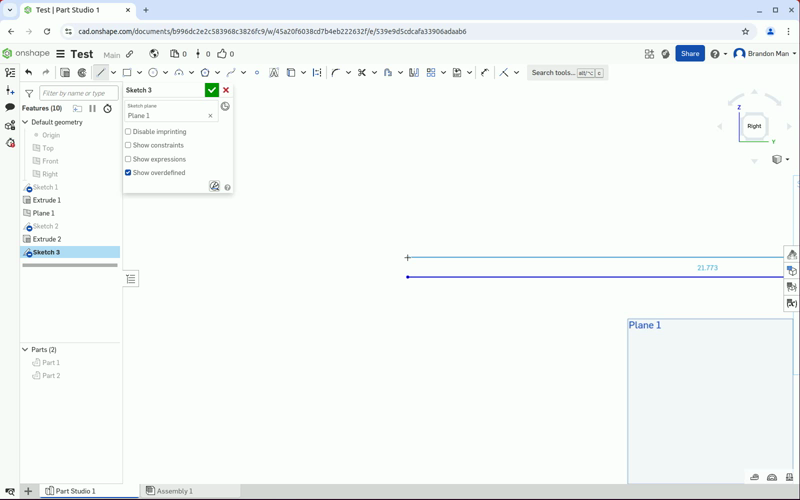
scroll(6)
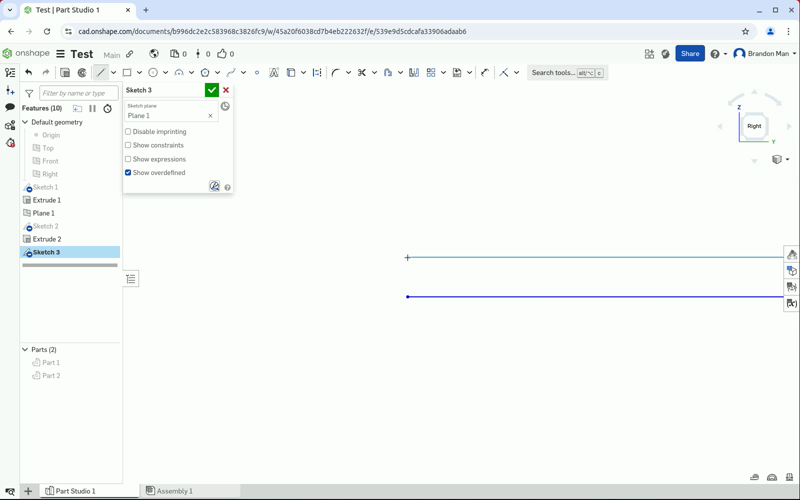
click(407, 257)
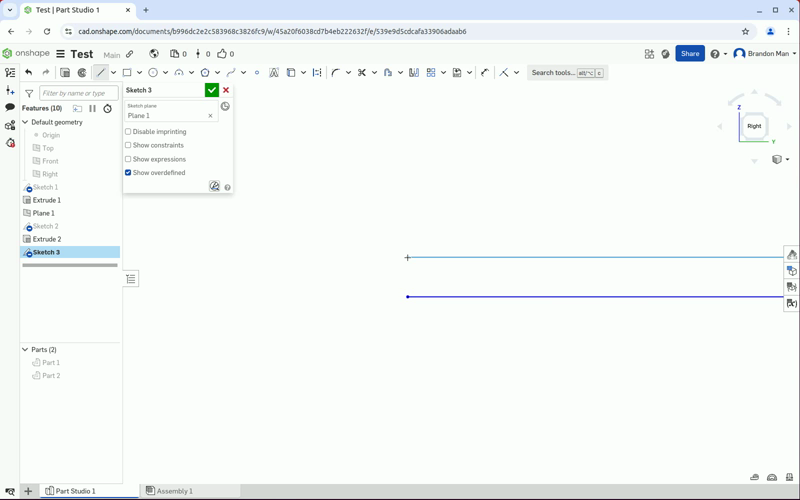
scroll(-6)
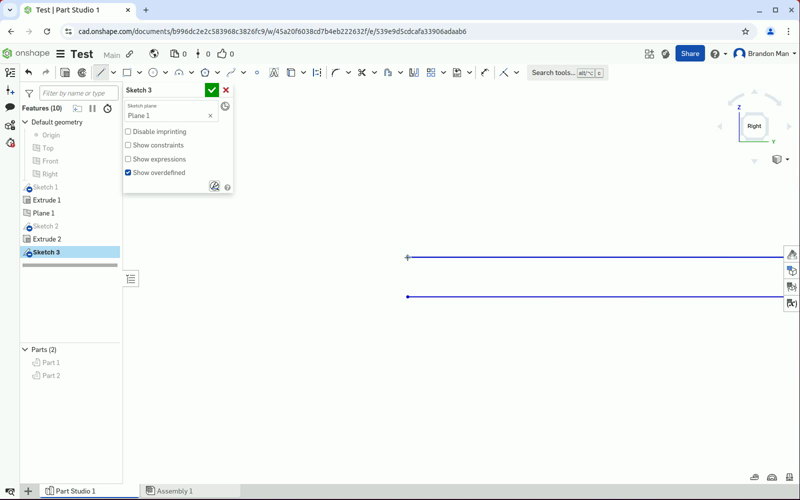
scroll(-6)
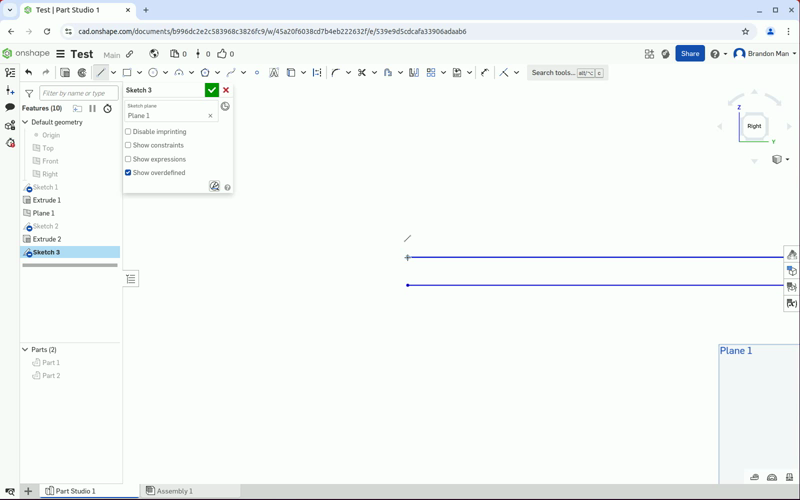
scroll(-6)
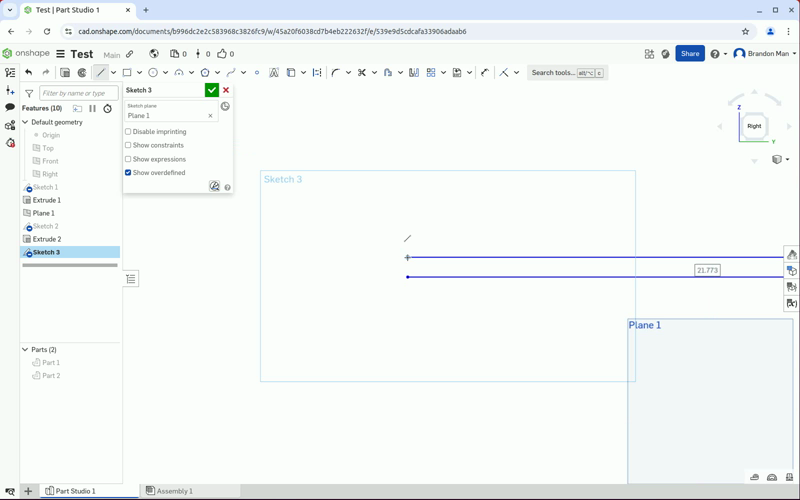
scroll(-6)
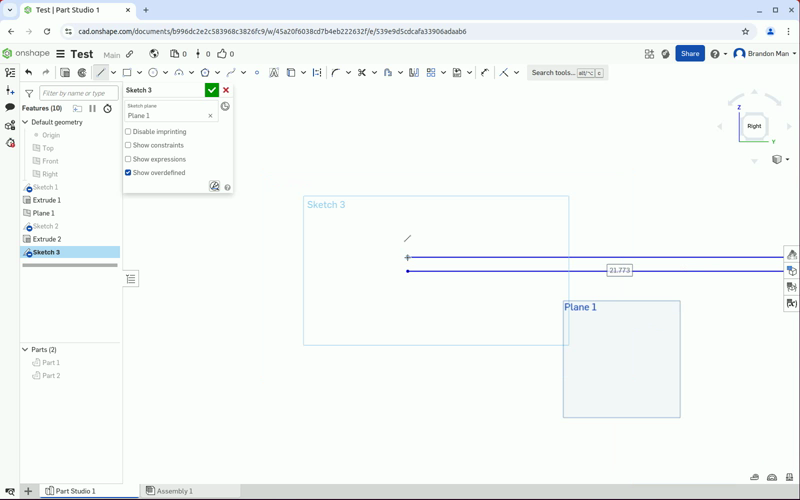
scroll(-6)
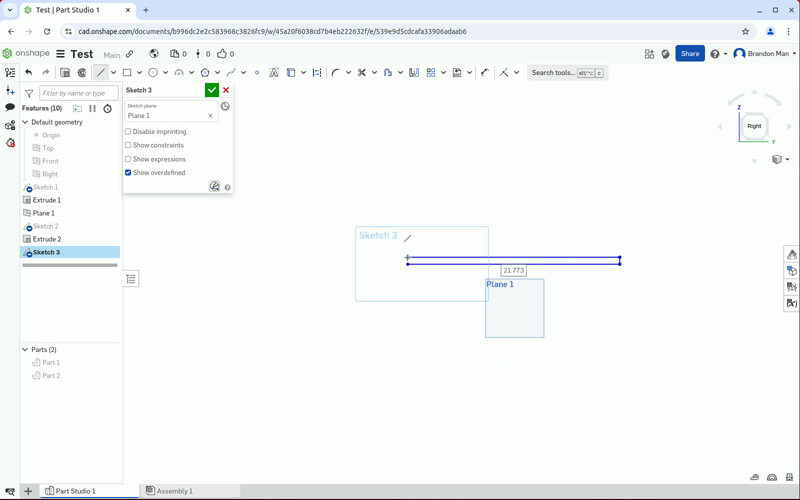
scroll(-6)
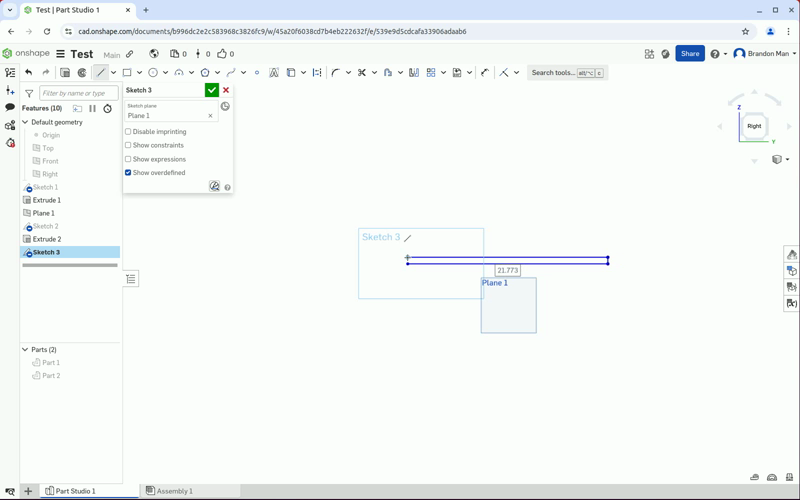
scroll(-6)
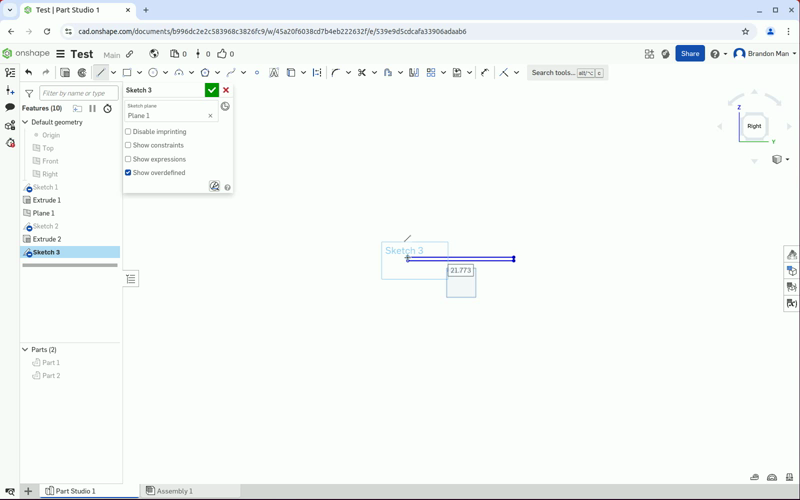
key_up(shift)
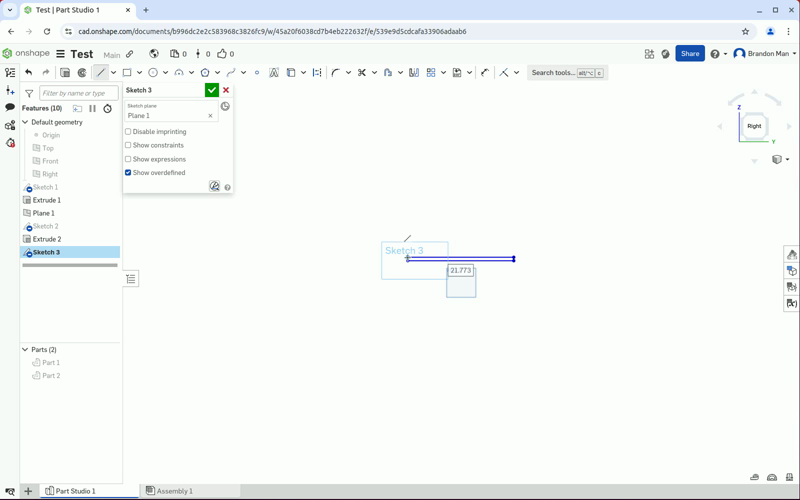
mouse_move(437, 257)
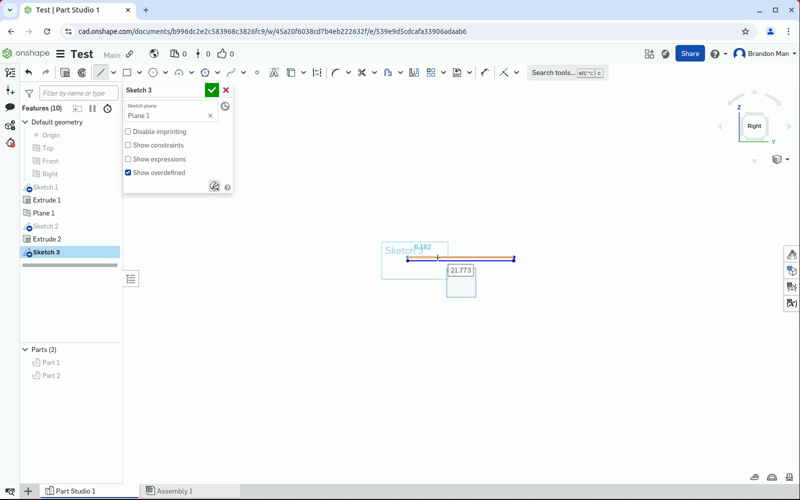
key_down(shift)
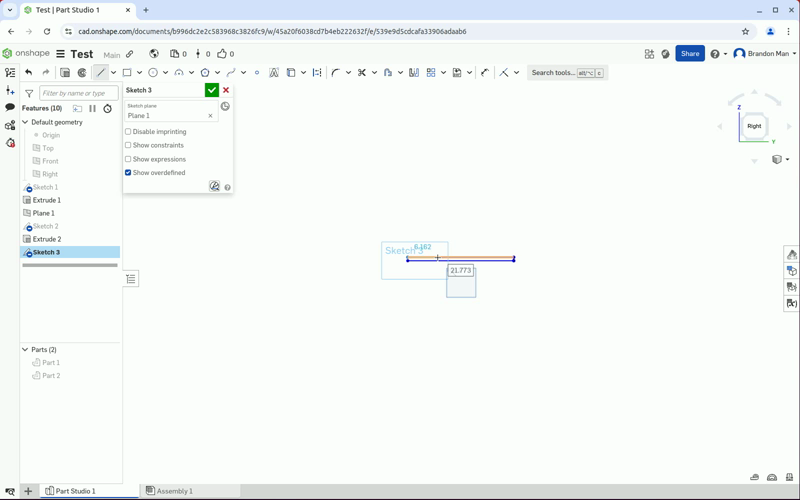
mouse_move(407, 260)
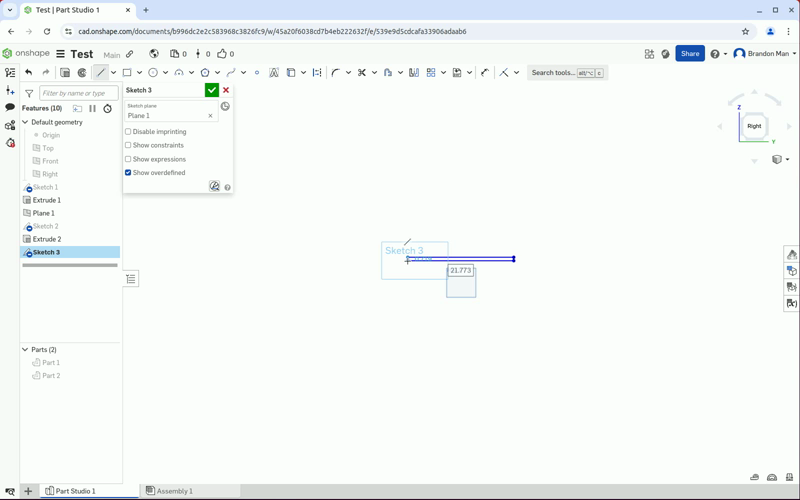
scroll(6)
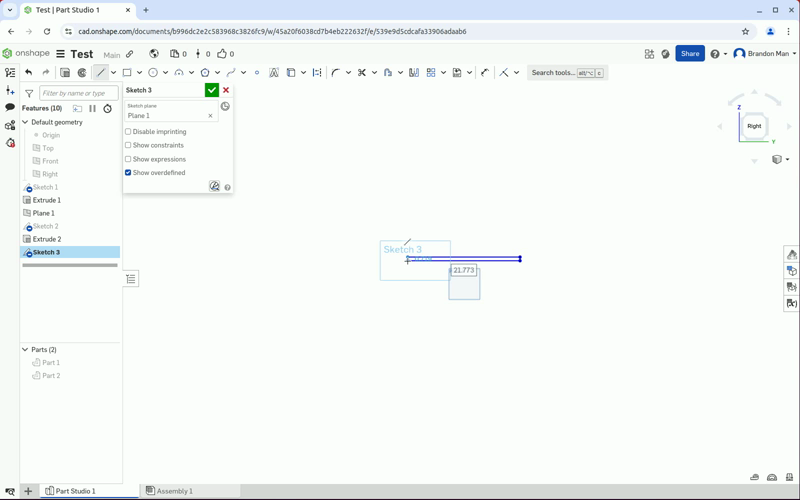
scroll(6)
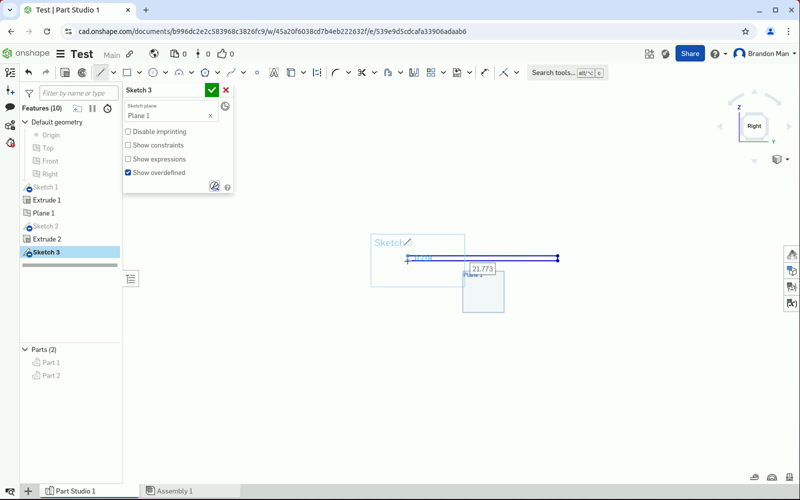
scroll(6)
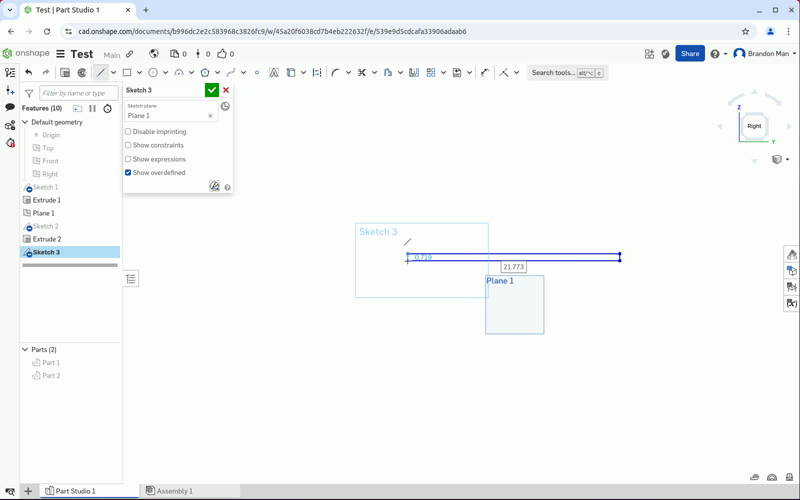
scroll(6)
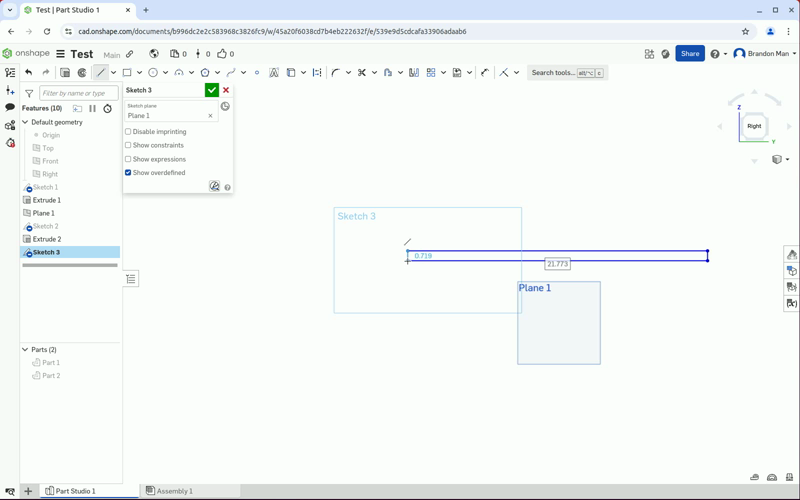
scroll(6)
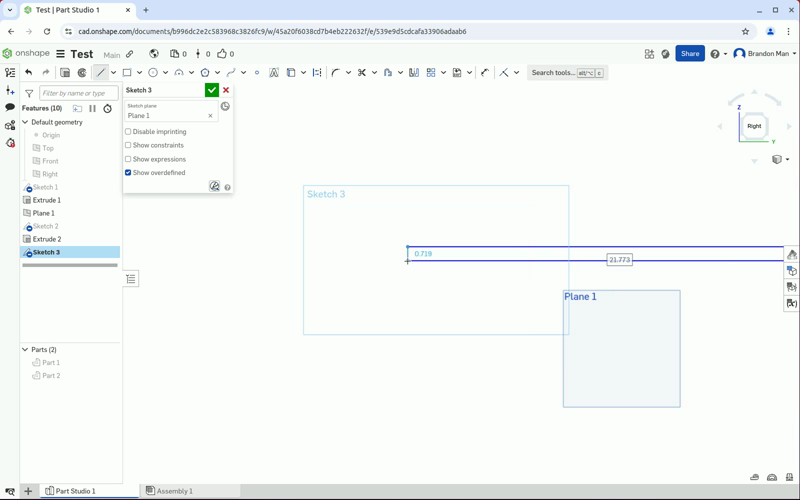
scroll(6)
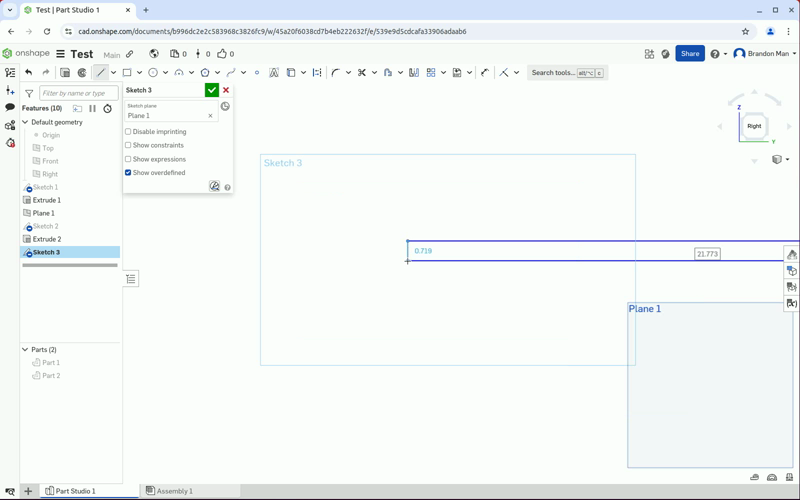
scroll(6)
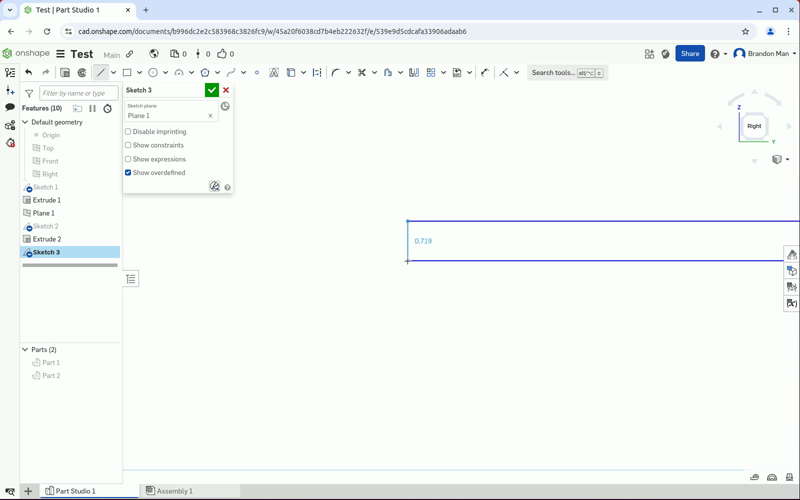
key_up(shift)
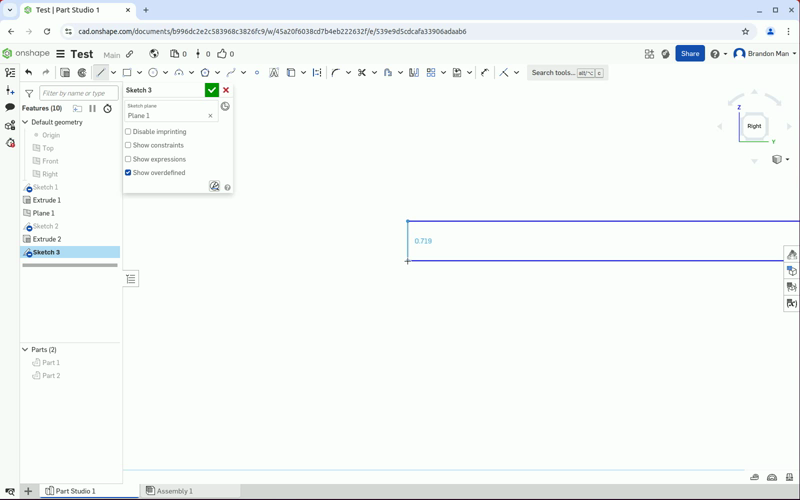
click(407, 260)
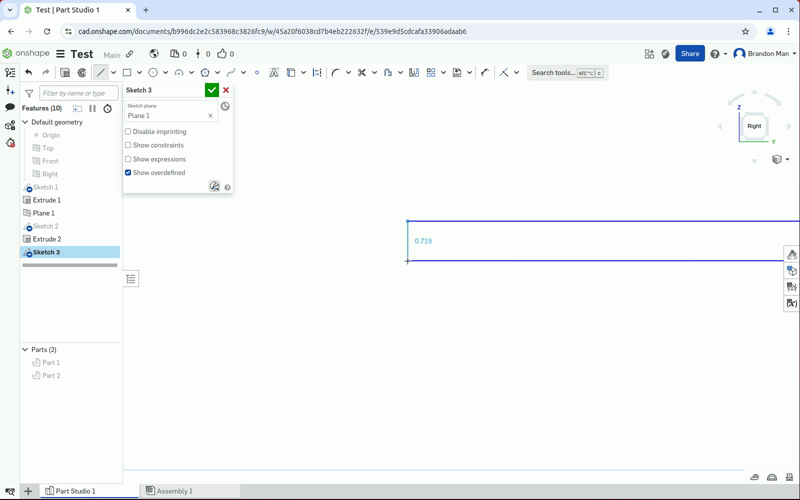
scroll(-6)
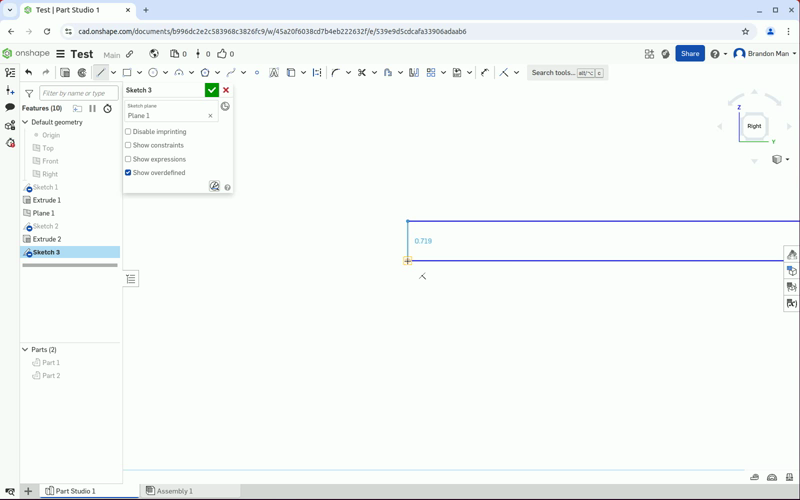
scroll(-6)
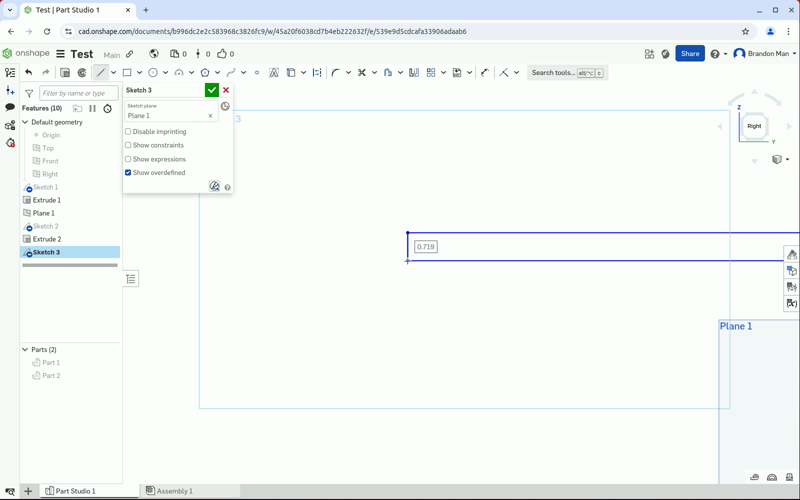
scroll(-6)
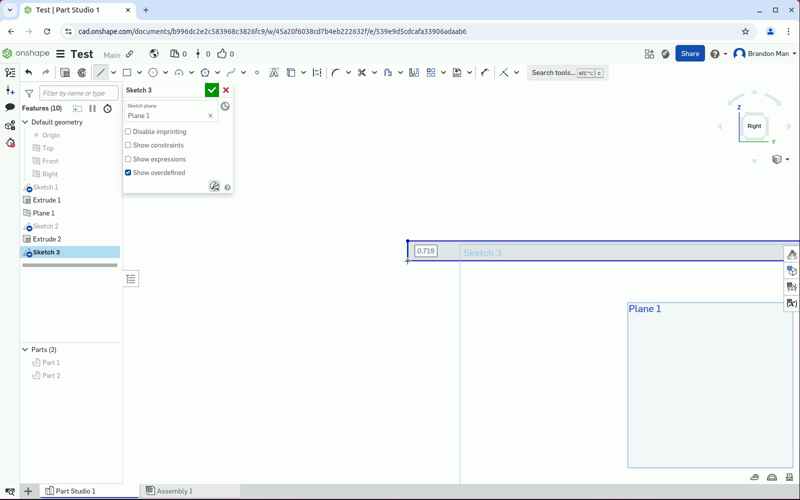
scroll(-6)
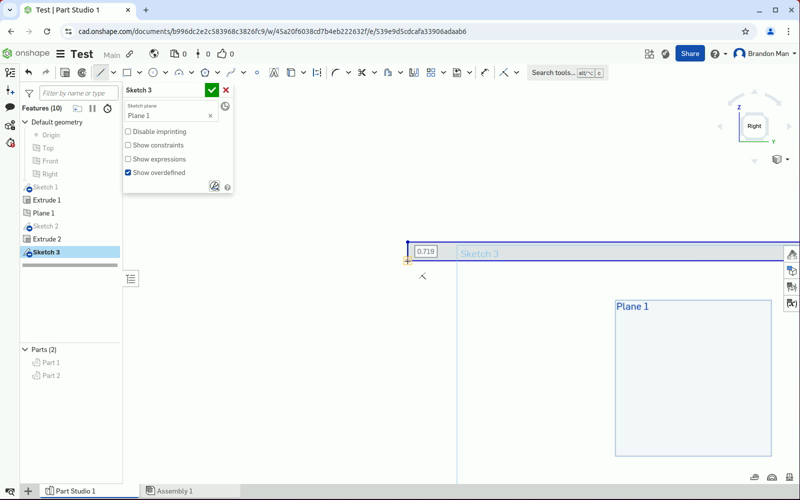
scroll(-6)
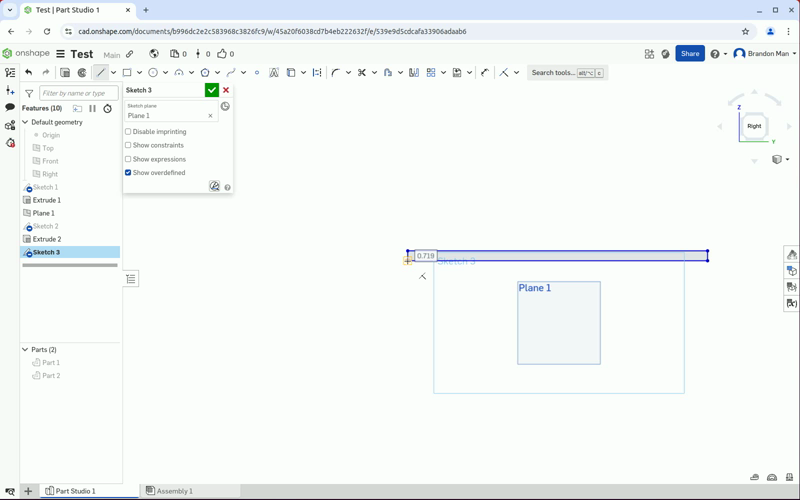
scroll(-6)
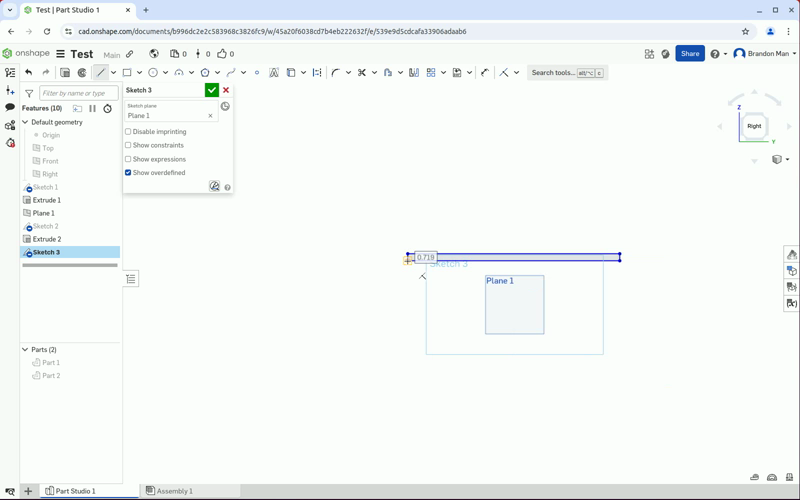
scroll(-6)
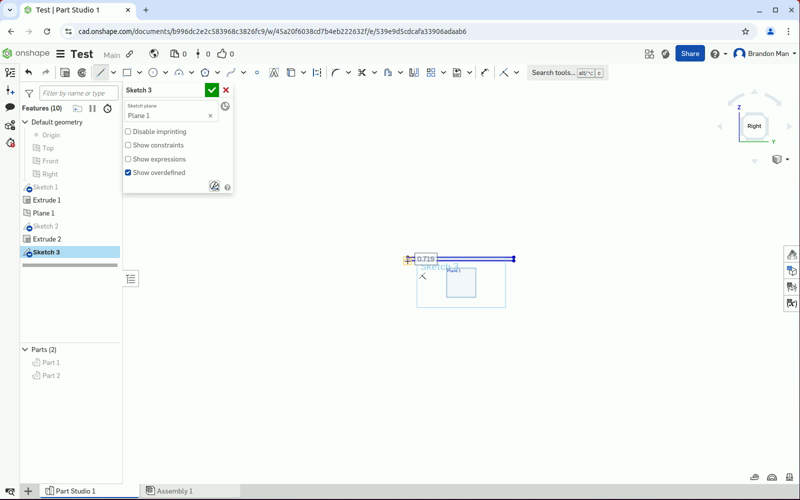
key(esc)
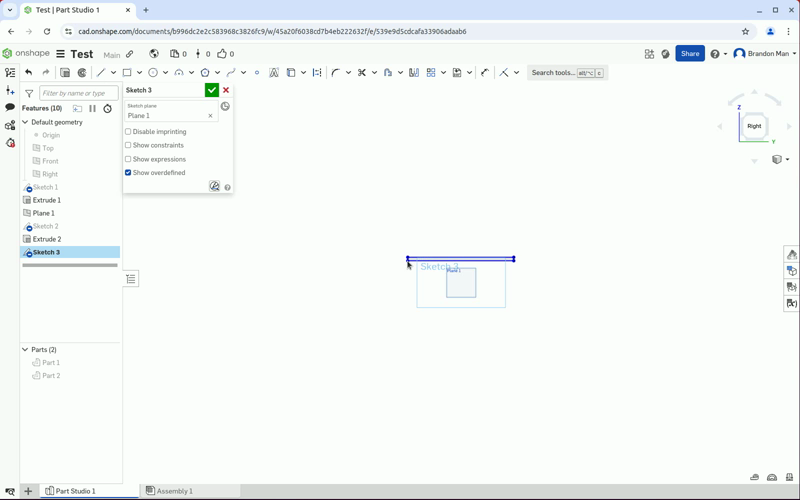
mouse_move(434, 259)
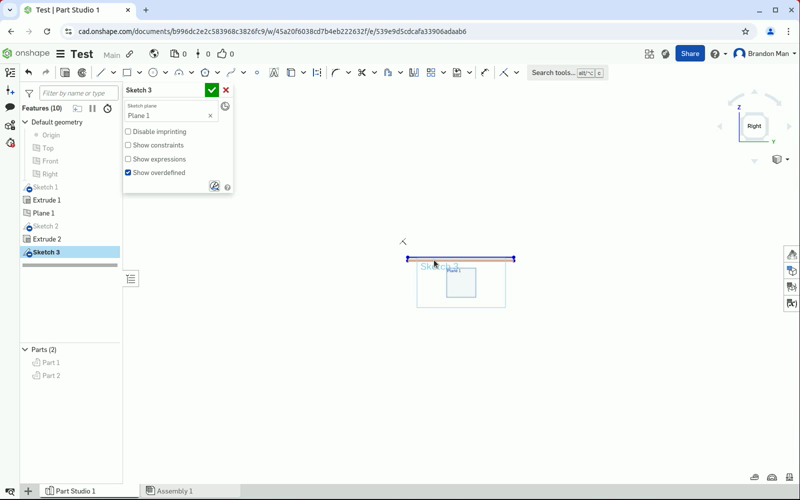
scroll(6)
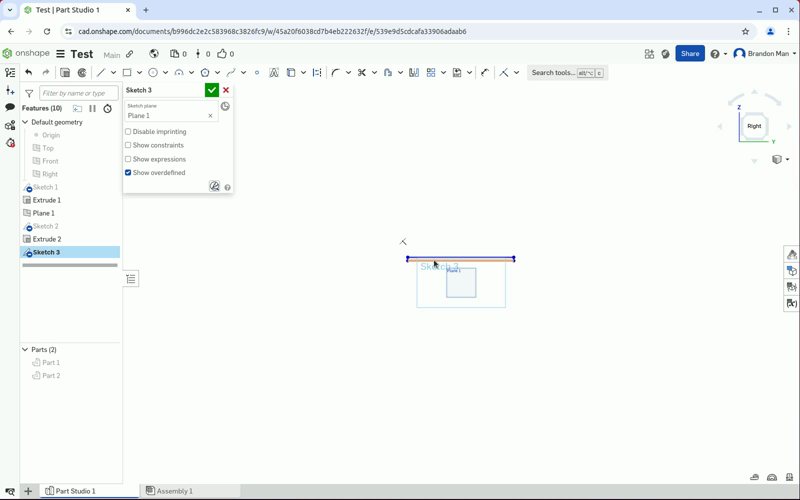
scroll(6)
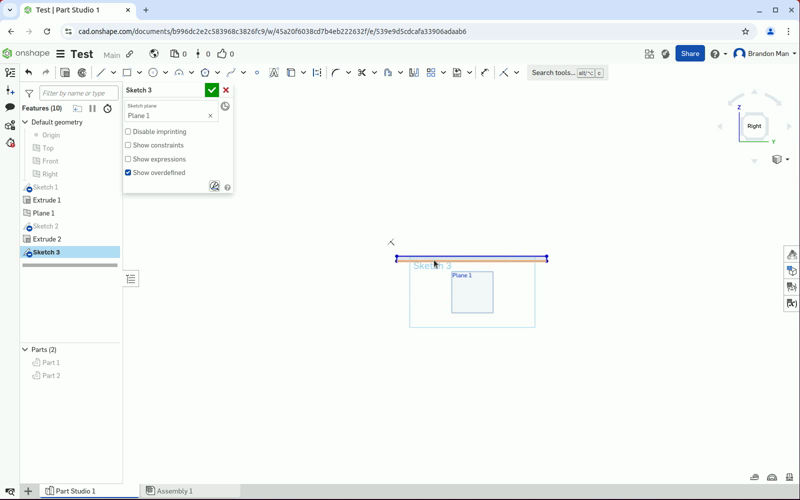
scroll(6)
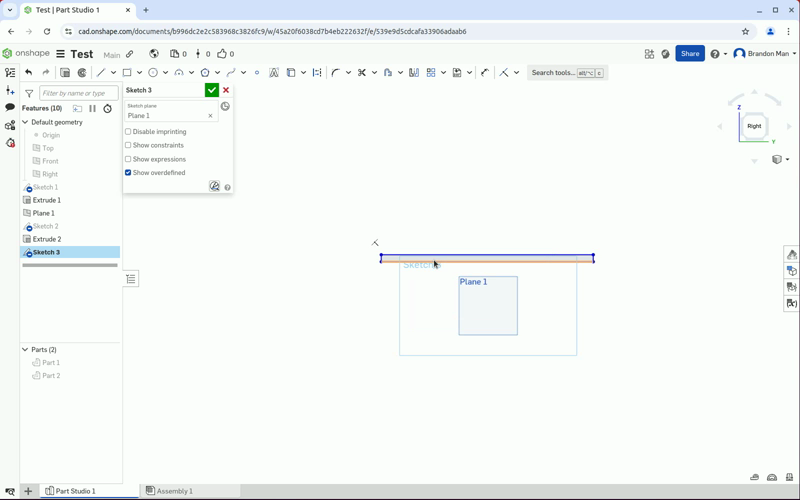
scroll(6)
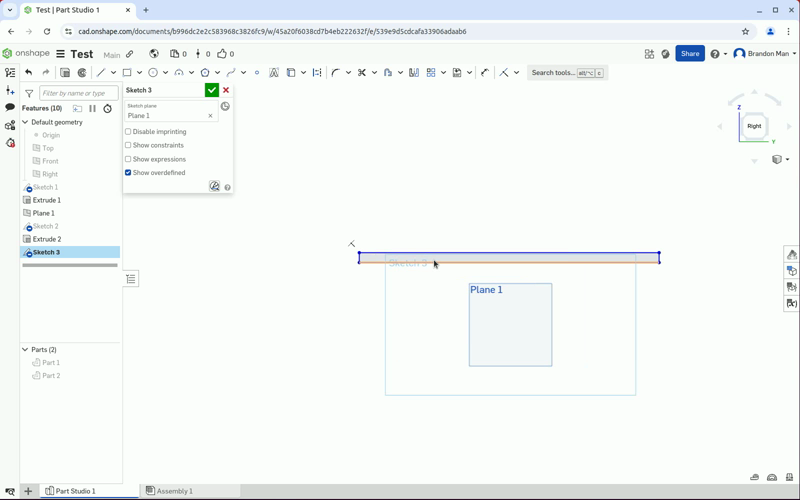
scroll(6)
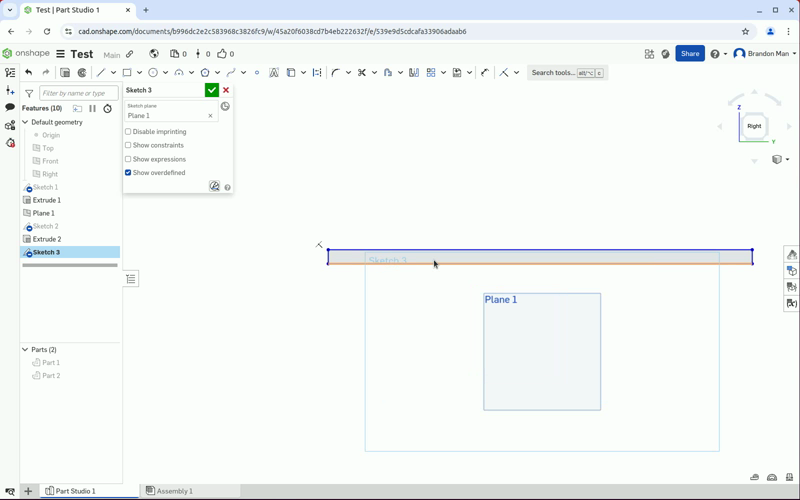
scroll(6)
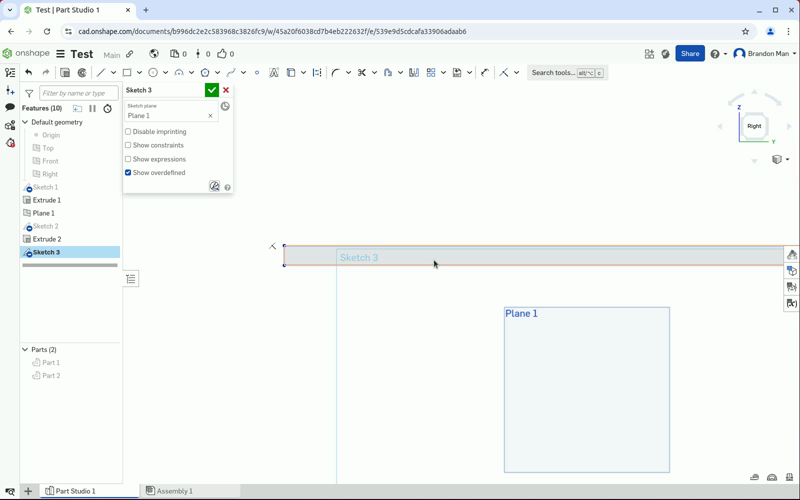
scroll(6)
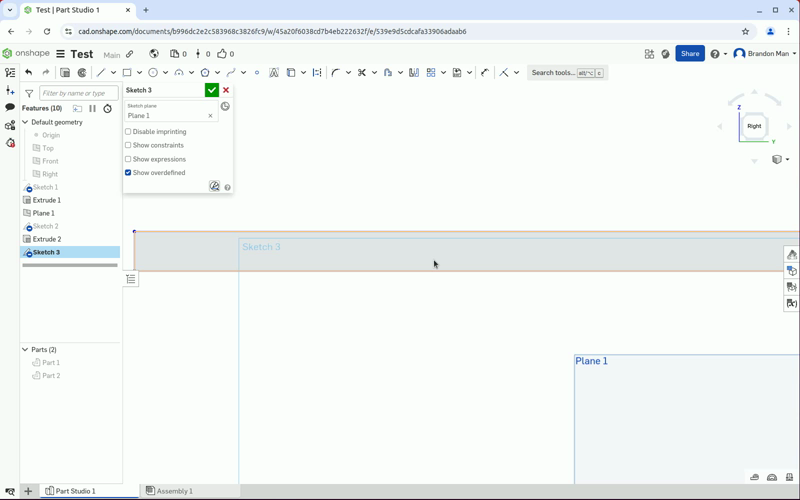
click(434, 259)
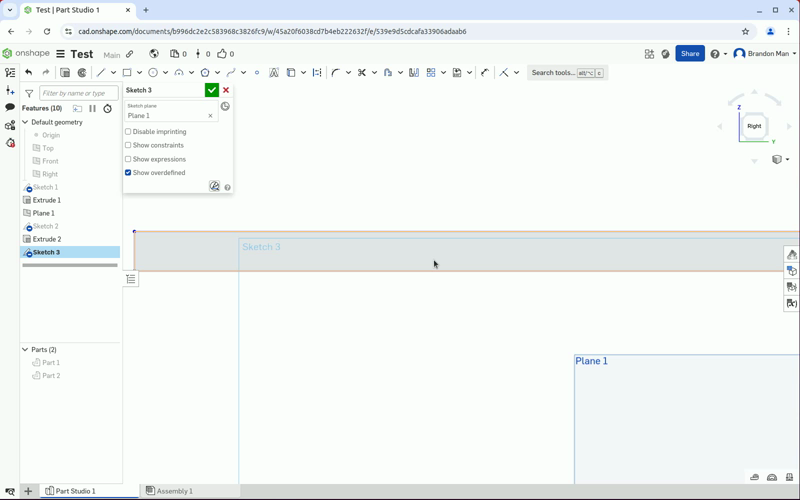
scroll(-6)
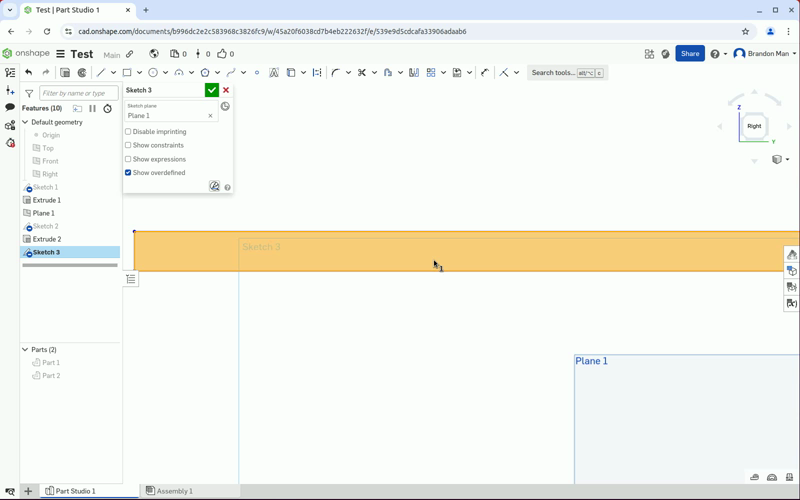
scroll(-6)
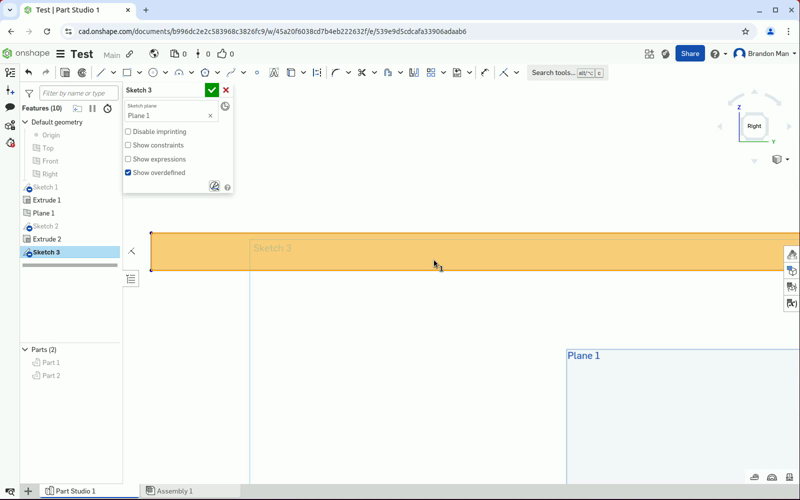
scroll(-6)
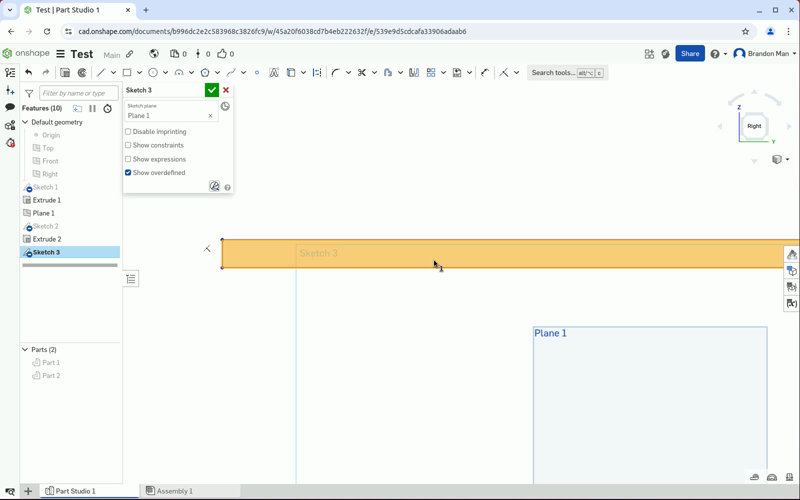
scroll(-6)
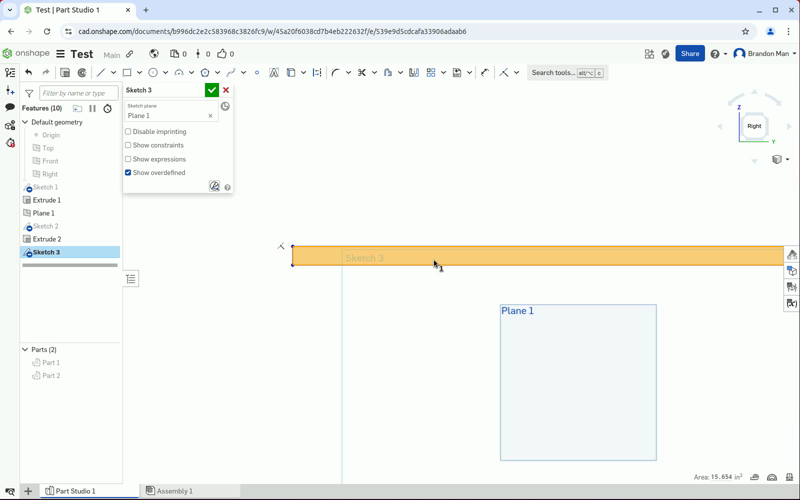
scroll(-6)
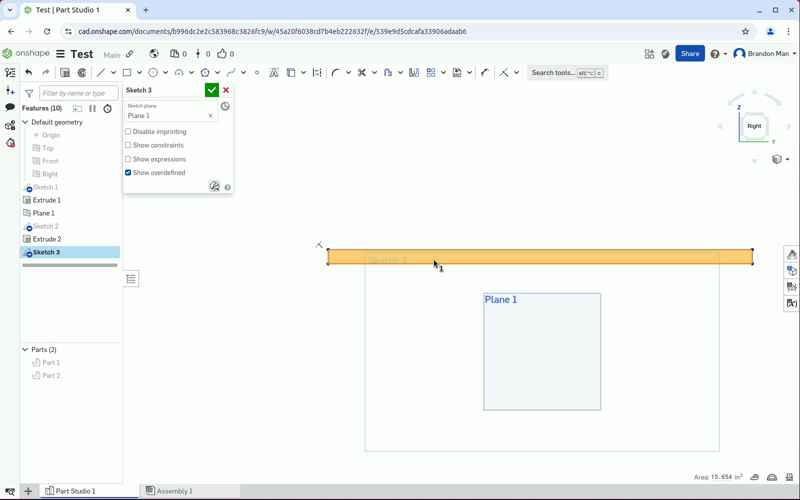
scroll(-6)
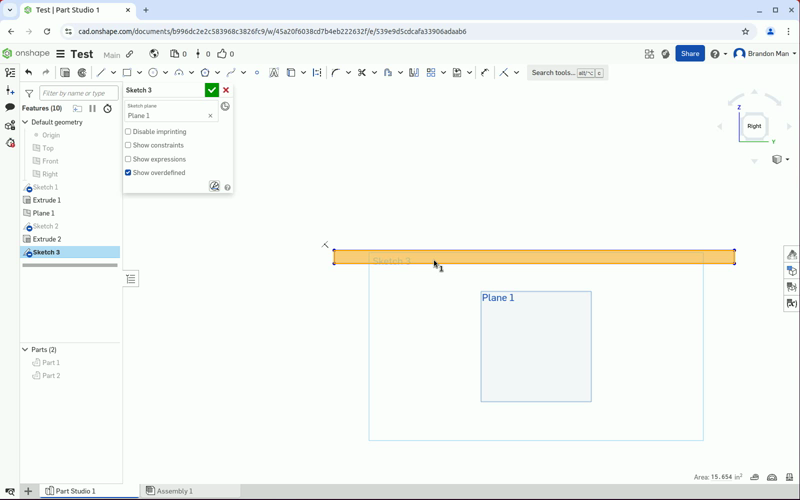
scroll(-6)
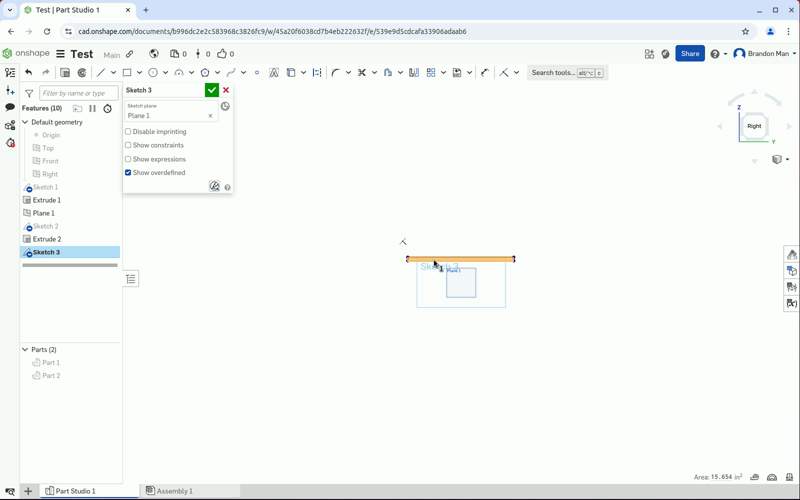
mouse_move(73, 352)
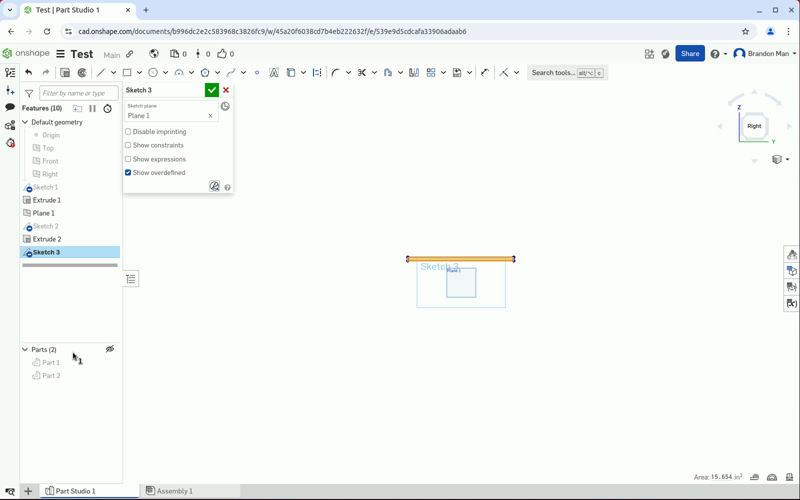
key(shift+y)
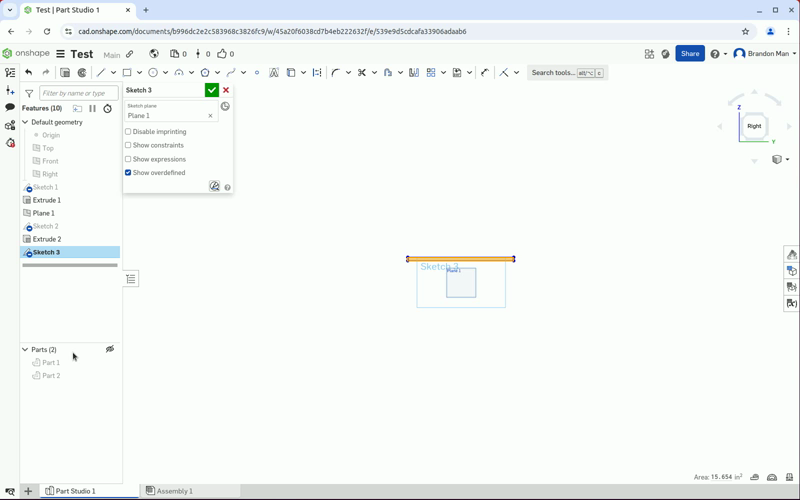
key(shift+e)
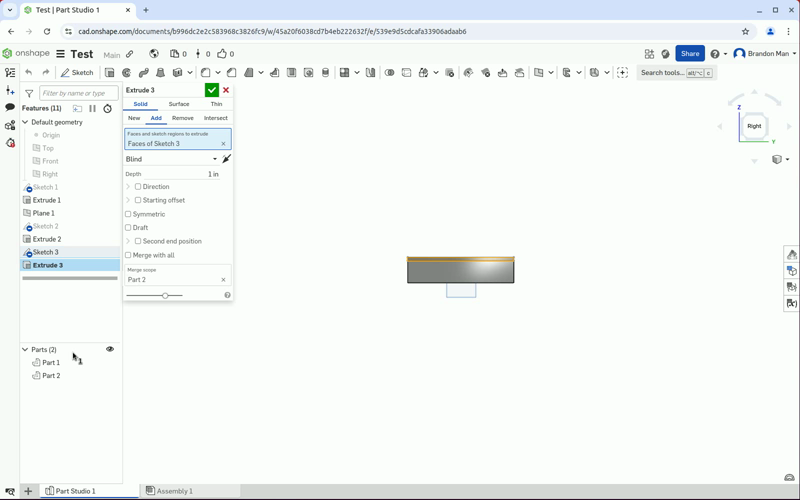
mouse_move(143, 106)
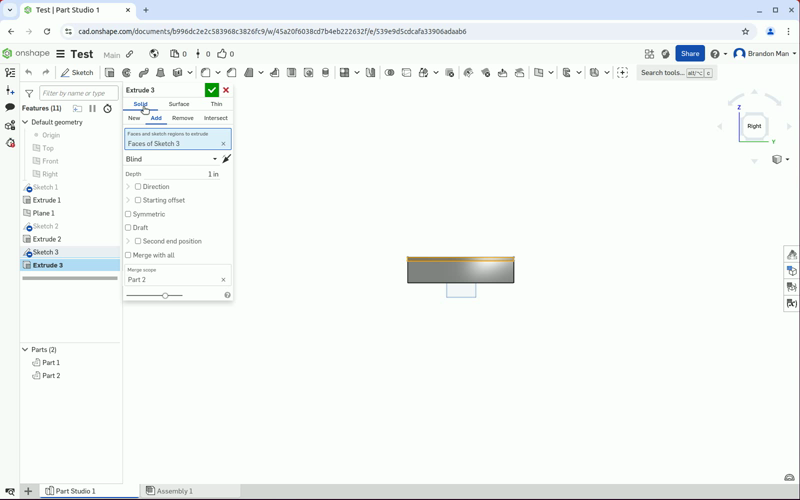
click(143, 106)
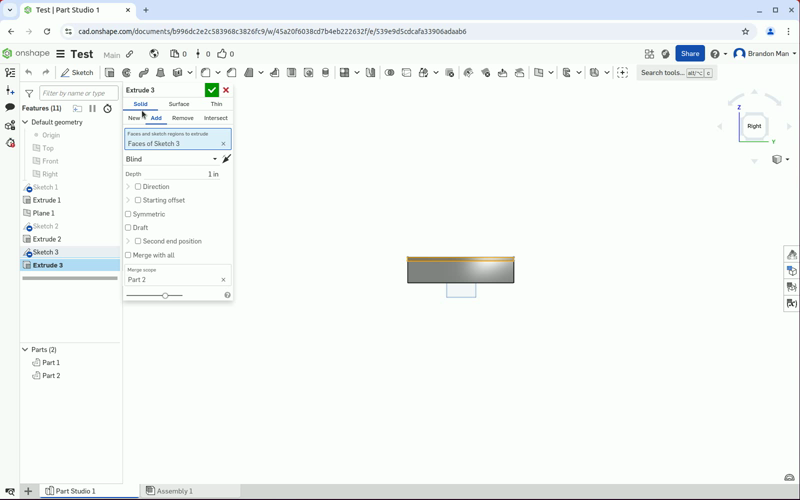
mouse_move(137, 120)
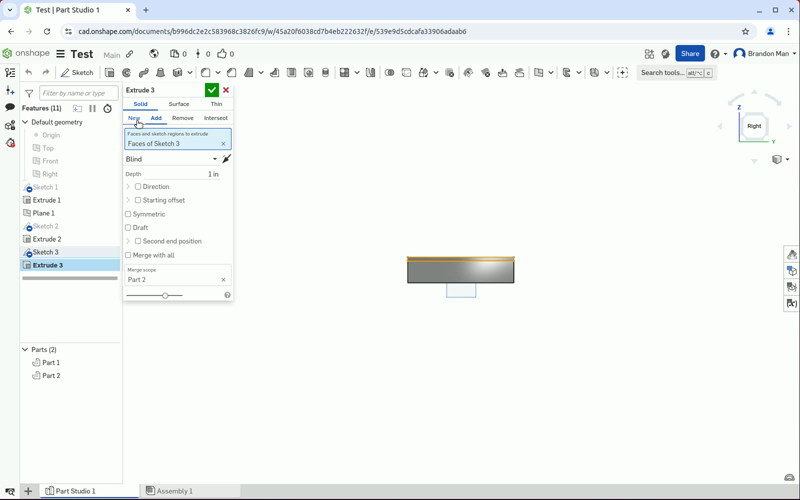
click(137, 120)
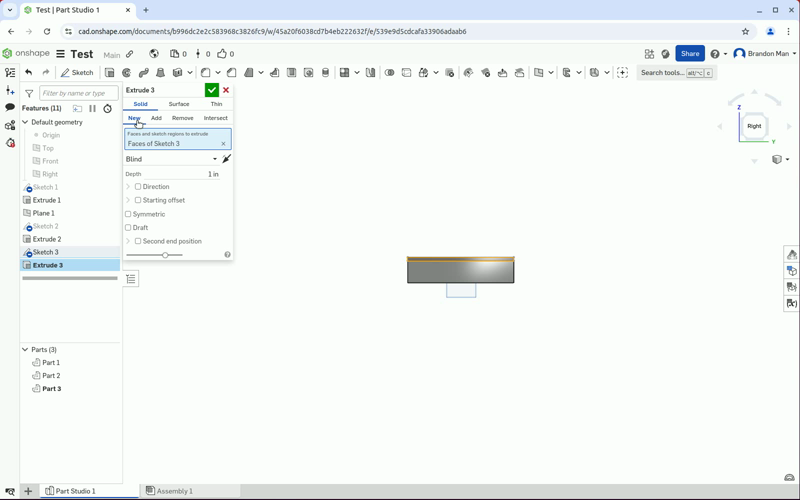
key(tab, 4)
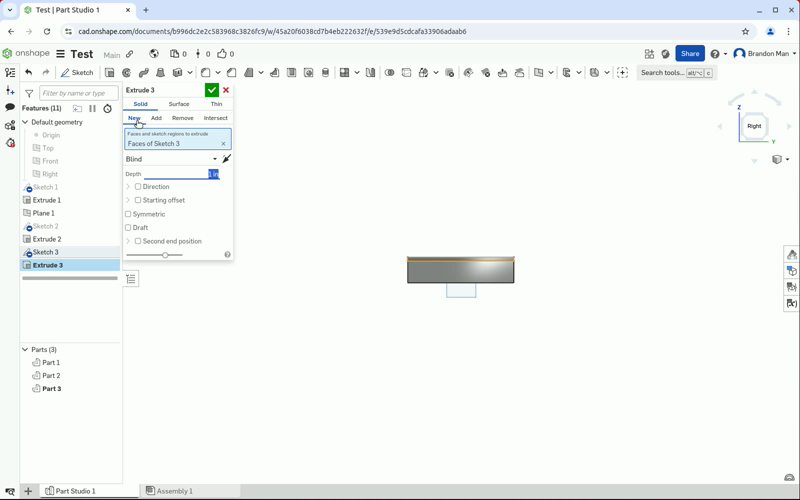
text(0.722)
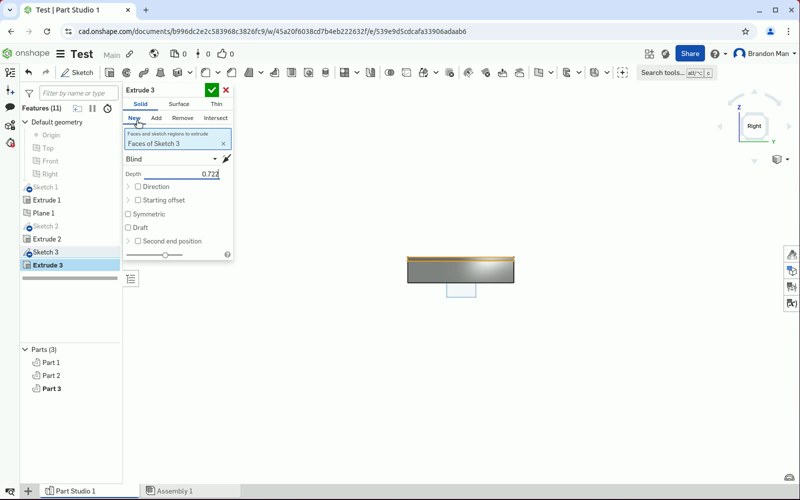
key(enter)
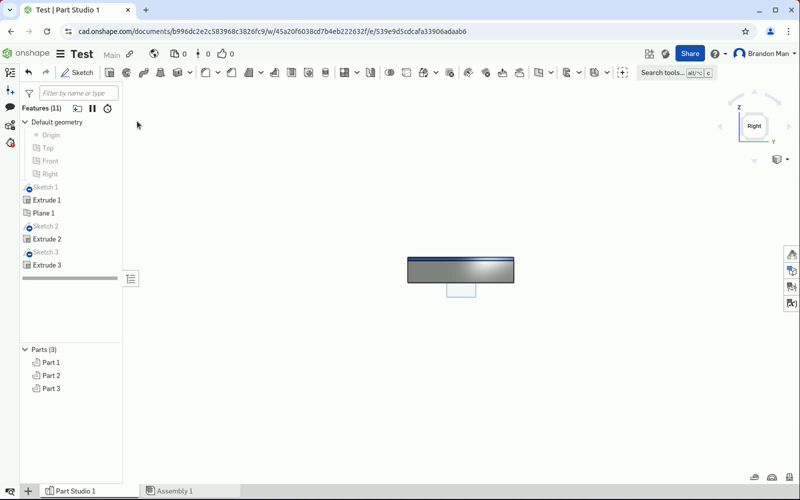
key(shift+h)
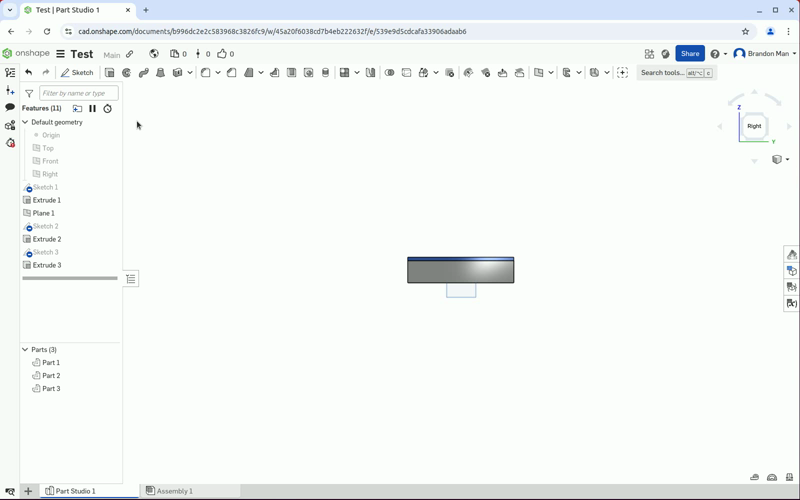
key(shift+h)
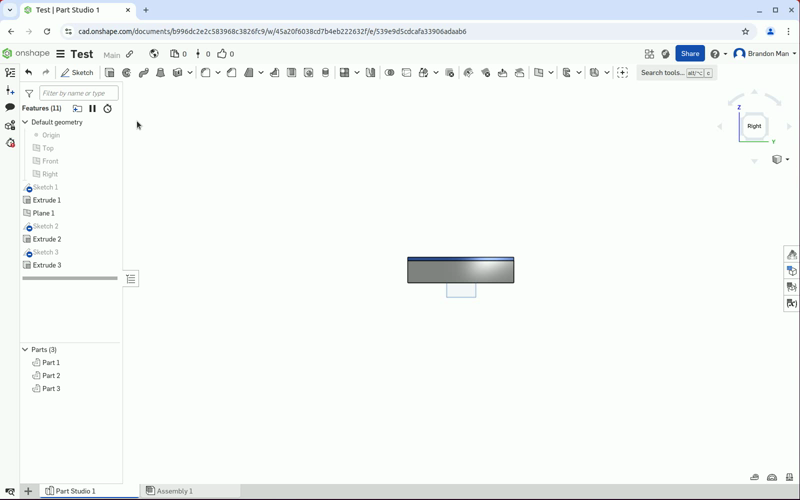
mouse_move(73, 189)
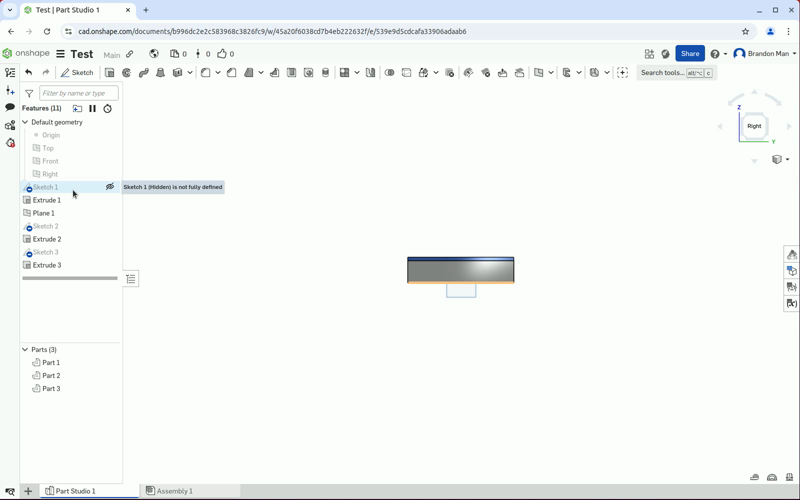
click(73, 189)
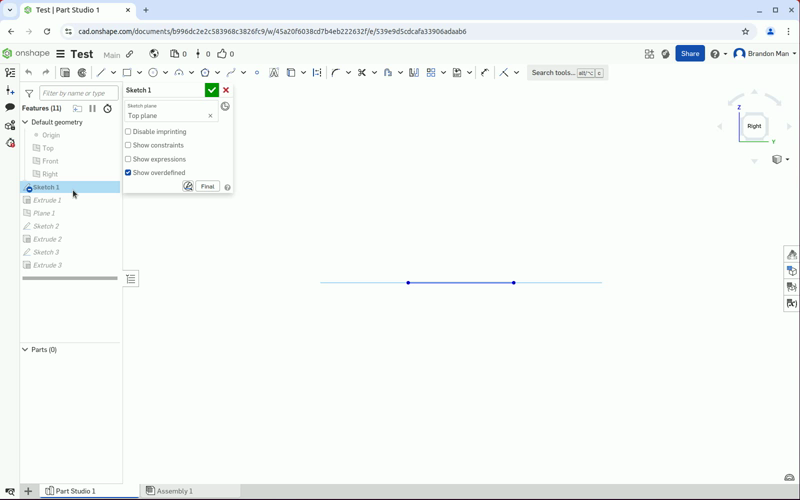
mouse_move(229, 92)
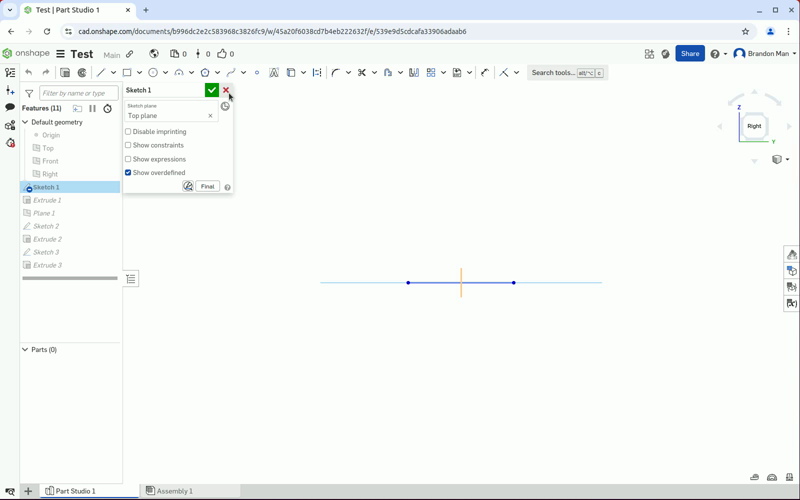
click(229, 92)
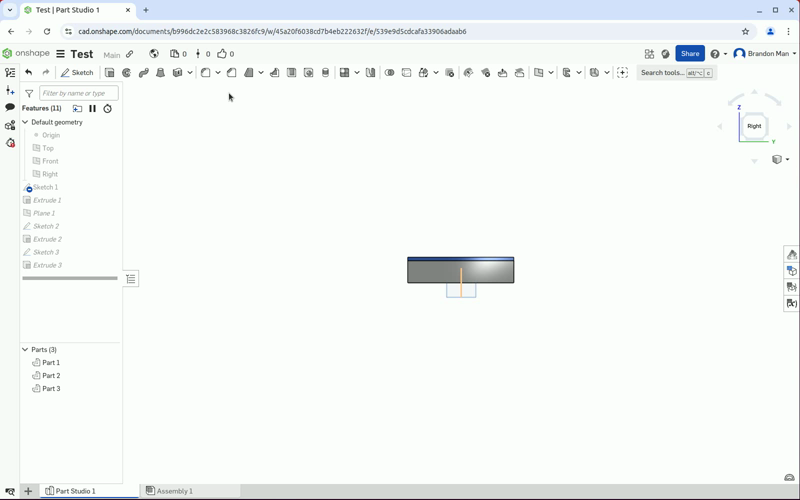
mouse_move(73, 352)
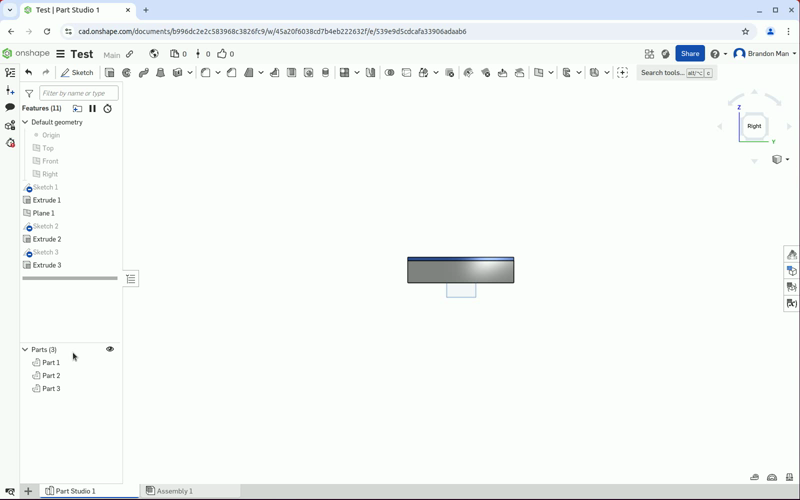
key(y)
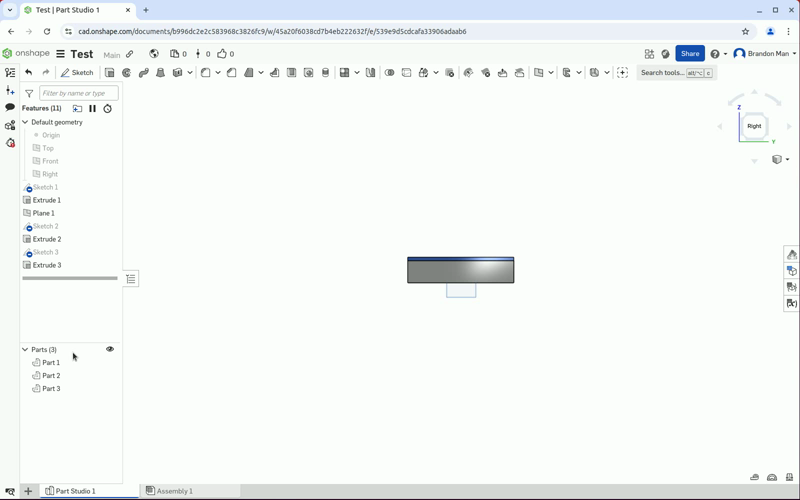
key(shift+p)
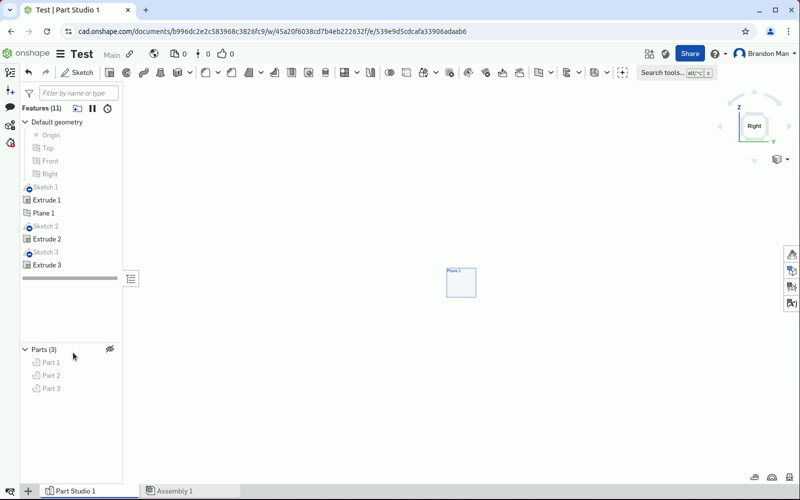
key(space)
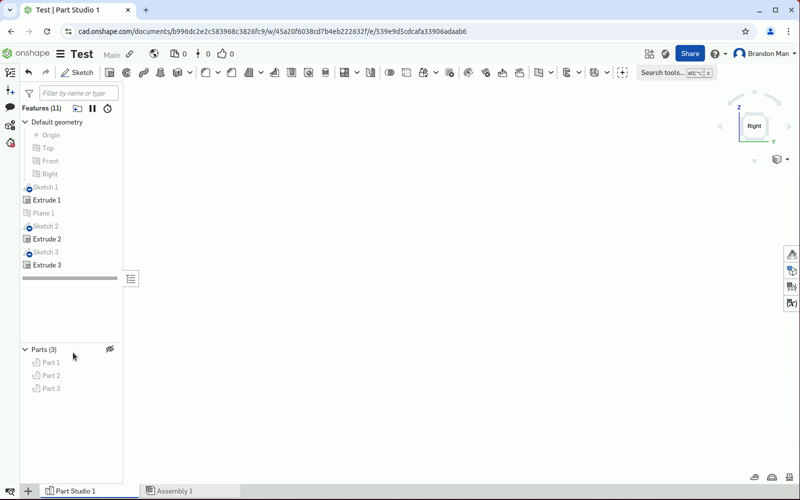
key_down(shift)
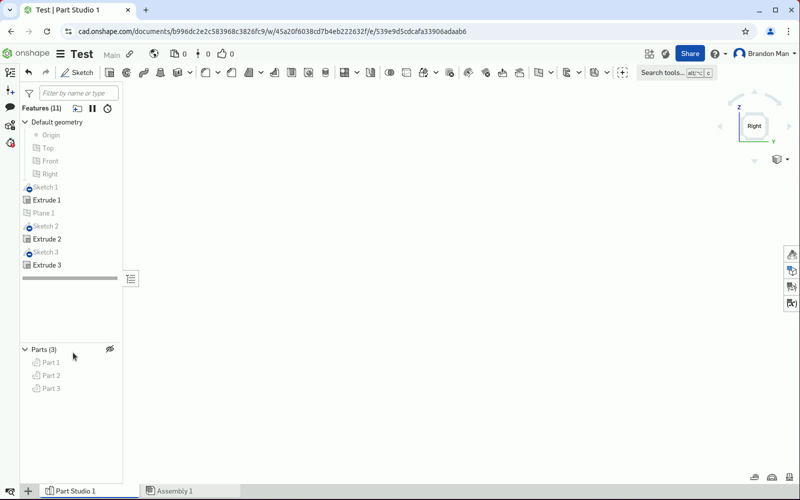
key(right)
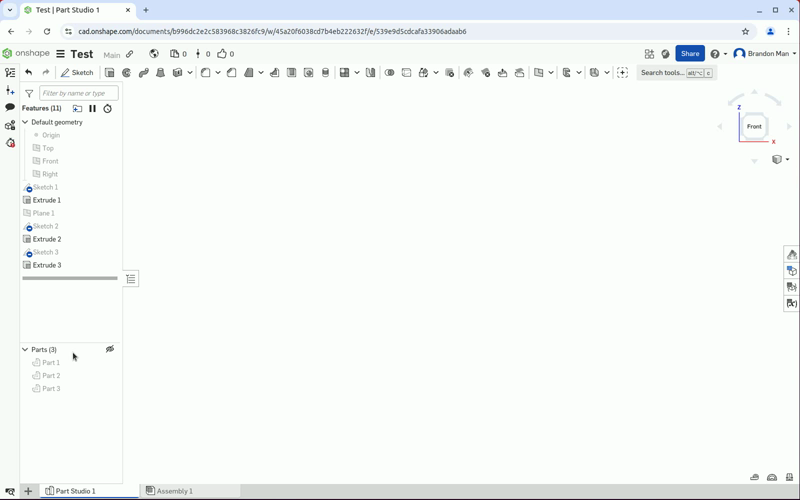
key_up(shift)
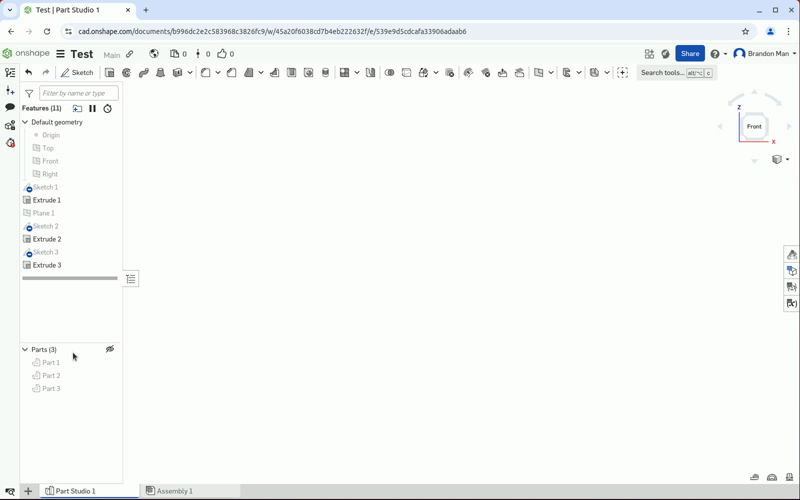
mouse_move(73, 352)
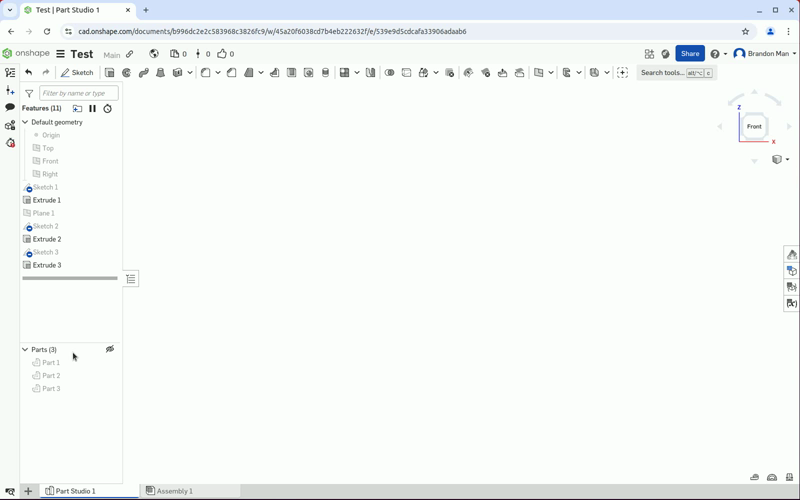
key(shift+y)
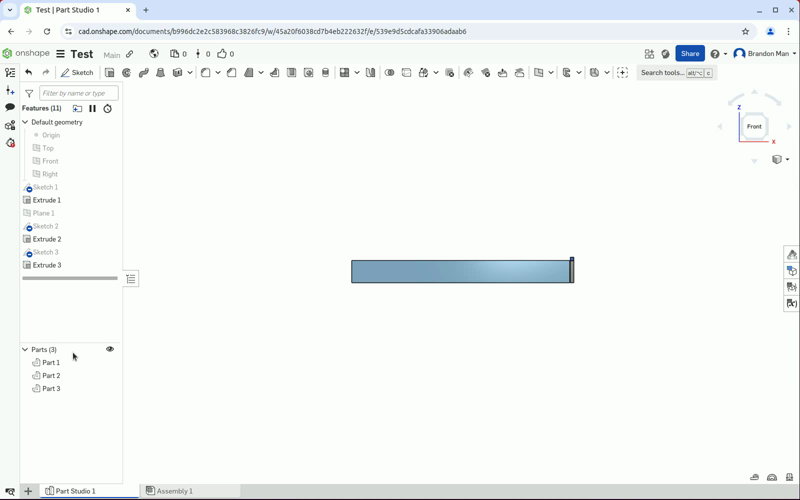
mouse_move(541, 75)
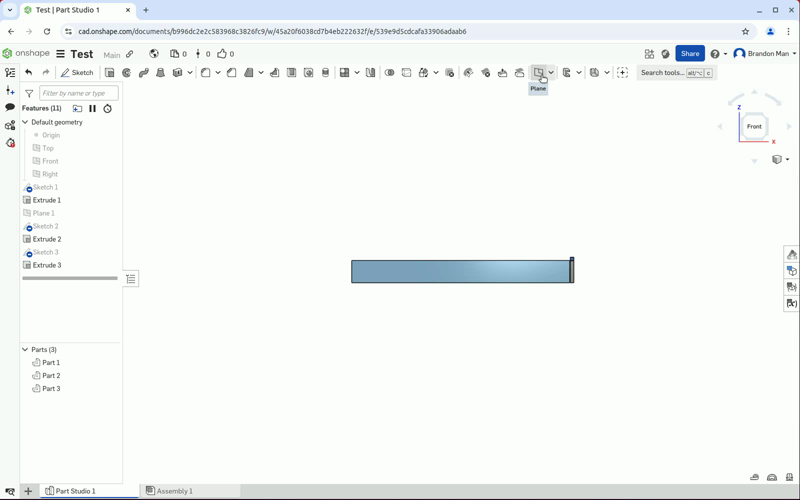
click(541, 75)
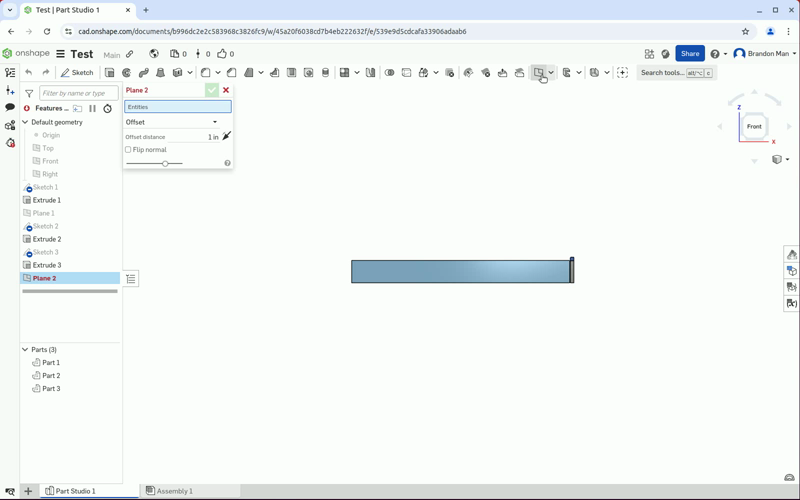
mouse_move(73, 163)
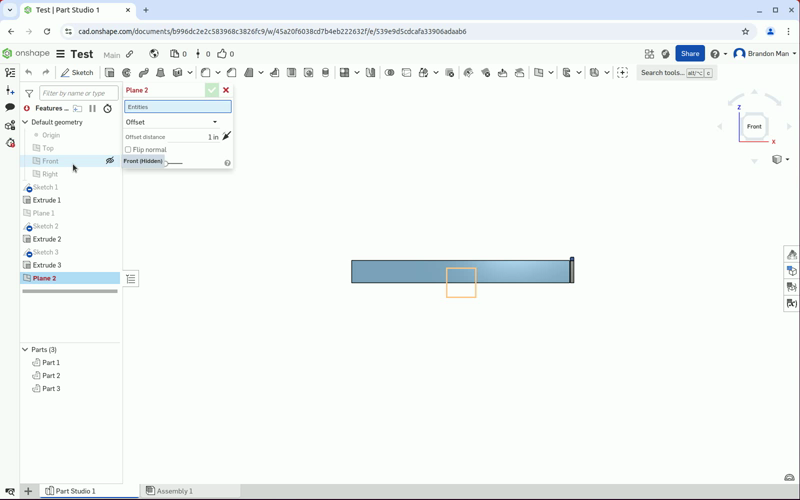
click(73, 163)
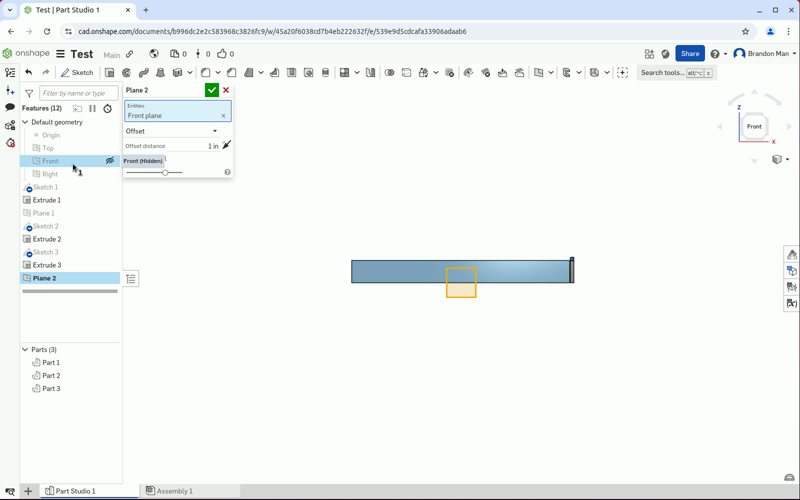
key(tab, 2)
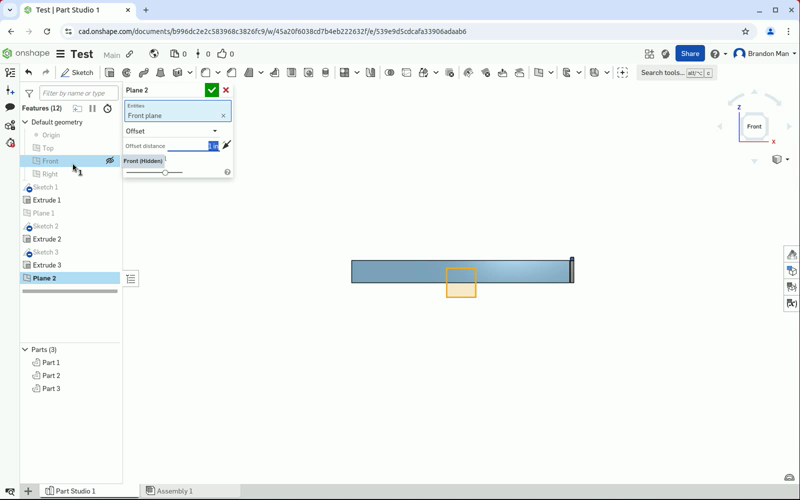
text(10.845)
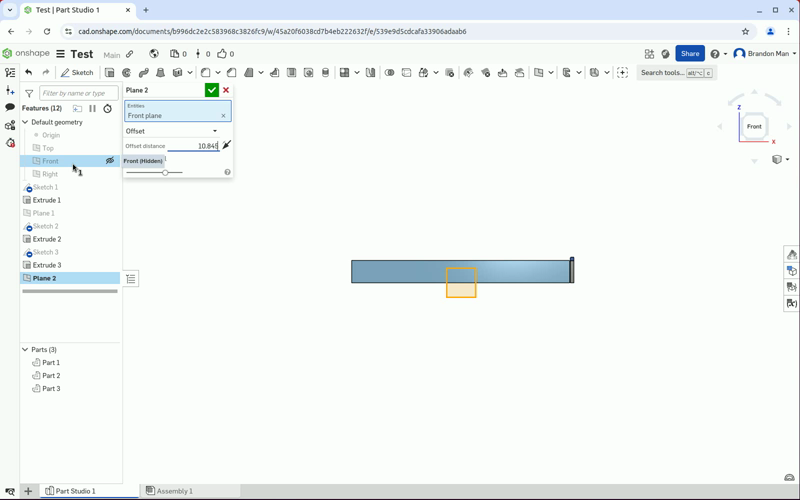
key(enter, 2)
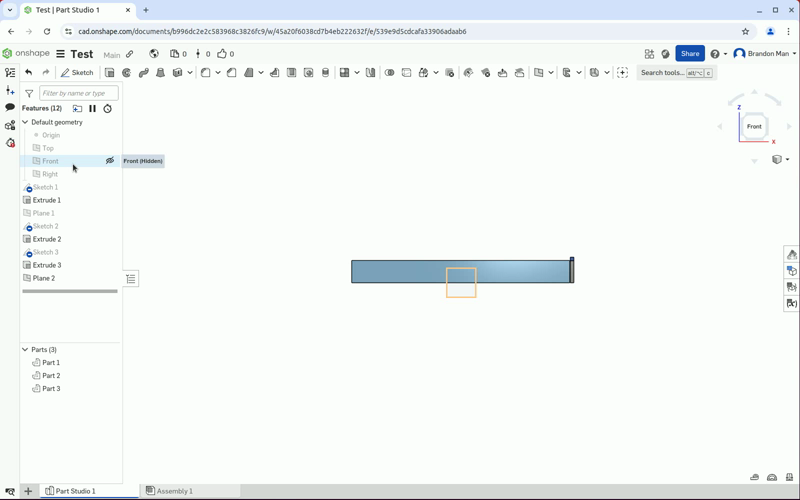
key(shift+s)
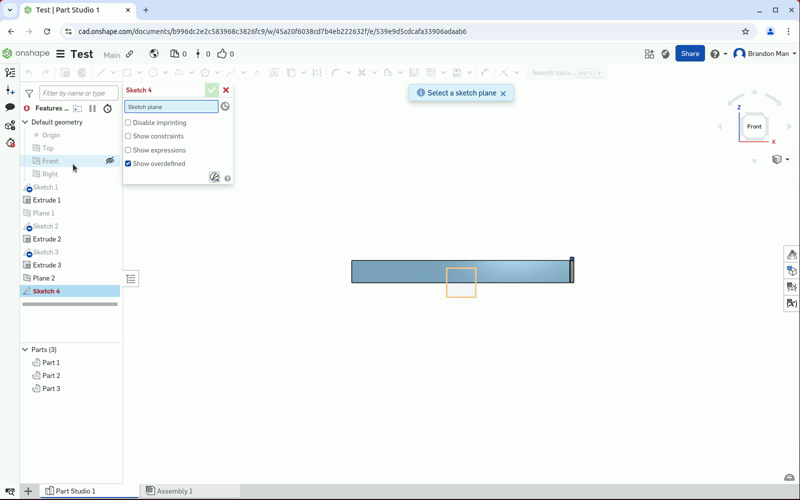
mouse_move(73, 280)
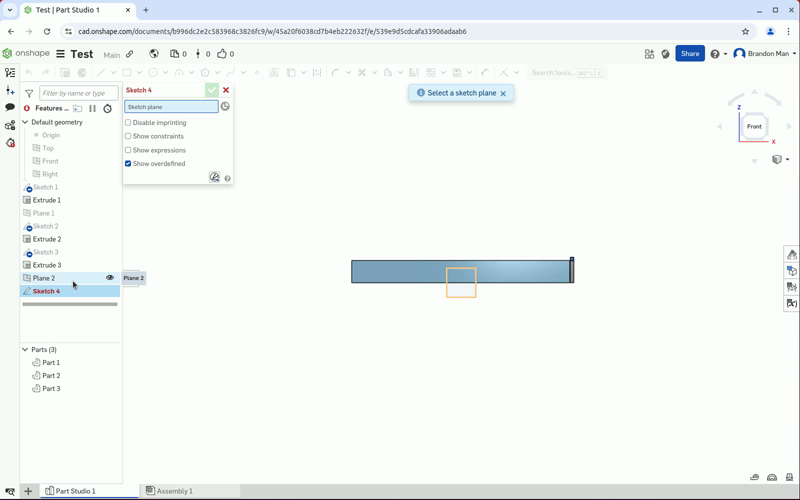
click(73, 280)
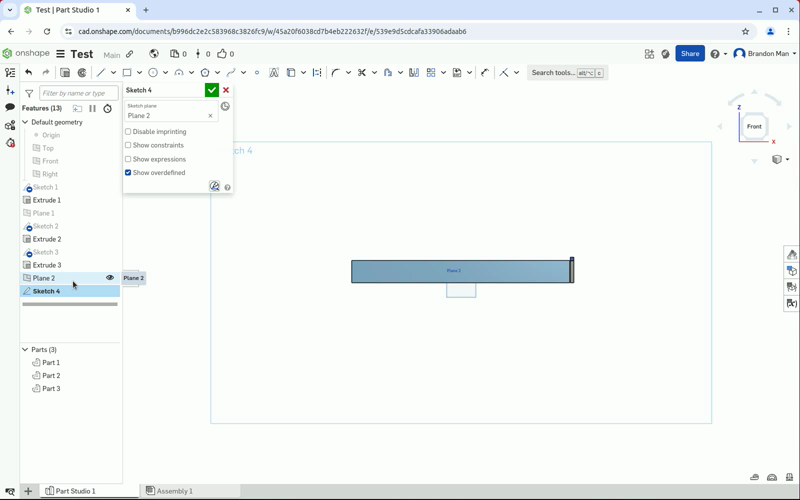
mouse_move(73, 352)
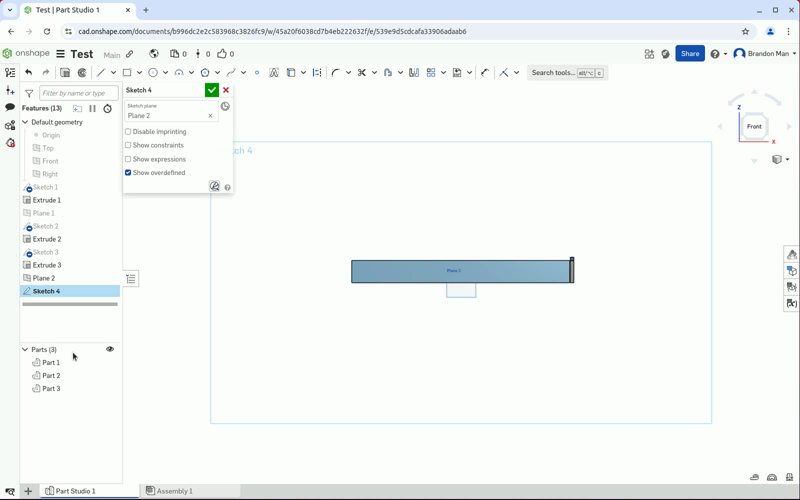
key(y)
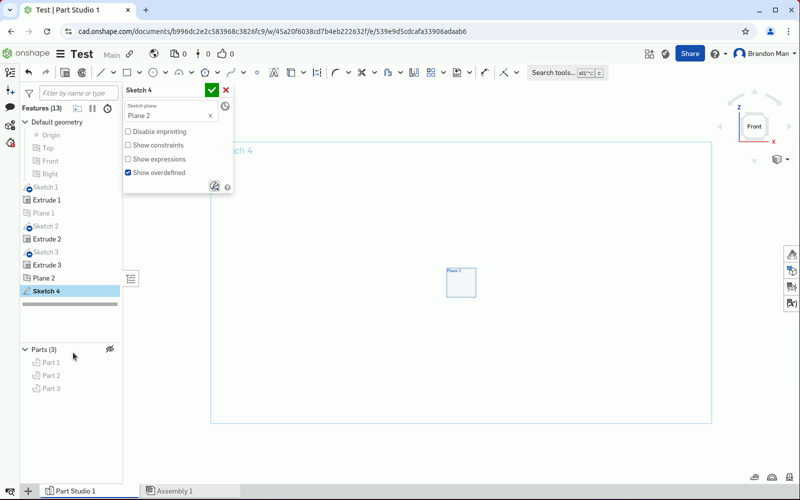
key(l)
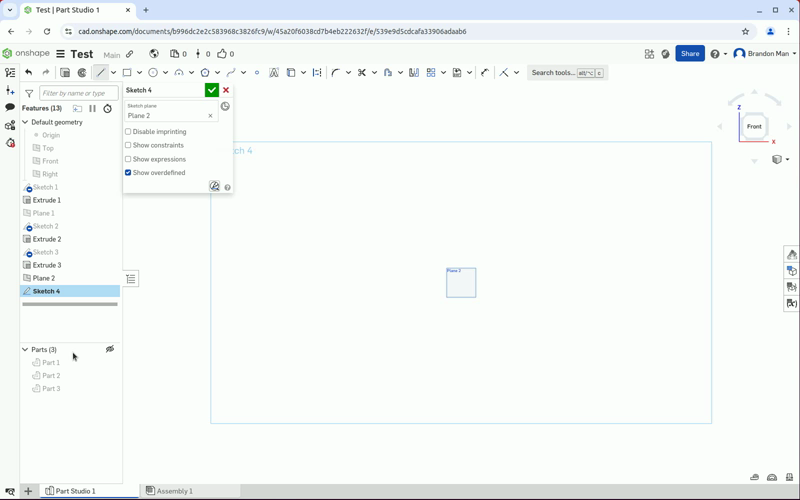
key_down(shift)
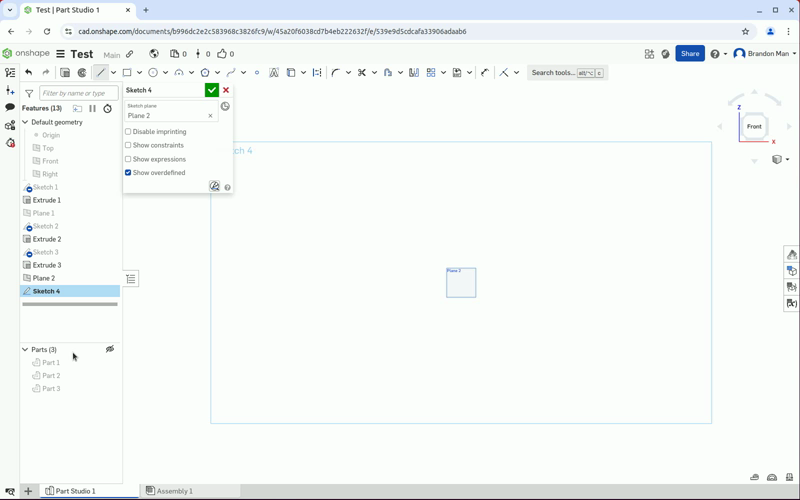
mouse_move(348, 282)
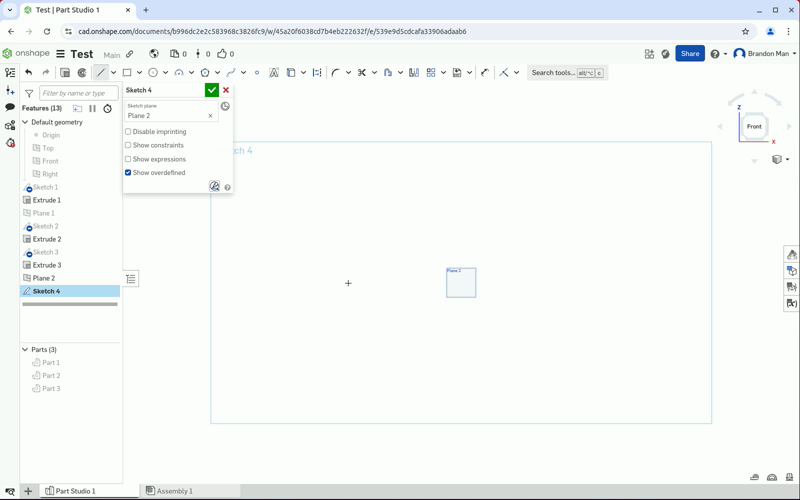
click(348, 282)
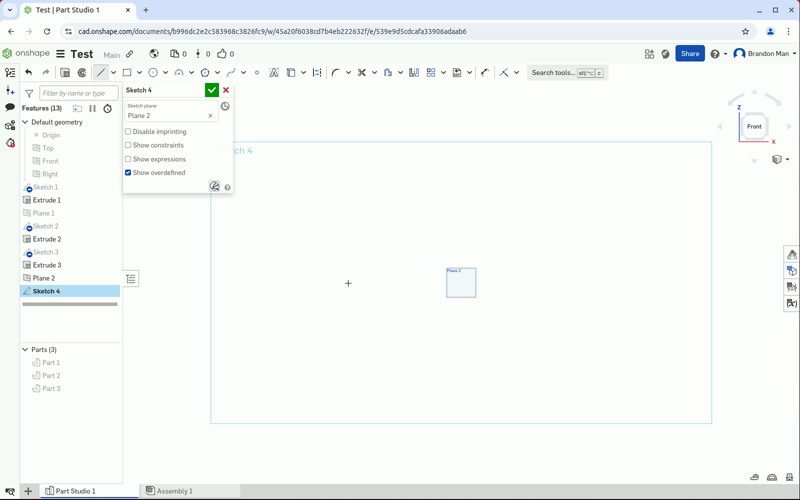
key_up(shift)
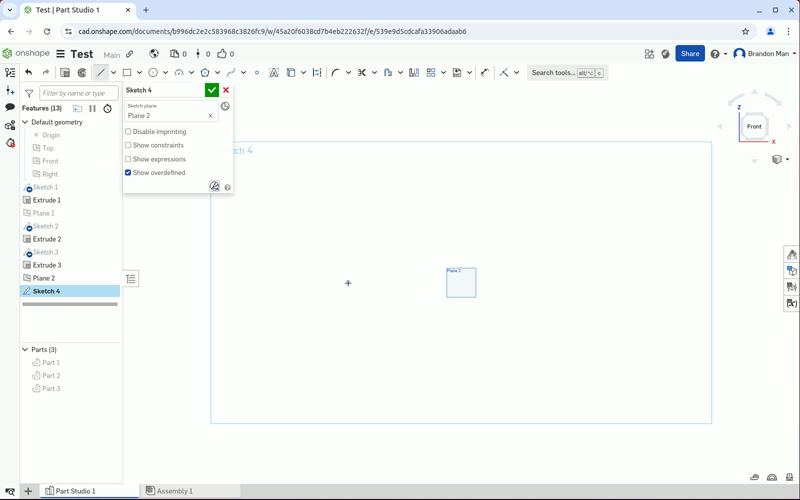
key_down(shift)
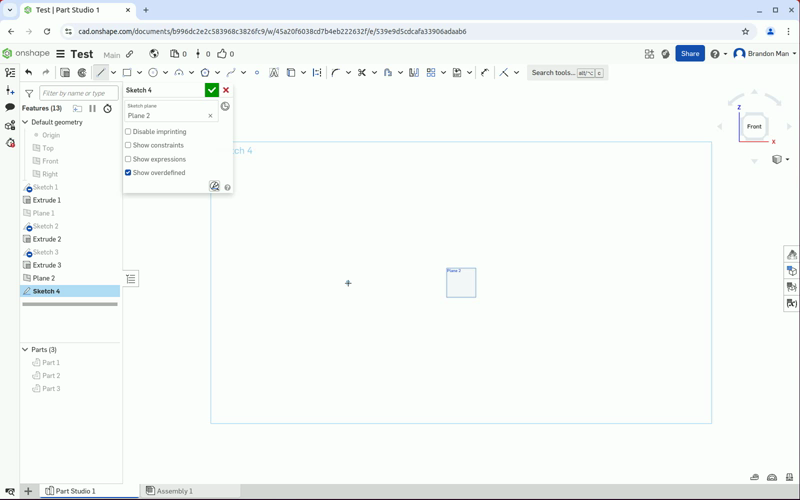
mouse_move(378, 282)
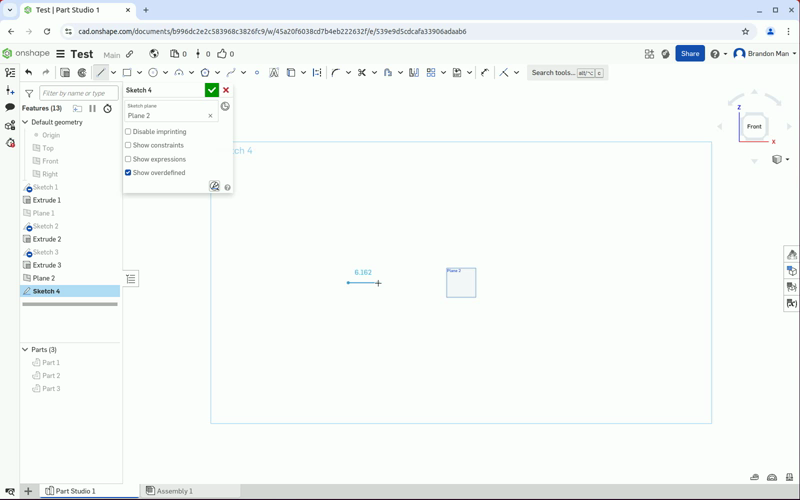
mouse_move(350, 282)
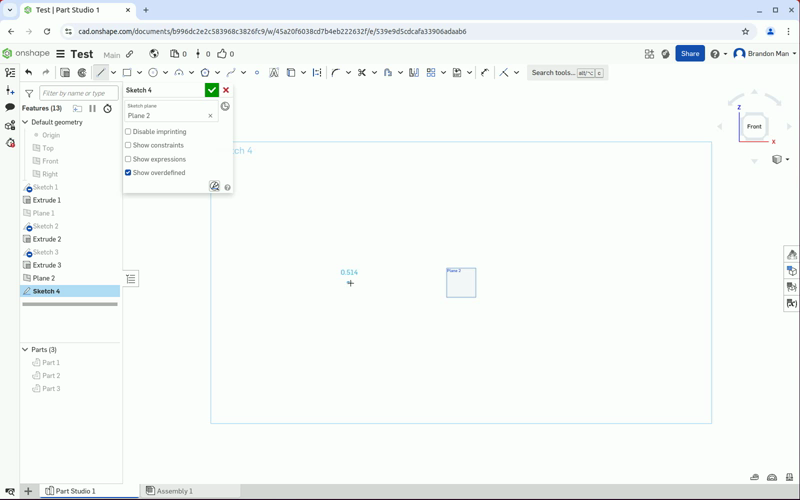
scroll(6)
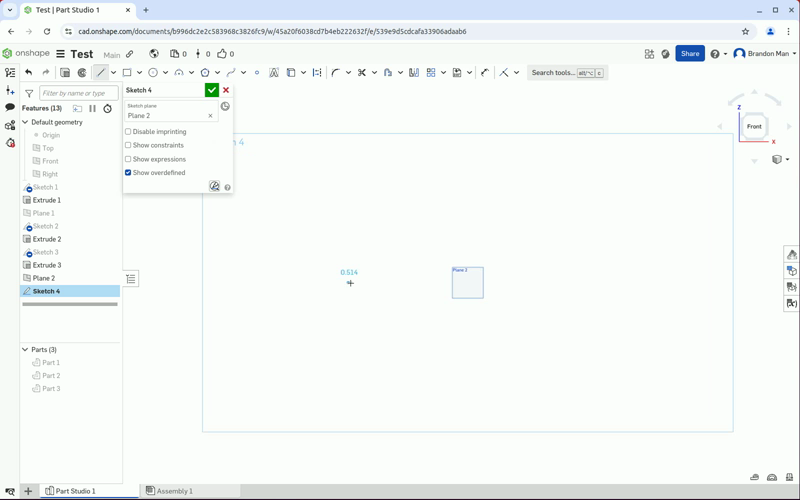
scroll(6)
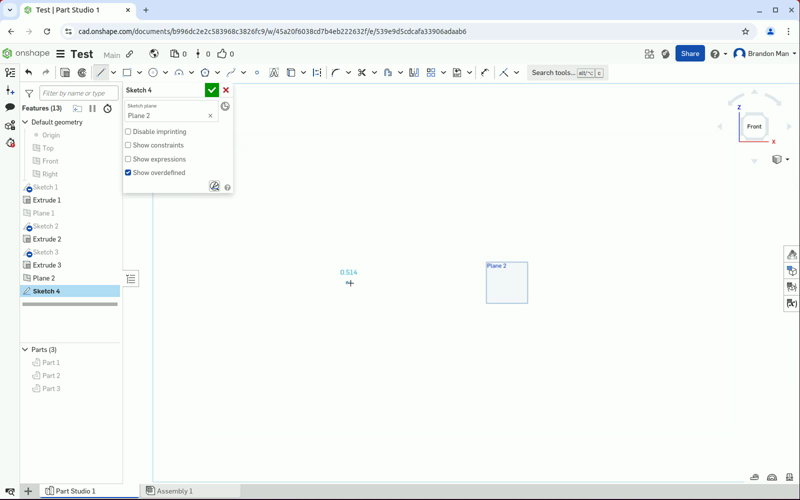
scroll(6)
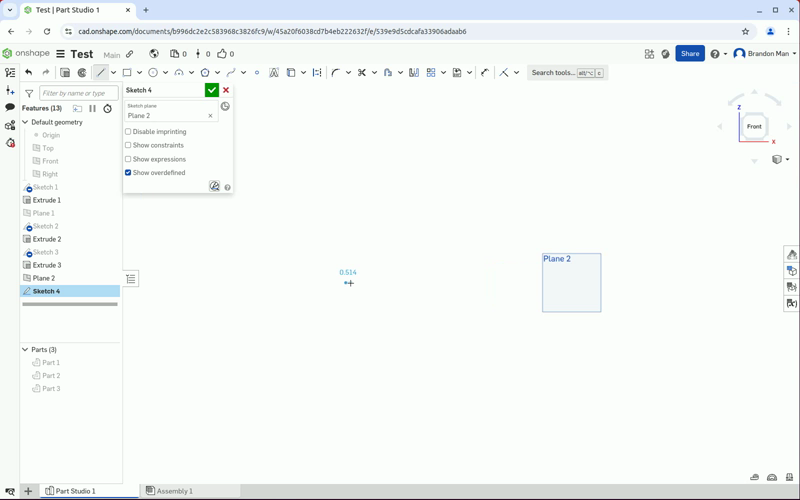
scroll(6)
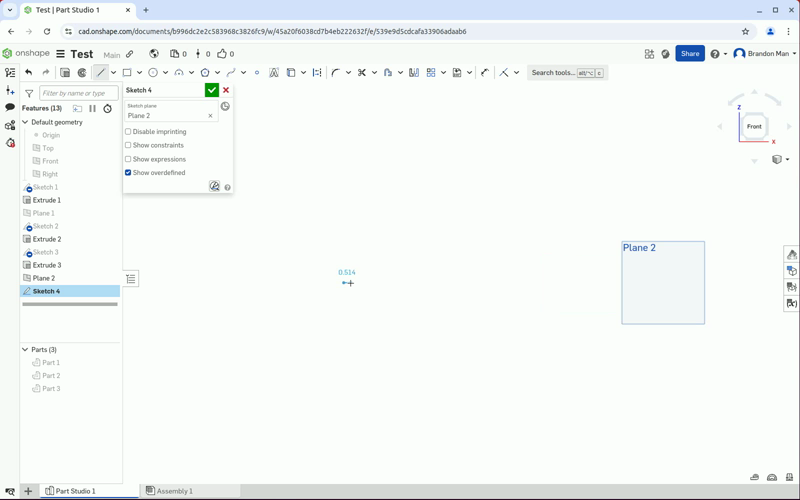
scroll(6)
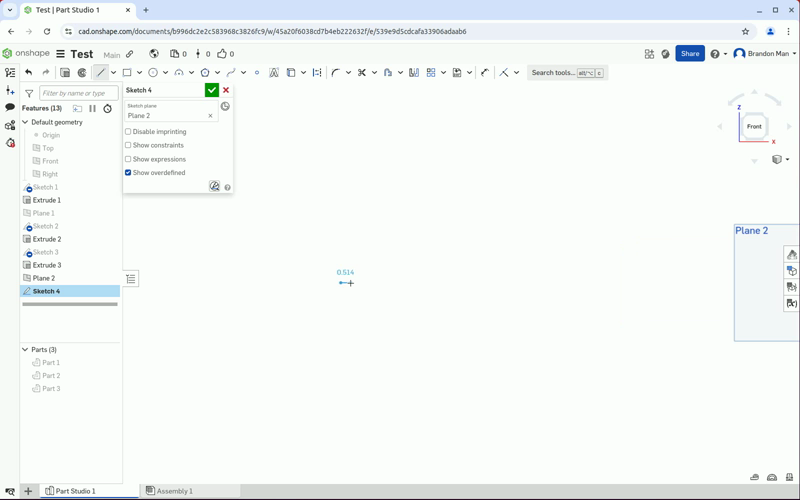
scroll(6)
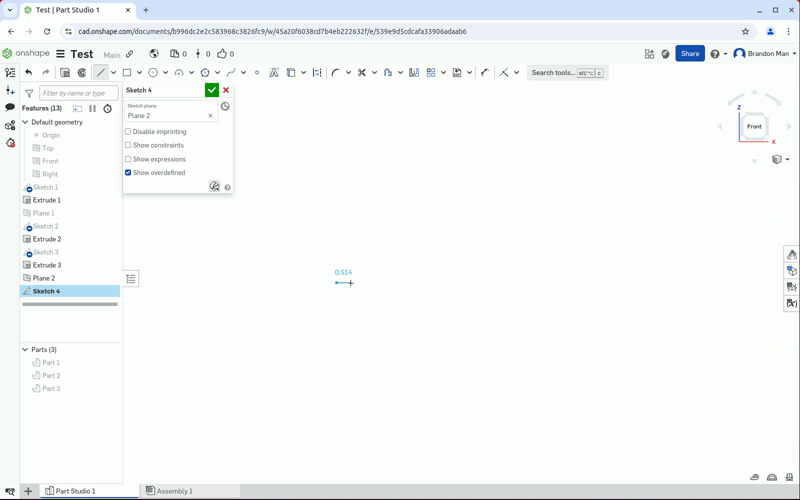
scroll(6)
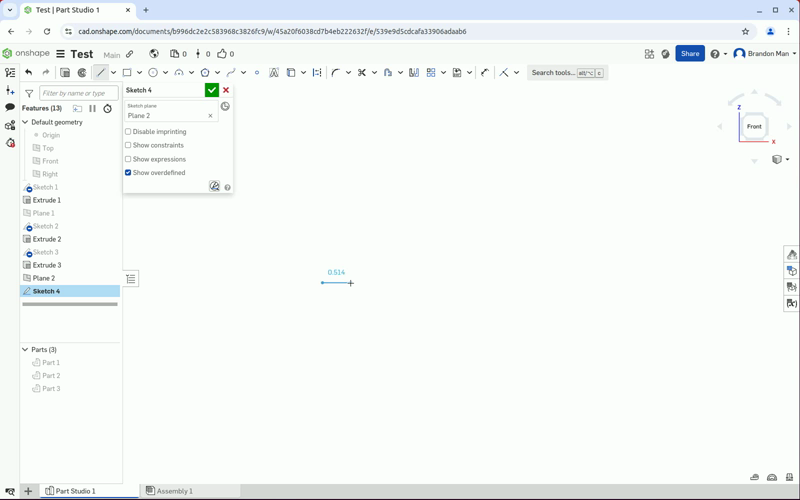
click(350, 282)
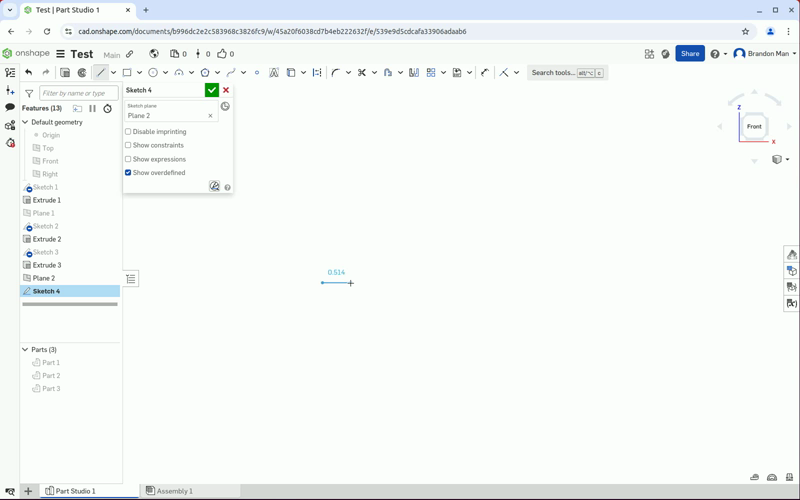
scroll(-6)
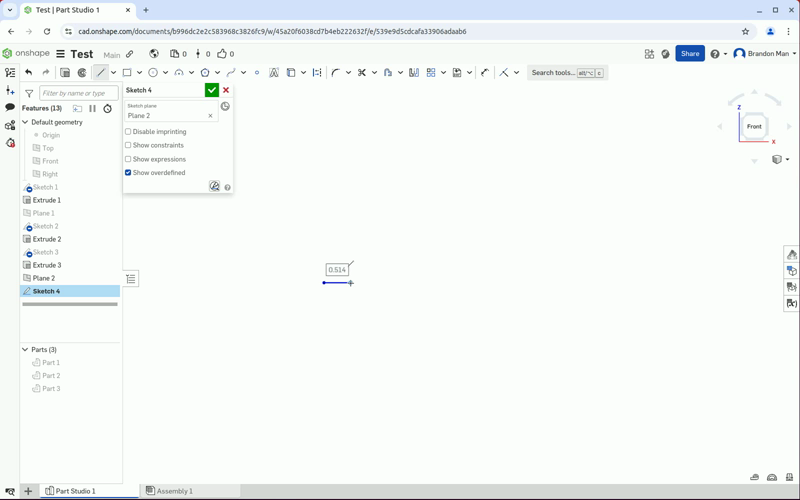
scroll(-6)
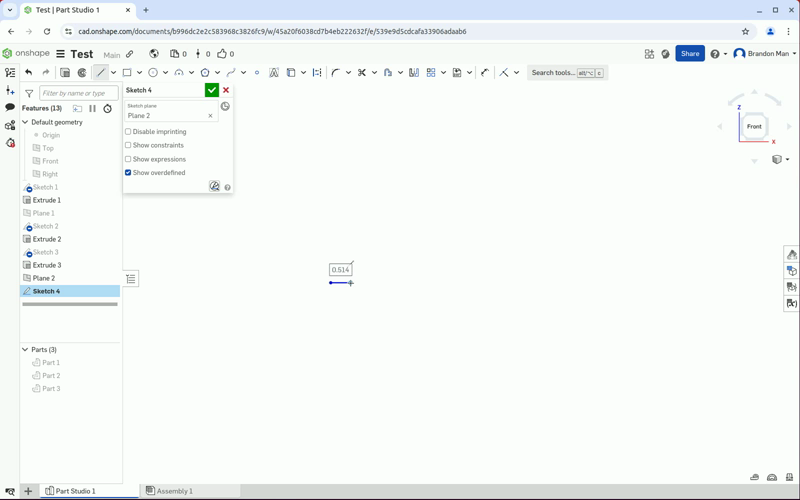
scroll(-6)
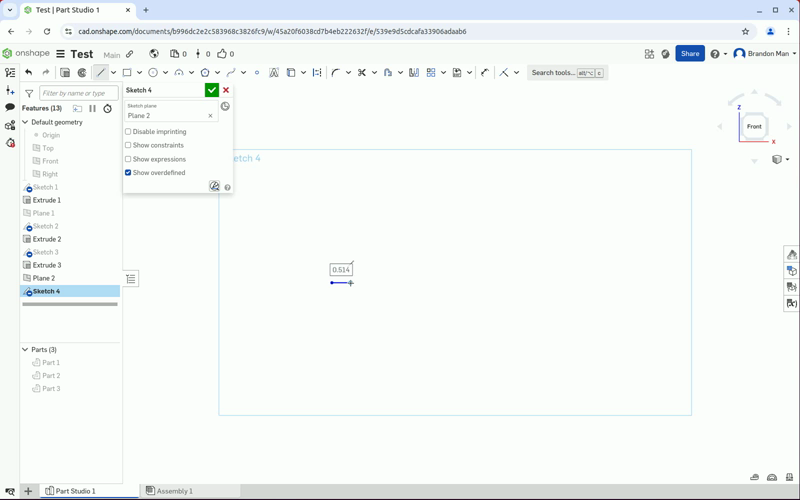
scroll(-6)
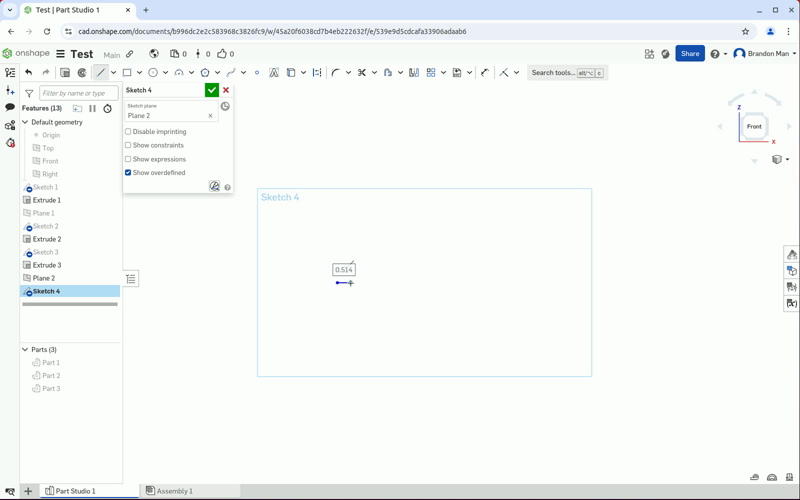
scroll(-6)
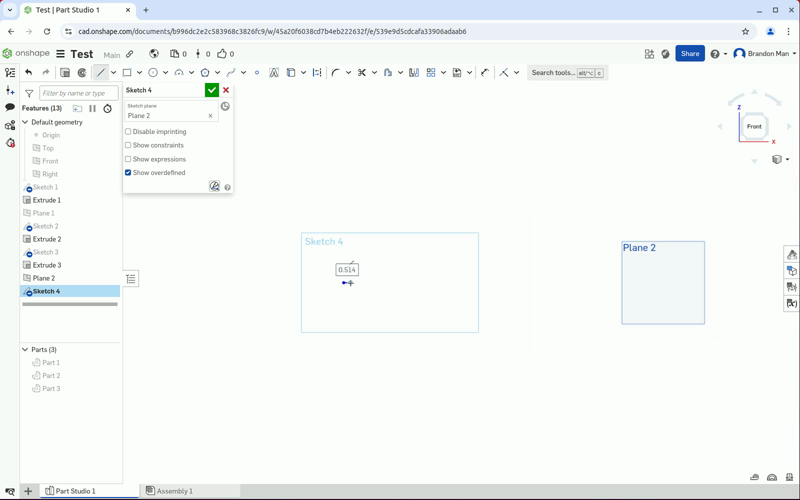
scroll(-6)
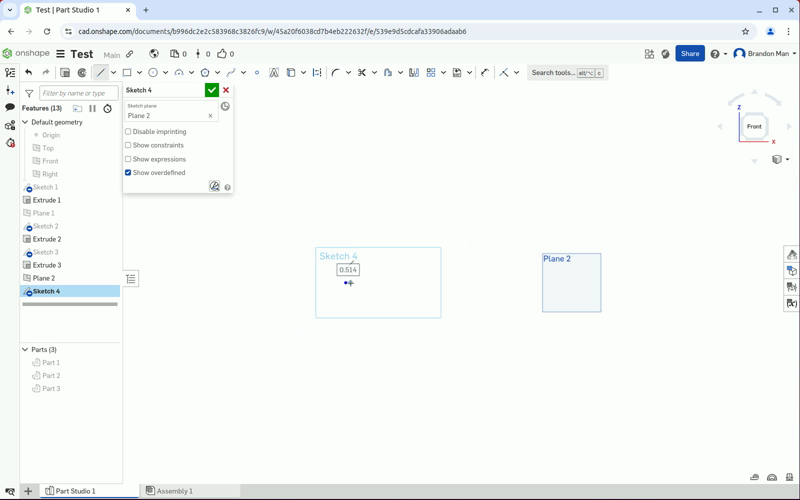
scroll(-6)
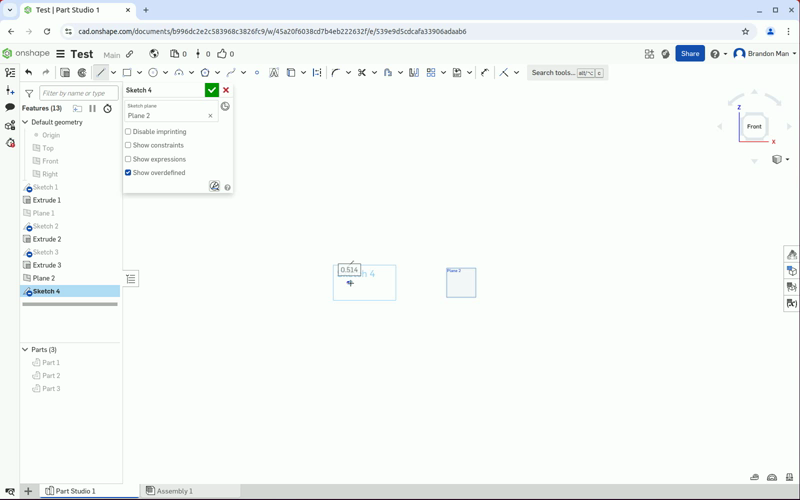
key_up(shift)
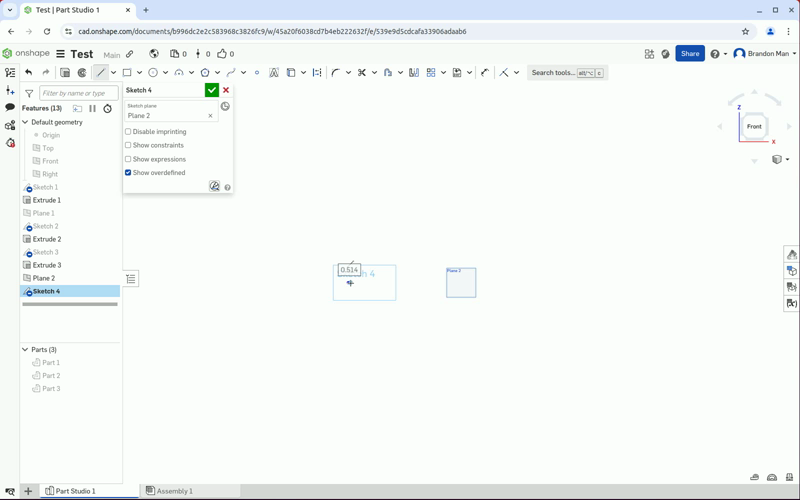
key_down(shift)
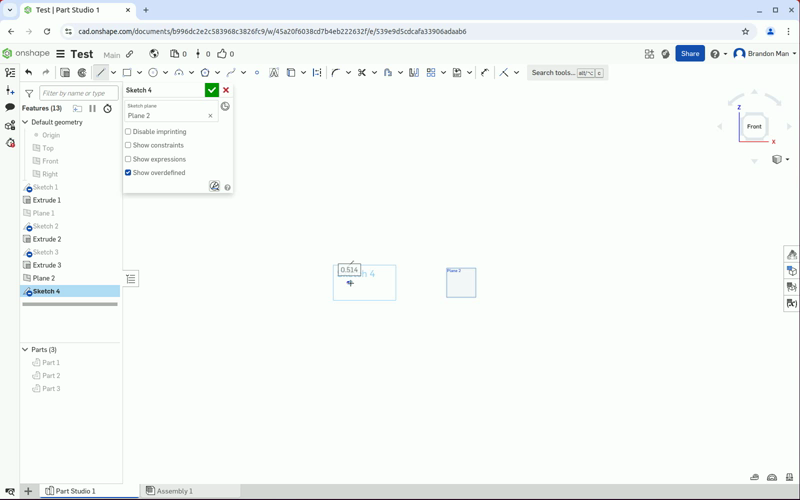
mouse_move(380, 282)
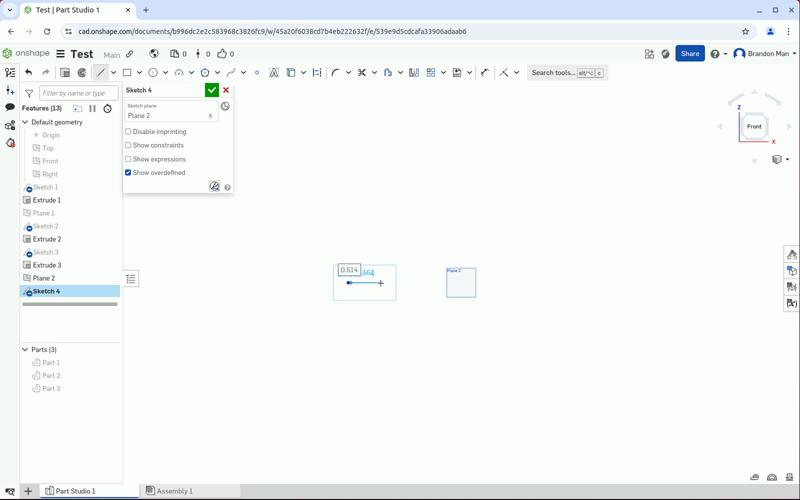
mouse_move(350, 259)
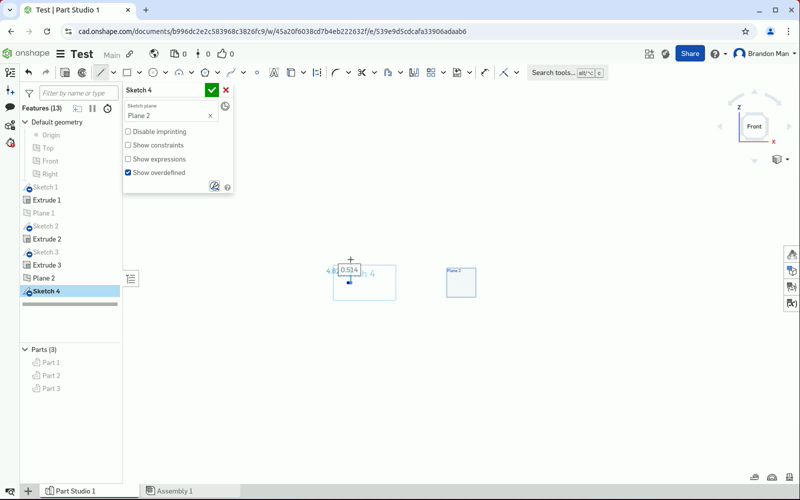
click(350, 259)
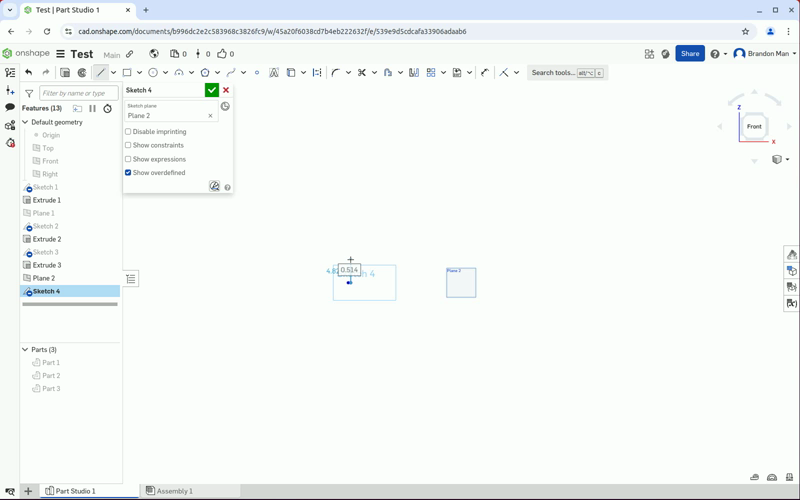
key_up(shift)
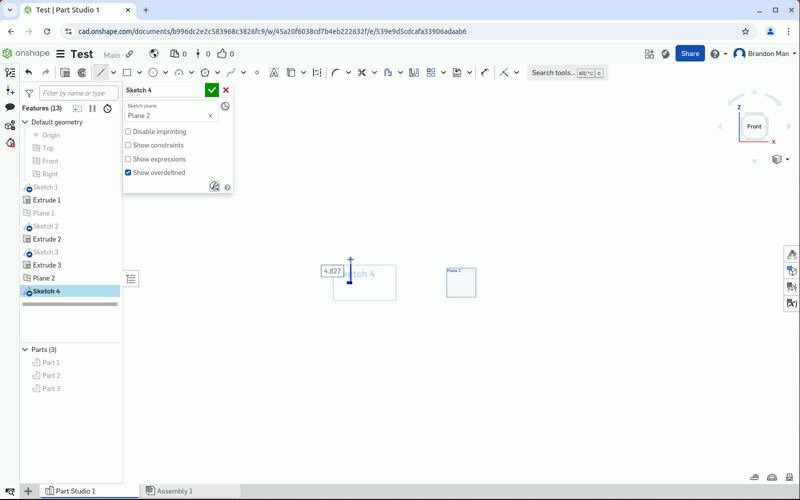
key_down(shift)
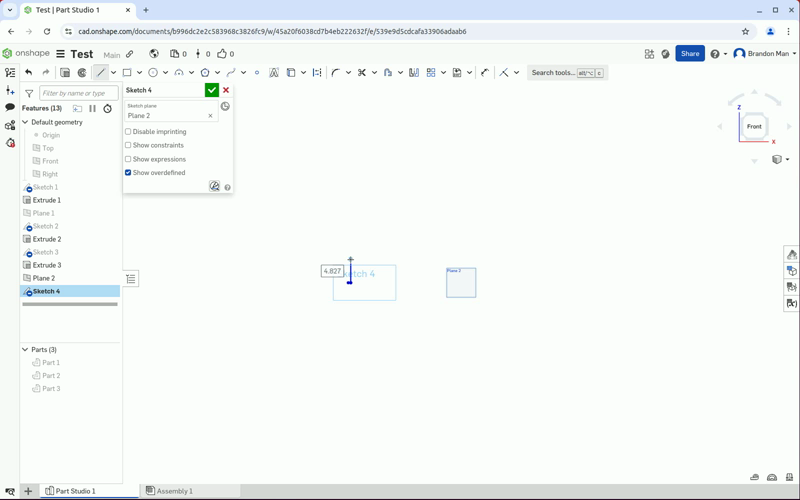
mouse_move(569, 259)
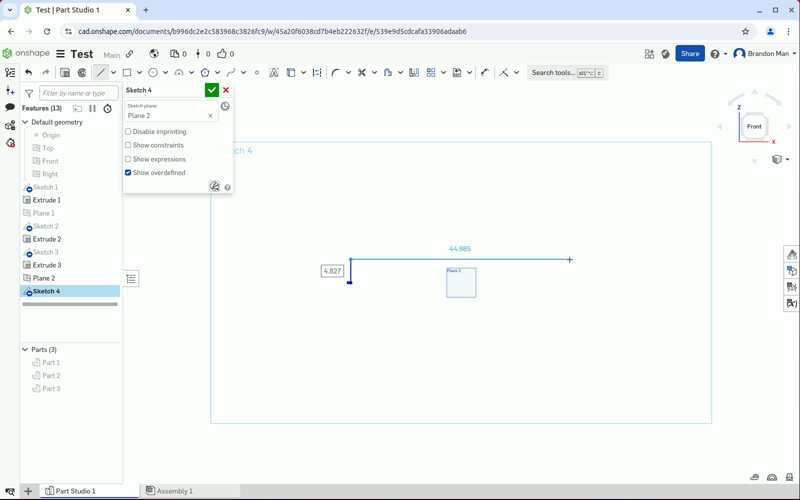
click(569, 259)
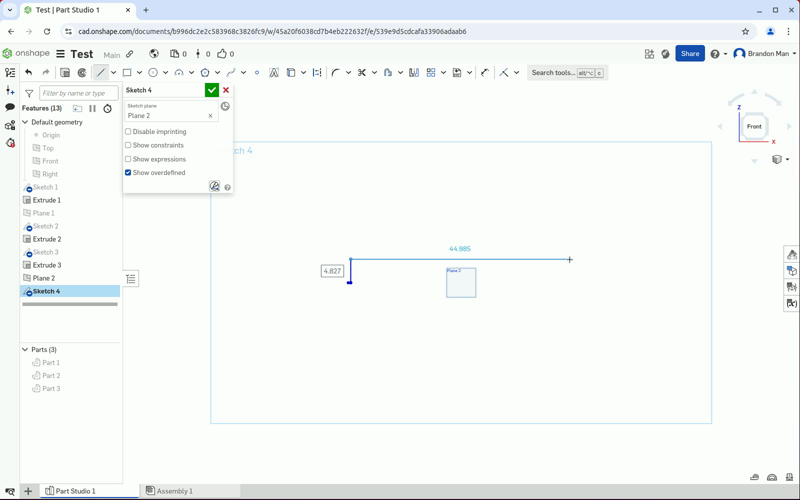
key_up(shift)
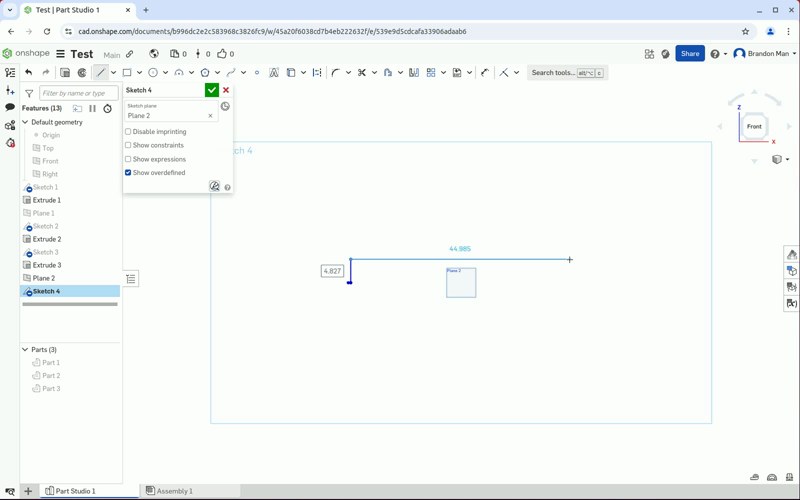
key_down(shift)
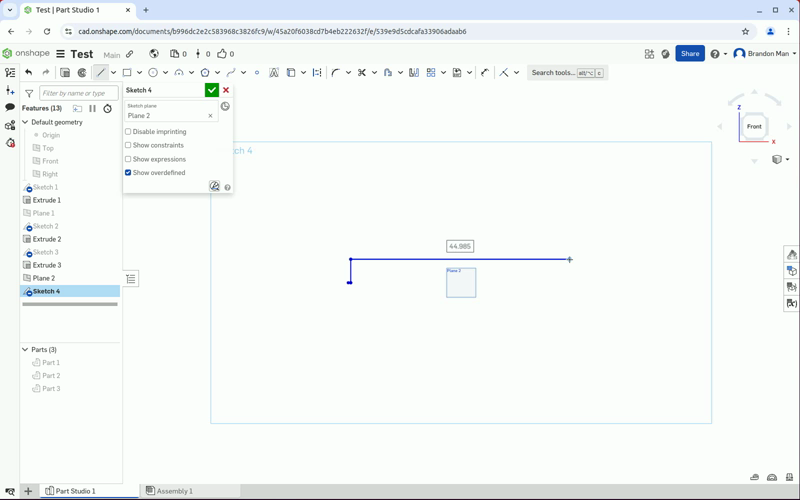
mouse_move(589, 259)
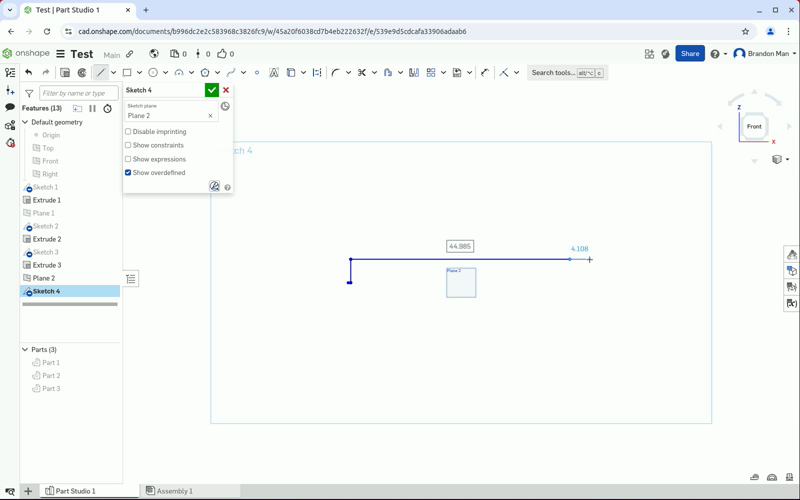
mouse_move(569, 282)
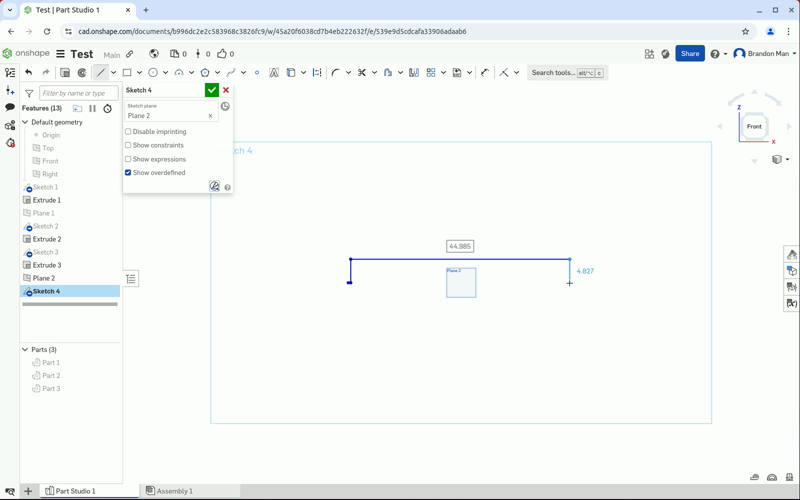
click(569, 282)
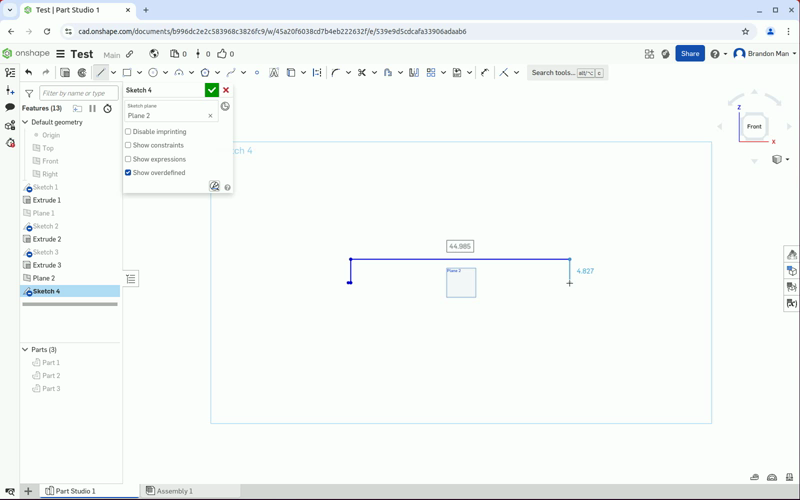
key_up(shift)
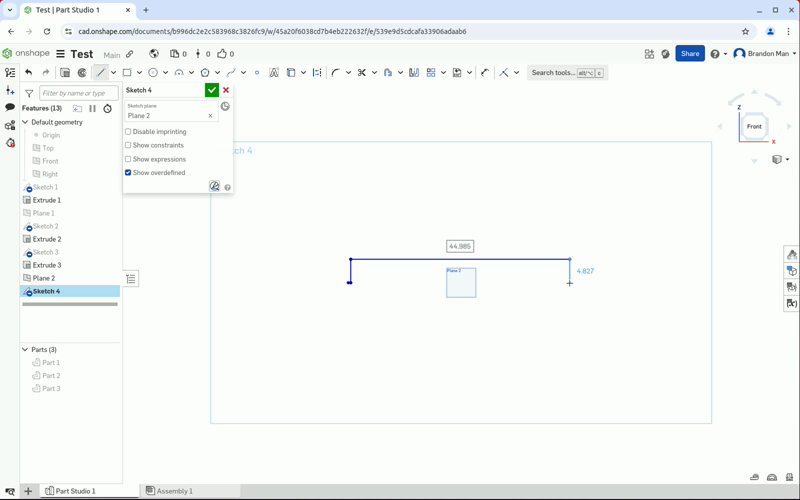
key_down(shift)
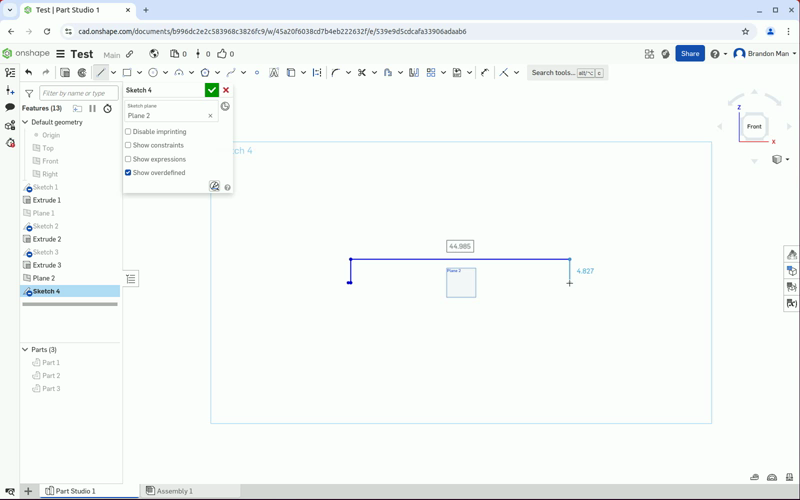
mouse_move(589, 282)
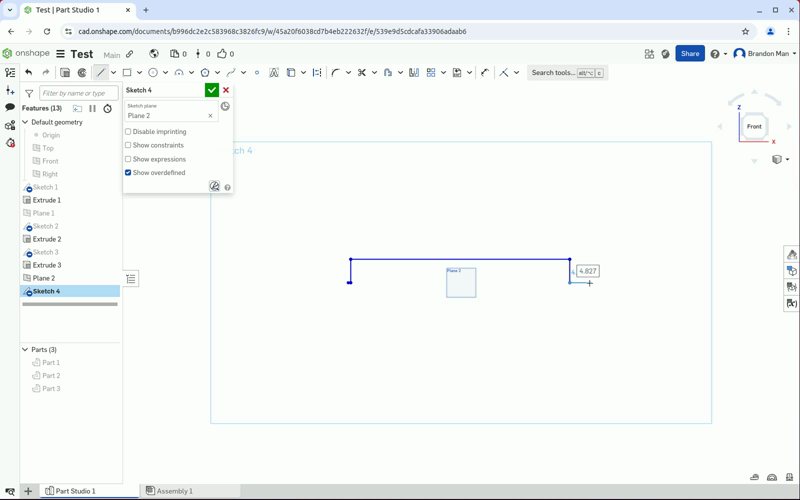
mouse_move(572, 282)
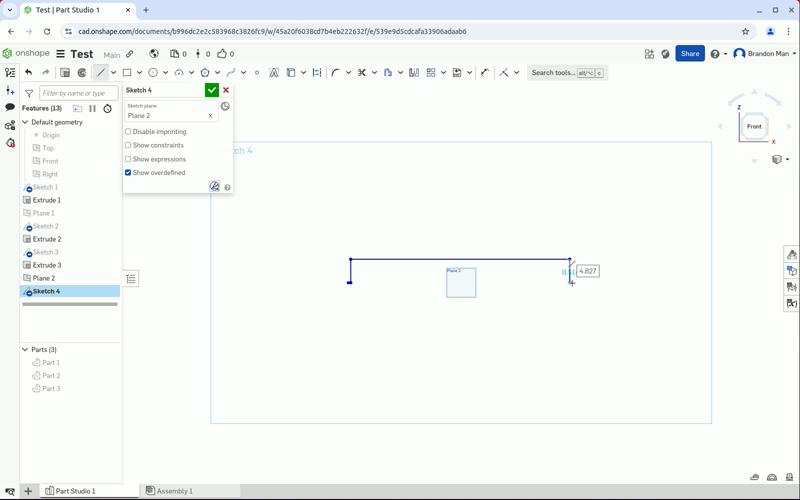
scroll(6)
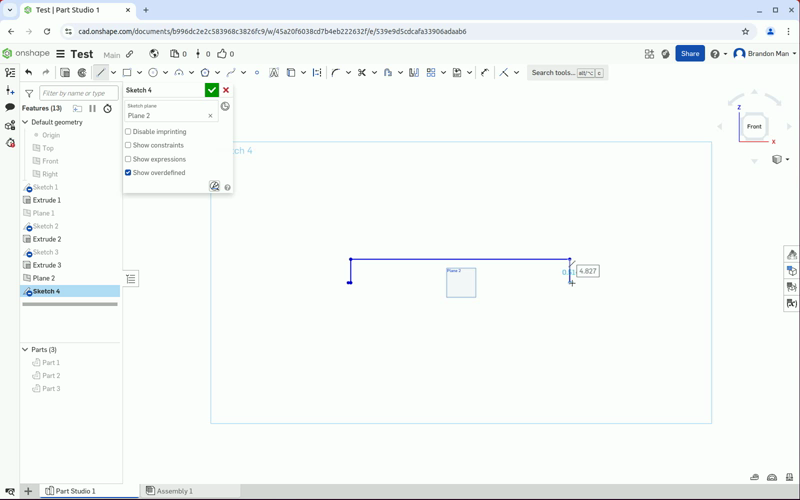
scroll(6)
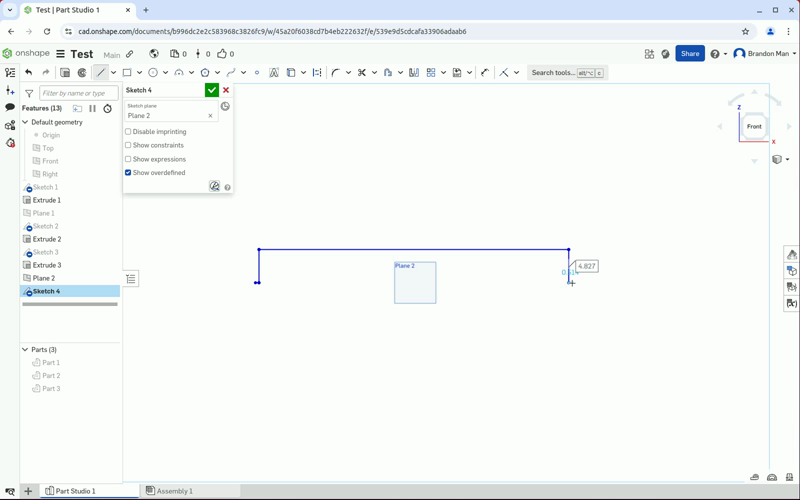
scroll(6)
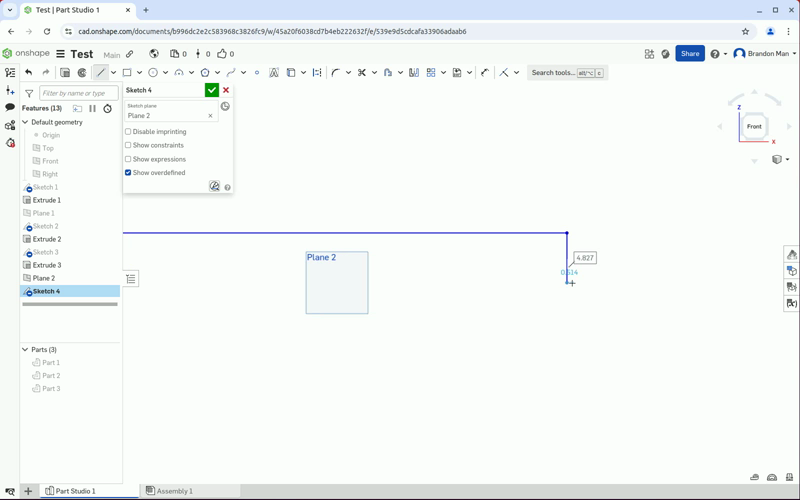
scroll(6)
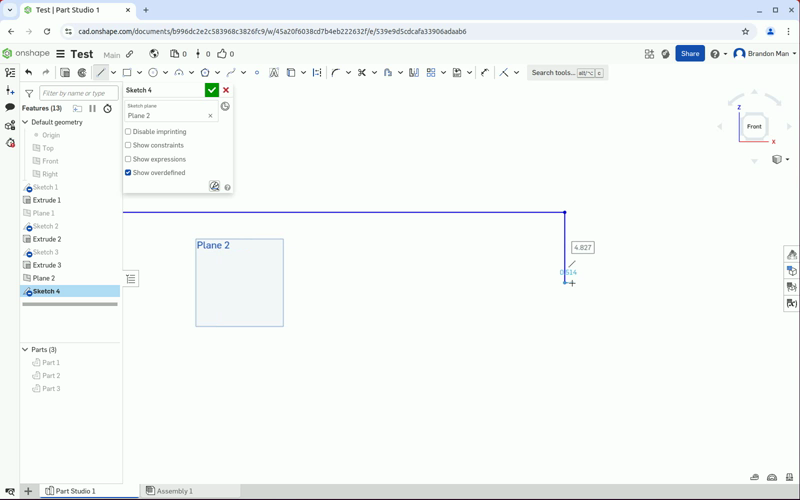
scroll(6)
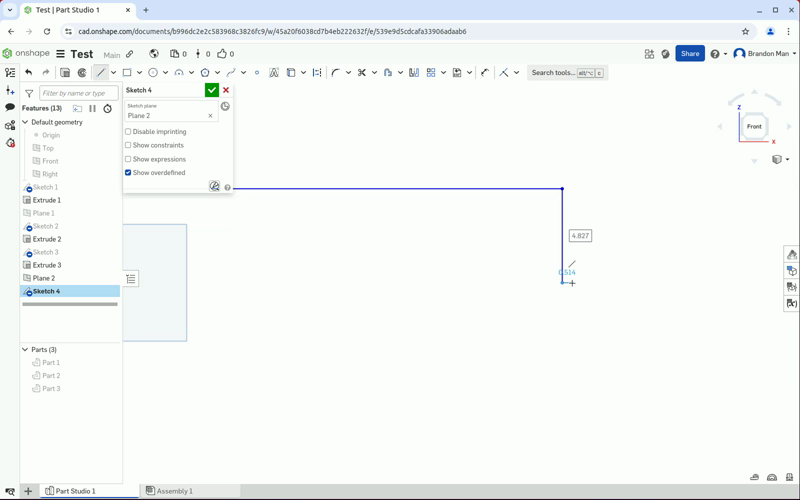
scroll(6)
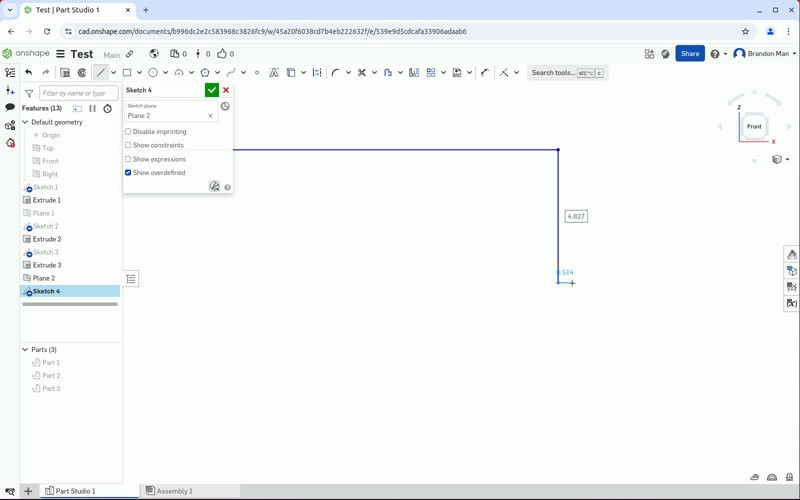
scroll(6)
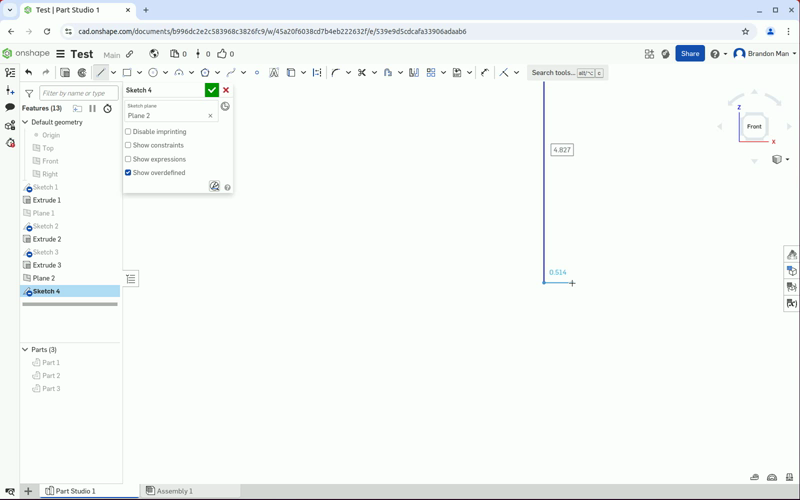
click(572, 282)
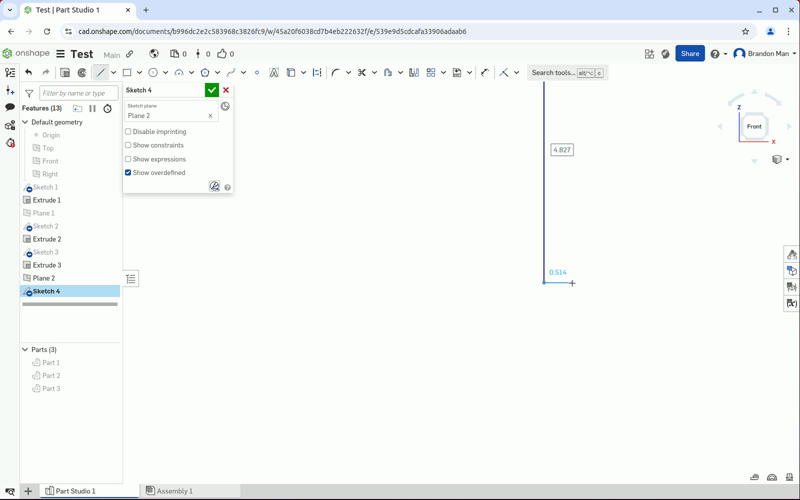
scroll(-6)
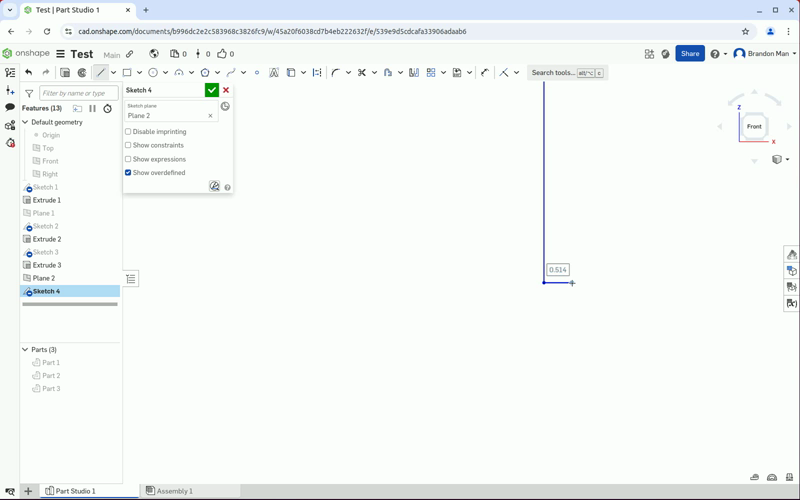
scroll(-6)
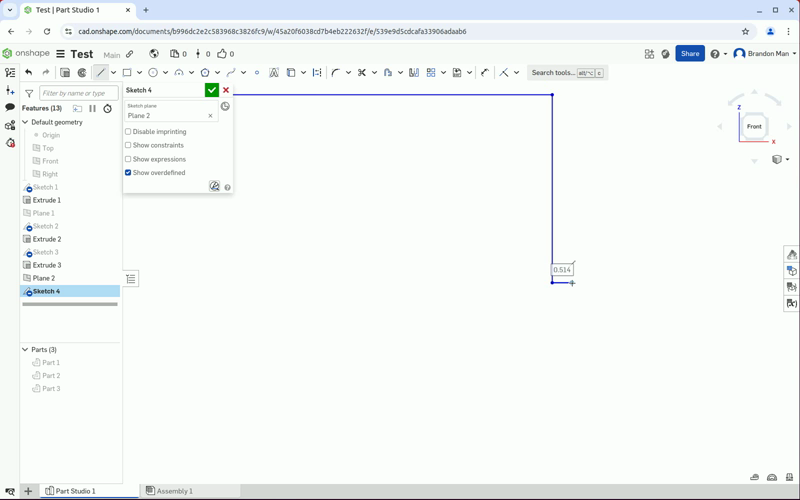
scroll(-6)
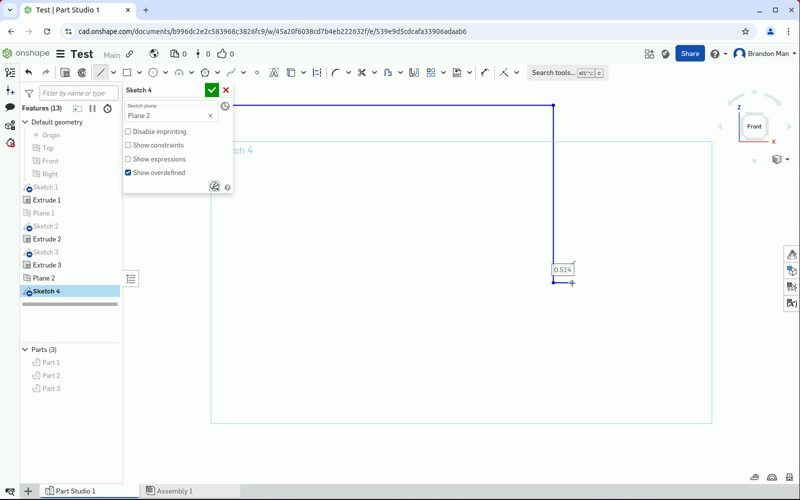
scroll(-6)
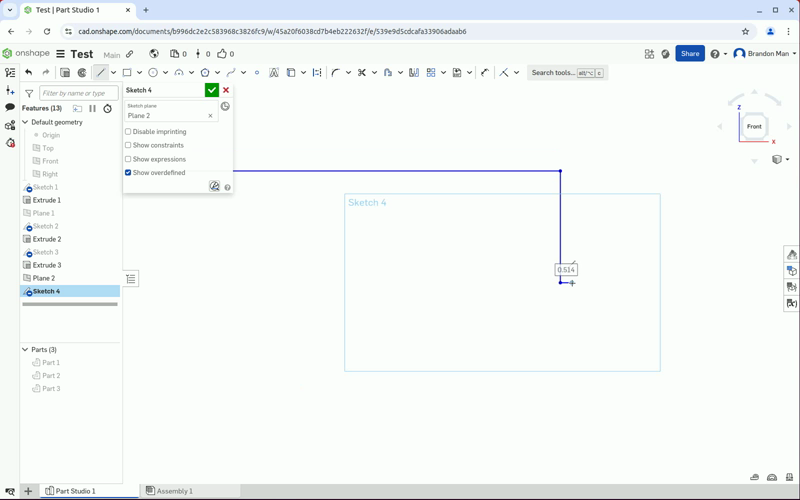
scroll(-6)
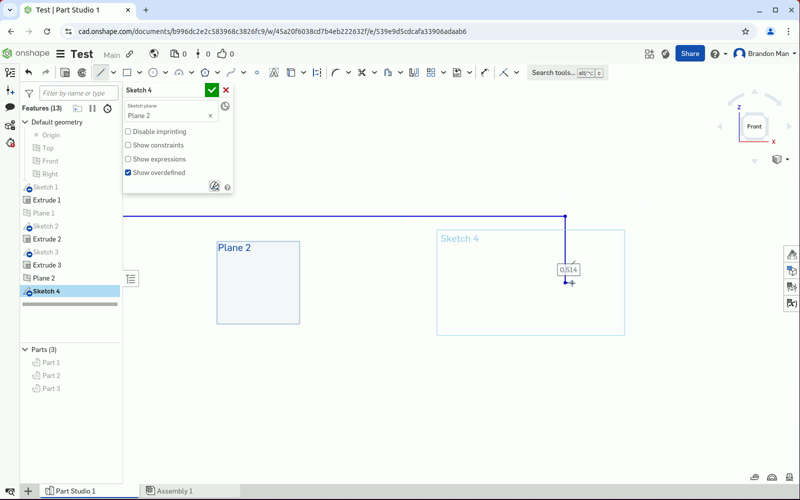
scroll(-6)
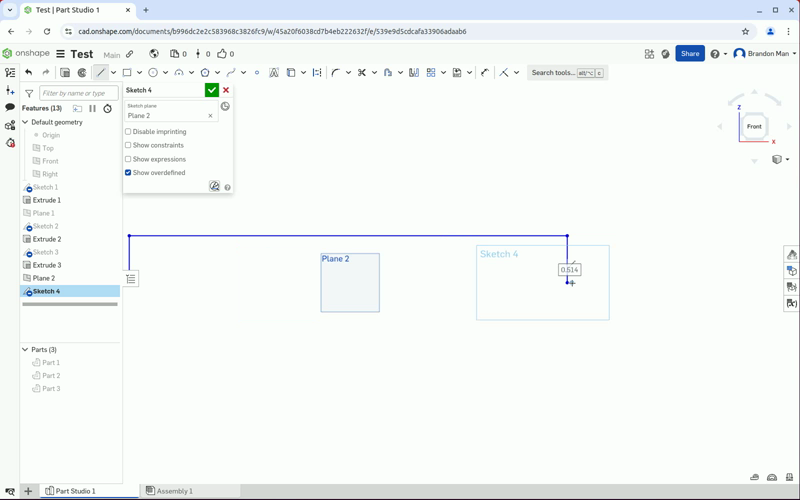
scroll(-6)
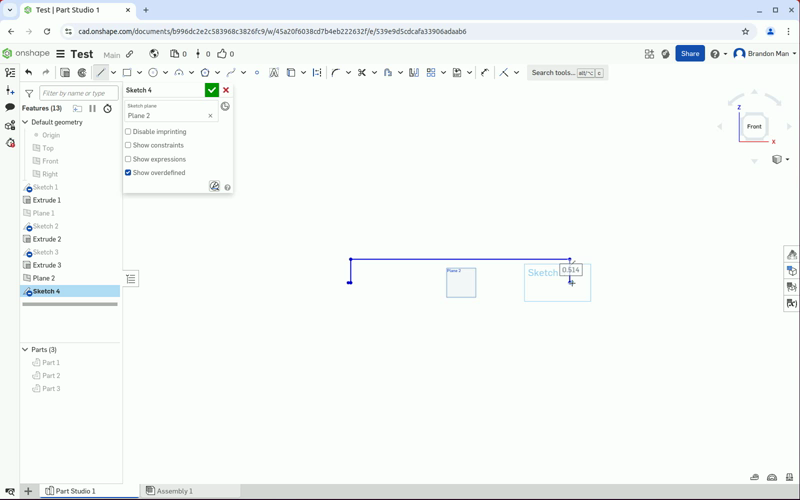
key_up(shift)
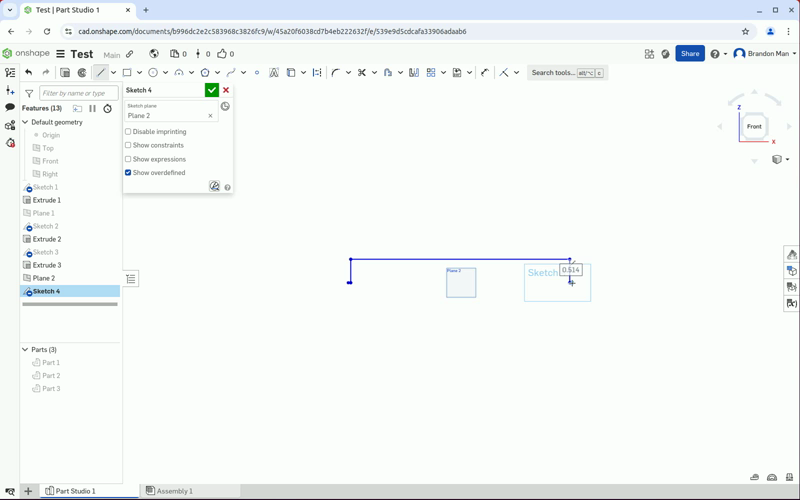
key_down(shift)
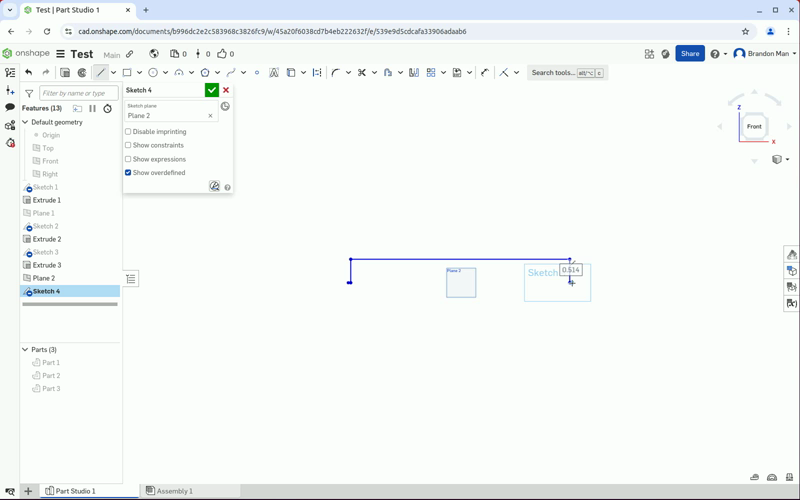
mouse_move(589, 282)
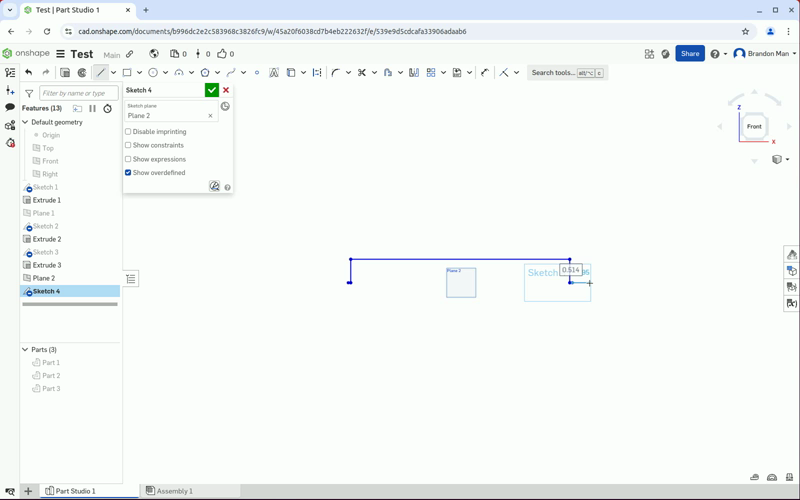
mouse_move(572, 257)
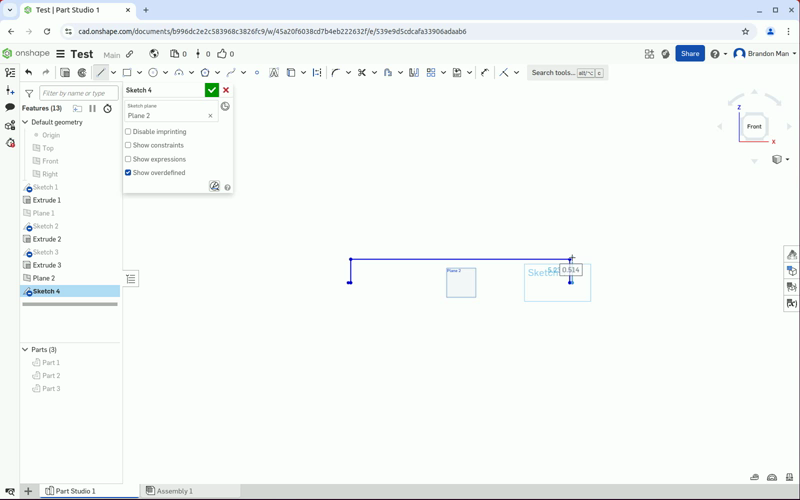
scroll(6)
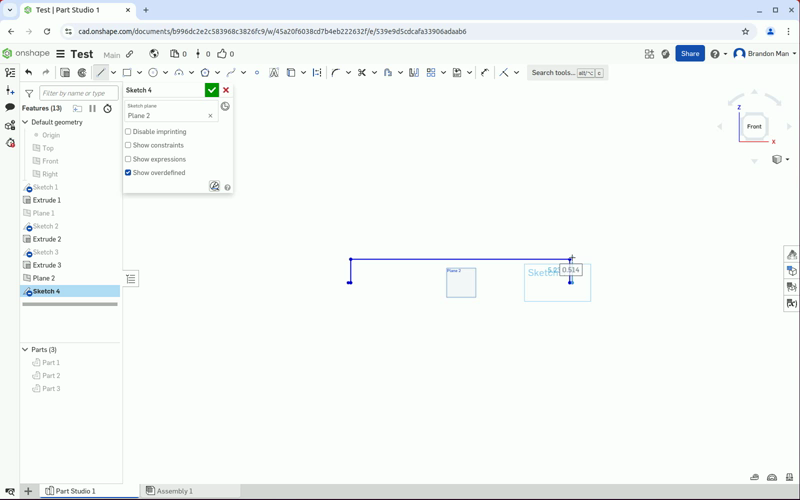
scroll(6)
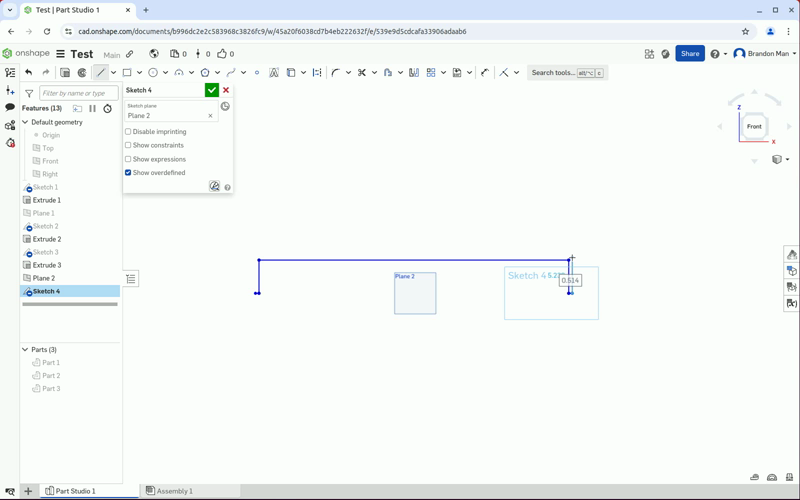
scroll(6)
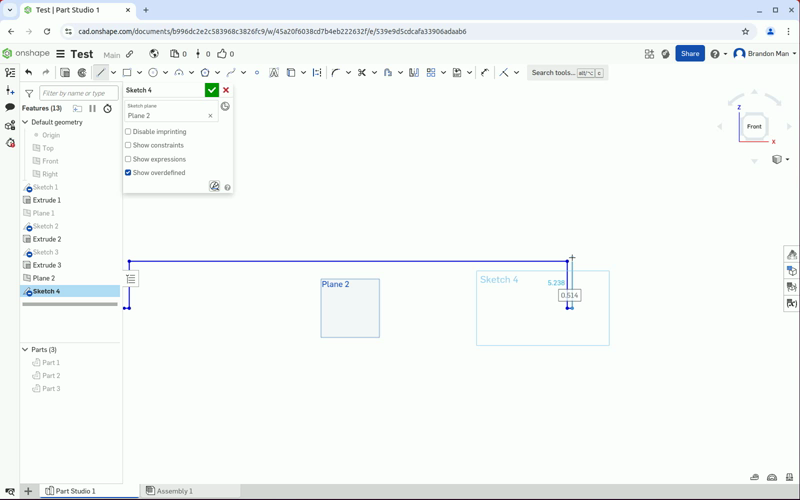
scroll(6)
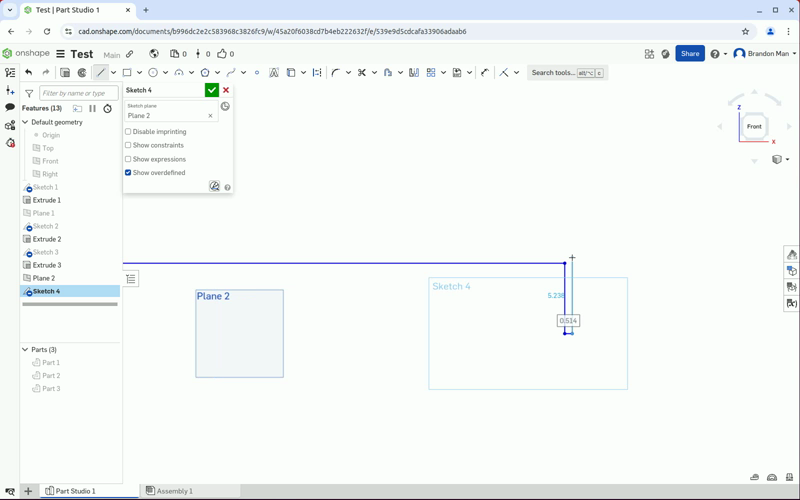
scroll(6)
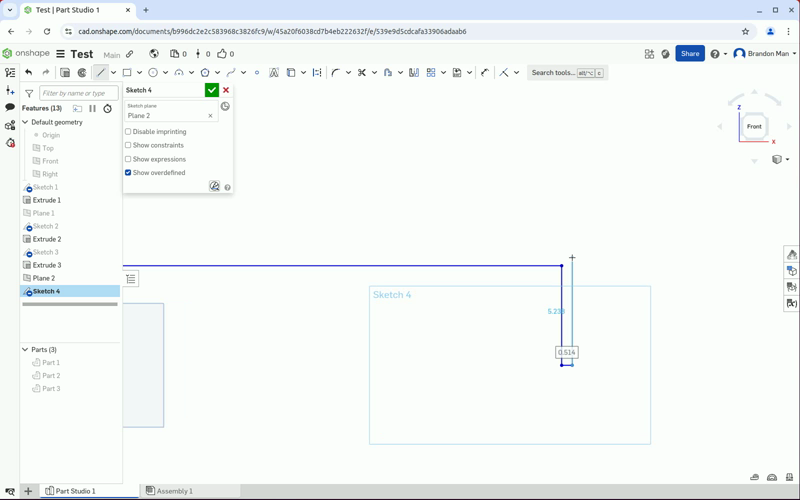
scroll(6)
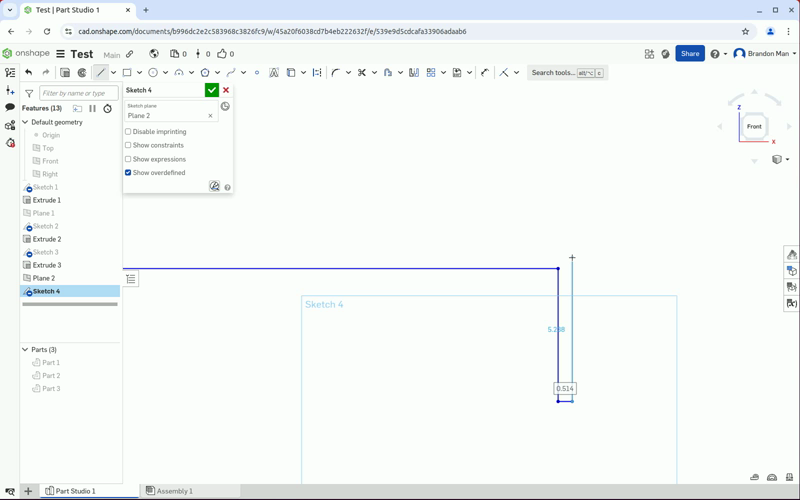
scroll(6)
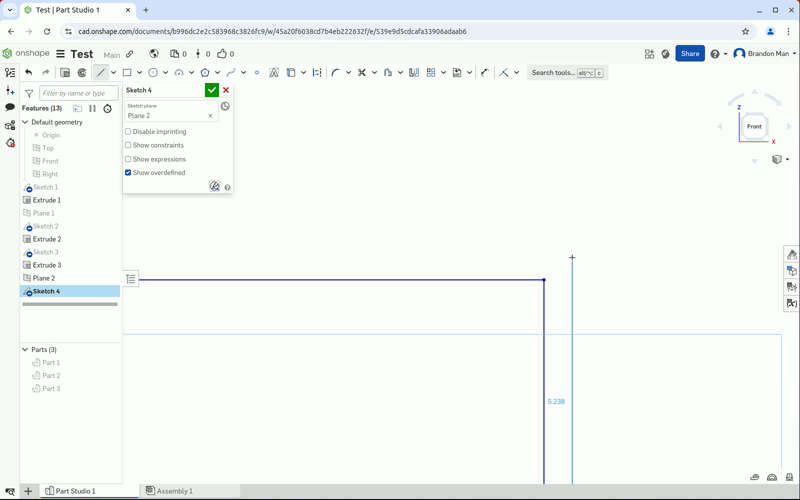
click(572, 257)
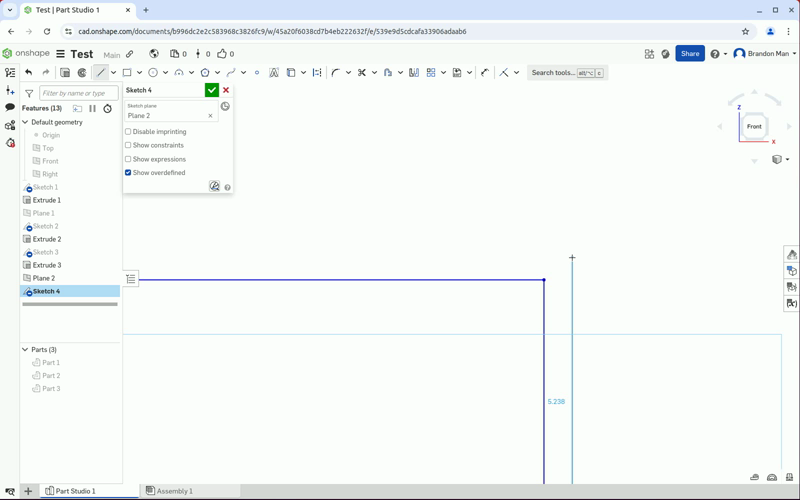
scroll(-6)
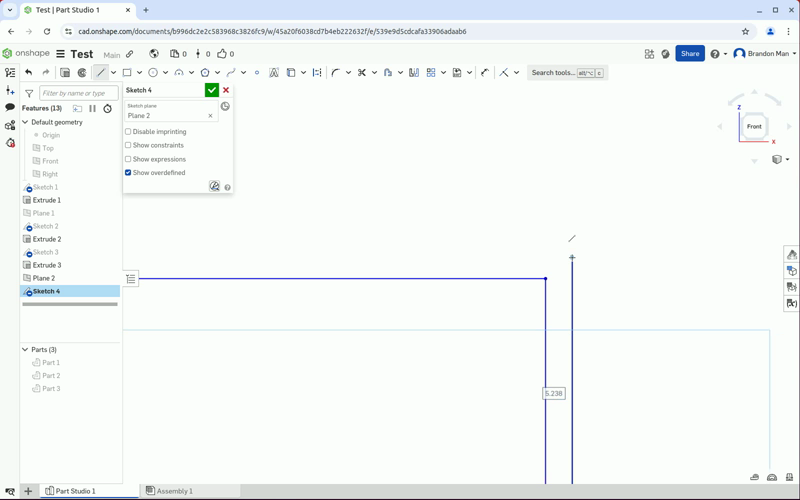
scroll(-6)
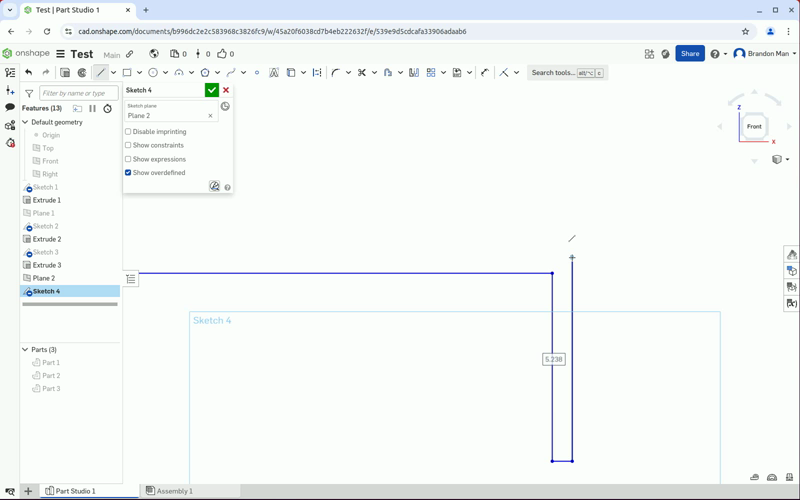
scroll(-6)
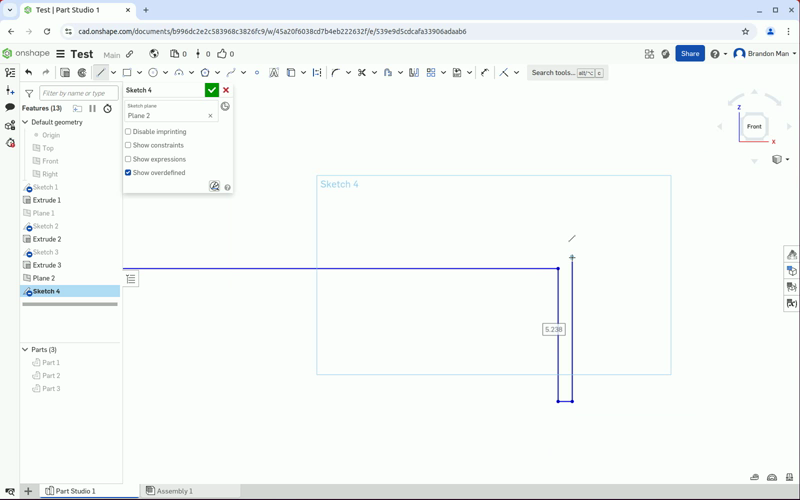
scroll(-6)
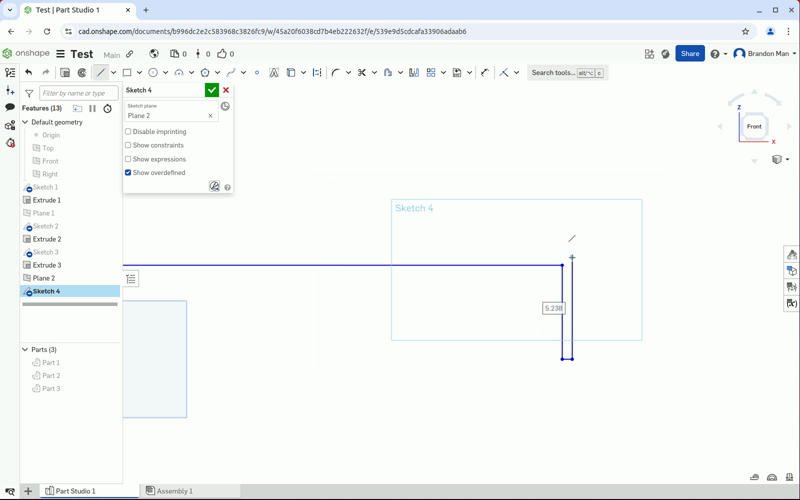
scroll(-6)
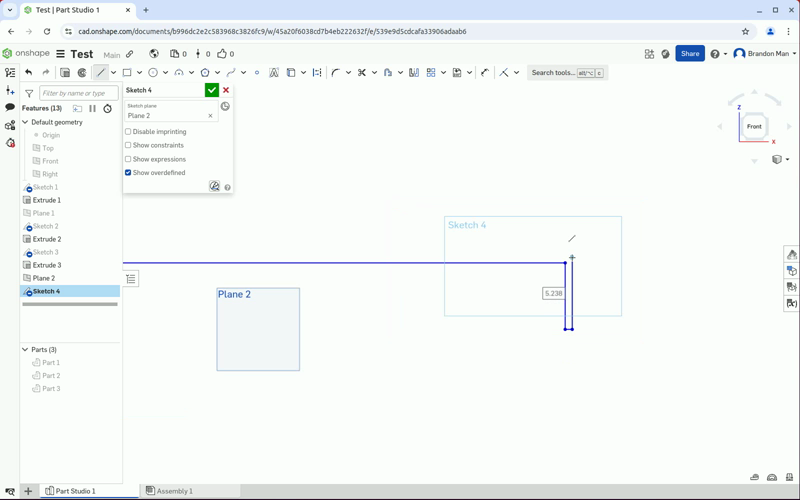
scroll(-6)
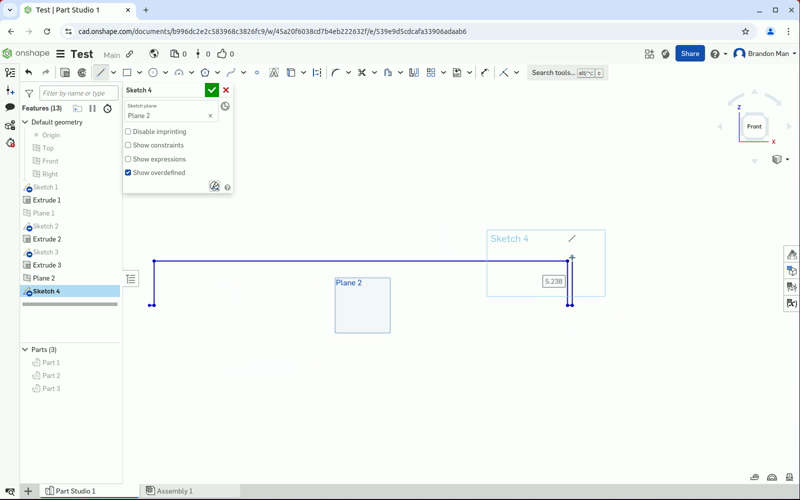
scroll(-6)
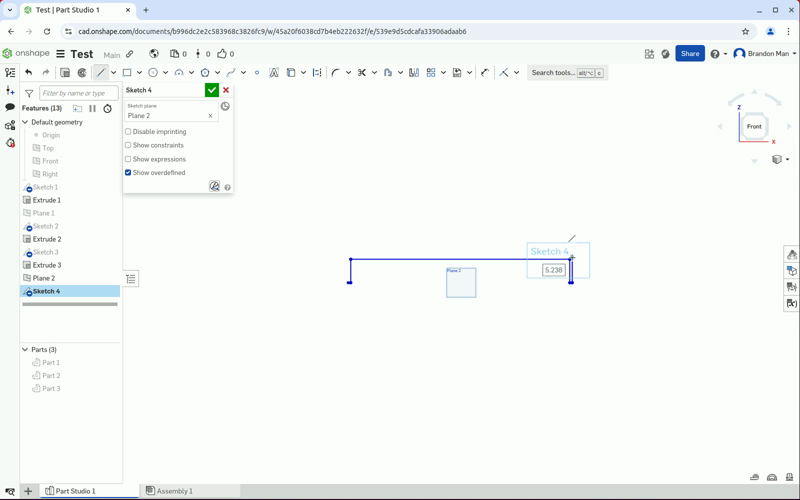
key_up(shift)
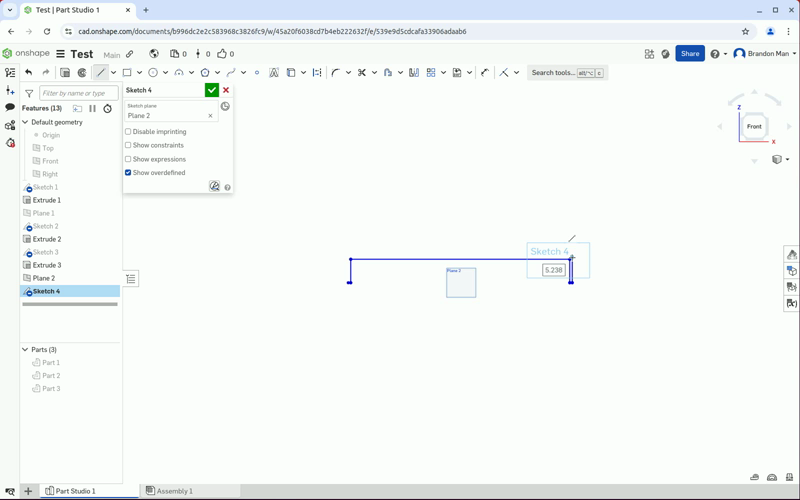
key_down(shift)
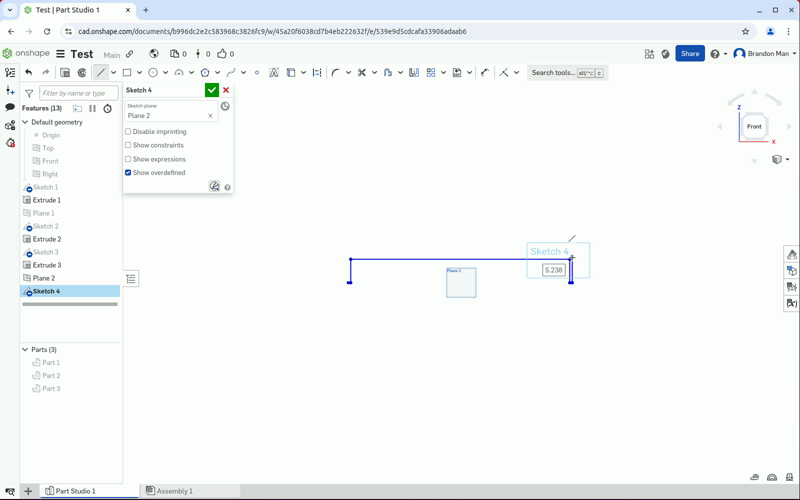
mouse_move(348, 257)
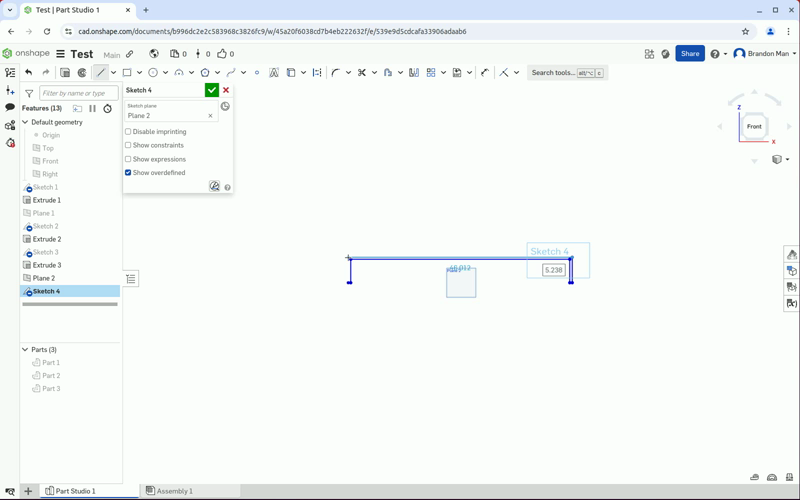
scroll(6)
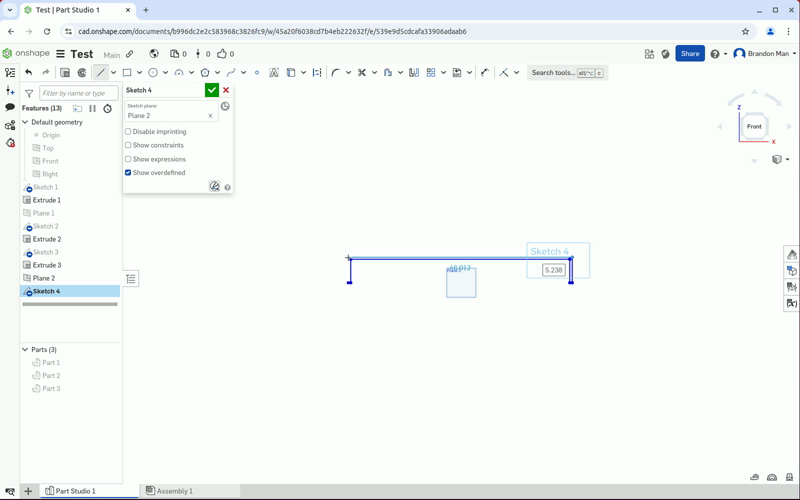
scroll(6)
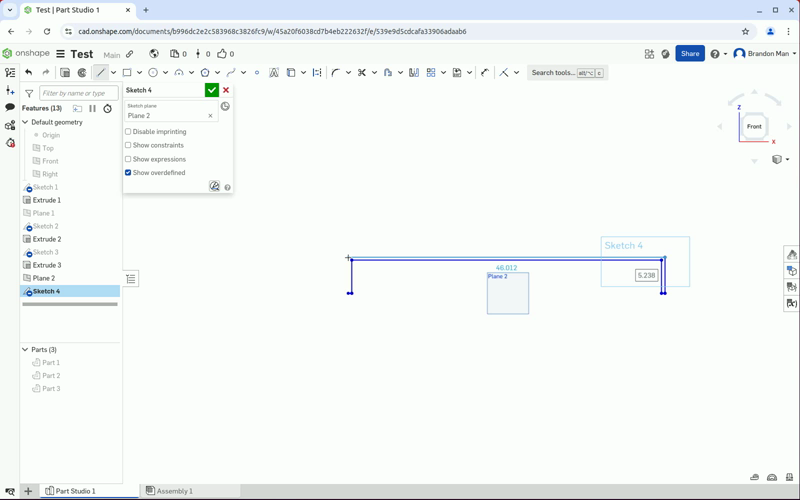
scroll(6)
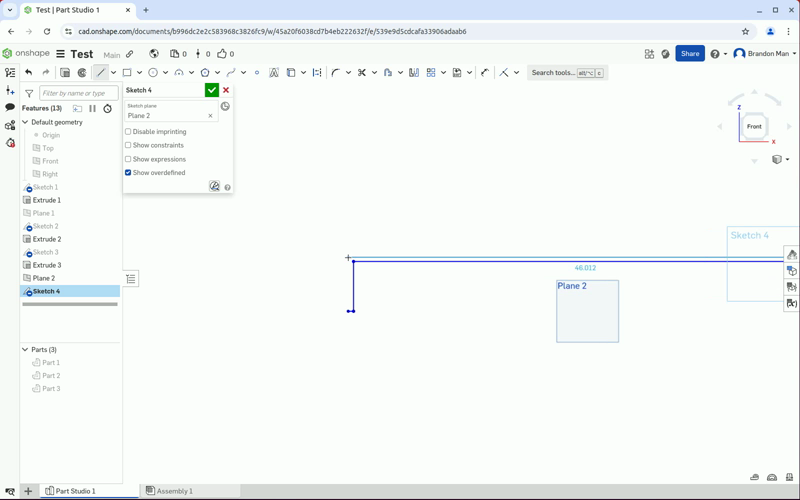
scroll(6)
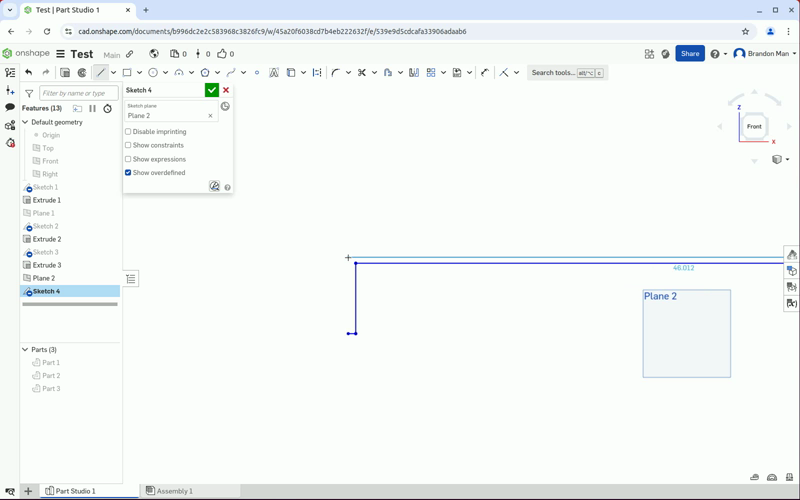
scroll(6)
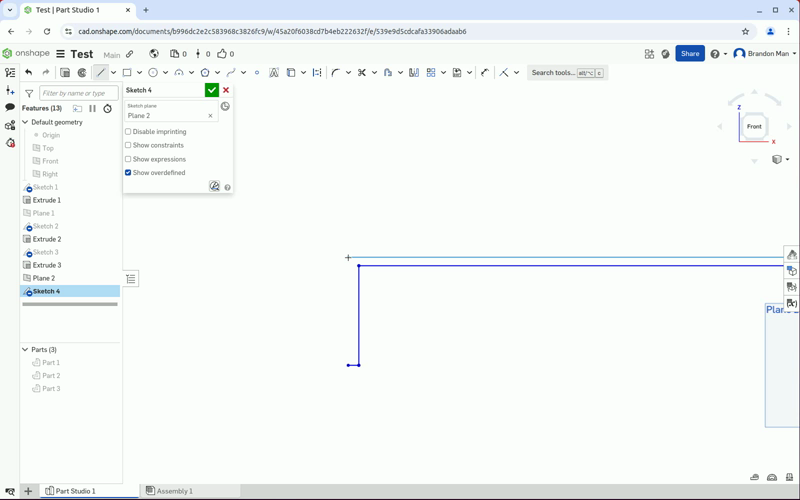
scroll(6)
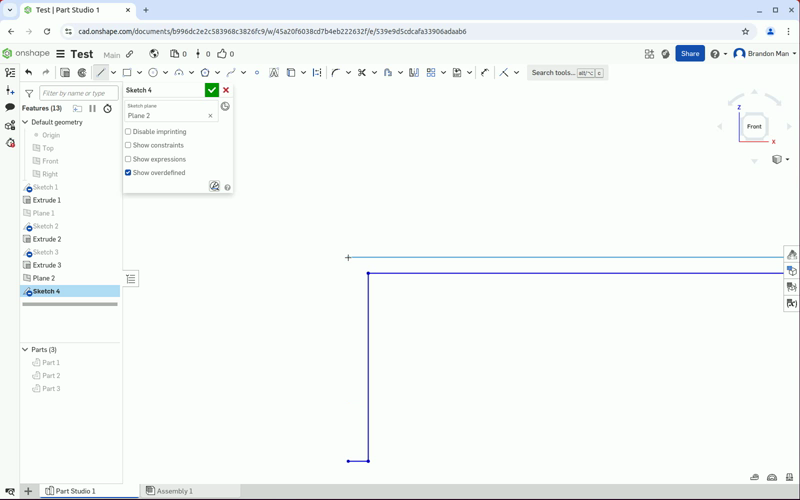
scroll(6)
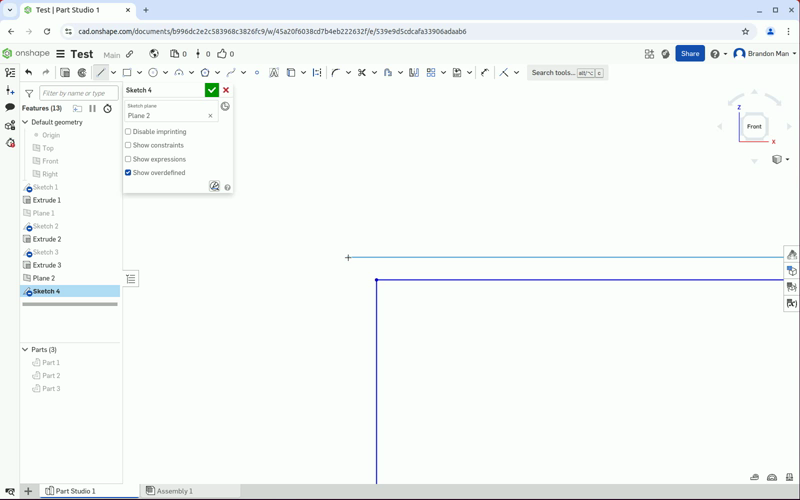
click(348, 257)
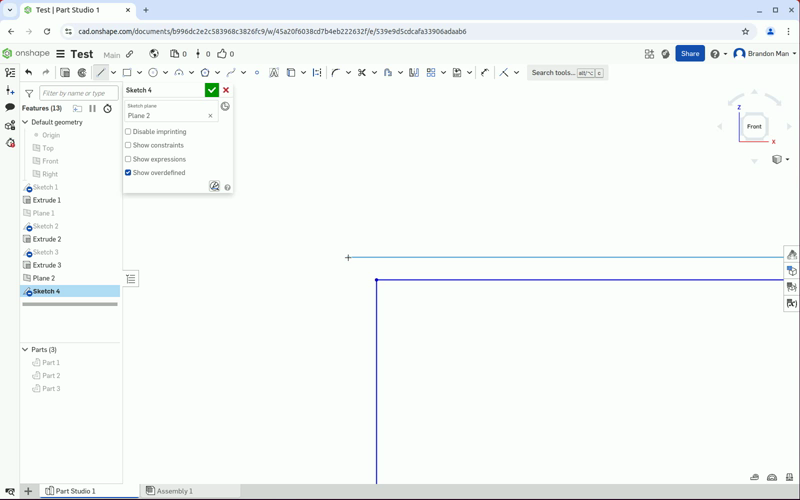
scroll(-6)
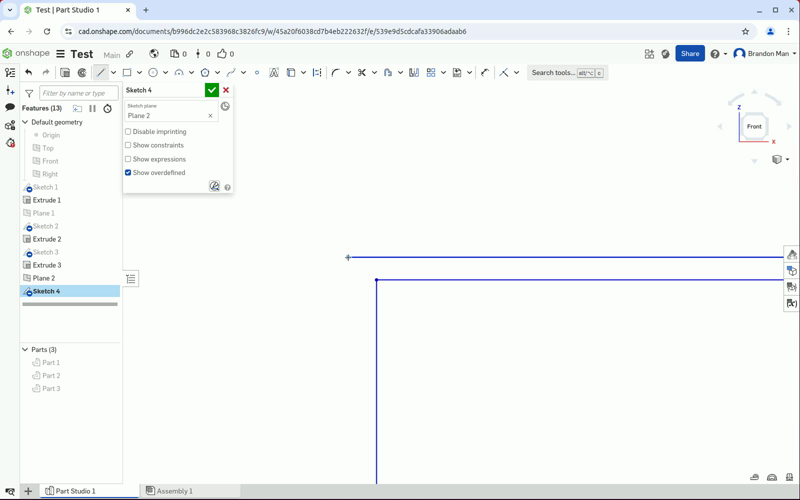
scroll(-6)
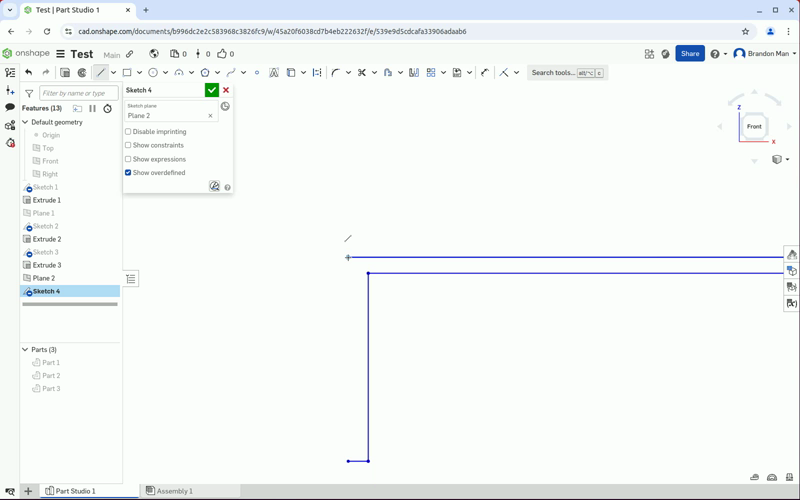
scroll(-6)
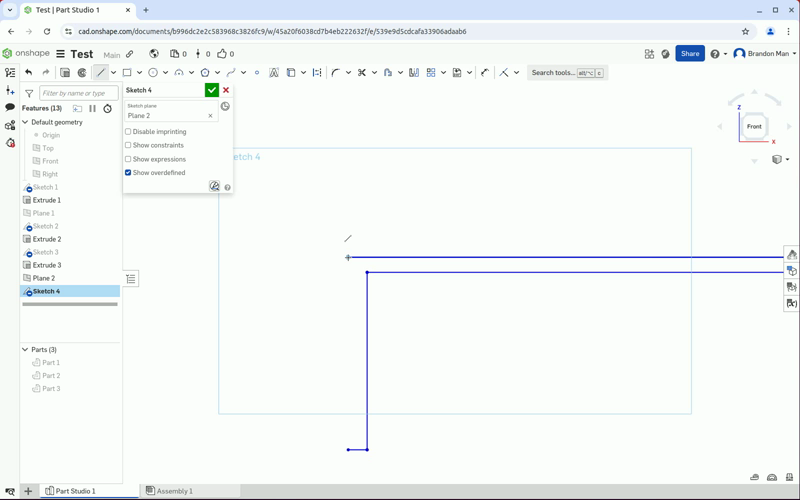
scroll(-6)
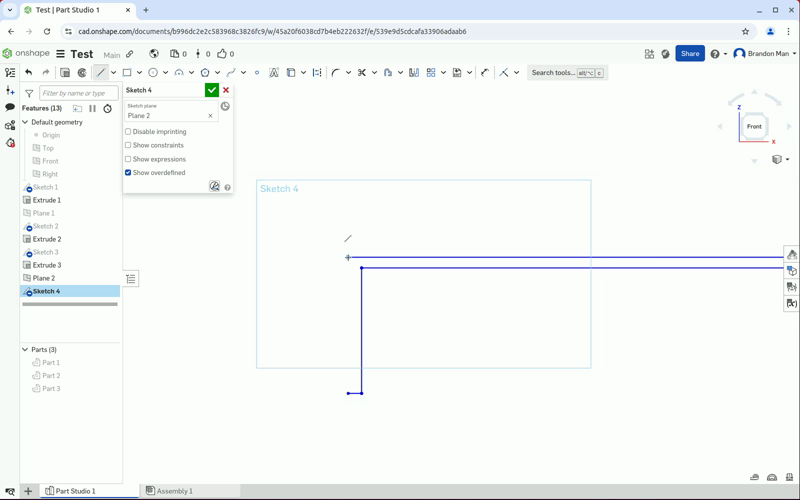
scroll(-6)
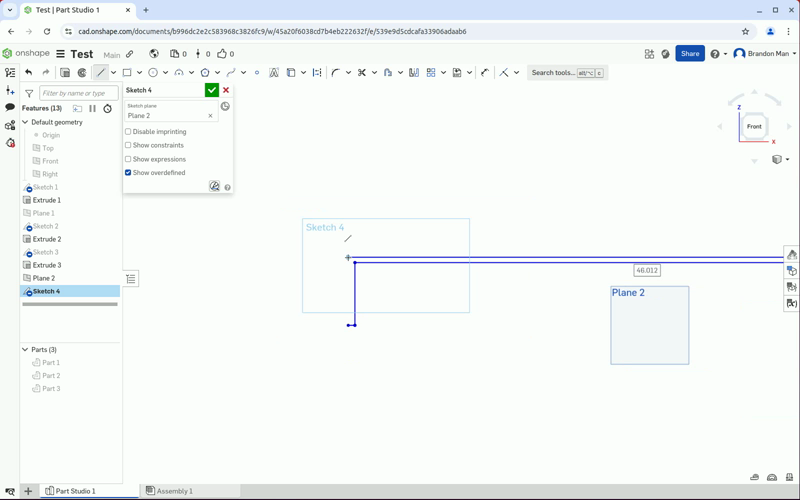
scroll(-6)
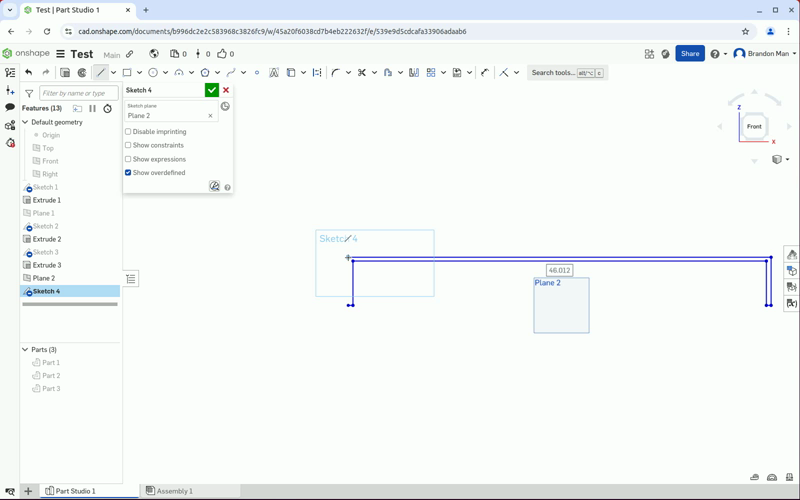
scroll(-6)
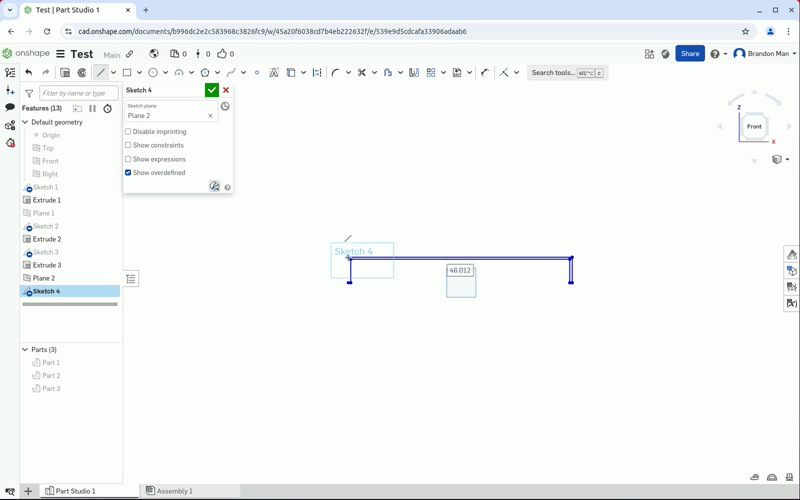
key_up(shift)
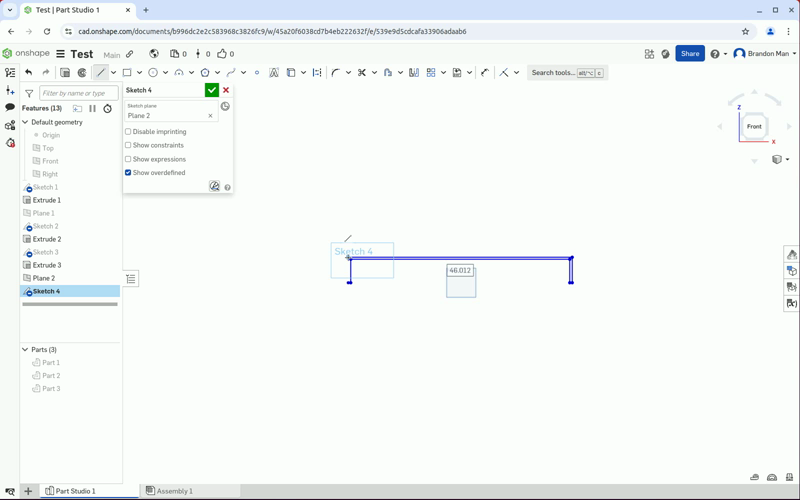
mouse_move(378, 257)
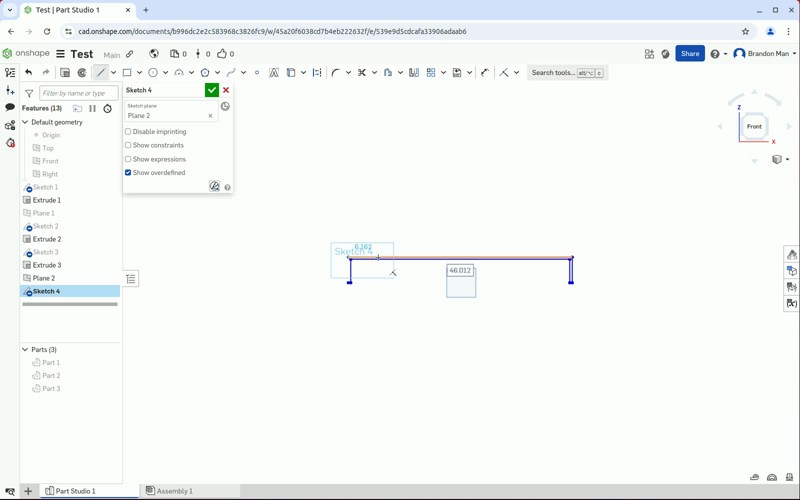
key_down(shift)
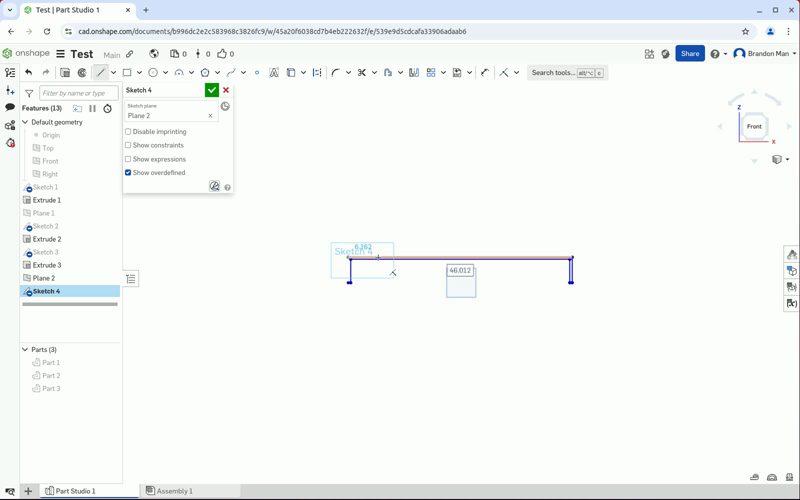
mouse_move(348, 282)
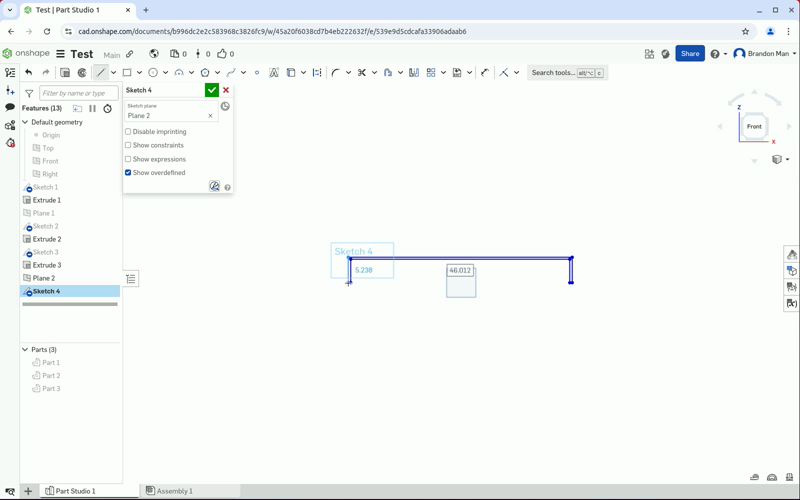
scroll(6)
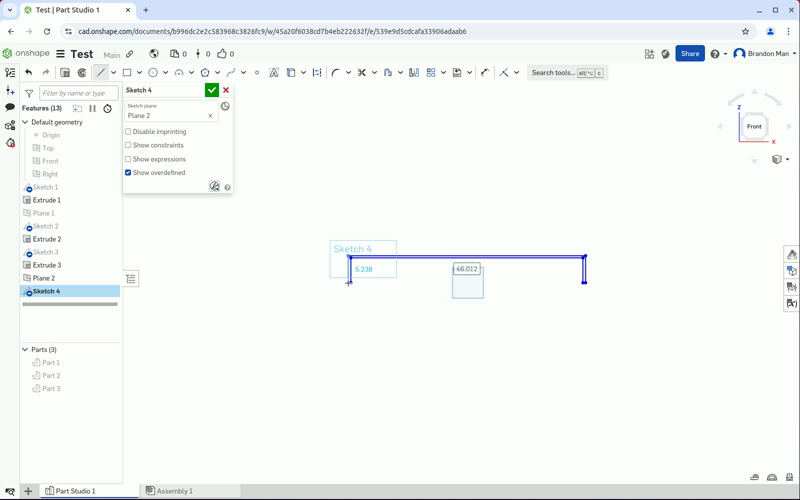
scroll(6)
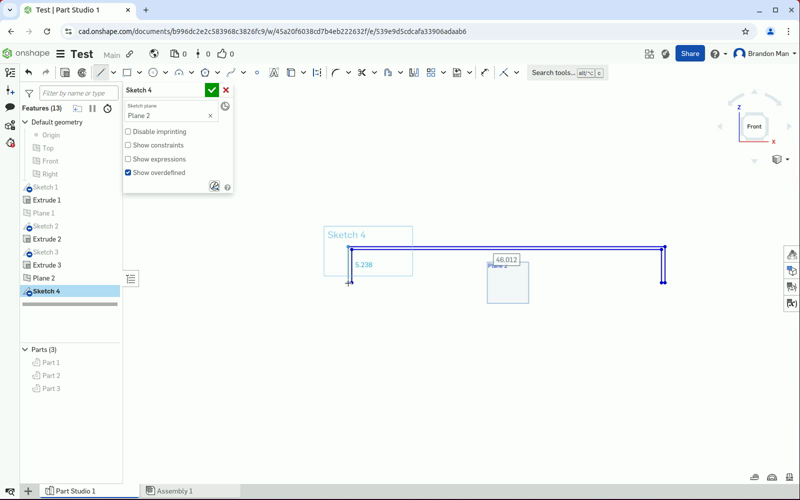
scroll(6)
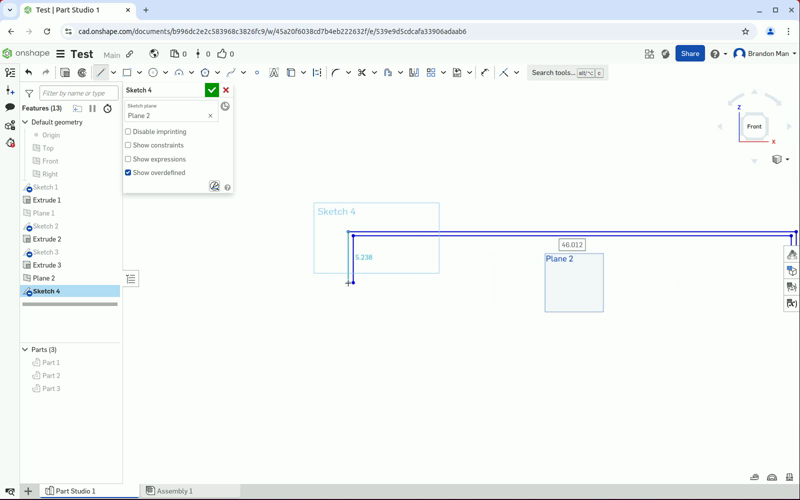
scroll(6)
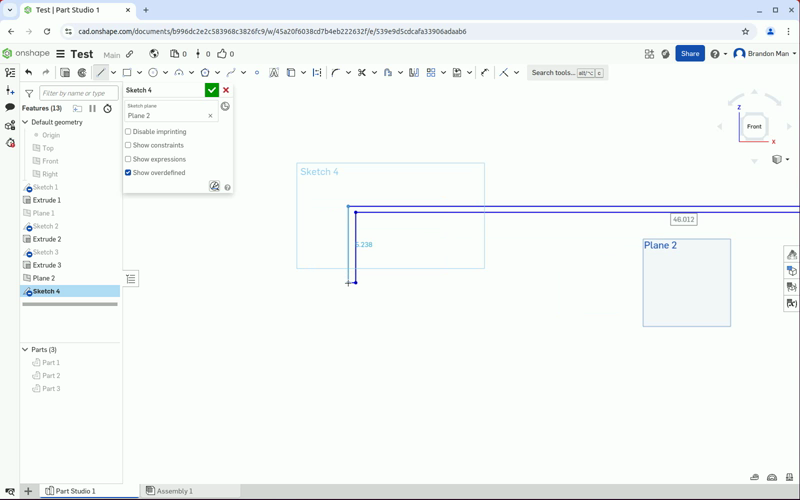
scroll(6)
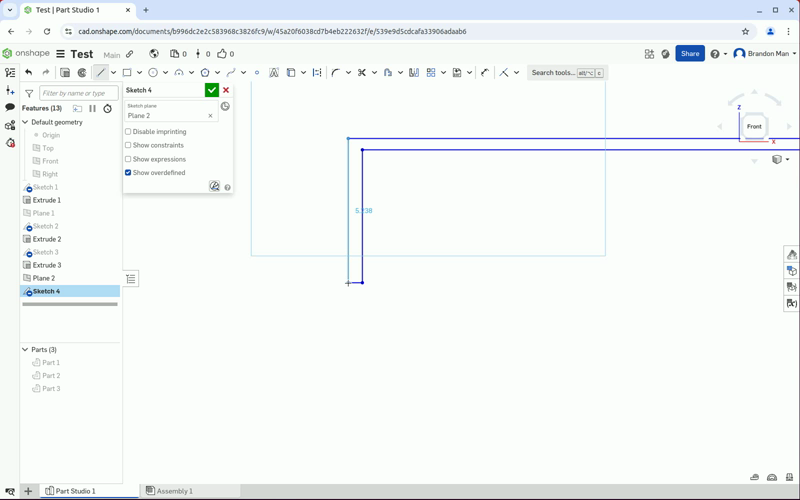
scroll(6)
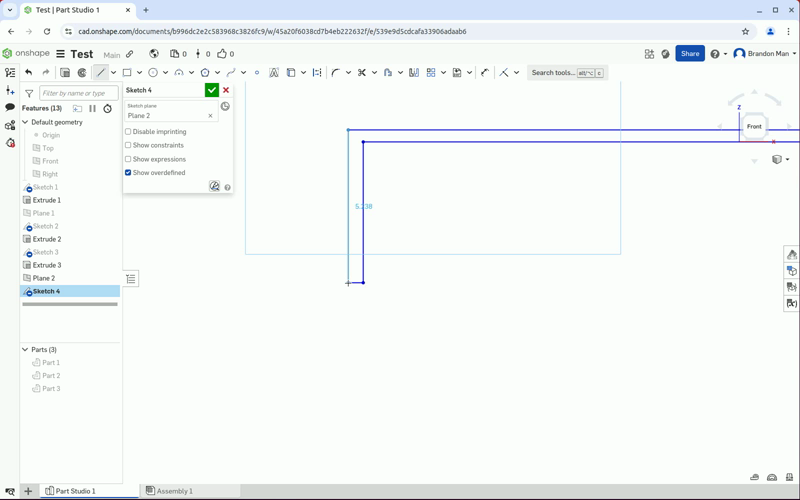
scroll(6)
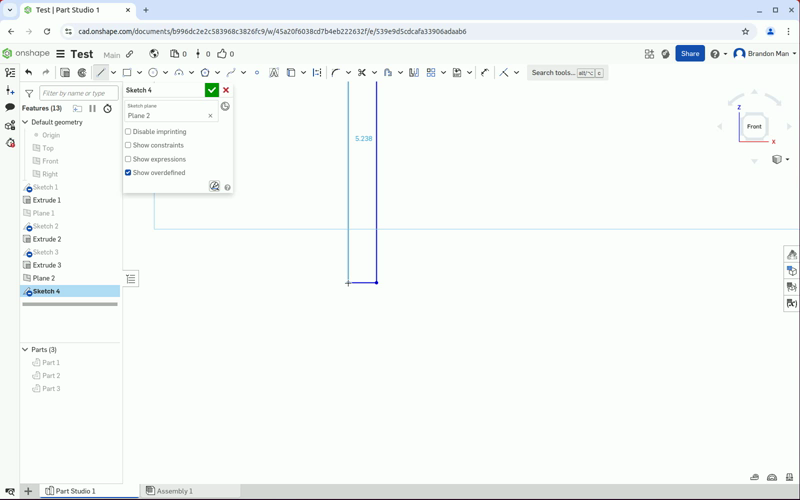
key_up(shift)
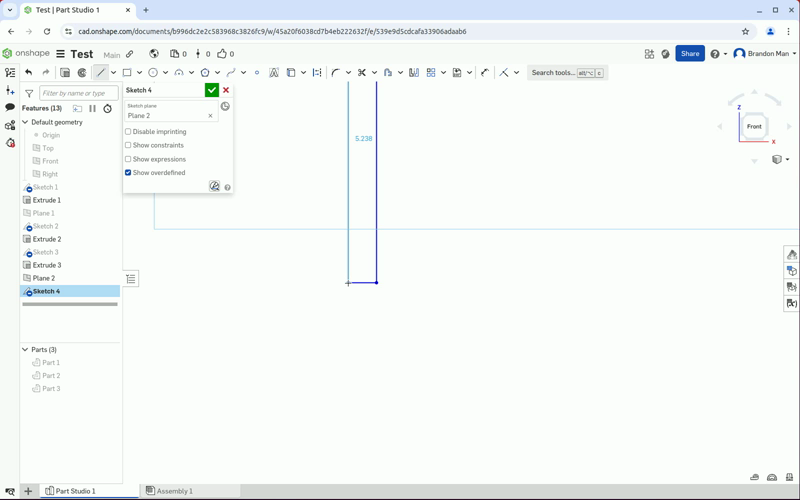
click(348, 282)
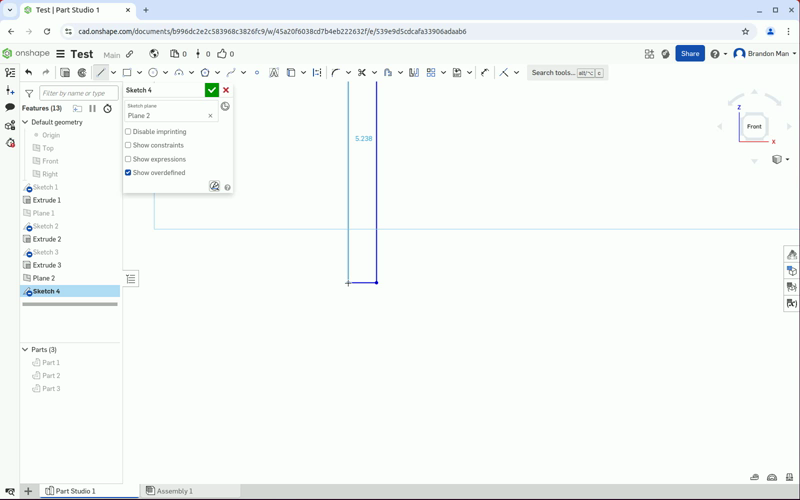
scroll(-6)
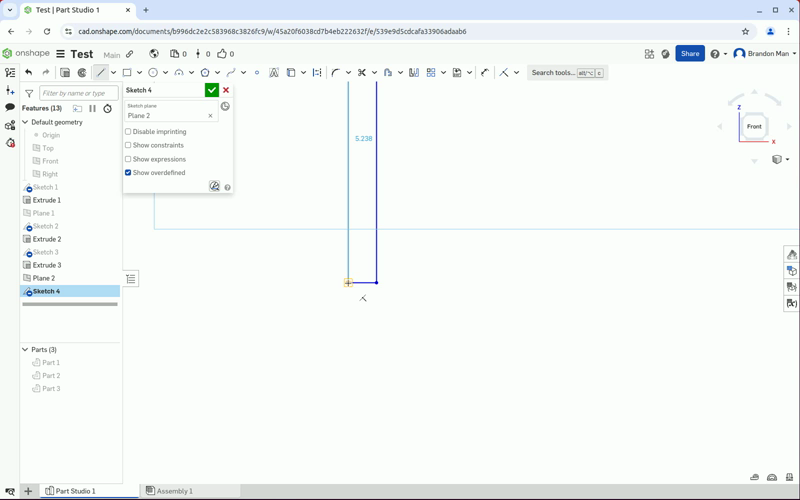
scroll(-6)
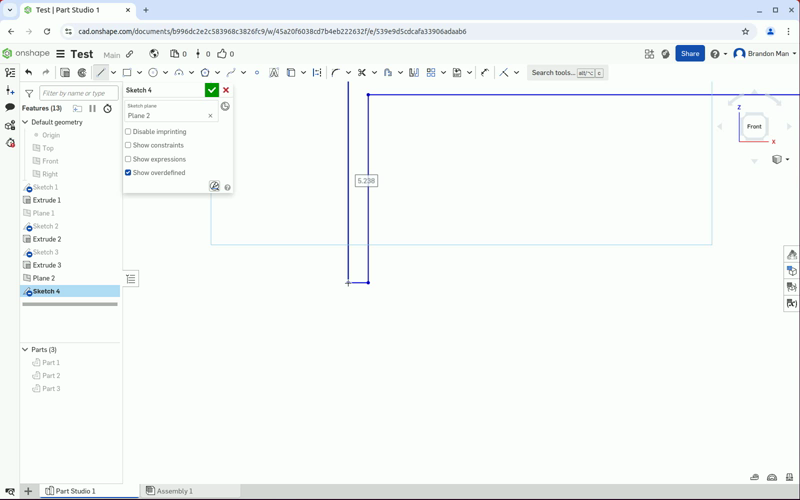
scroll(-6)
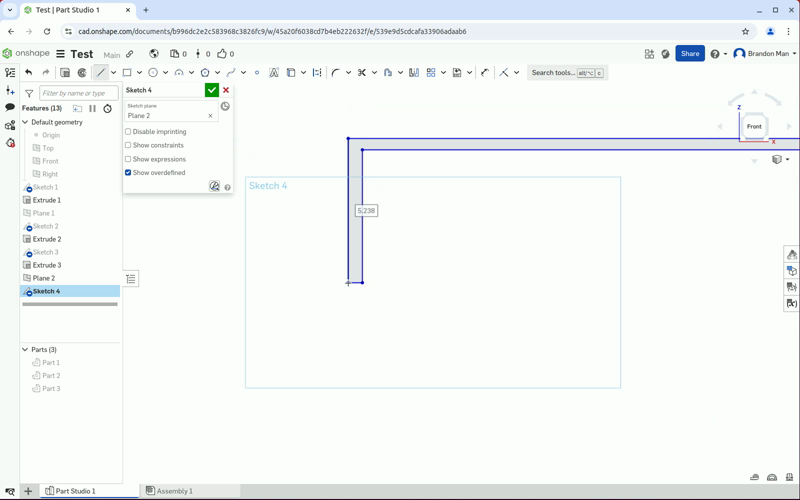
scroll(-6)
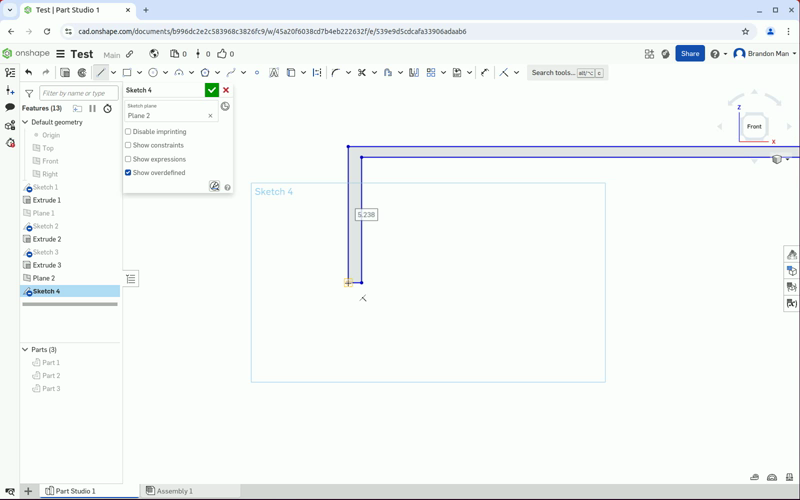
scroll(-6)
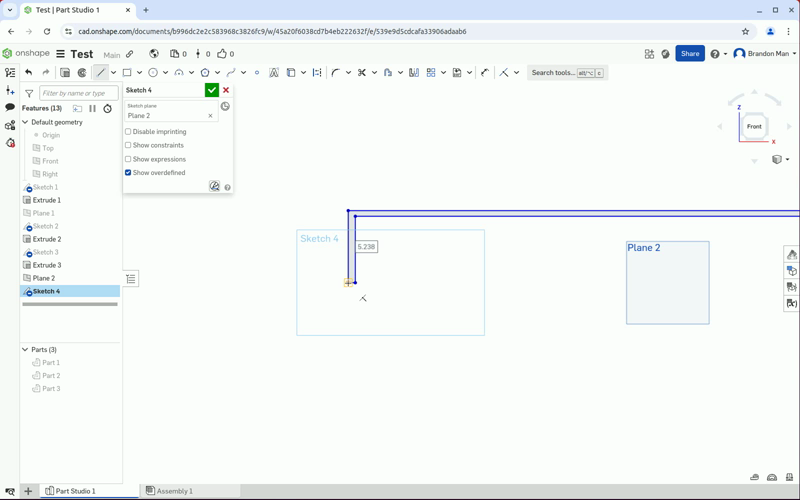
scroll(-6)
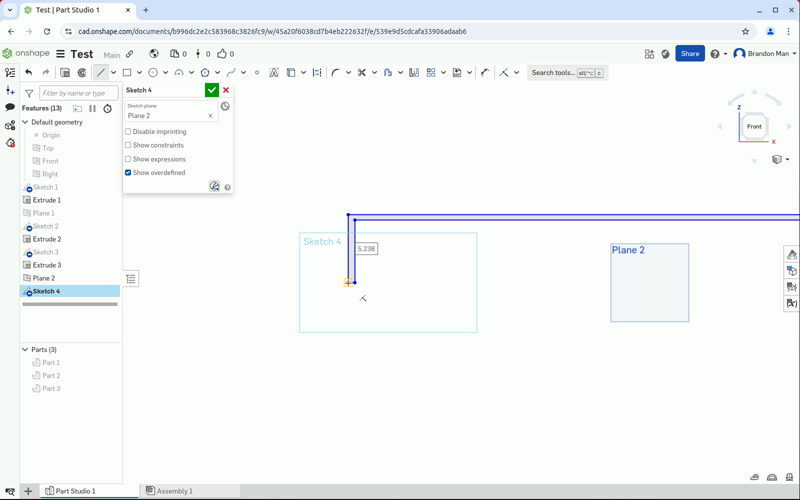
scroll(-6)
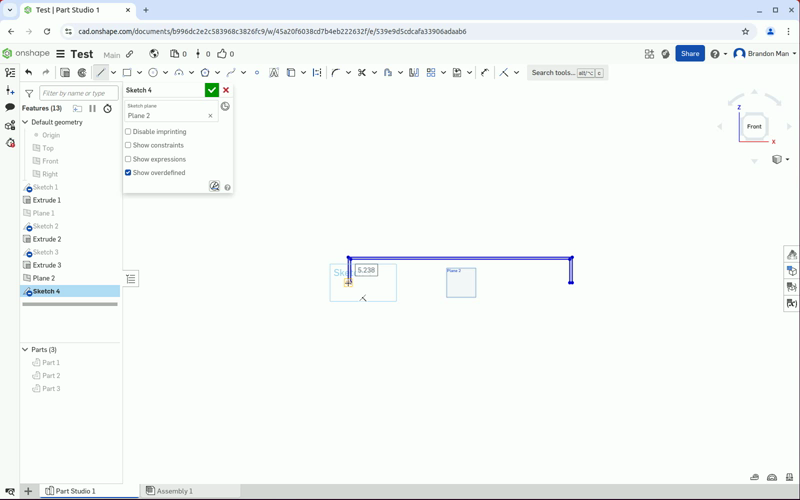
key(esc)
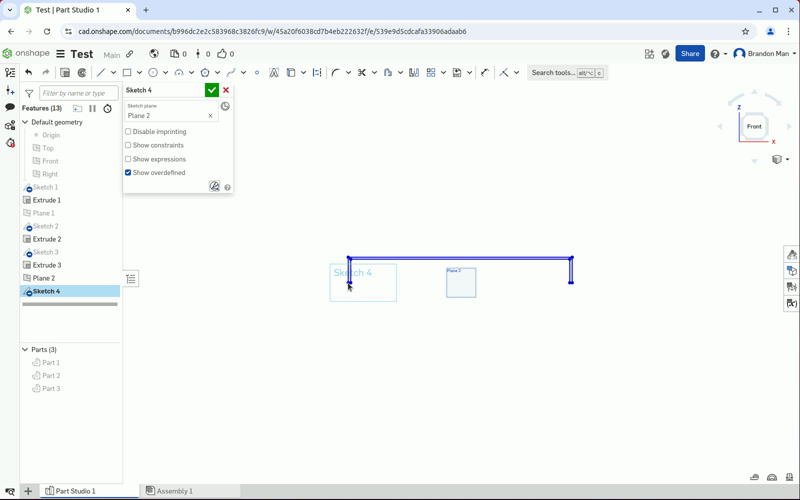
mouse_move(553, 257)
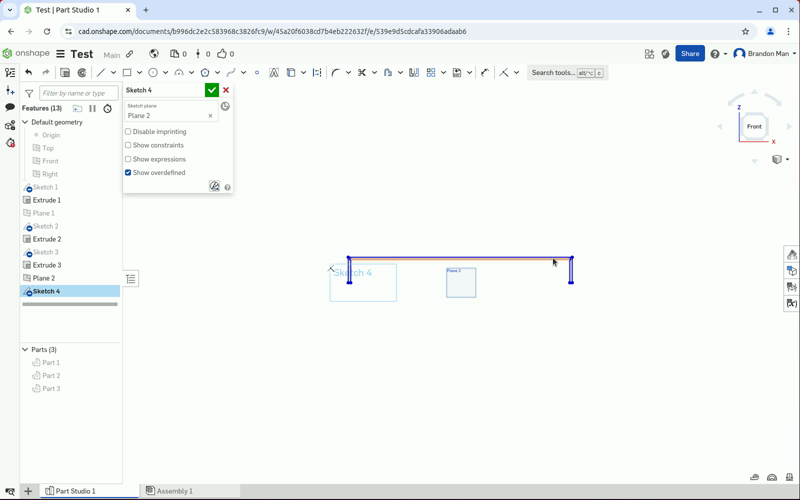
scroll(6)
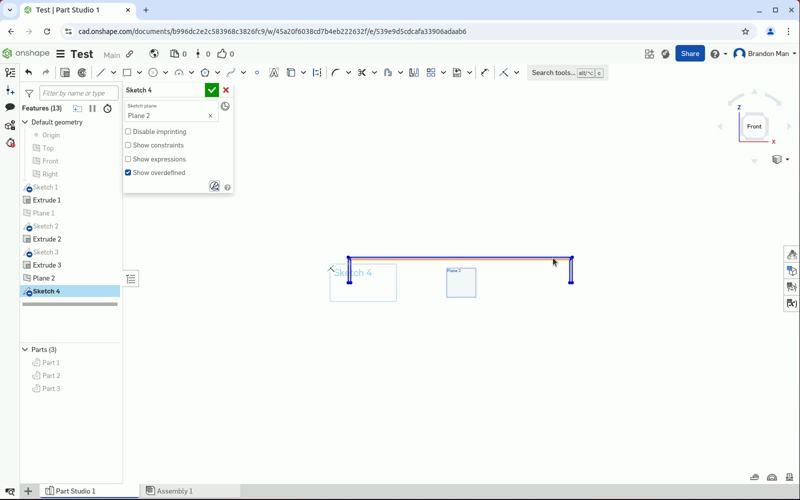
scroll(6)
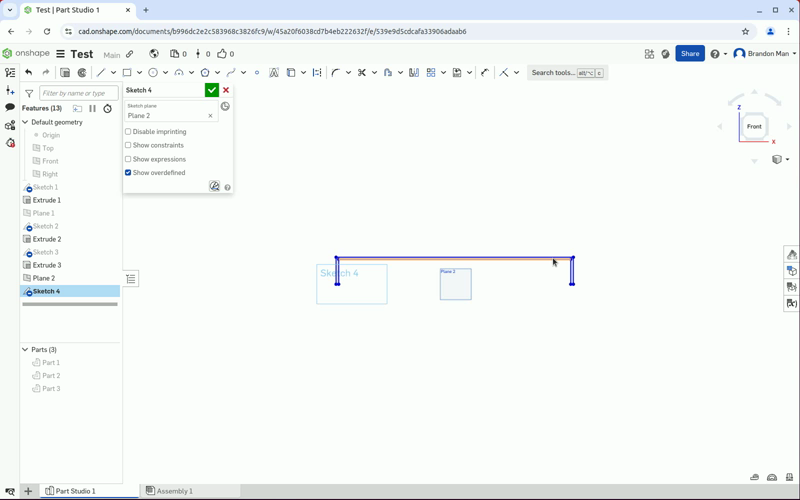
scroll(6)
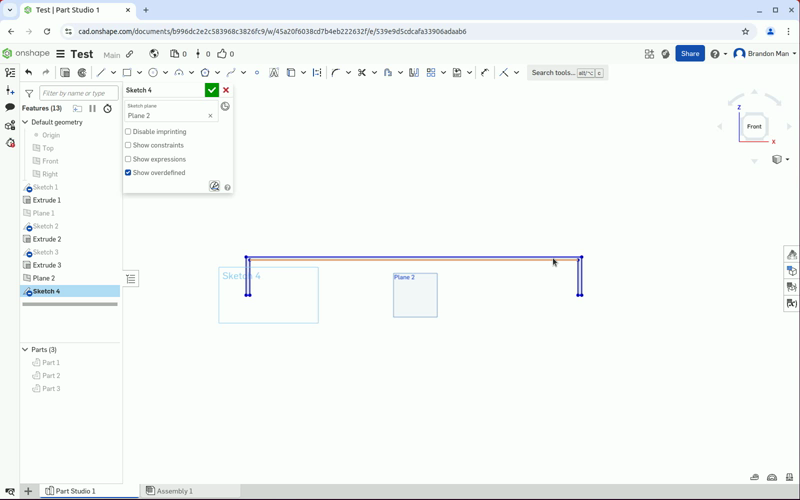
scroll(6)
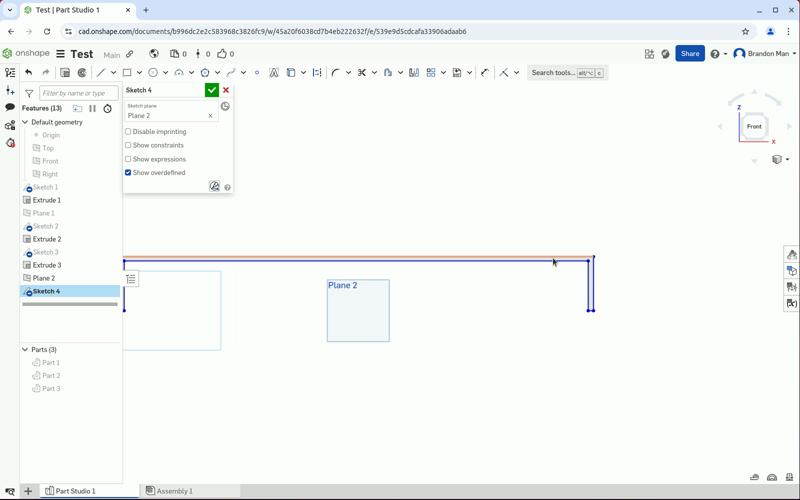
scroll(6)
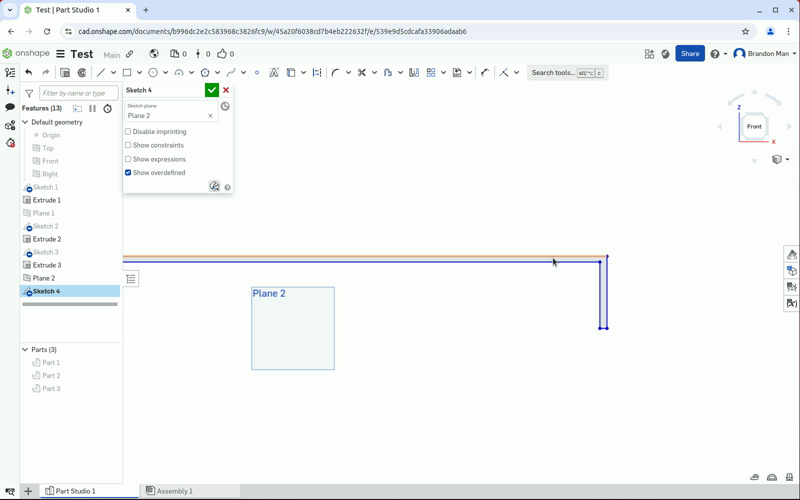
scroll(6)
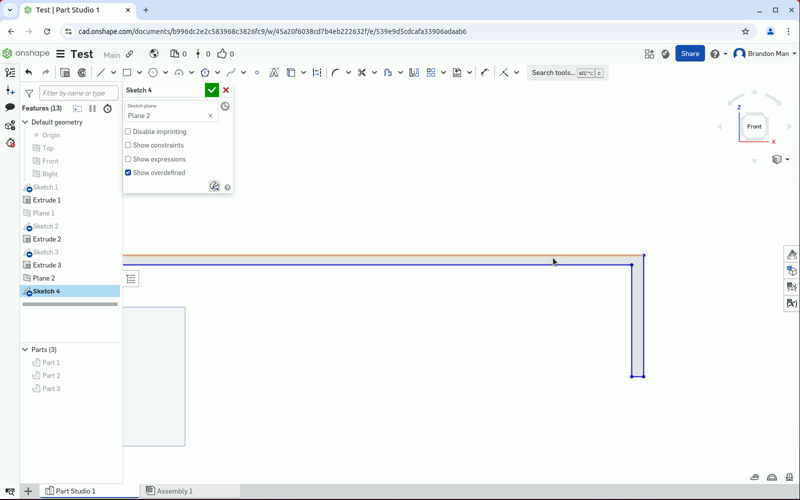
scroll(6)
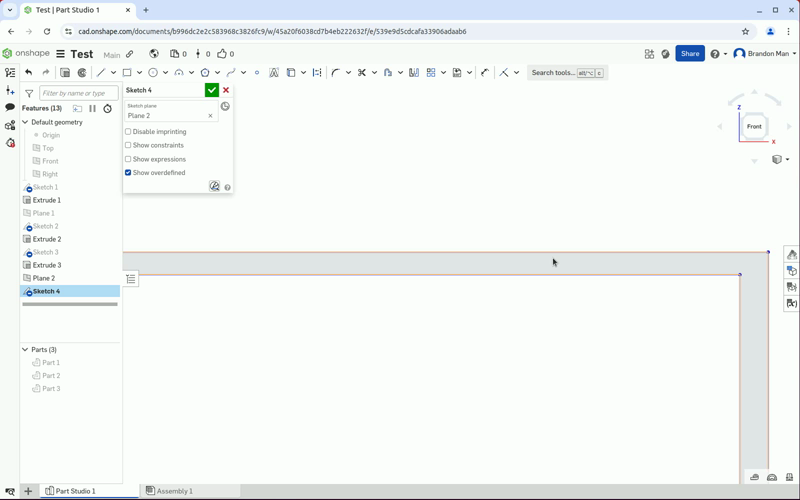
click(553, 257)
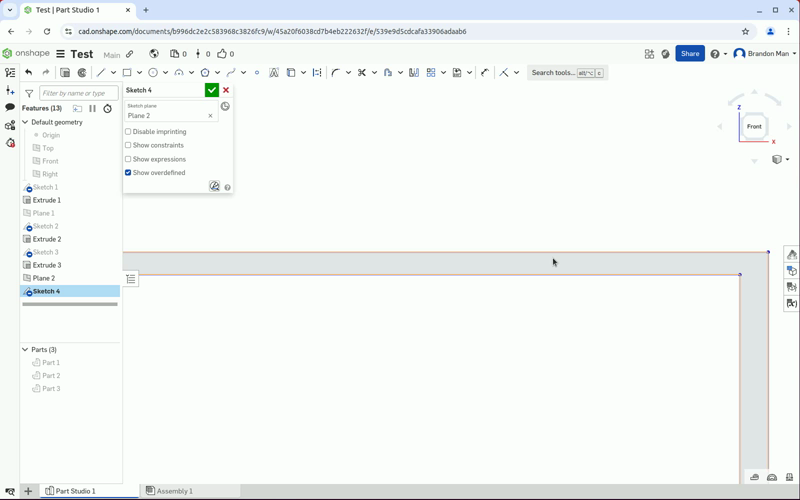
scroll(-6)
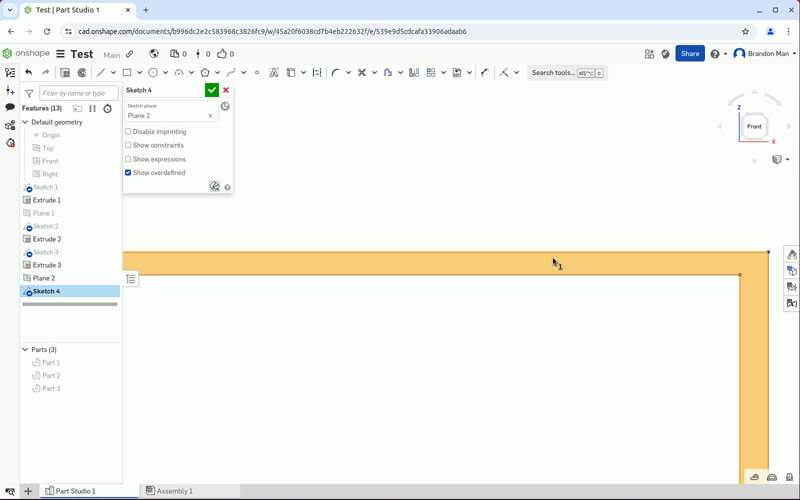
scroll(-6)
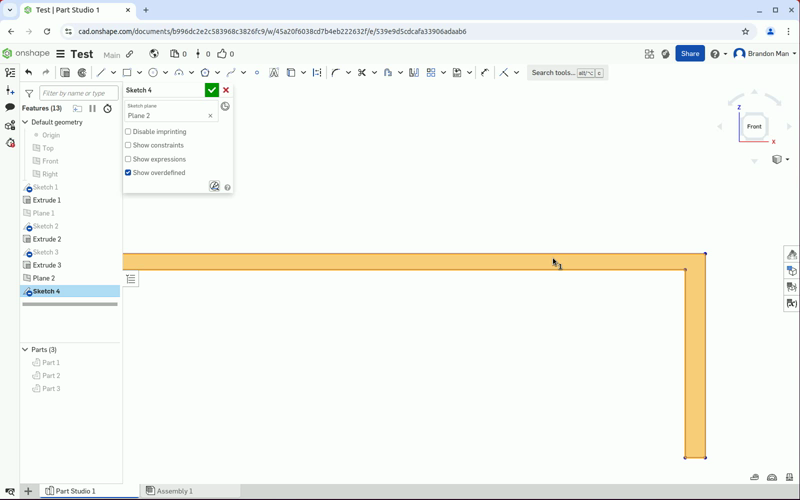
scroll(-6)
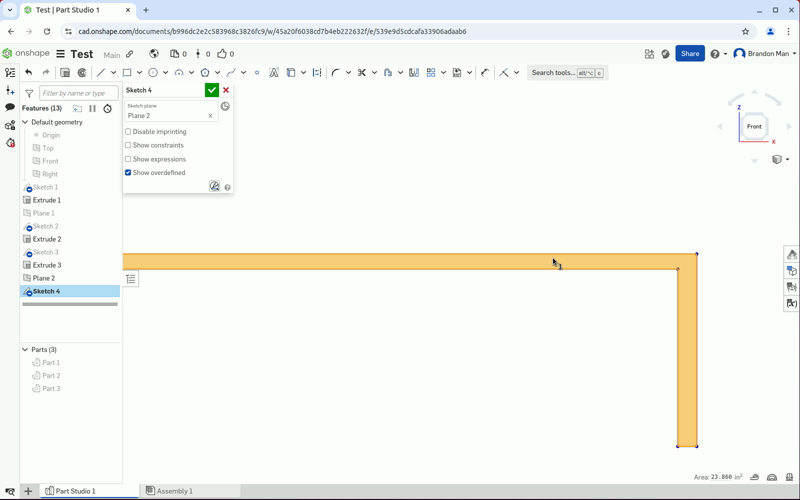
scroll(-6)
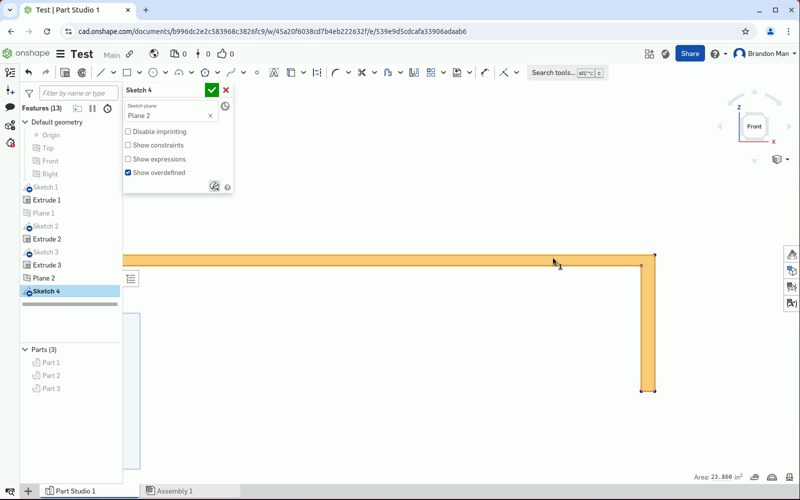
scroll(-6)
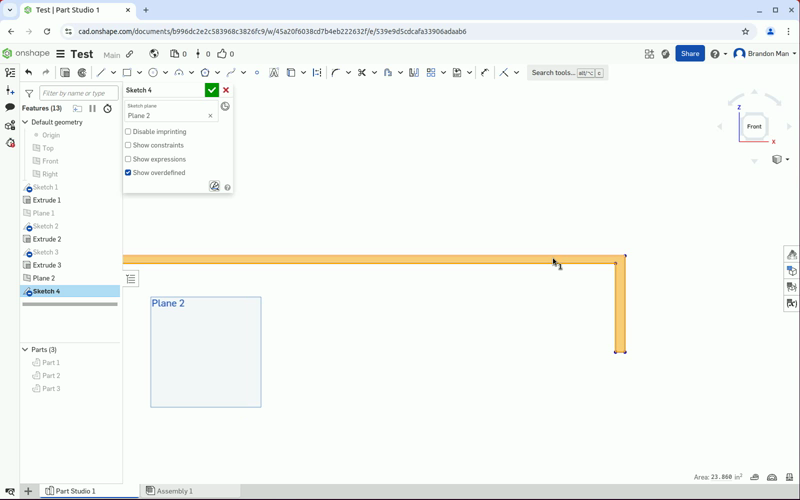
scroll(-6)
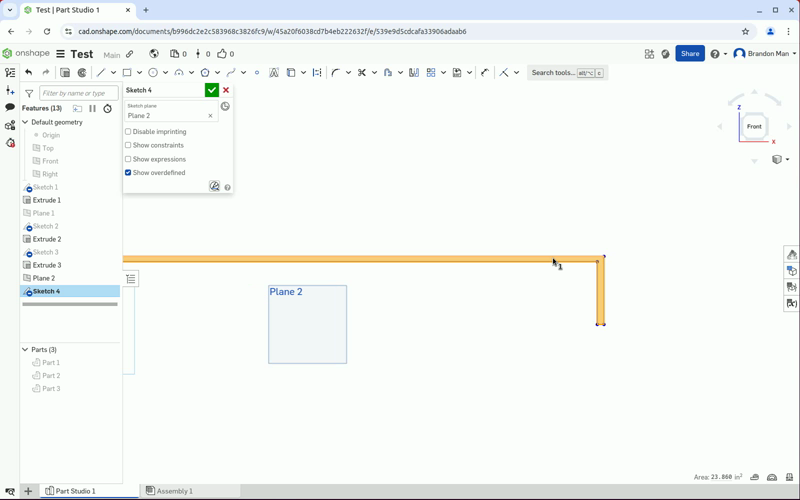
scroll(-6)
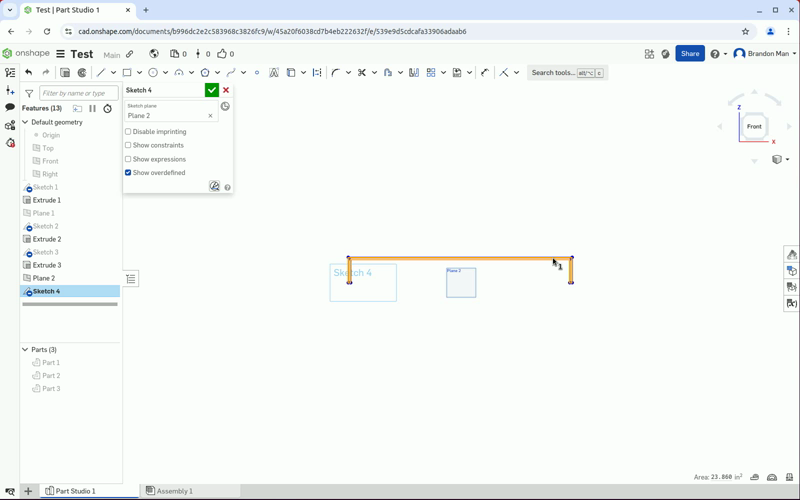
mouse_move(73, 352)
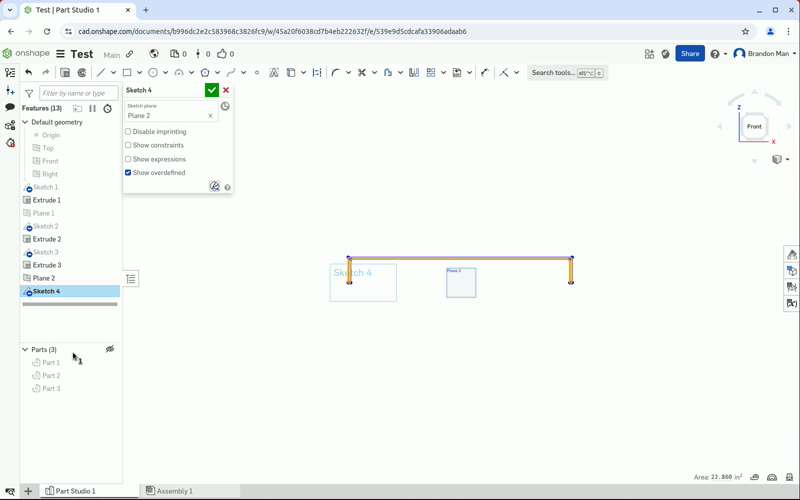
key(shift+y)
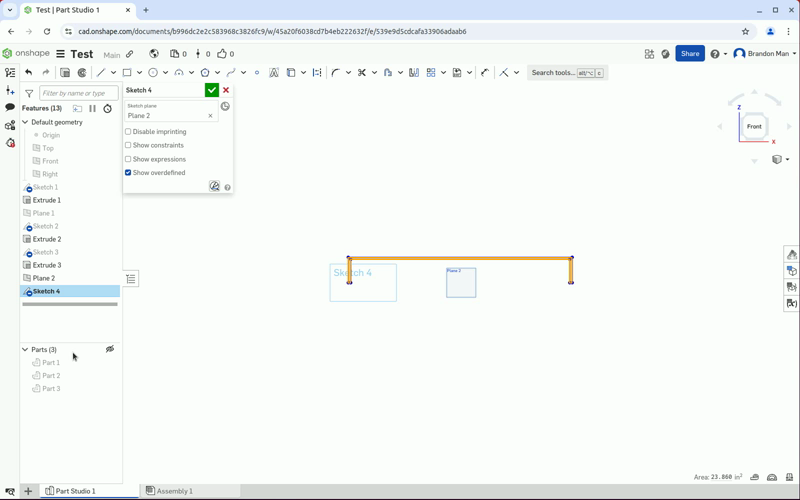
key(shift+e)
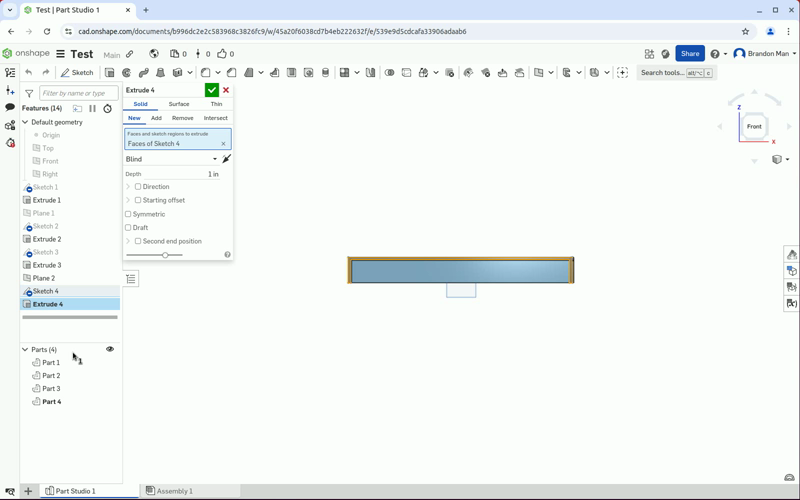
mouse_move(143, 106)
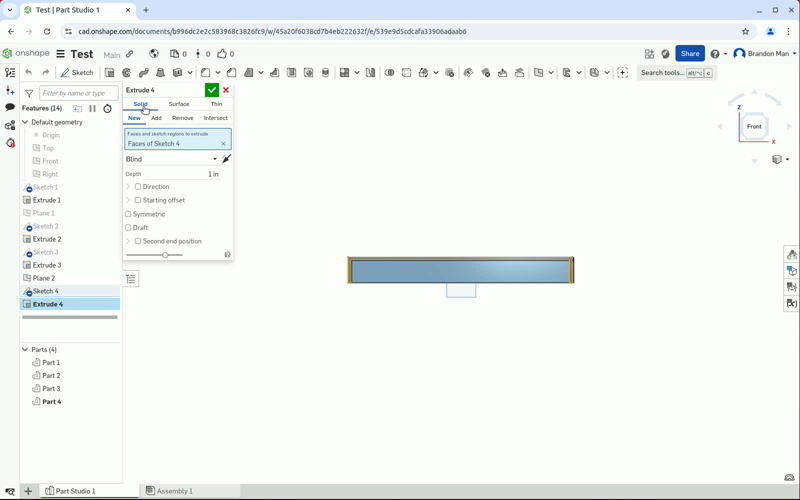
click(143, 106)
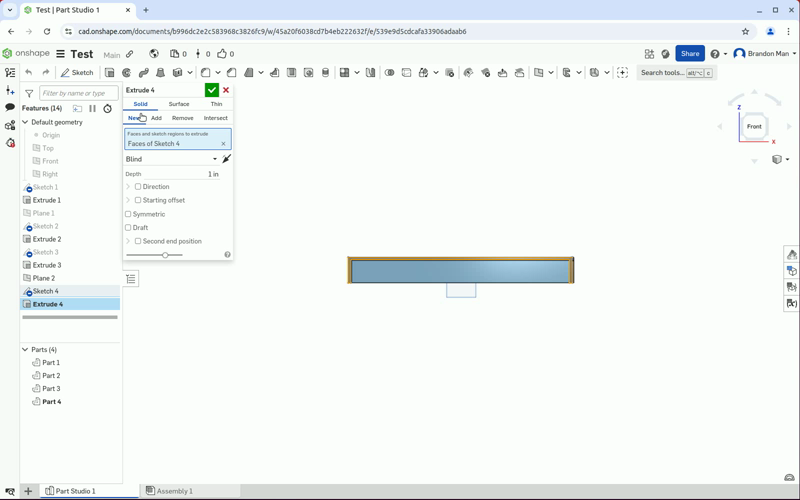
mouse_move(137, 120)
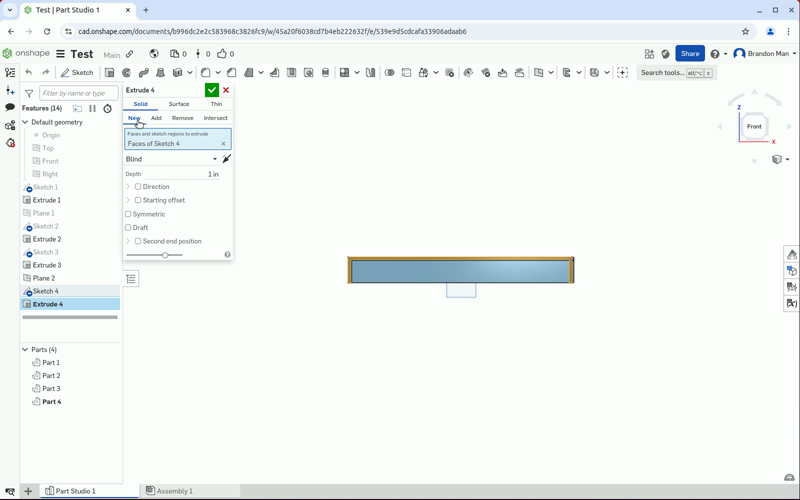
click(137, 120)
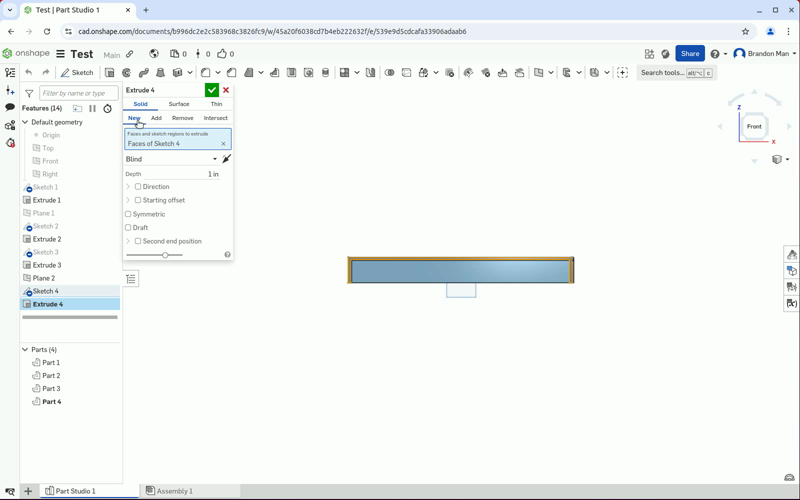
key(tab, 4)
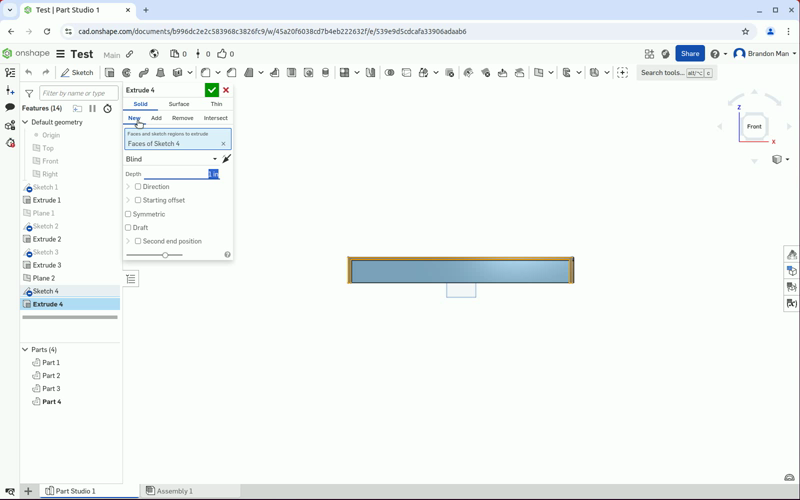
text(0.722)
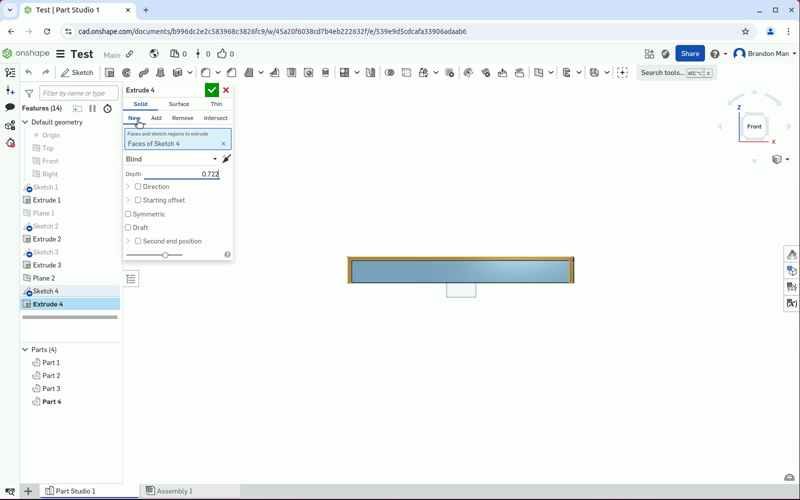
key(enter)
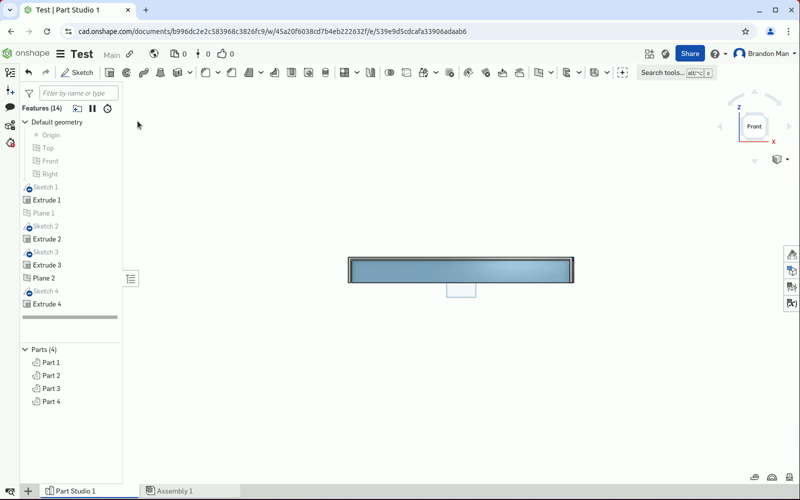
key(shift+h)
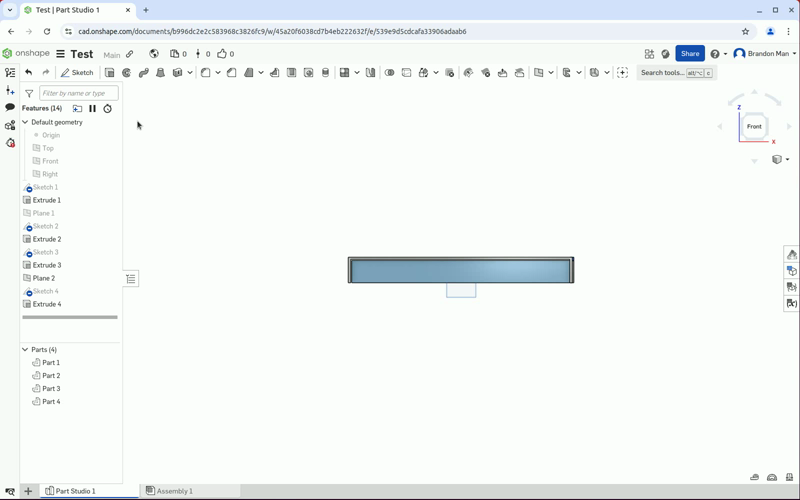
key(shift+h)
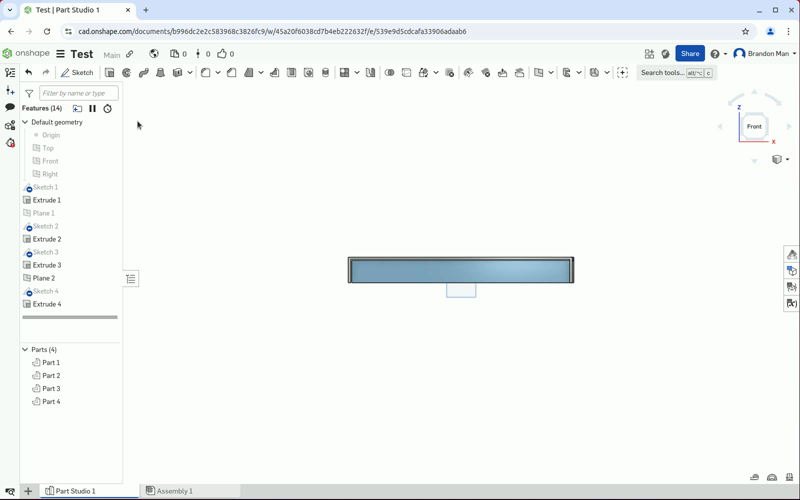
mouse_move(73, 189)
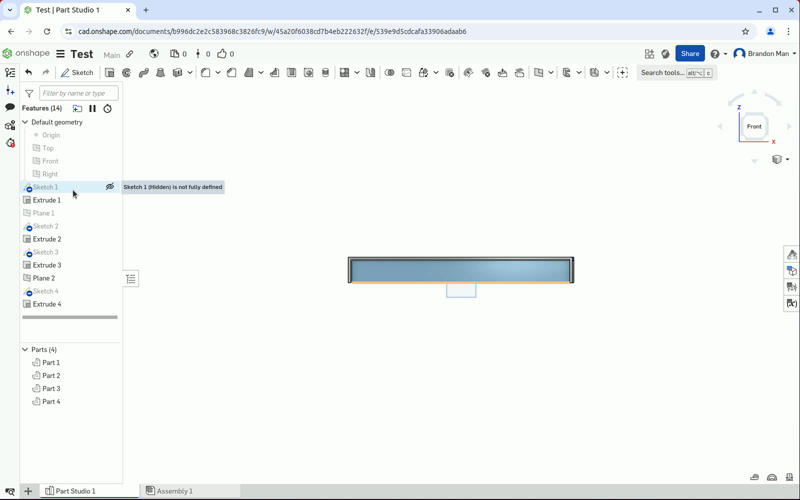
click(73, 189)
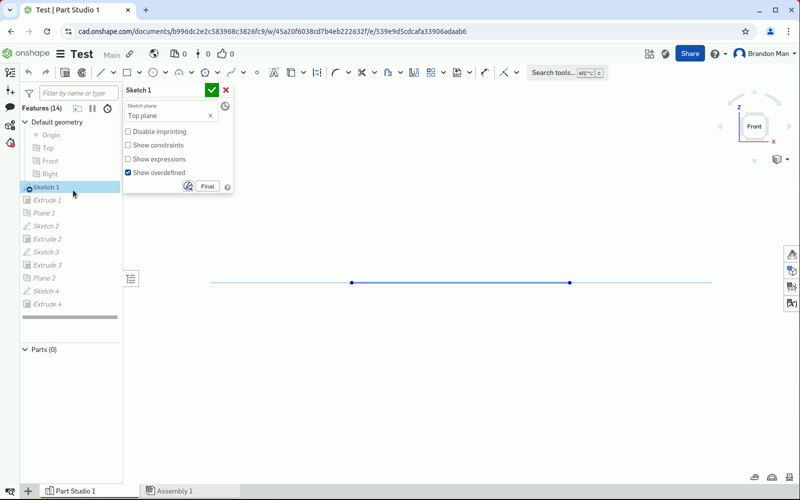
mouse_move(229, 92)
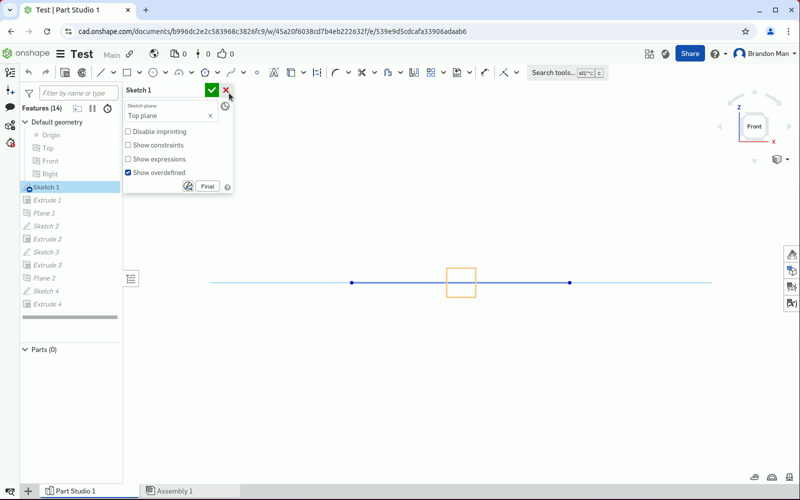
click(229, 92)
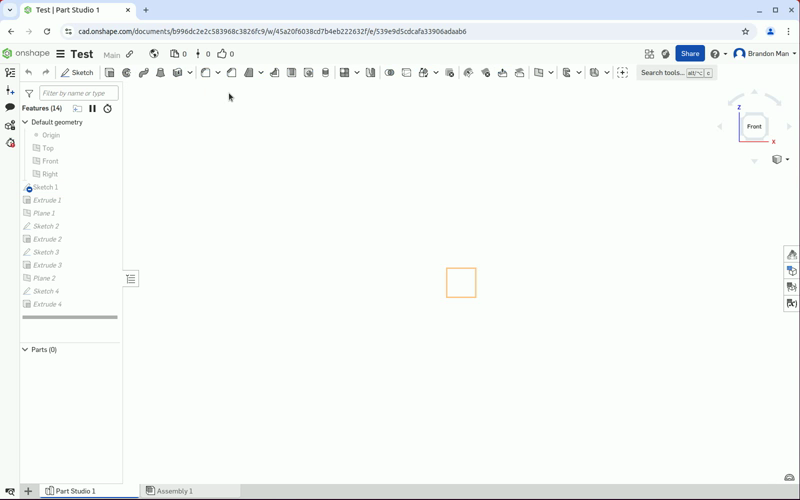
key(shift+s)
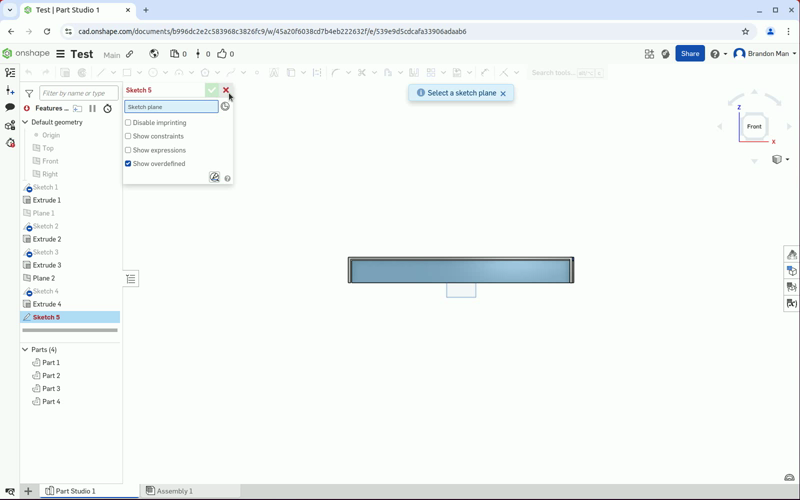
mouse_move(73, 280)
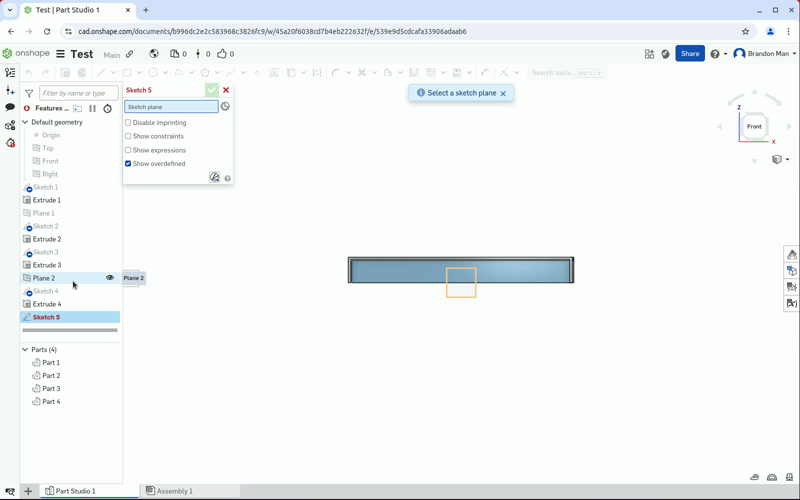
click(73, 280)
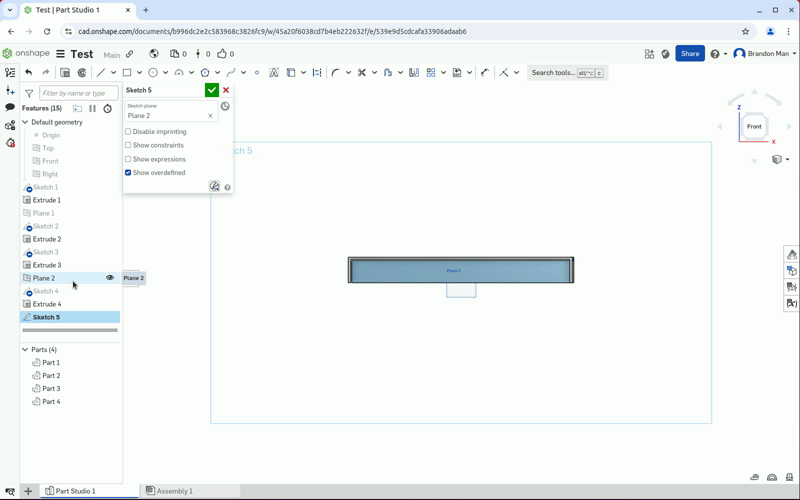
mouse_move(73, 352)
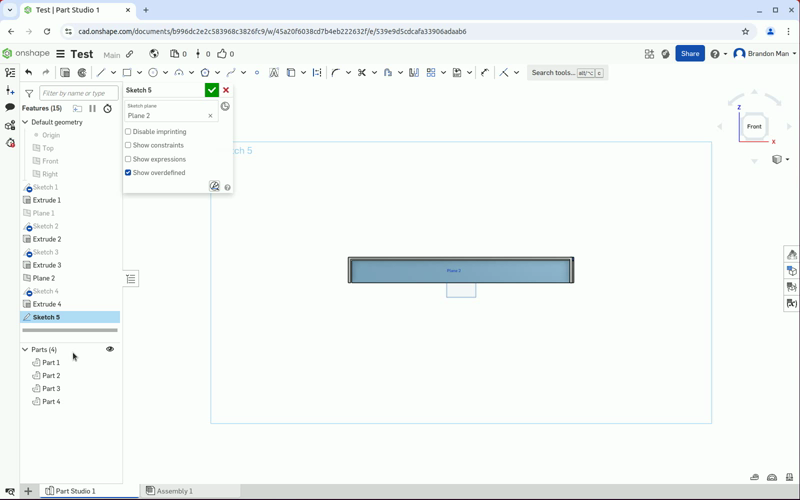
key(y)
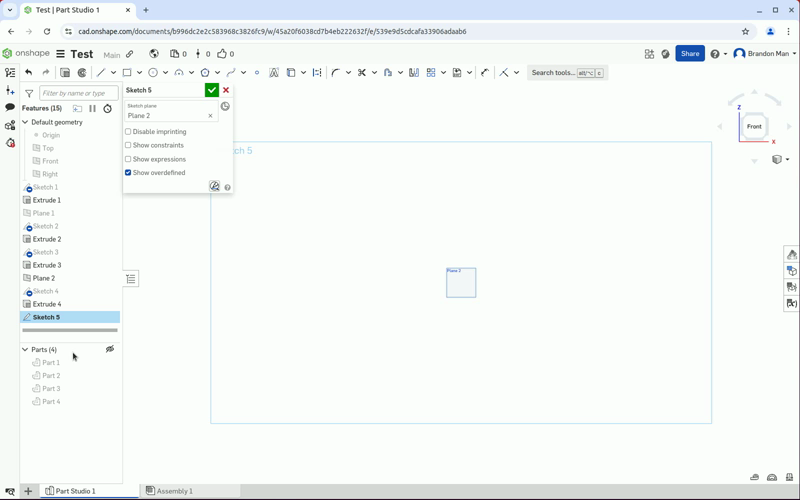
key(l)
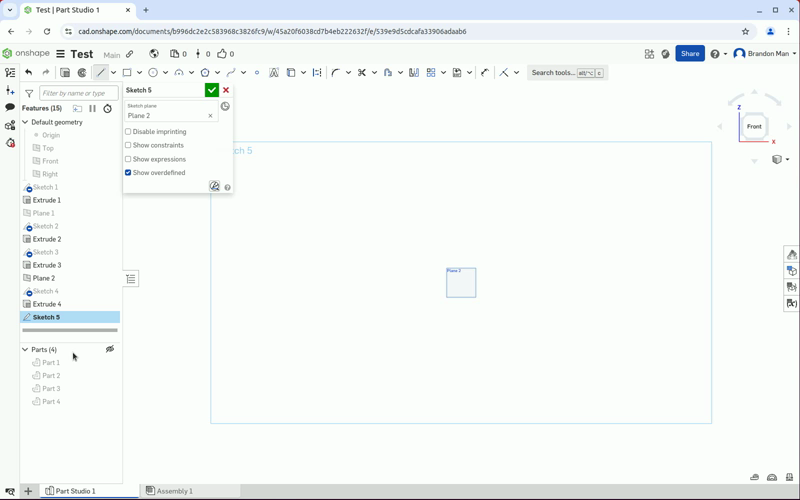
key_down(shift)
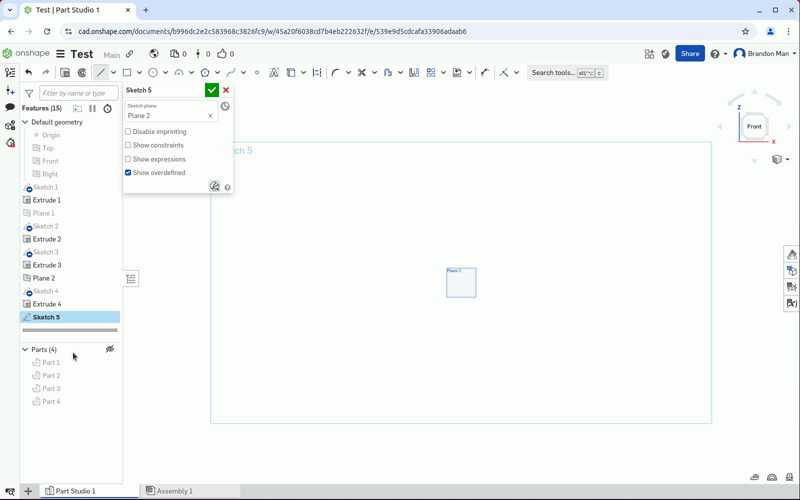
mouse_move(351, 282)
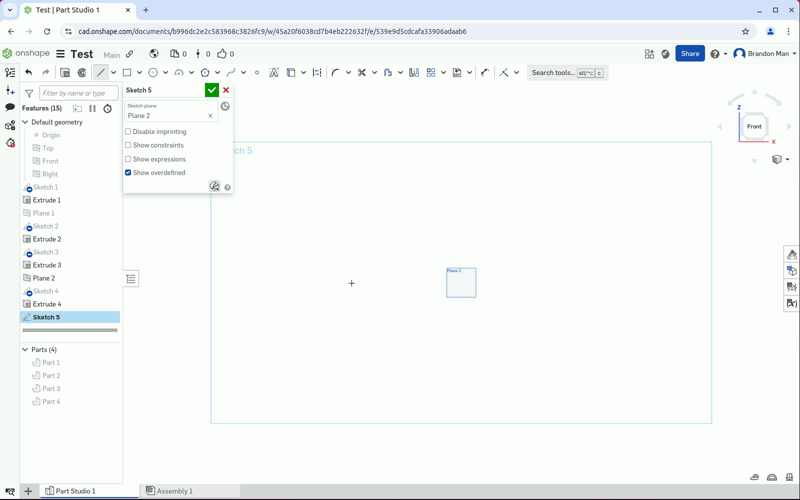
click(351, 282)
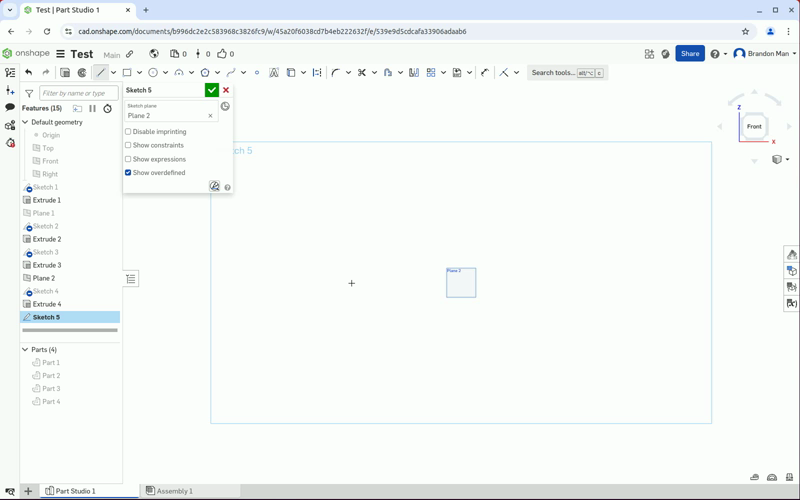
key_up(shift)
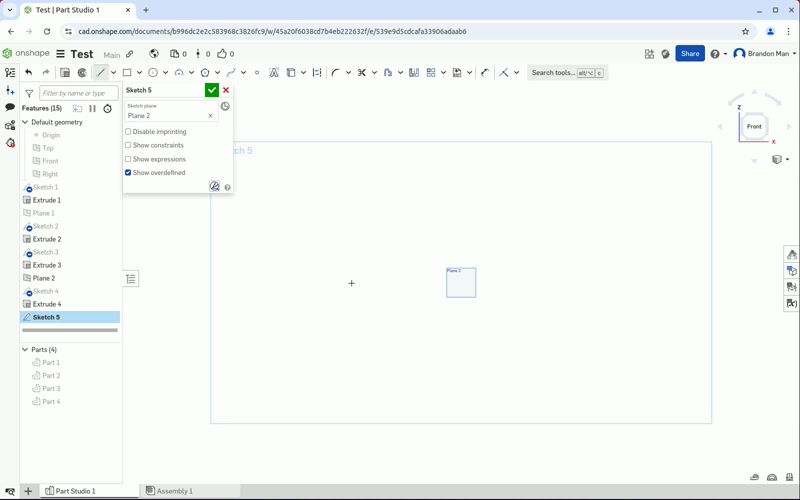
key_down(shift)
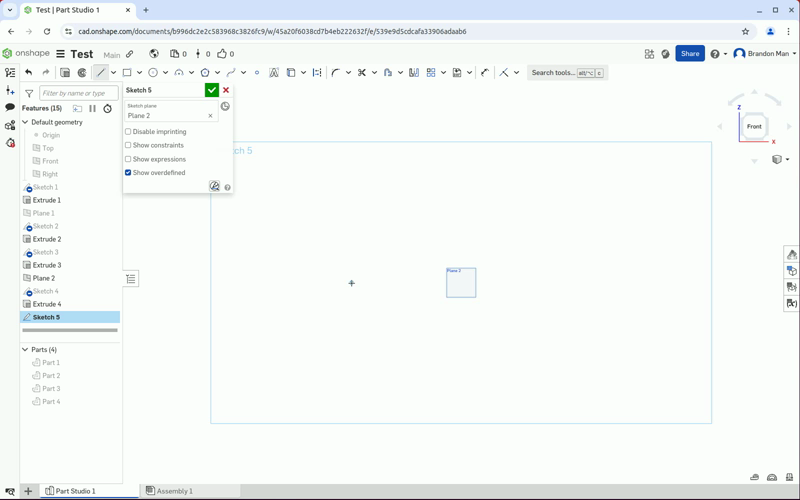
mouse_move(569, 282)
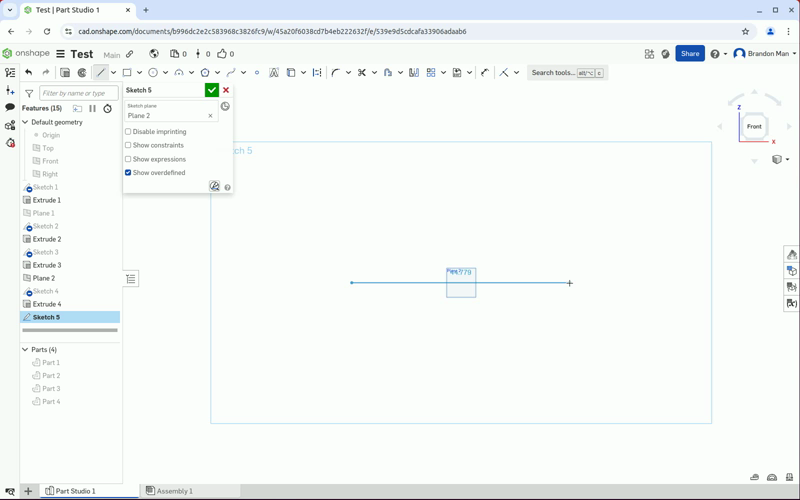
click(569, 282)
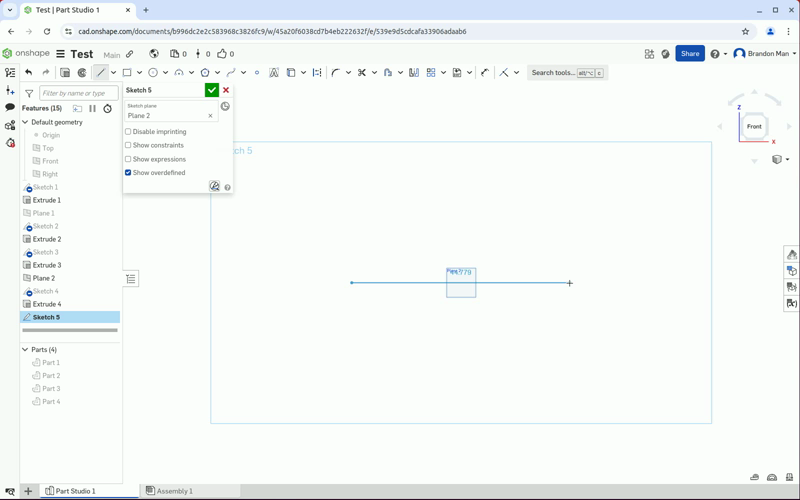
key_up(shift)
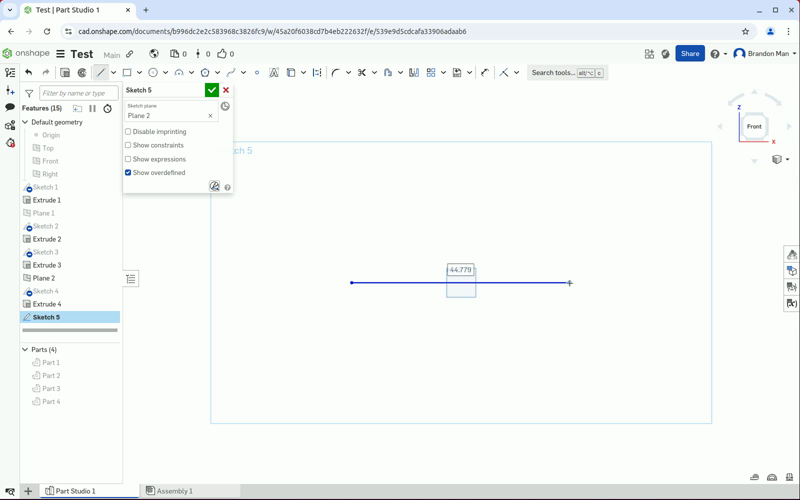
key_down(shift)
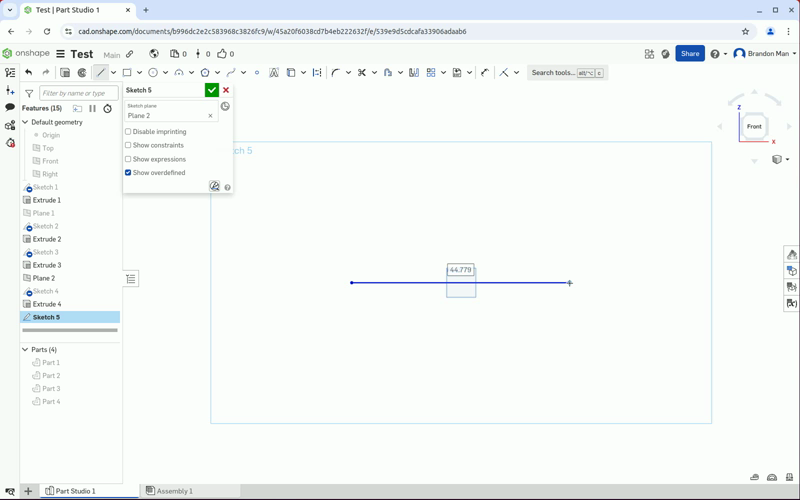
mouse_move(589, 282)
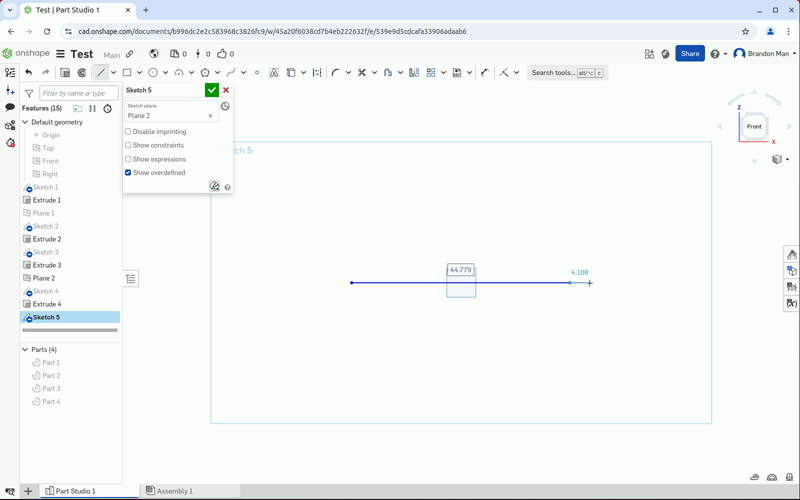
mouse_move(569, 260)
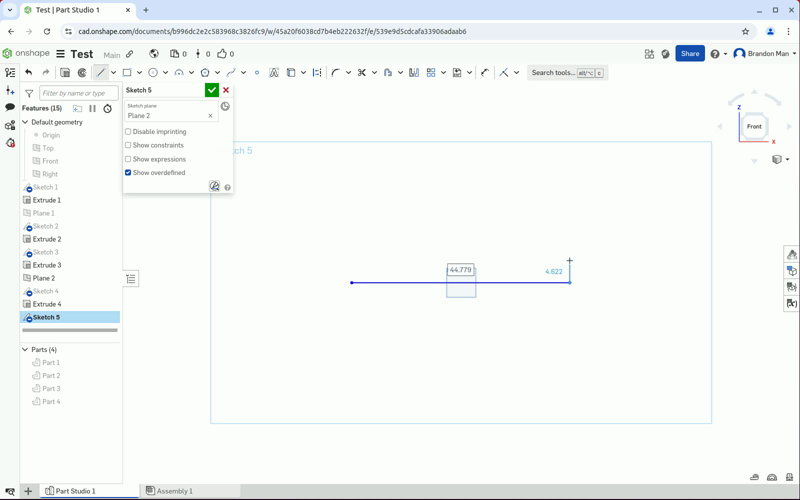
click(569, 260)
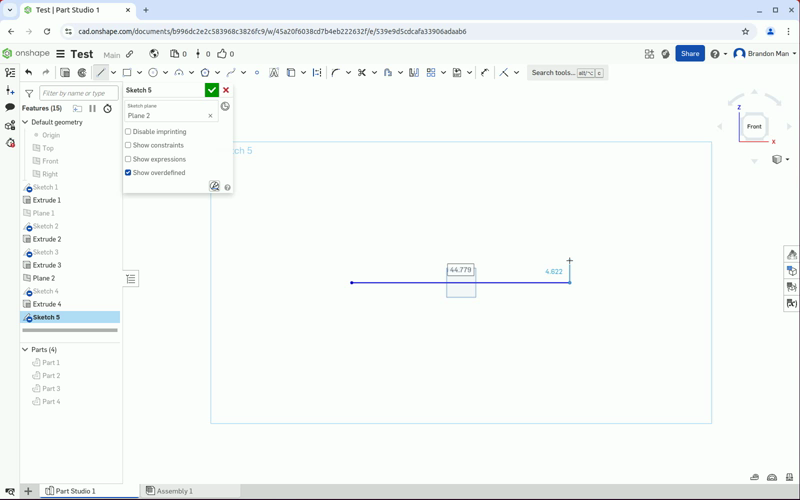
key_up(shift)
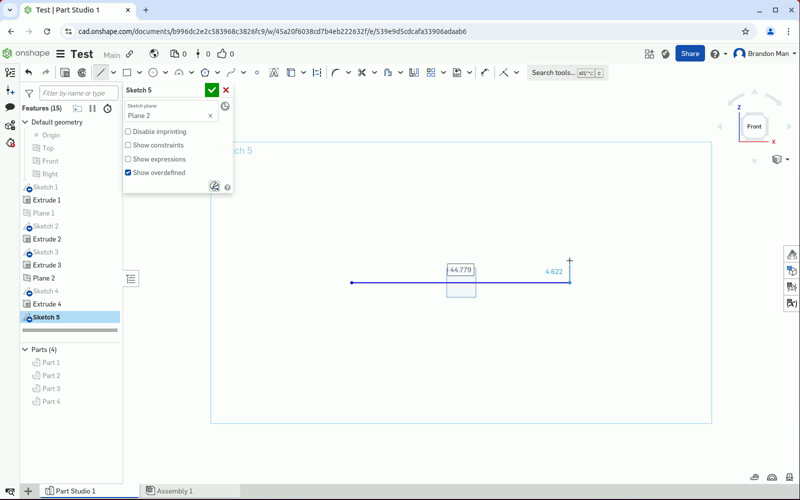
key_down(shift)
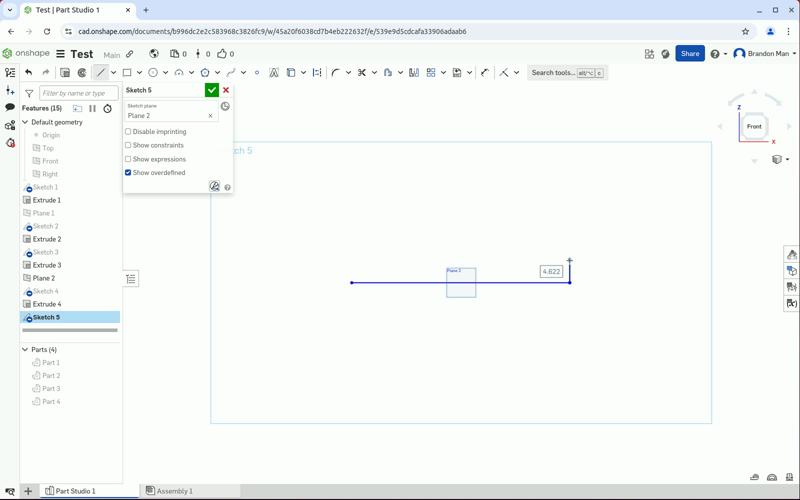
mouse_move(351, 260)
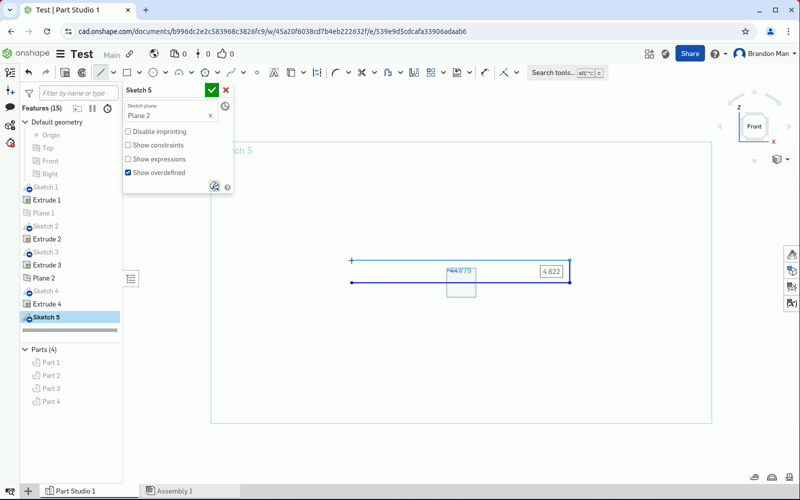
click(351, 260)
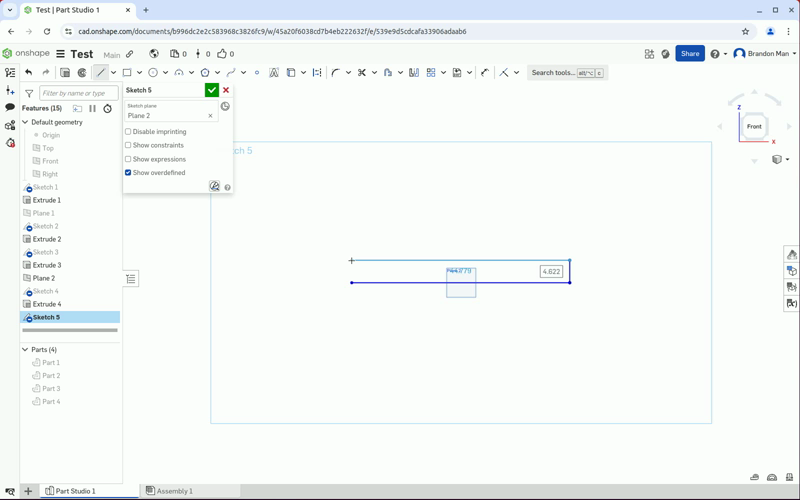
key_up(shift)
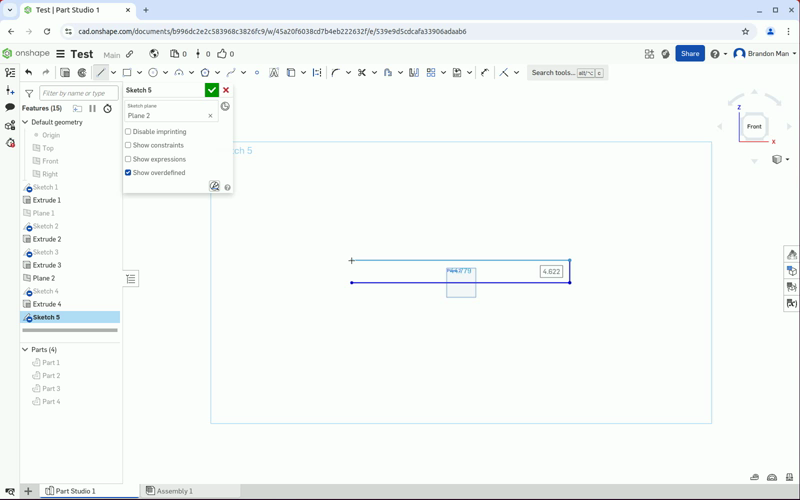
mouse_move(381, 260)
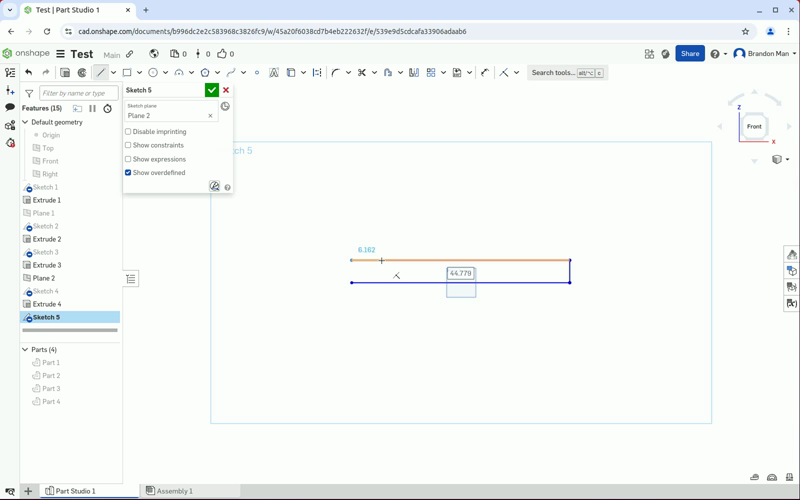
key_down(shift)
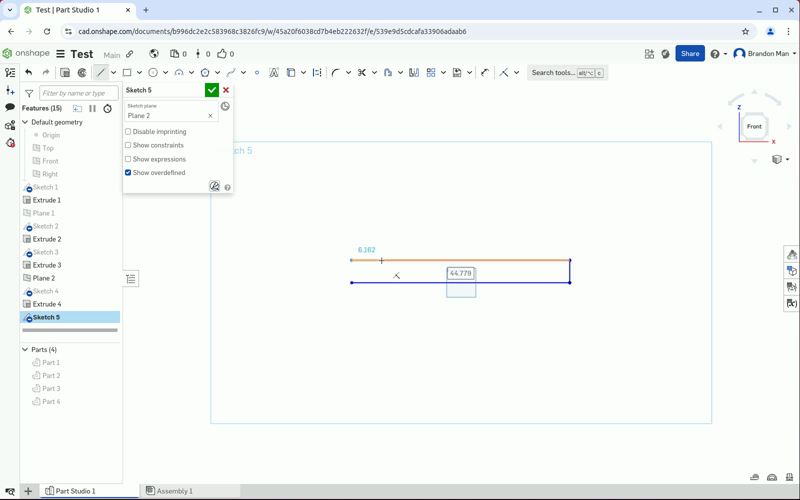
mouse_move(351, 282)
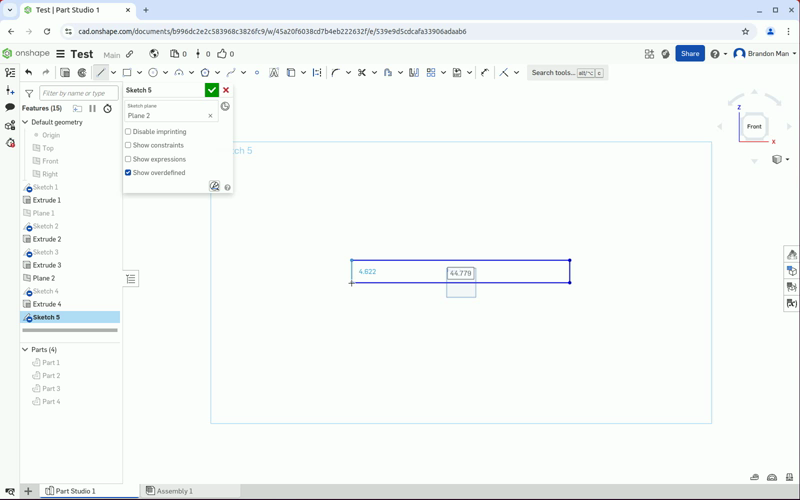
key_up(shift)
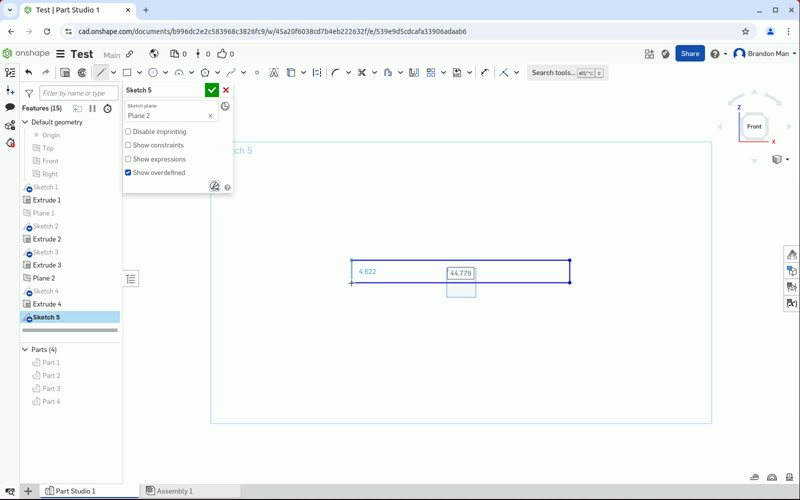
click(351, 282)
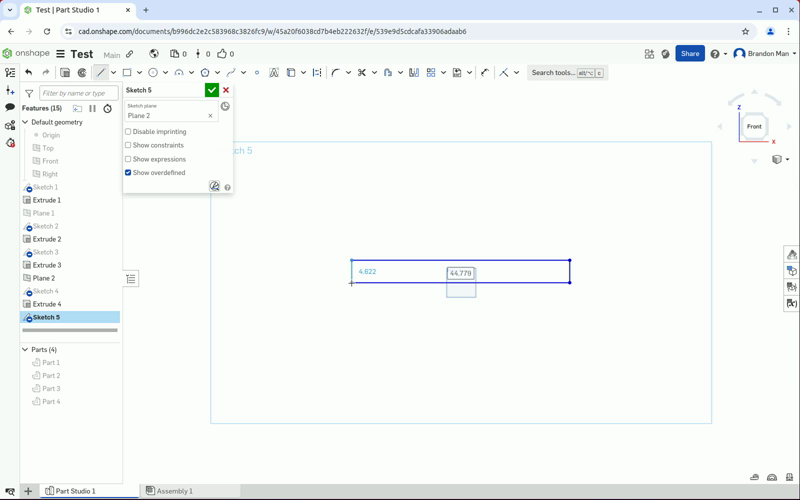
key(esc)
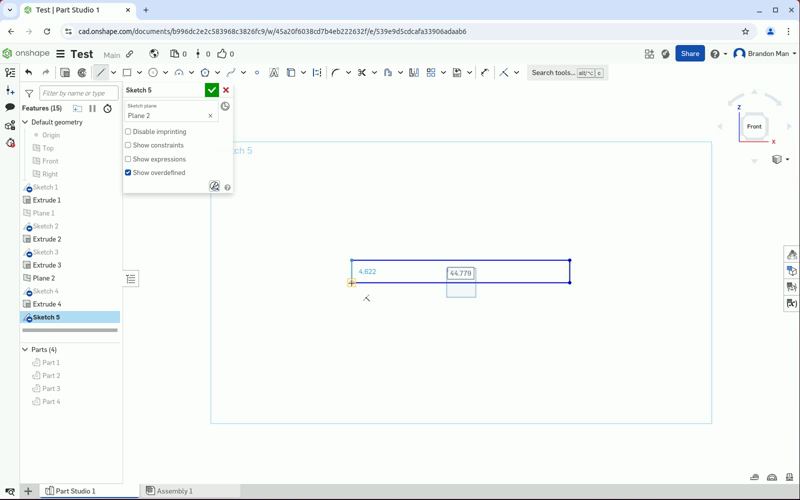
mouse_move(541, 270)
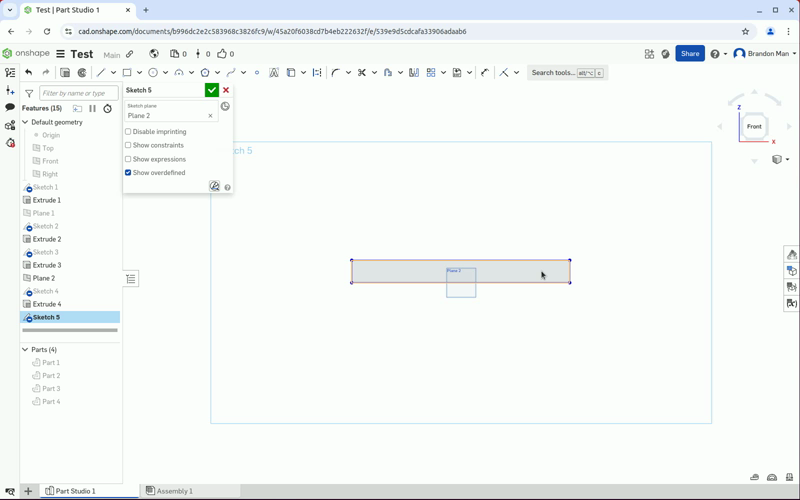
click(541, 270)
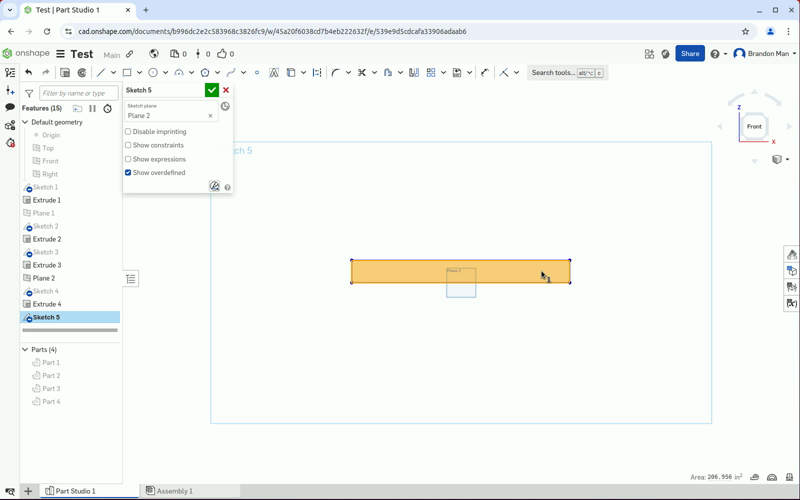
mouse_move(73, 352)
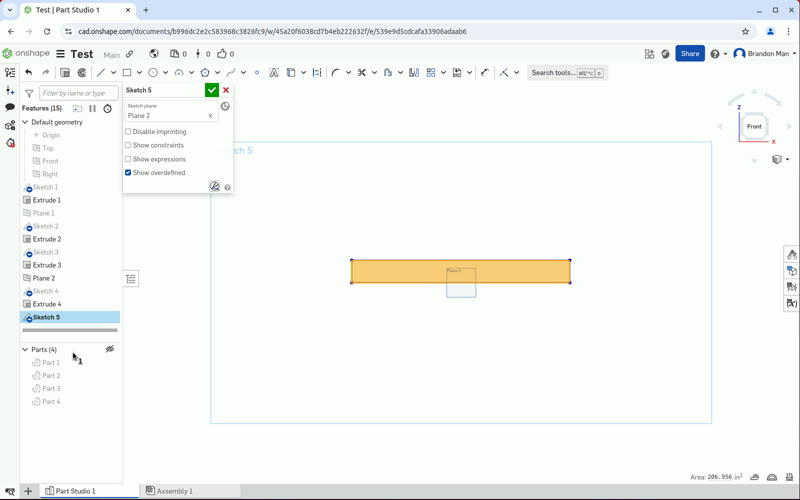
key(shift+y)
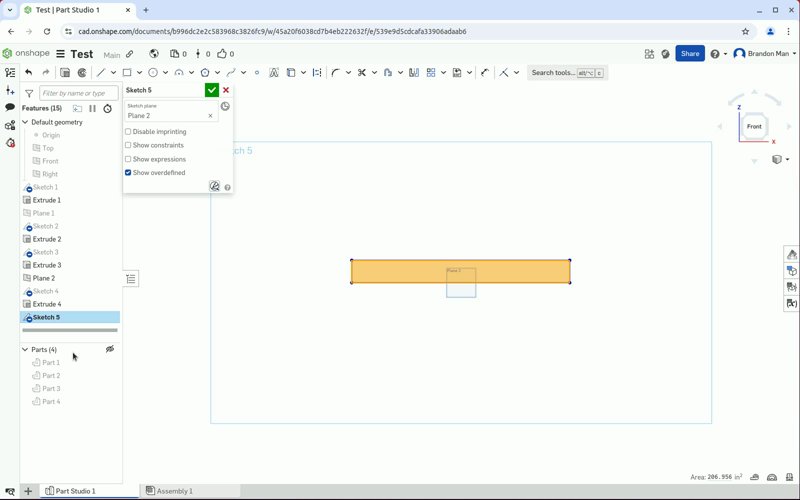
key(shift+e)
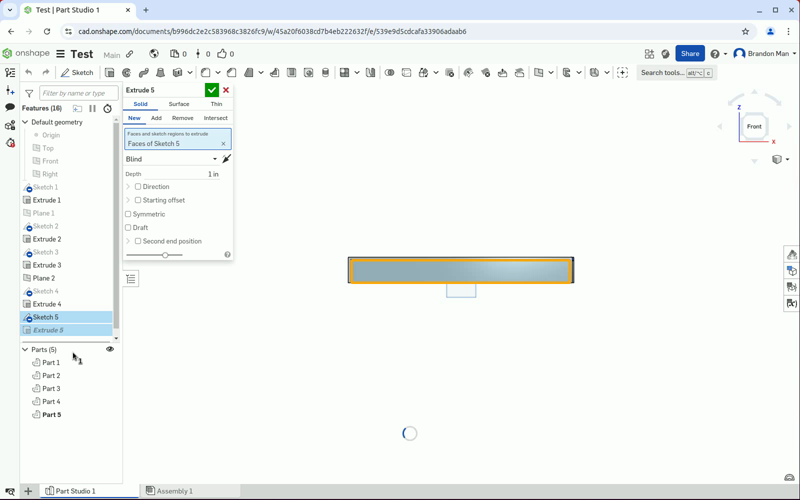
mouse_move(143, 106)
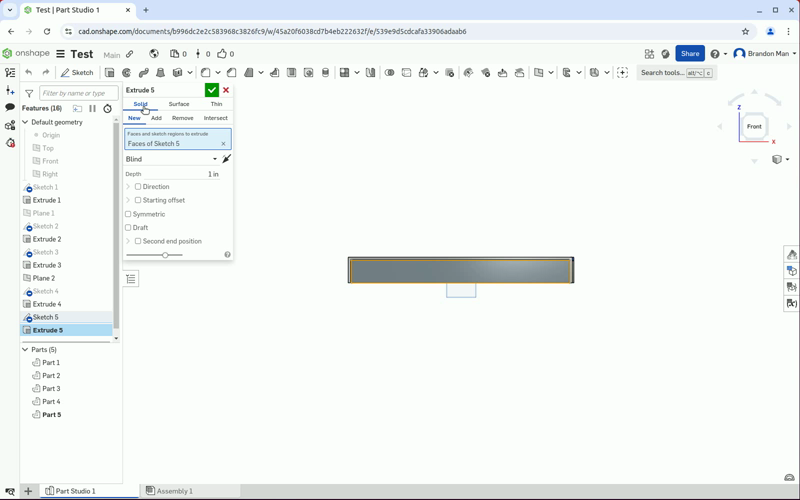
click(143, 106)
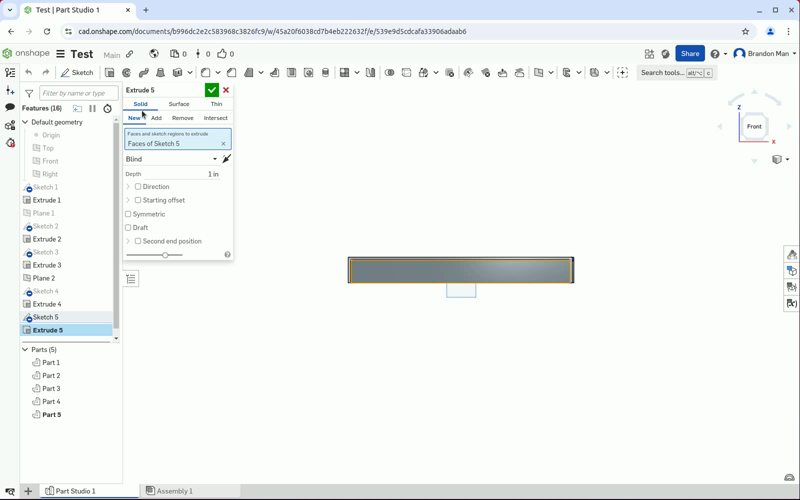
mouse_move(137, 120)
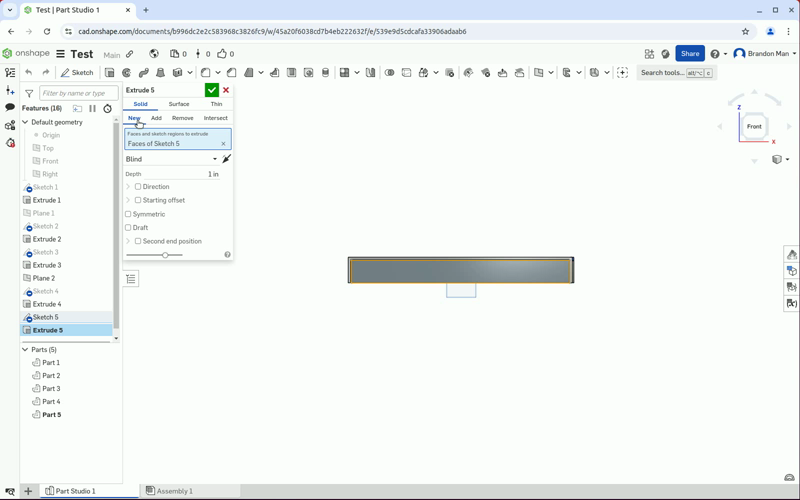
click(137, 120)
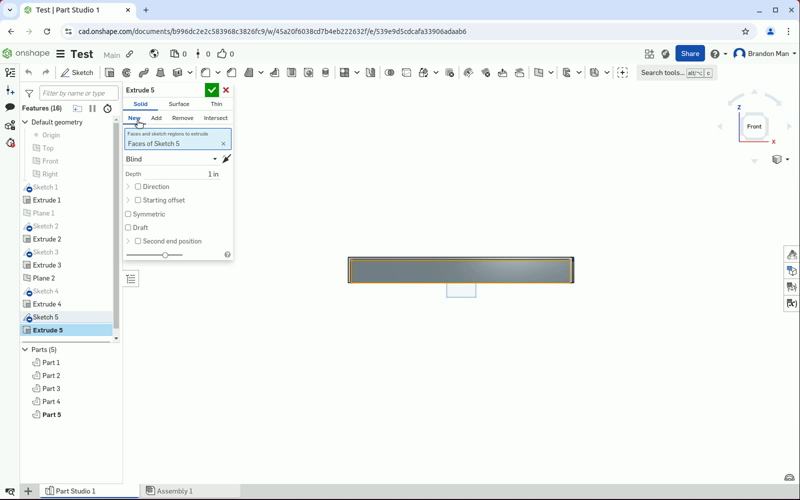
key(tab, 4)
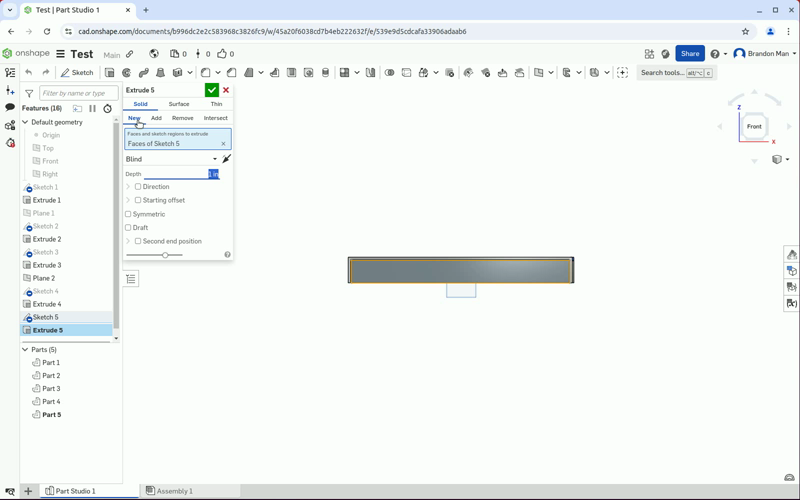
text(0.722)
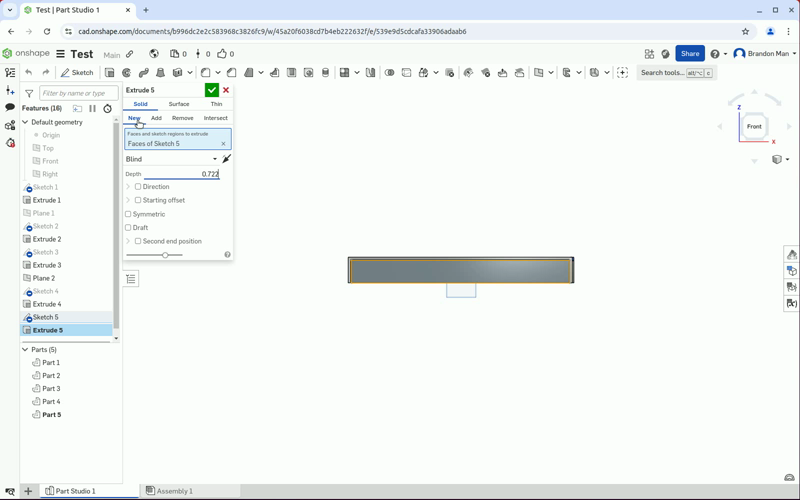
key(enter)
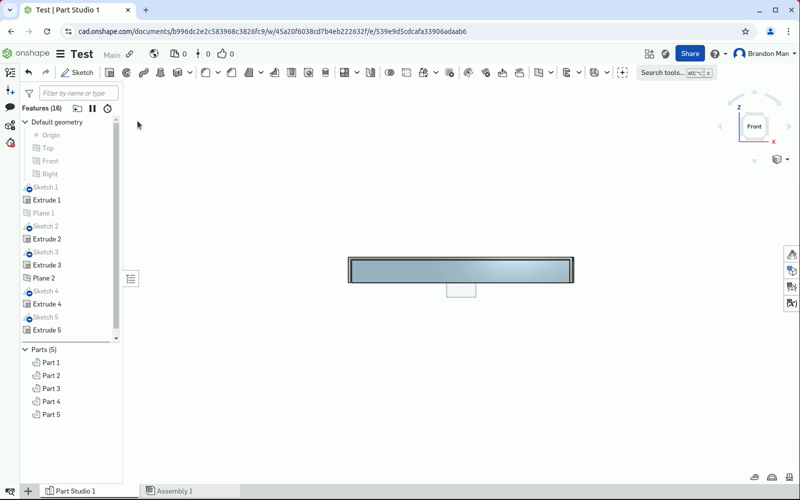
key(shift+h)
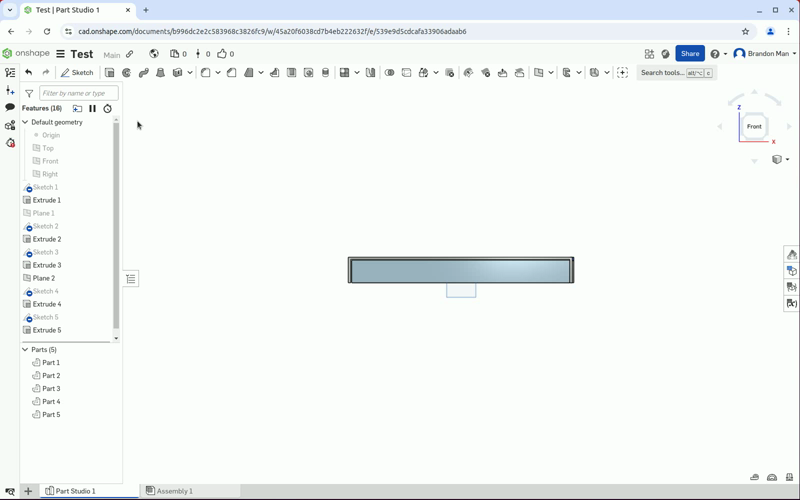
key(shift+h)
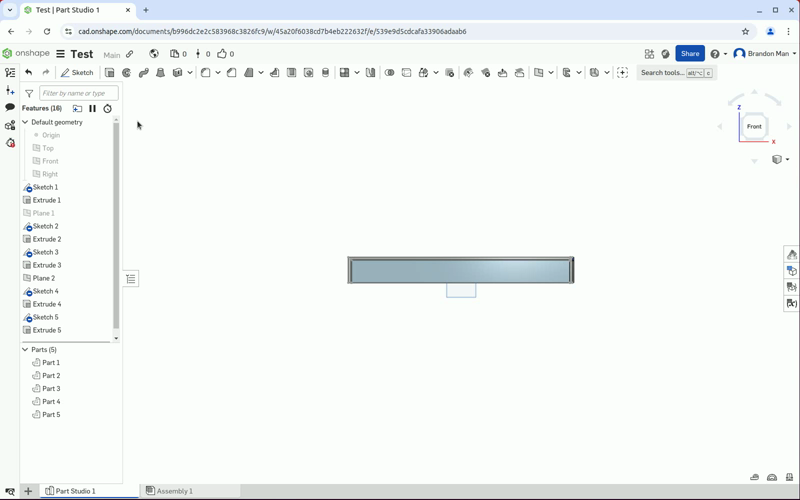
key(shift+7)
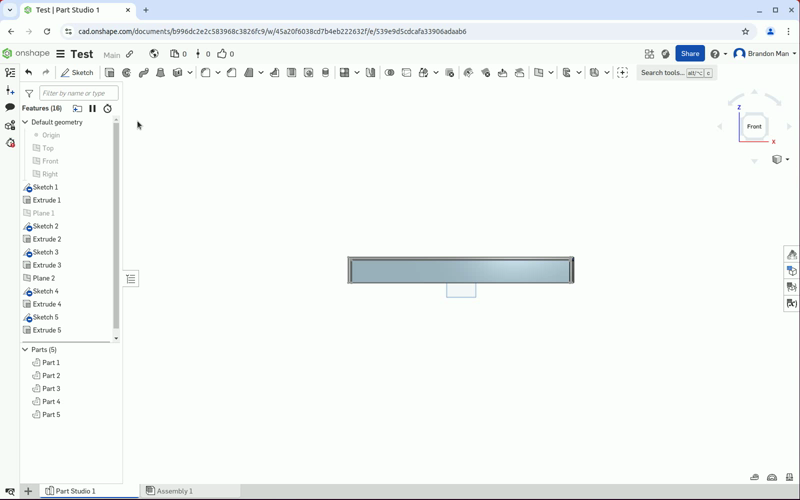
key(left, 2)
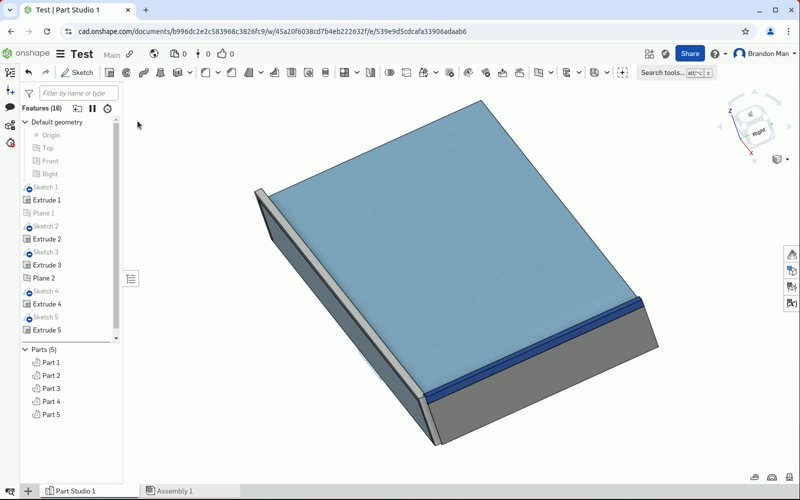
key(down, 2)
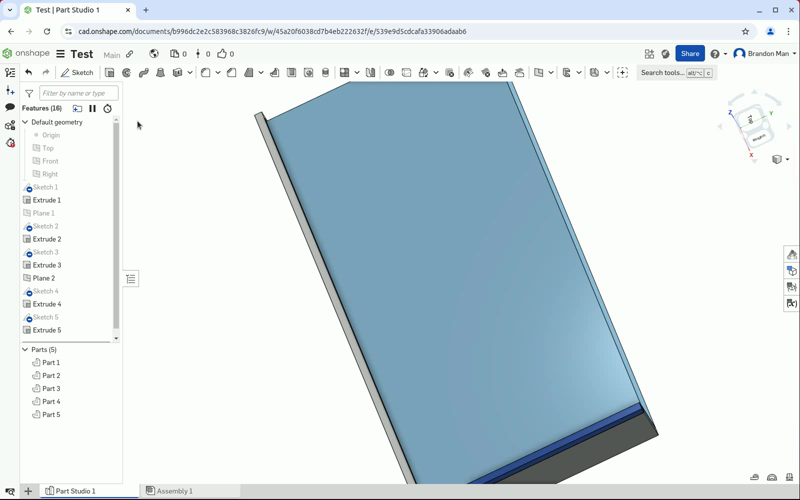
key(up, 2)
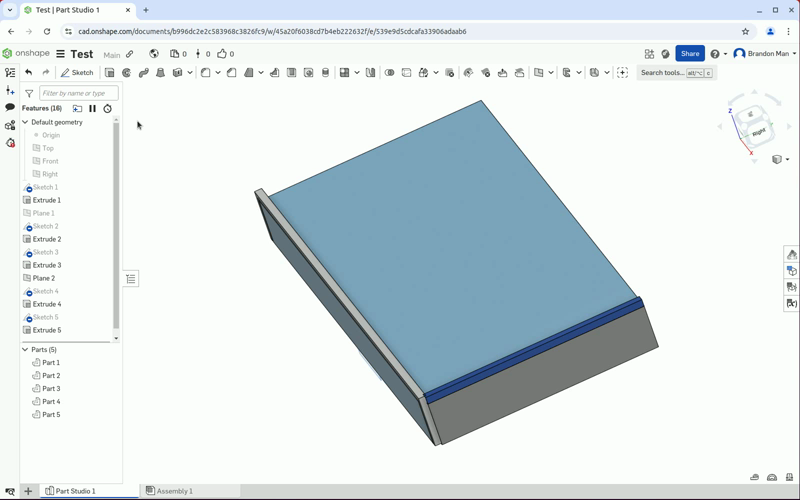
key(right, 2)
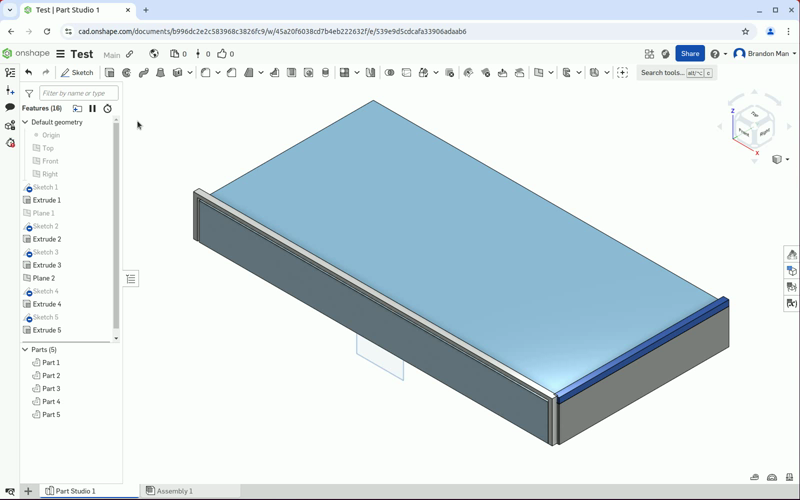
mouse_move(69, 189)
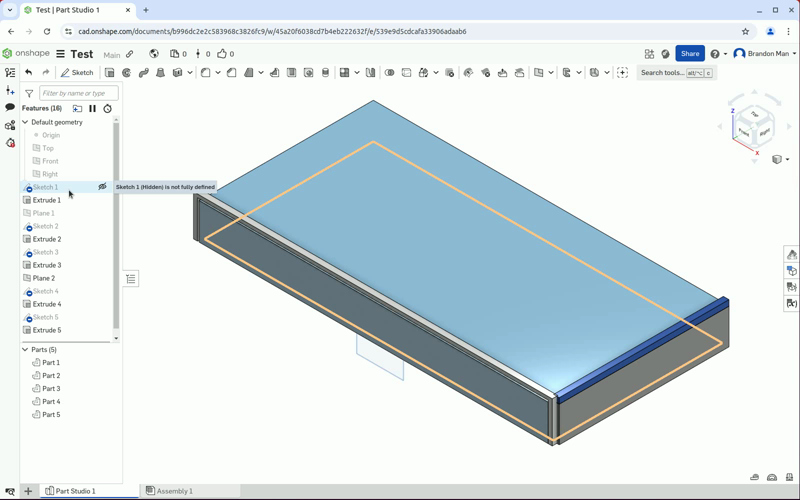
click(69, 189)